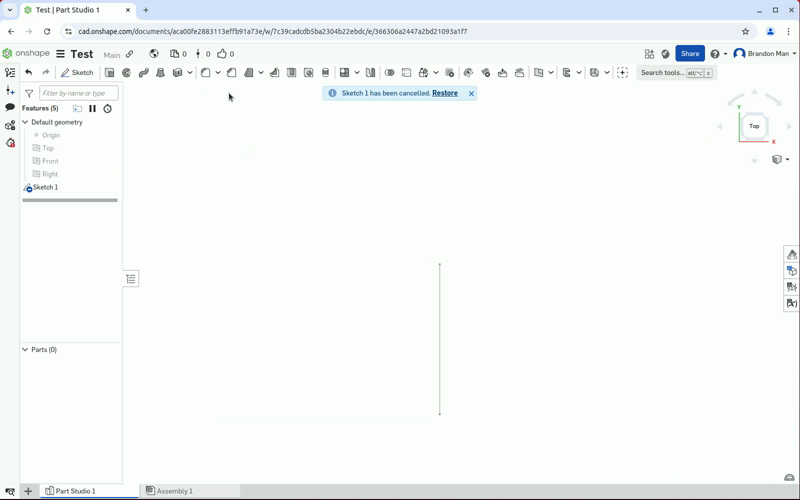
key(shift+h)
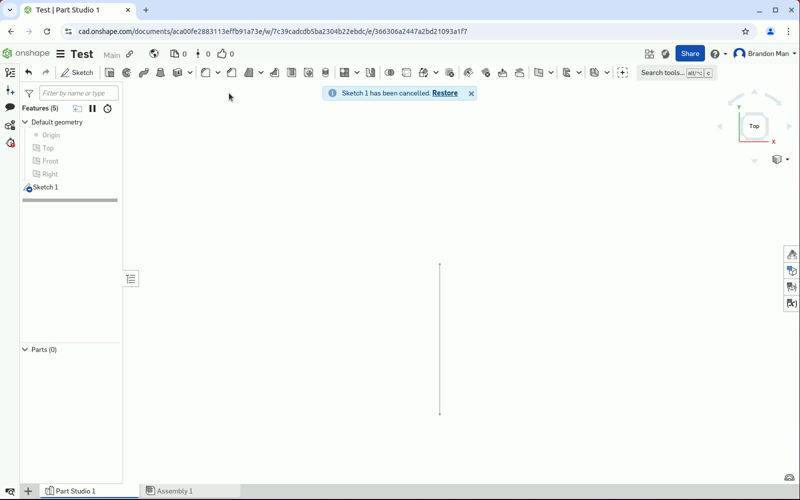
key(shift+s)
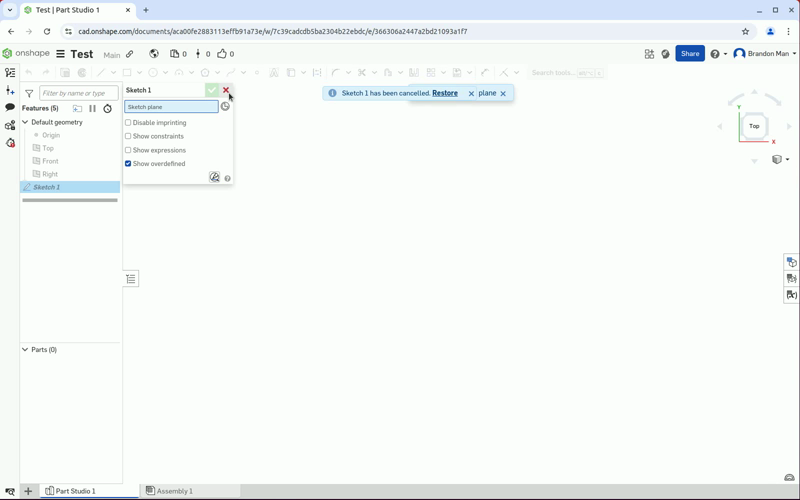
mouse_move(73, 150)
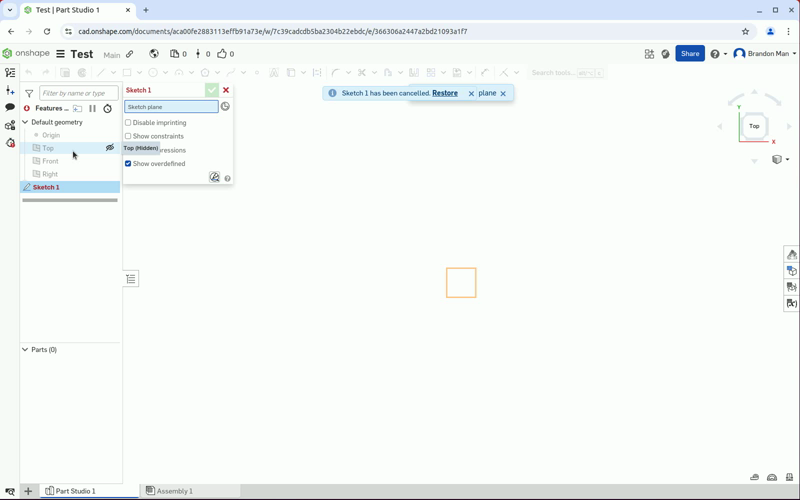
click(73, 150)
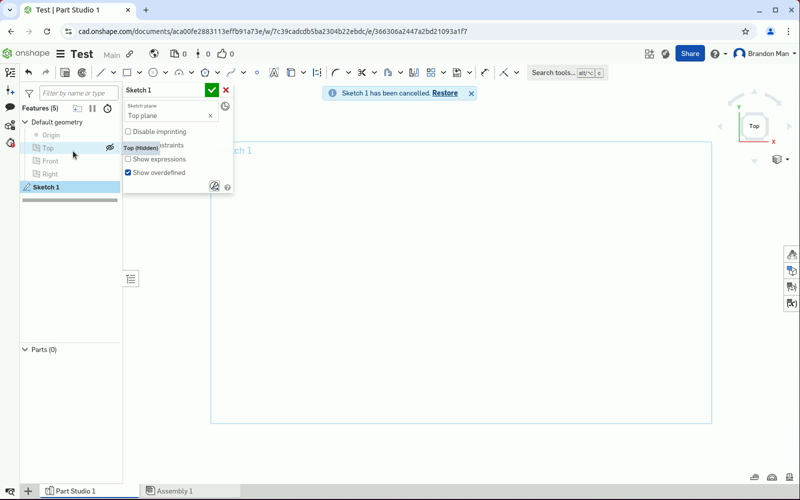
mouse_move(73, 352)
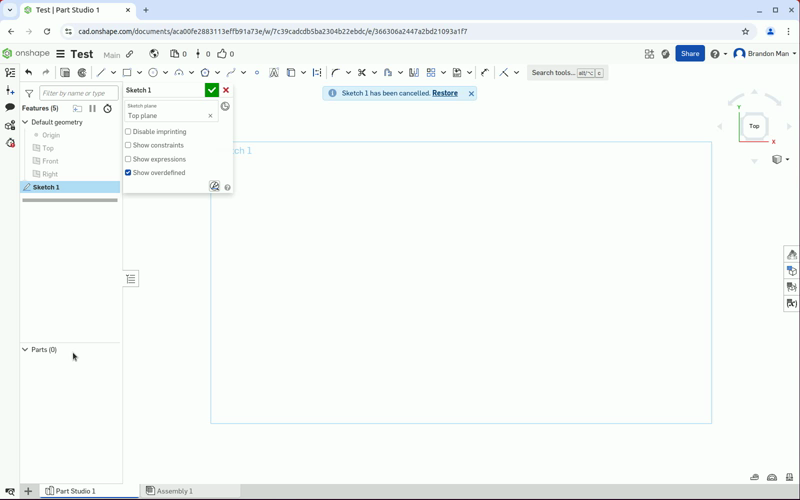
key(y)
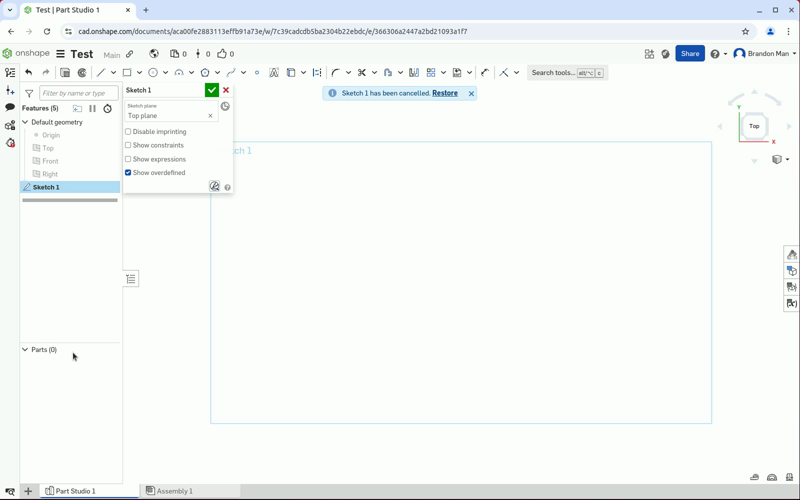
key(l)
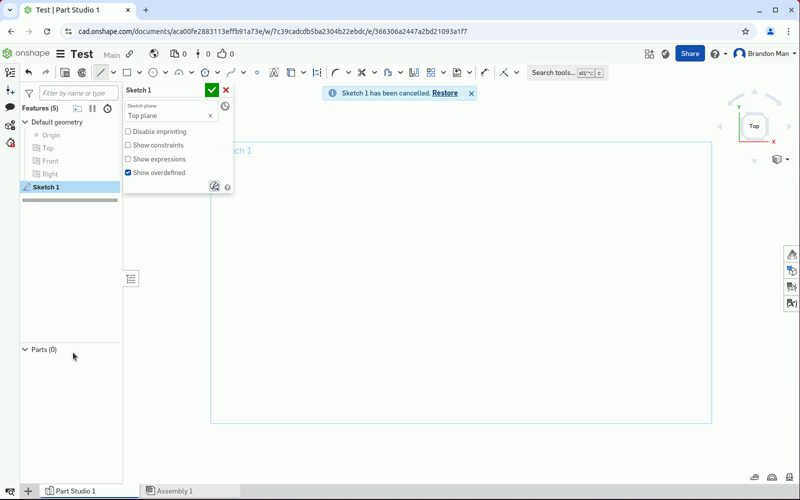
key_down(shift)
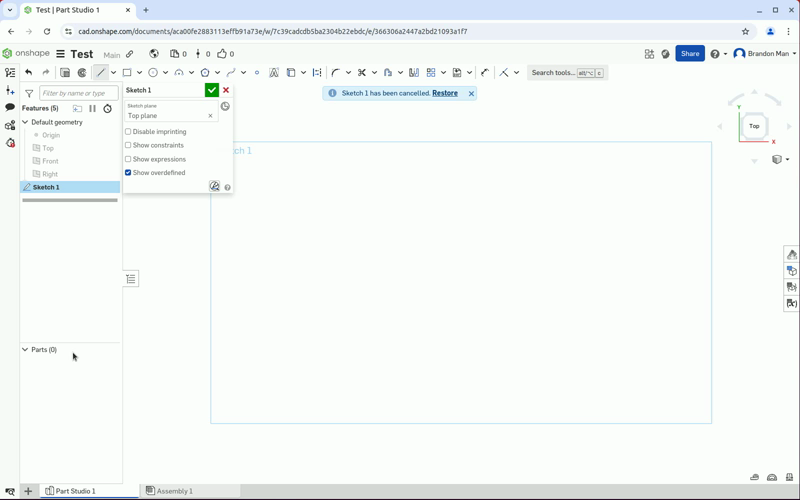
mouse_move(348, 198)
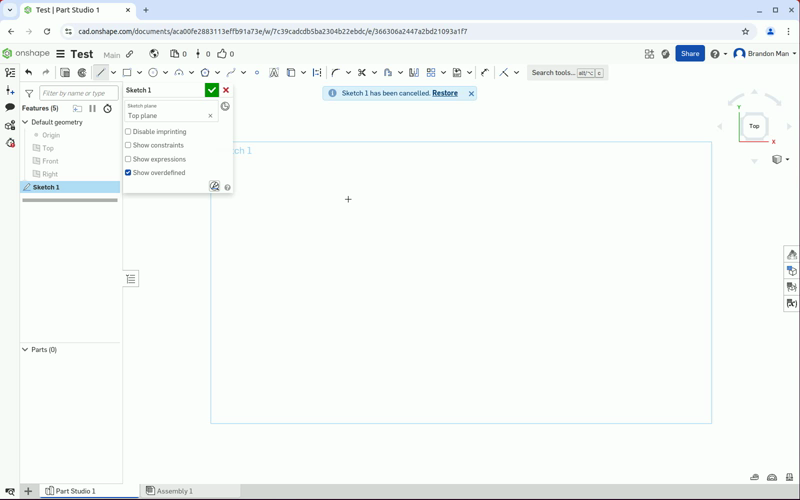
click(348, 198)
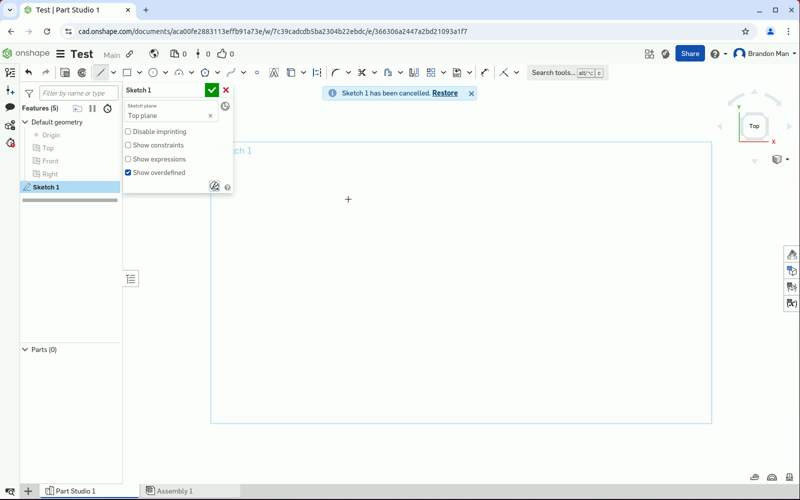
key_up(shift)
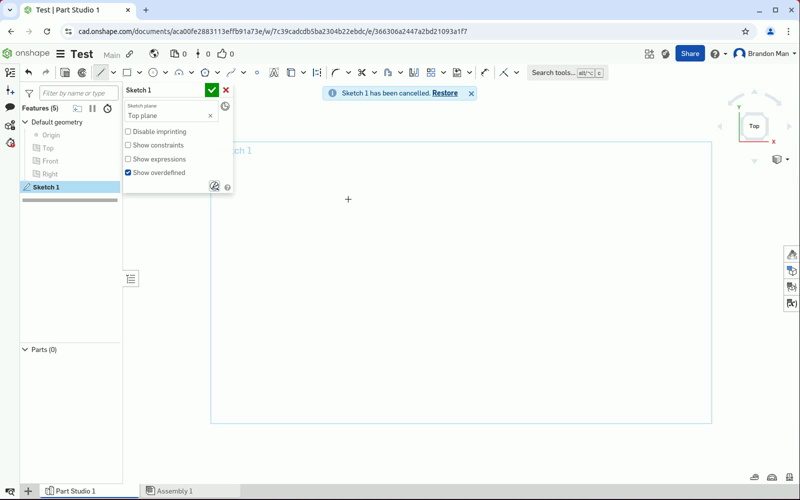
key_down(shift)
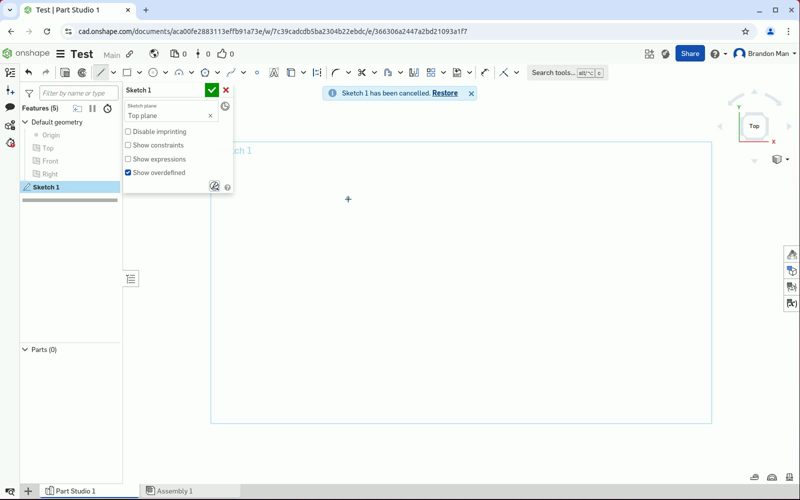
mouse_move(378, 198)
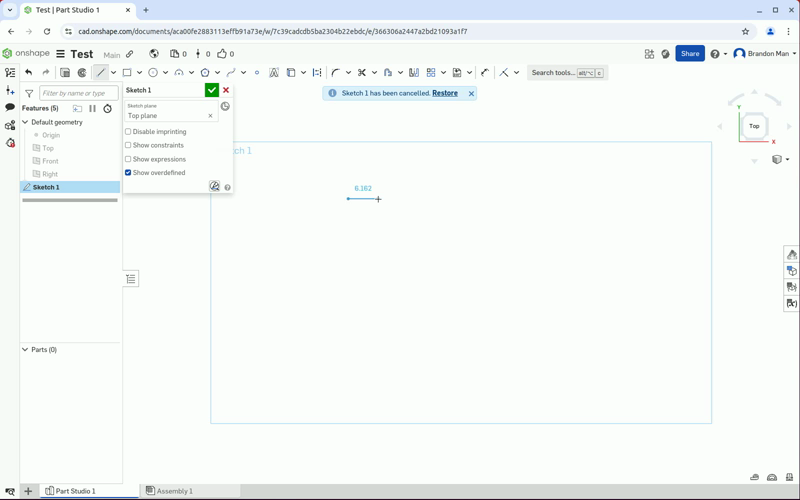
mouse_move(349, 198)
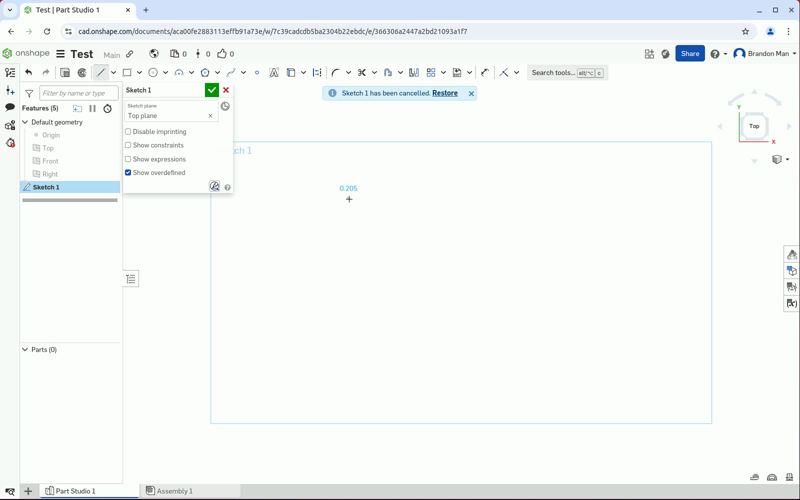
scroll(6)
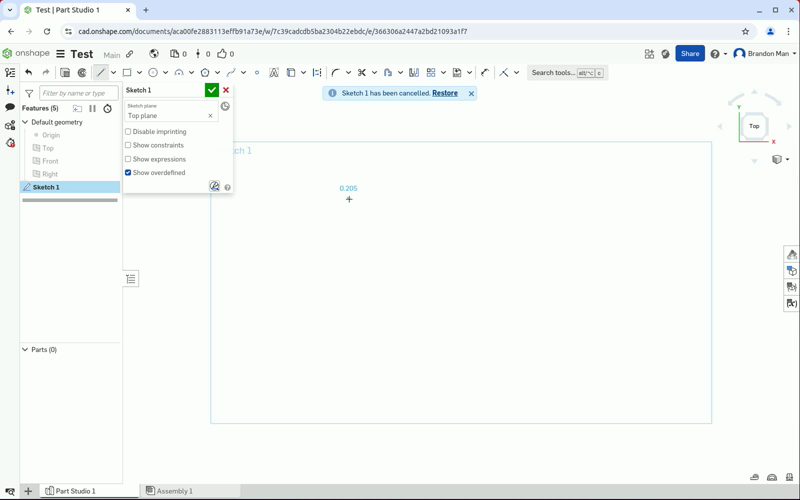
scroll(6)
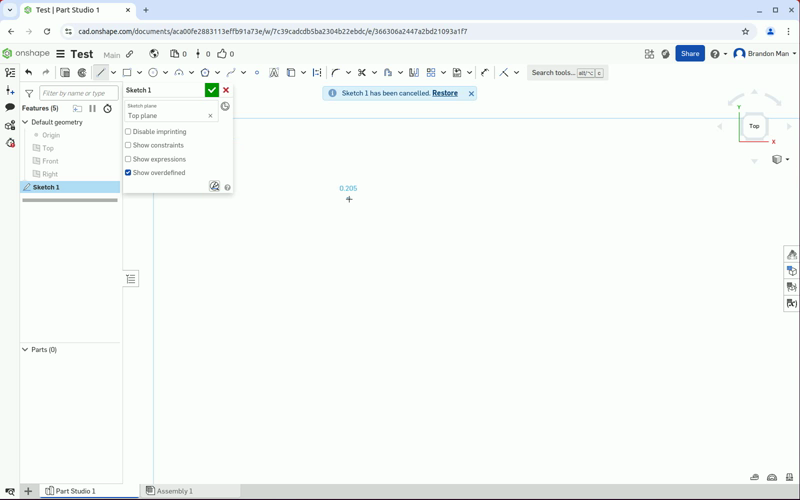
scroll(6)
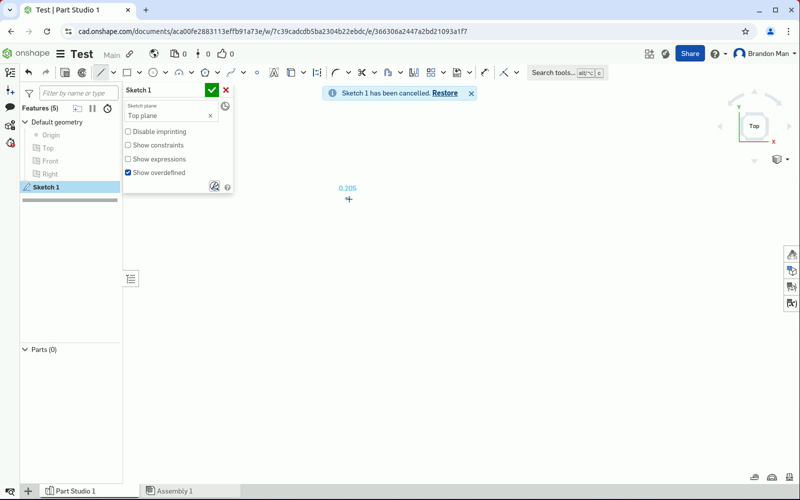
scroll(6)
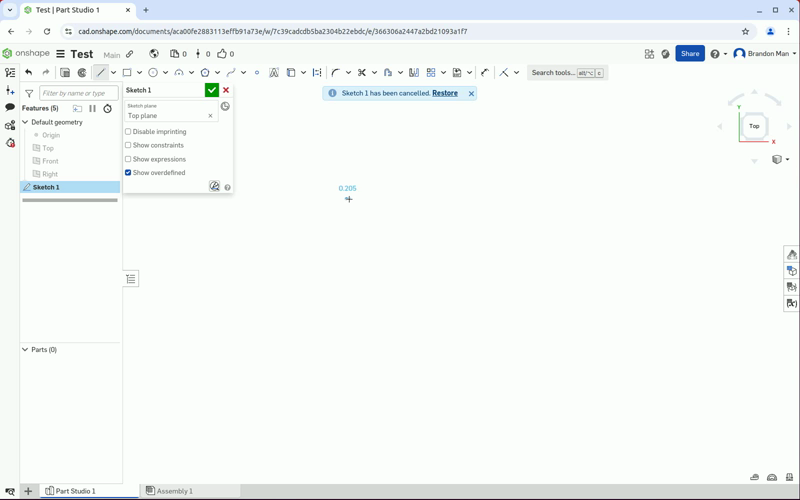
scroll(6)
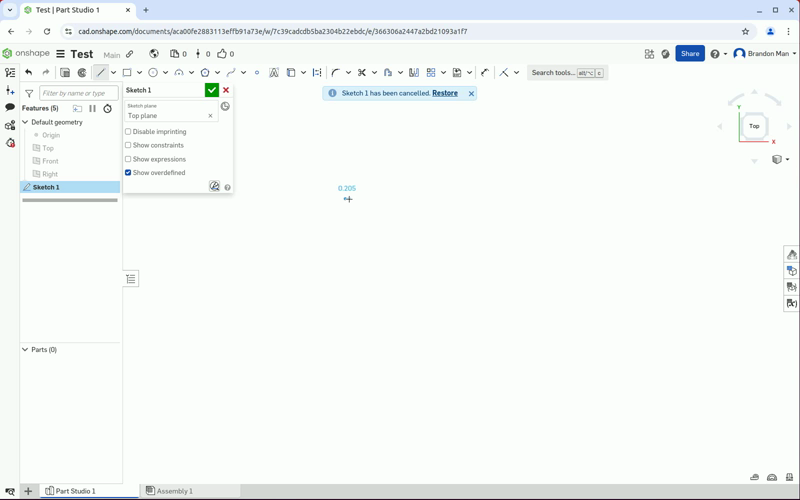
scroll(6)
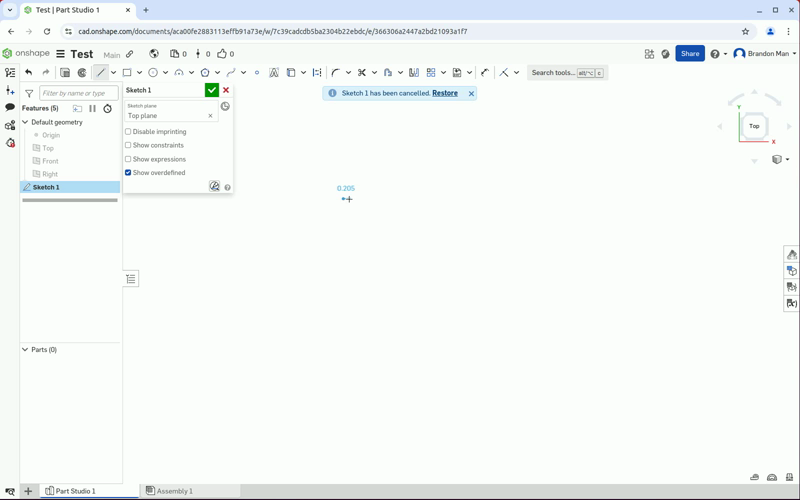
scroll(6)
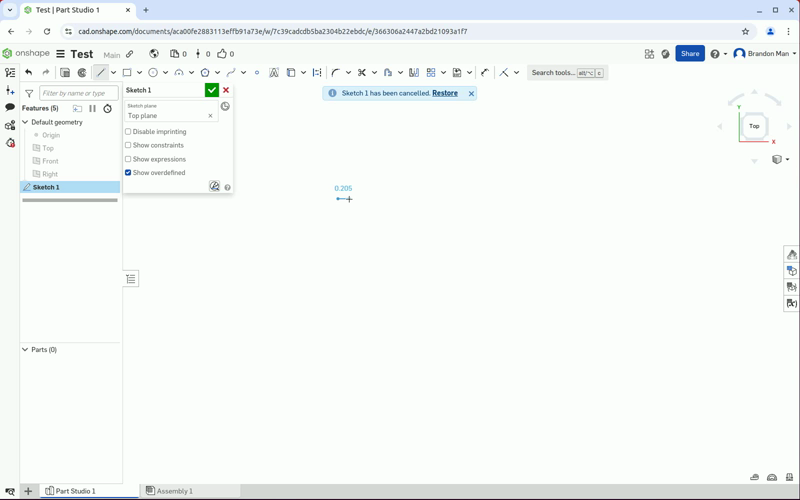
click(349, 198)
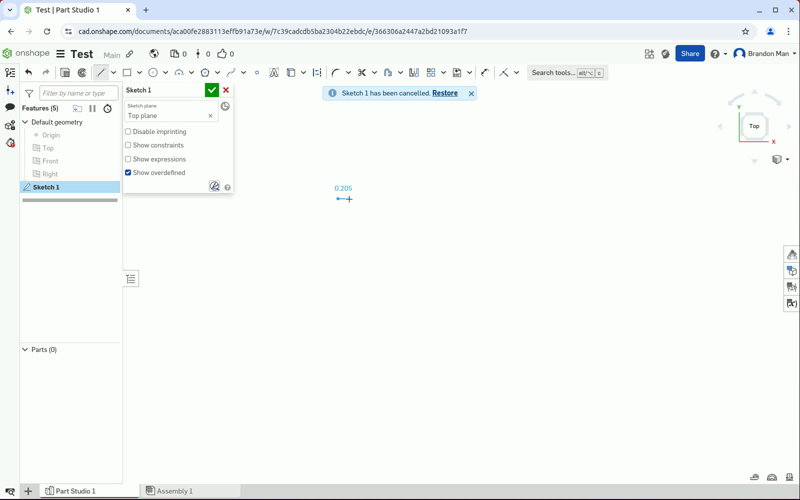
scroll(-6)
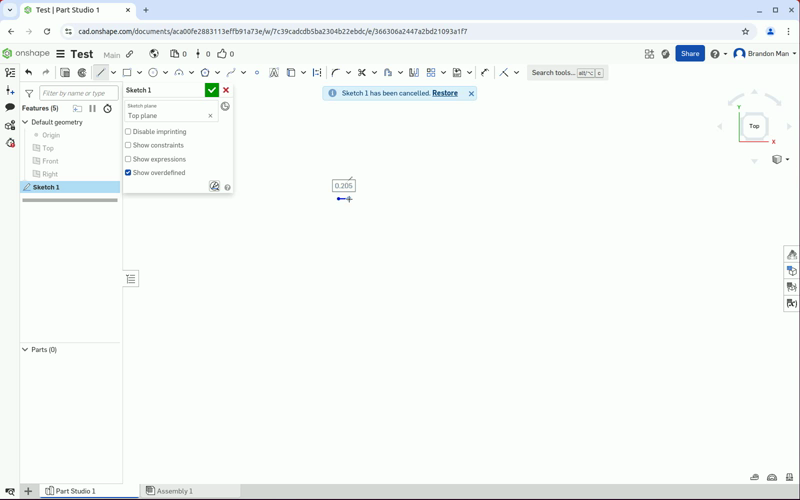
scroll(-6)
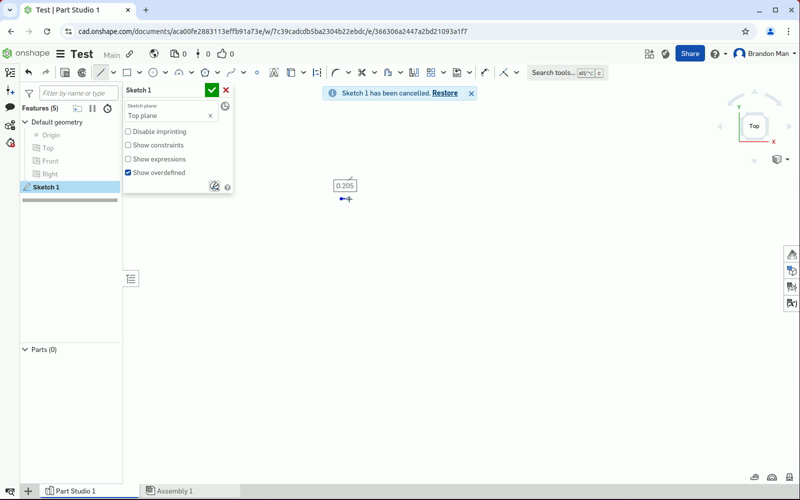
scroll(-6)
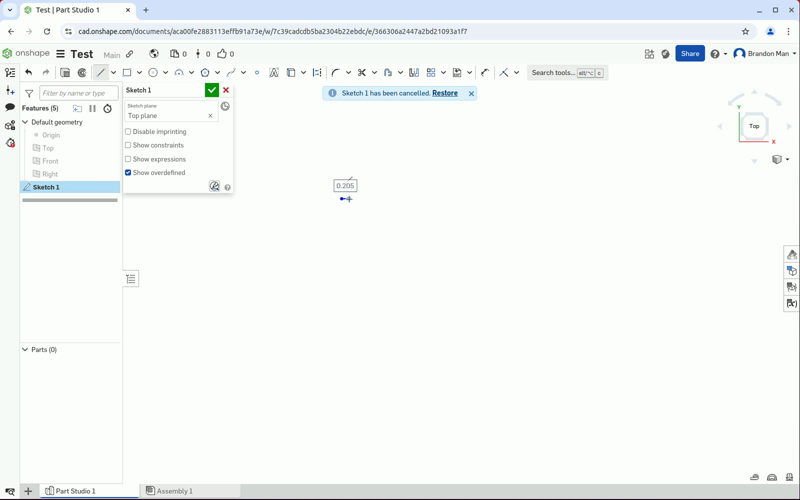
scroll(-6)
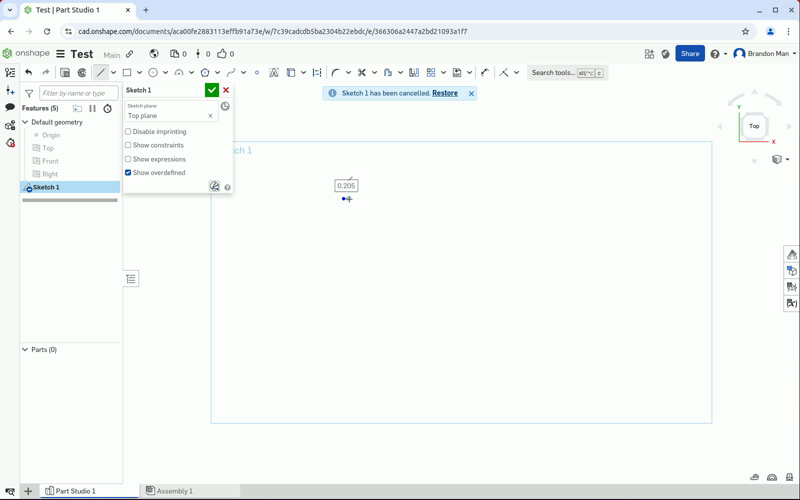
scroll(-6)
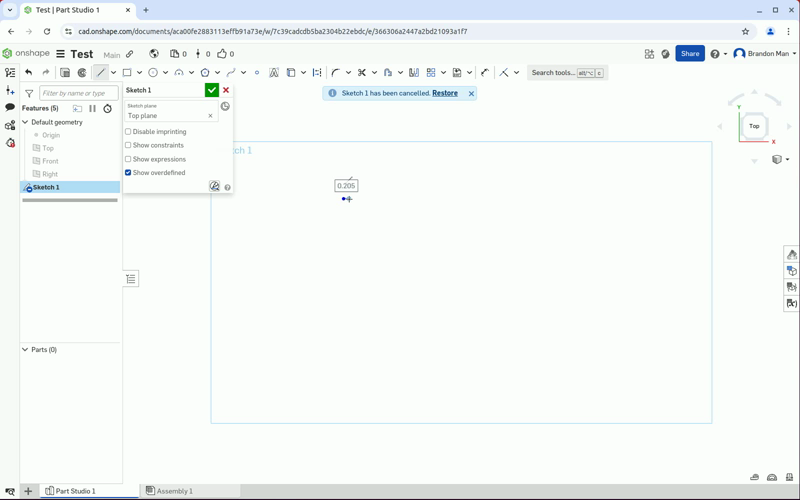
scroll(-6)
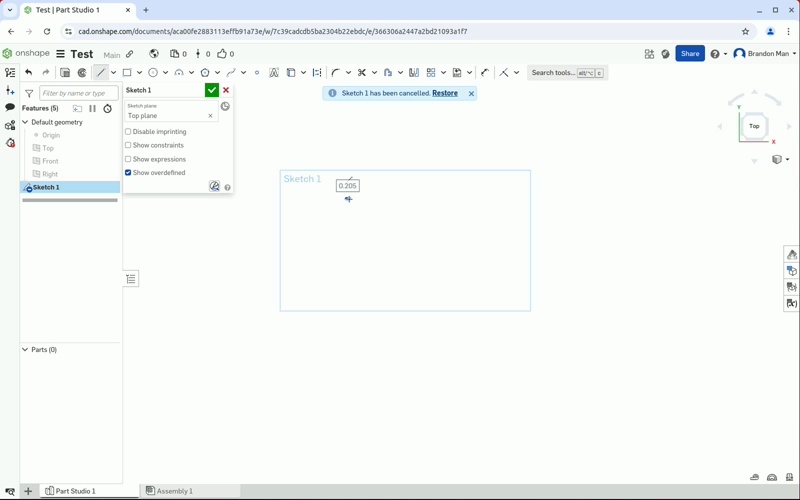
scroll(-6)
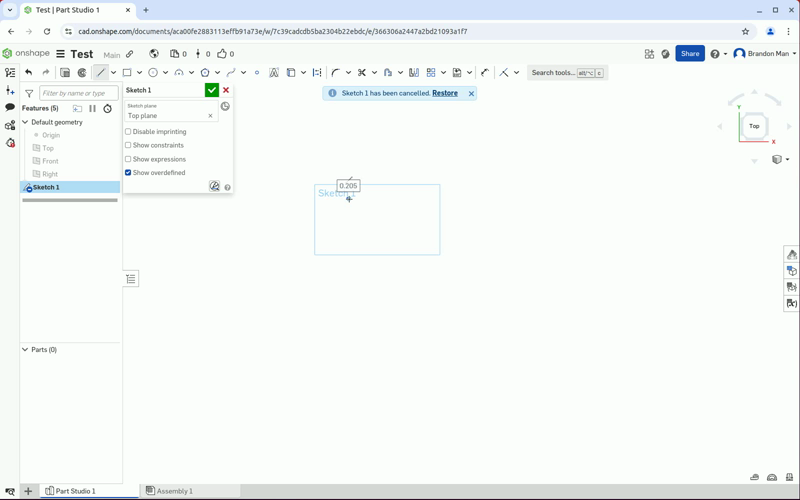
key_up(shift)
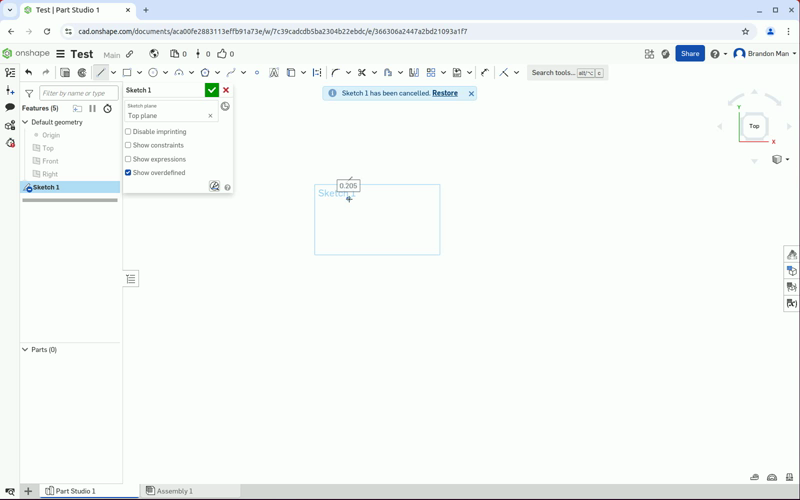
key_down(shift)
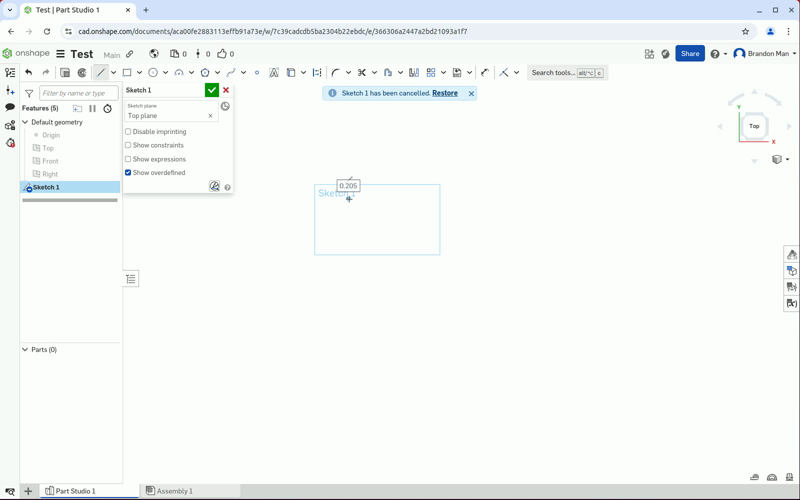
mouse_move(379, 198)
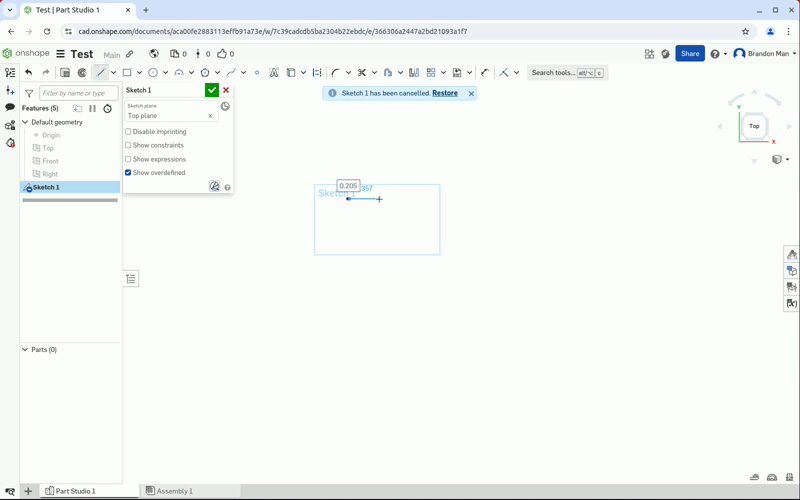
mouse_move(349, 189)
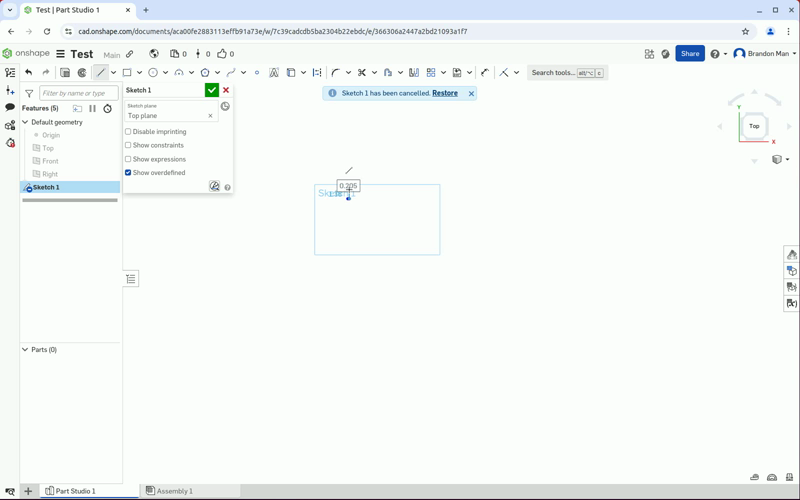
click(349, 189)
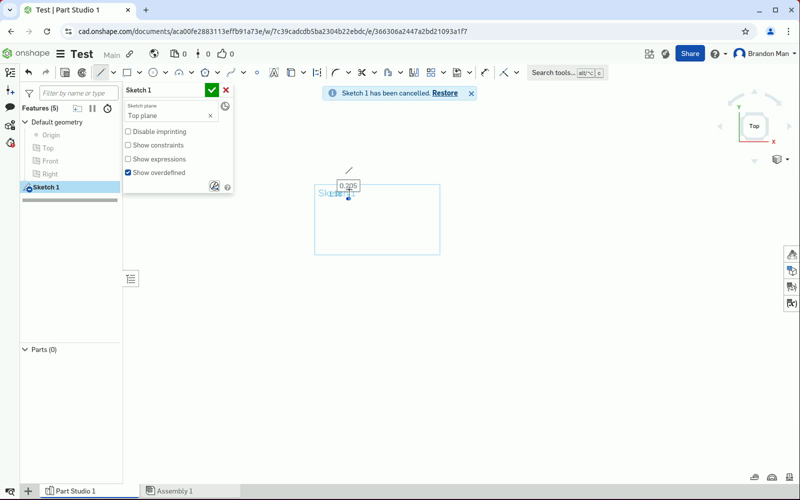
key_up(shift)
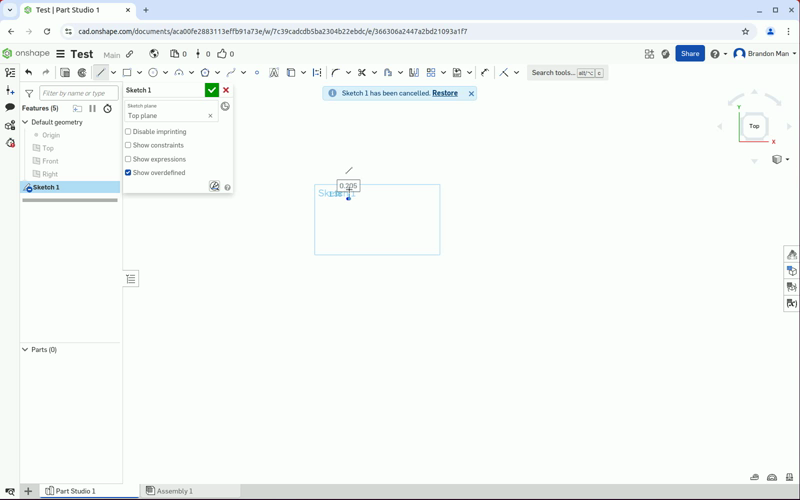
key_down(shift)
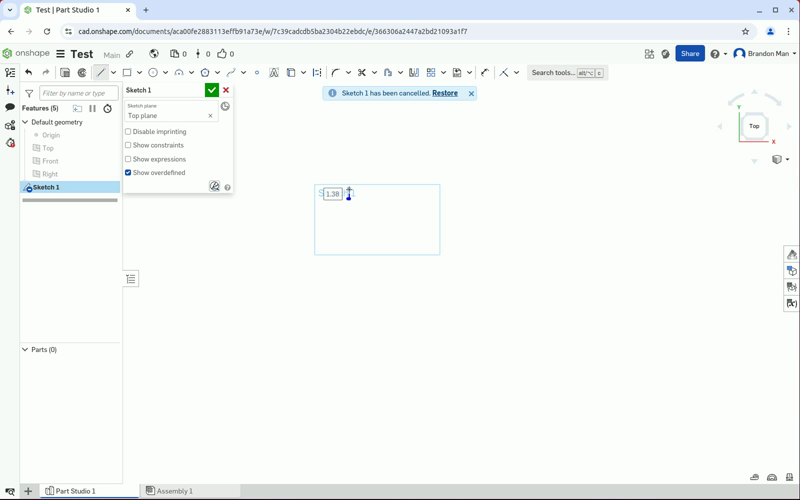
mouse_move(379, 189)
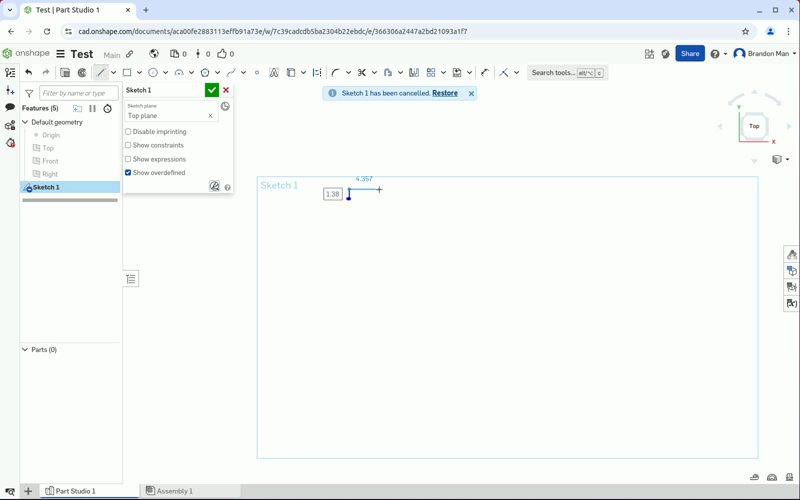
mouse_move(358, 189)
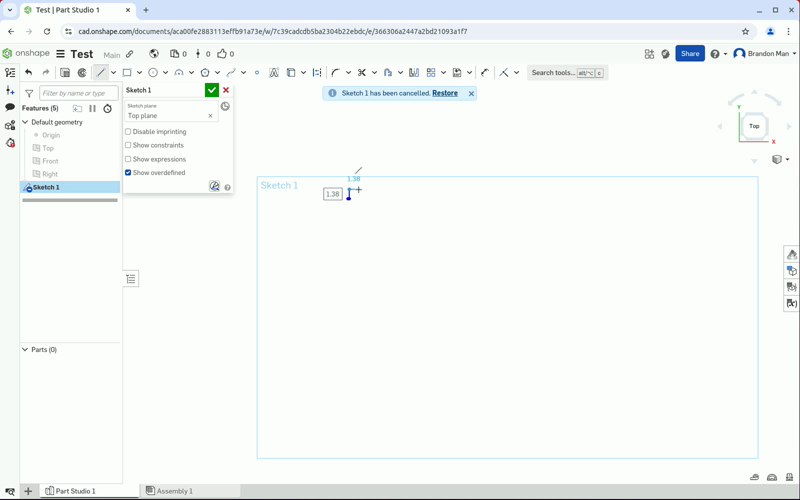
click(358, 189)
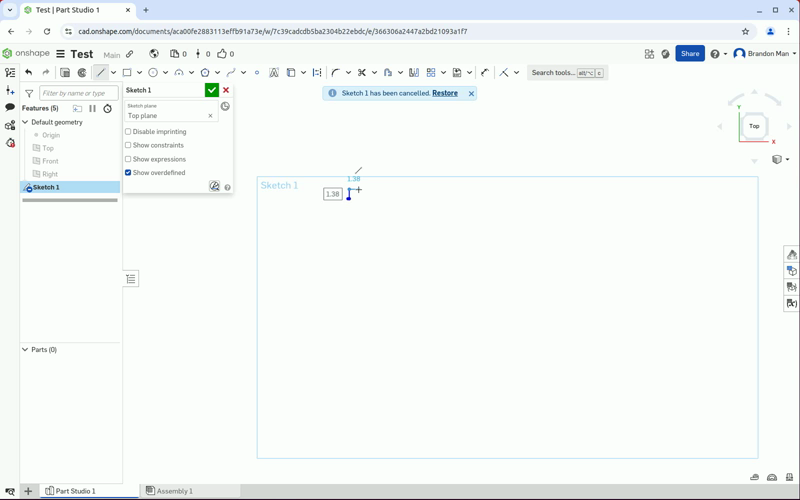
key_up(shift)
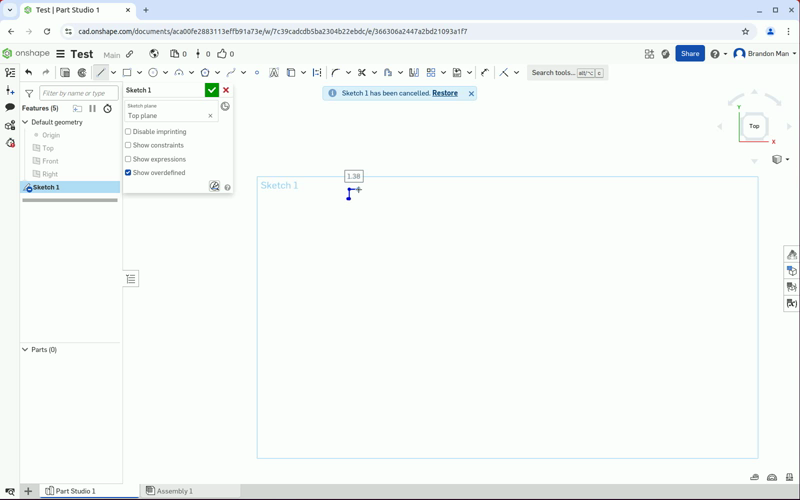
key_down(shift)
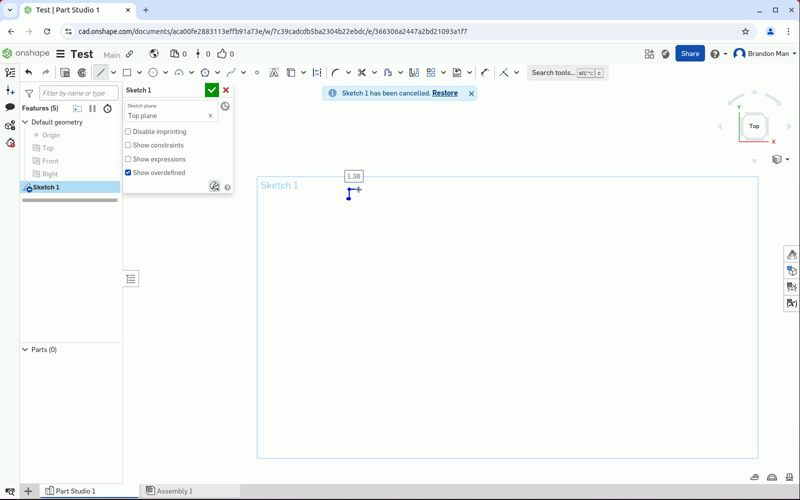
mouse_move(388, 189)
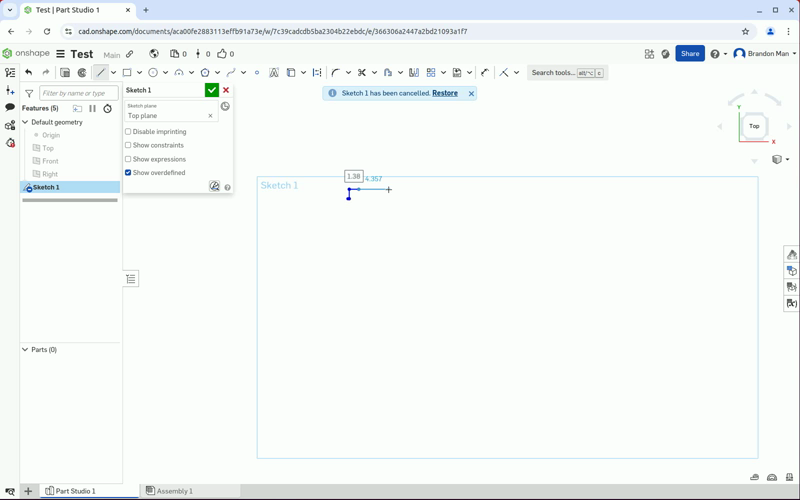
mouse_move(358, 188)
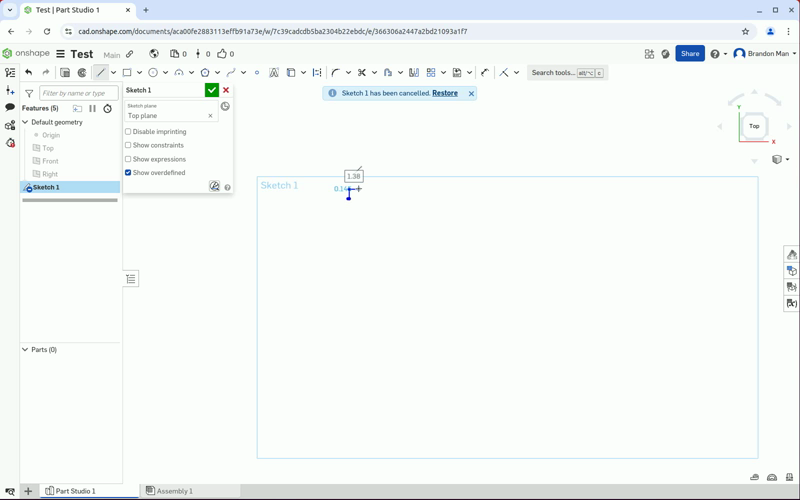
scroll(6)
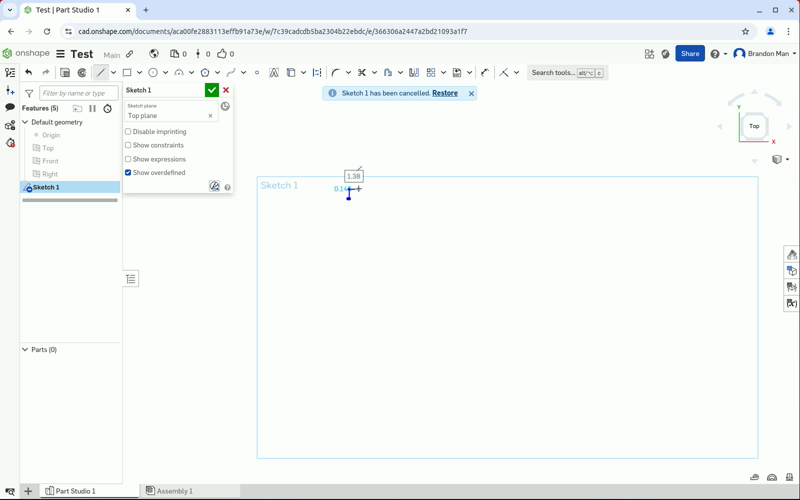
scroll(6)
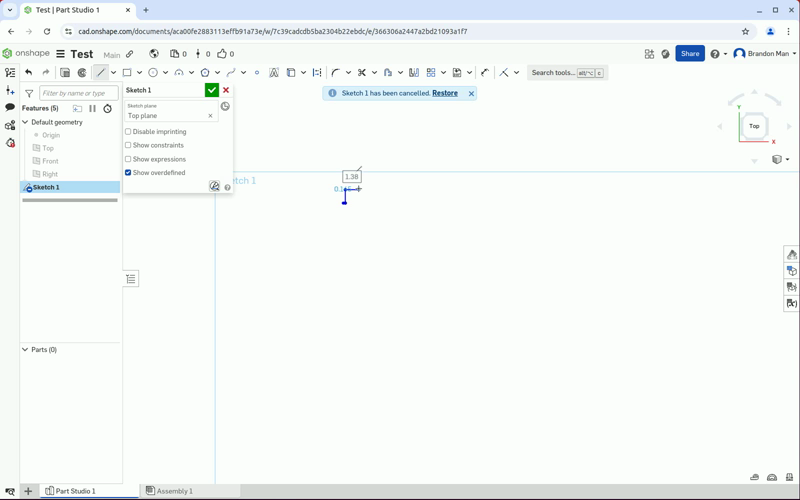
scroll(6)
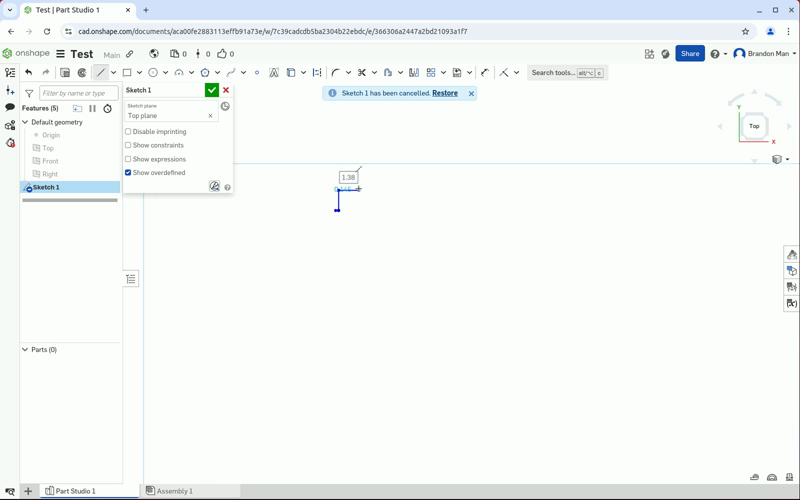
scroll(6)
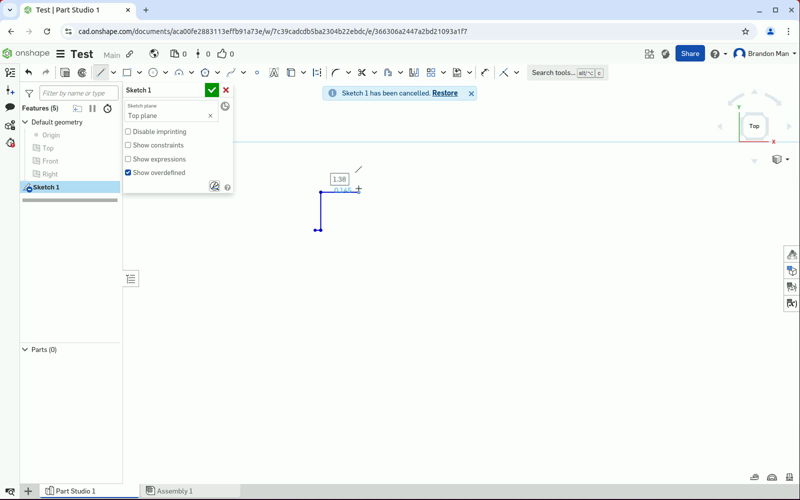
scroll(6)
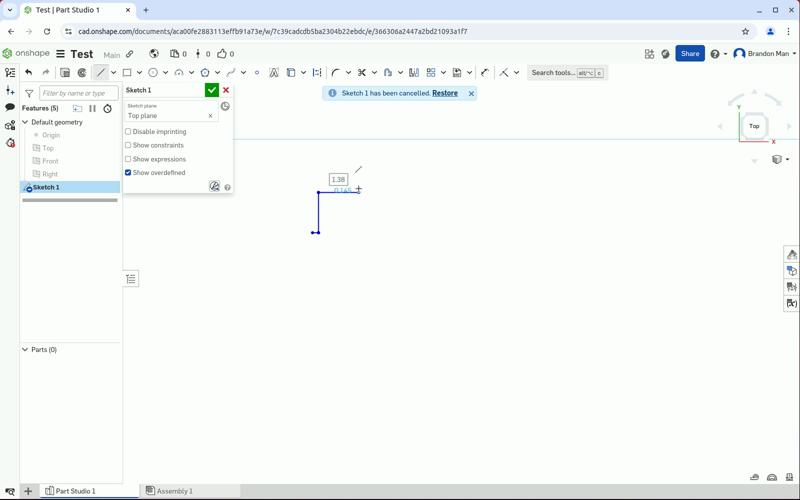
scroll(6)
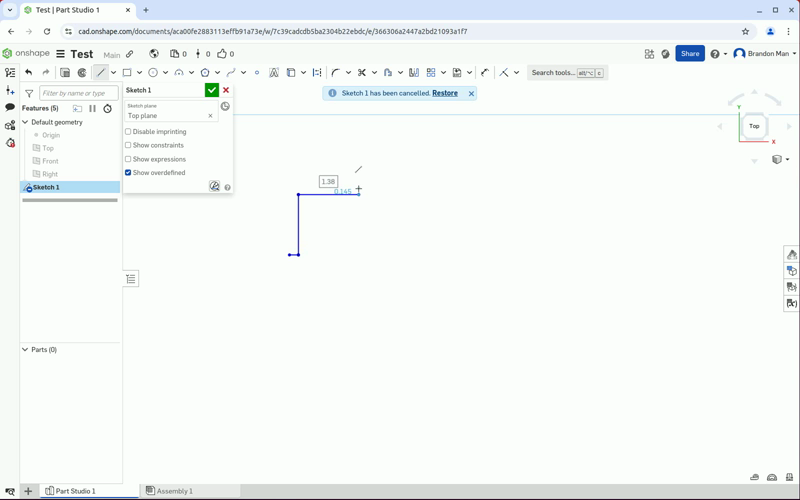
scroll(6)
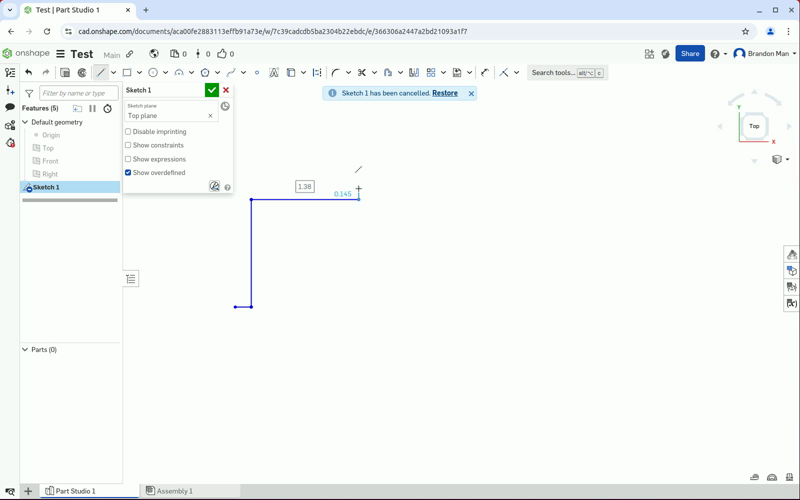
click(358, 188)
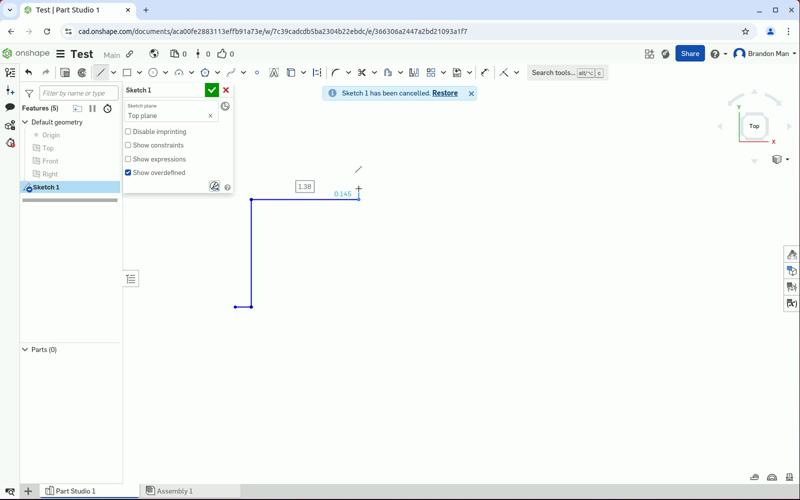
scroll(-6)
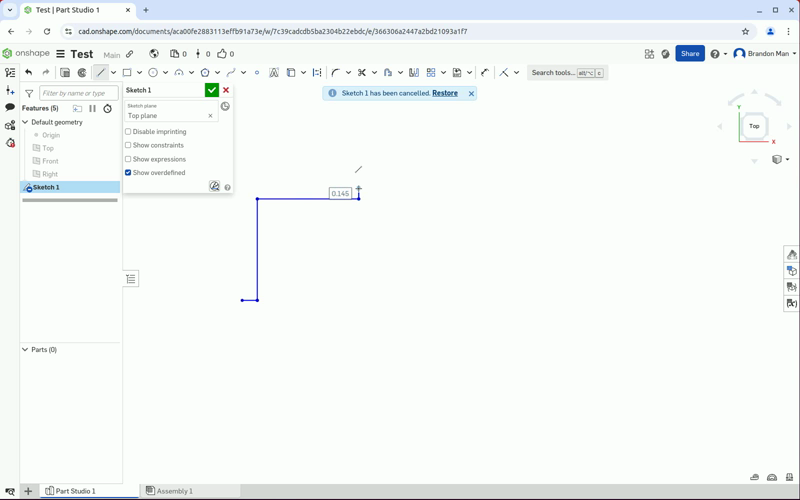
scroll(-6)
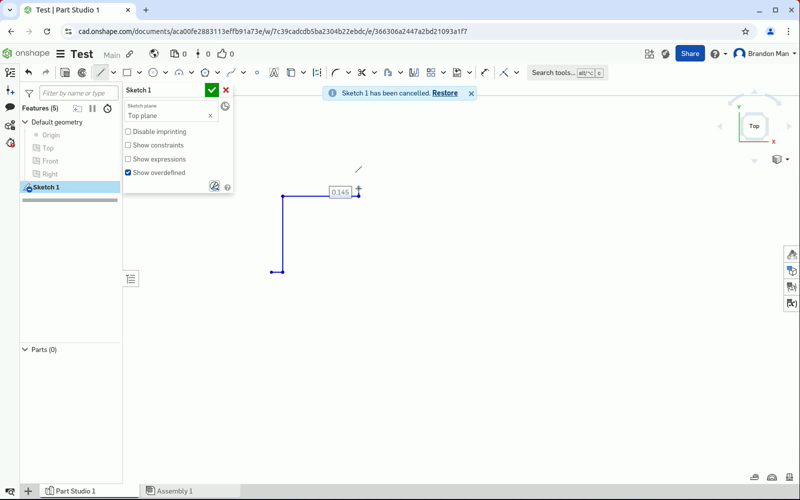
scroll(-6)
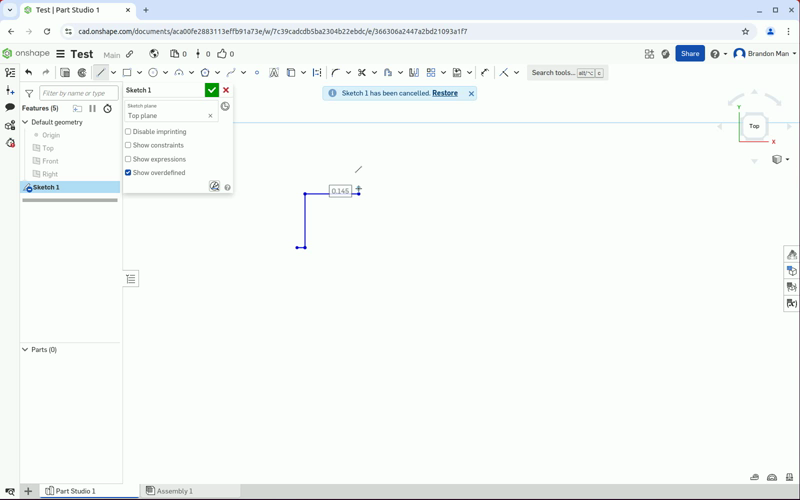
scroll(-6)
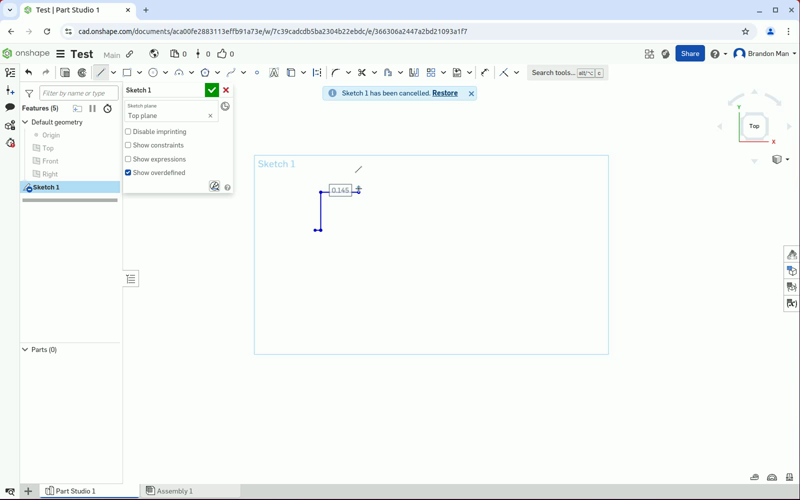
scroll(-6)
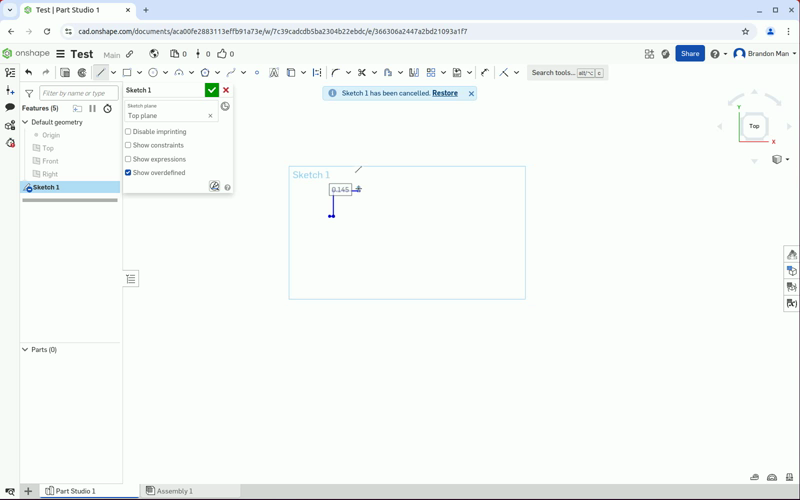
scroll(-6)
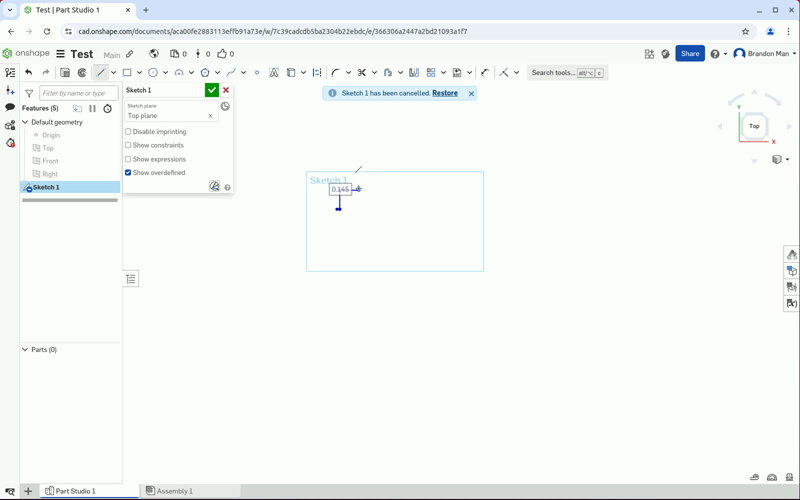
scroll(-6)
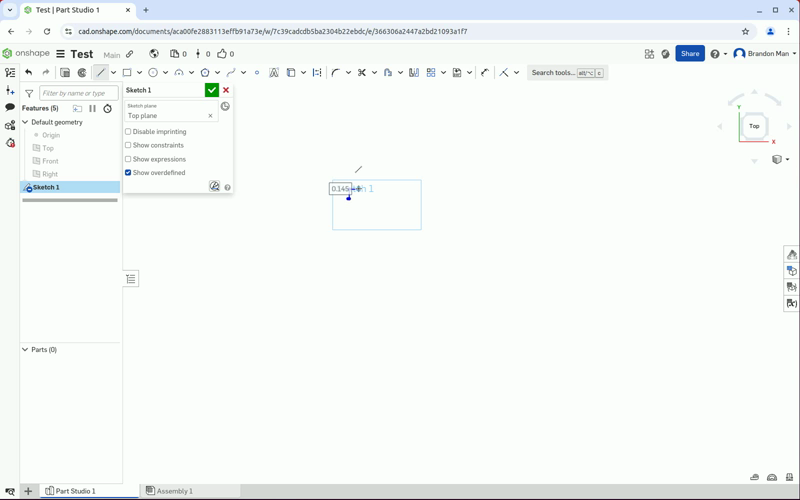
key_up(shift)
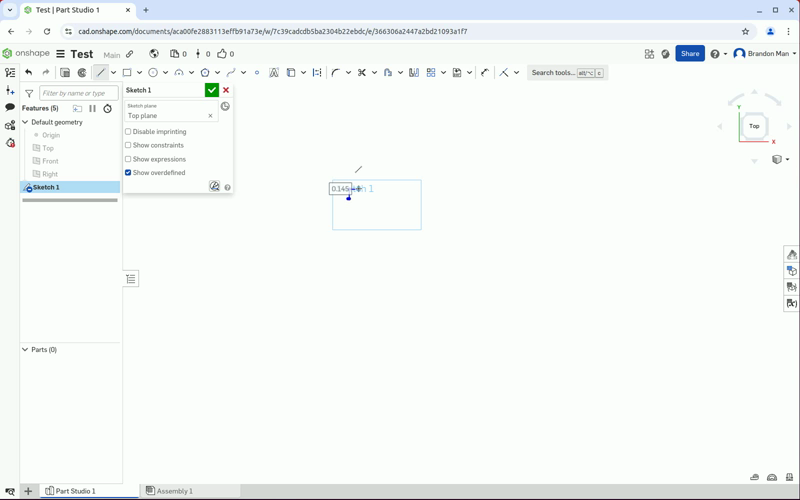
key_down(shift)
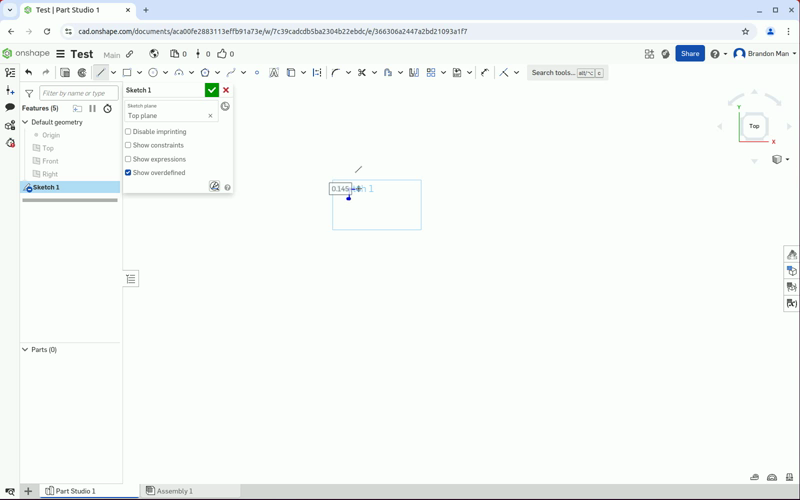
mouse_move(388, 188)
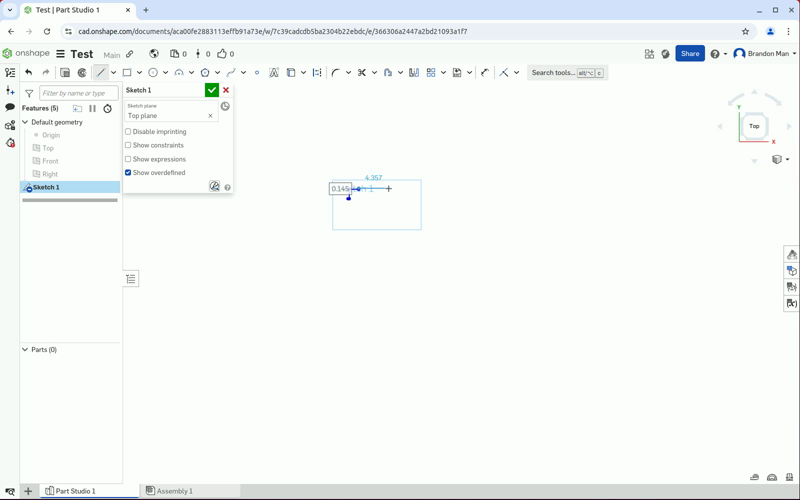
mouse_move(348, 188)
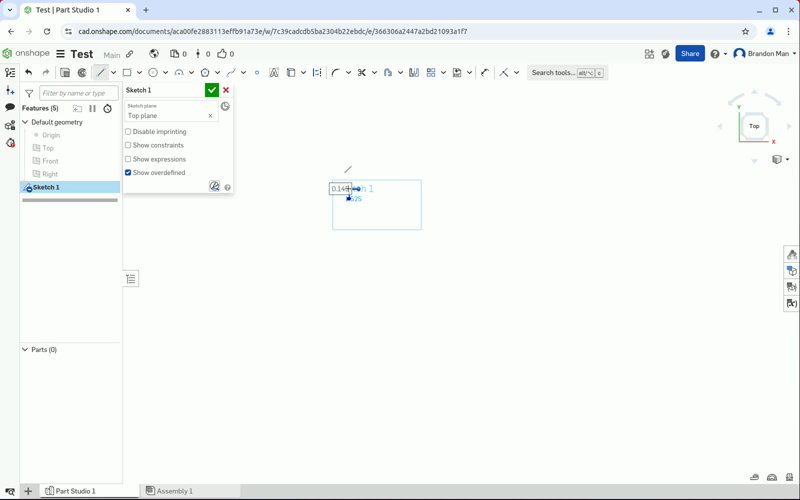
scroll(6)
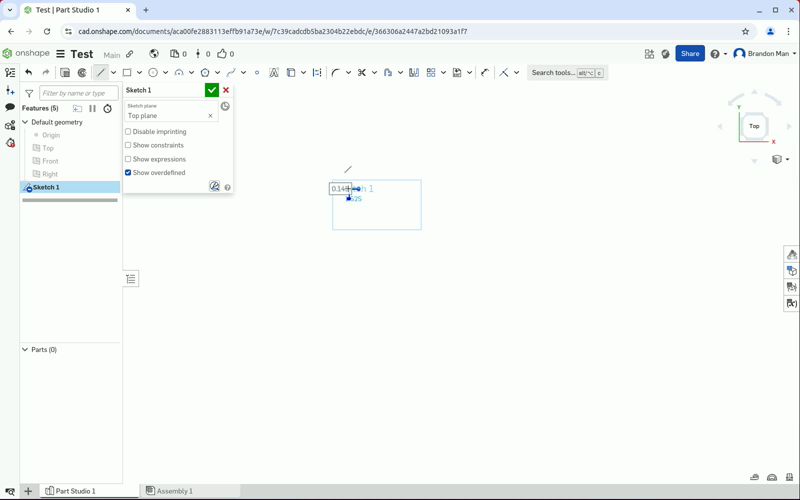
scroll(6)
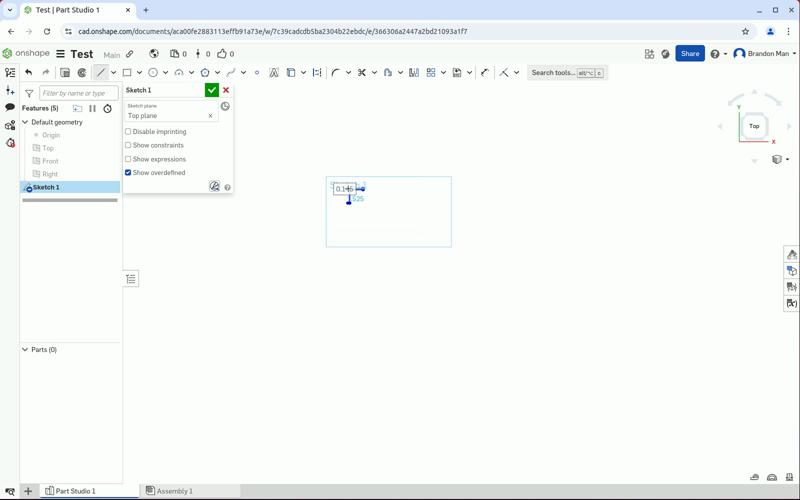
scroll(6)
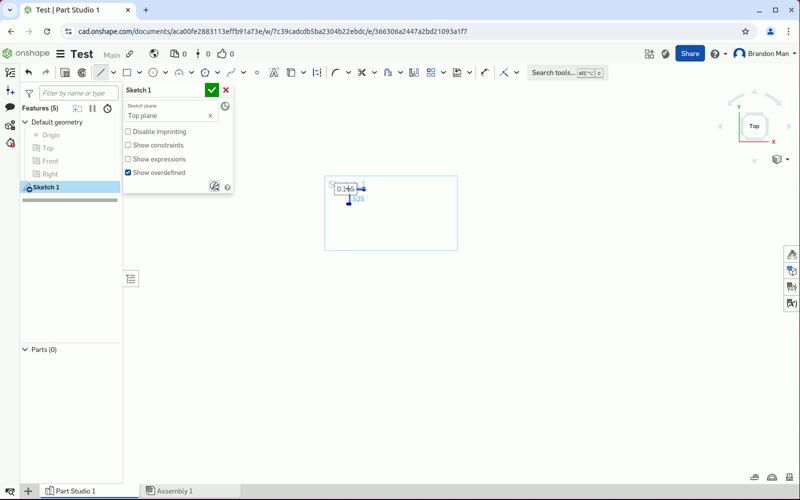
scroll(6)
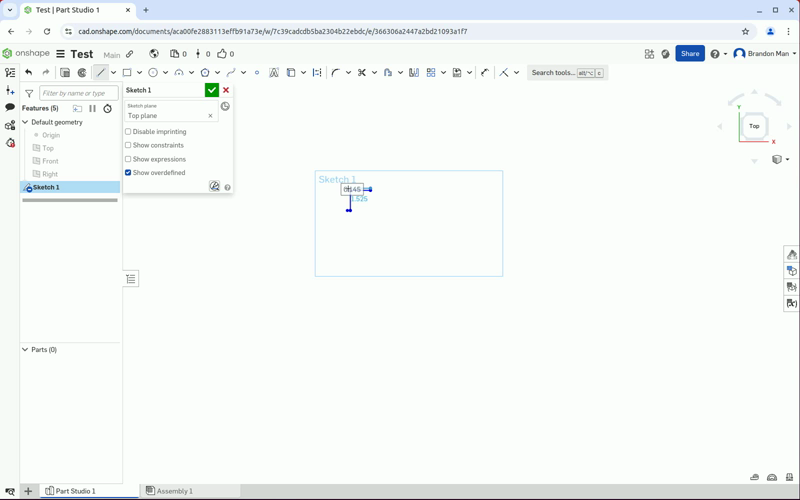
scroll(6)
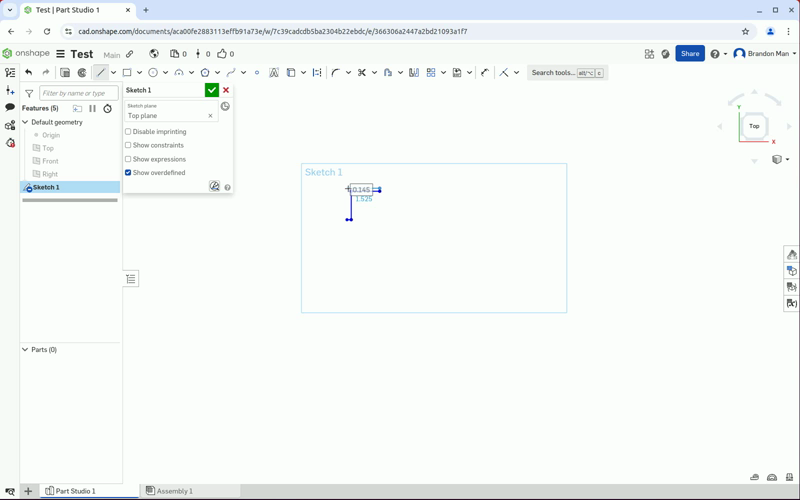
scroll(6)
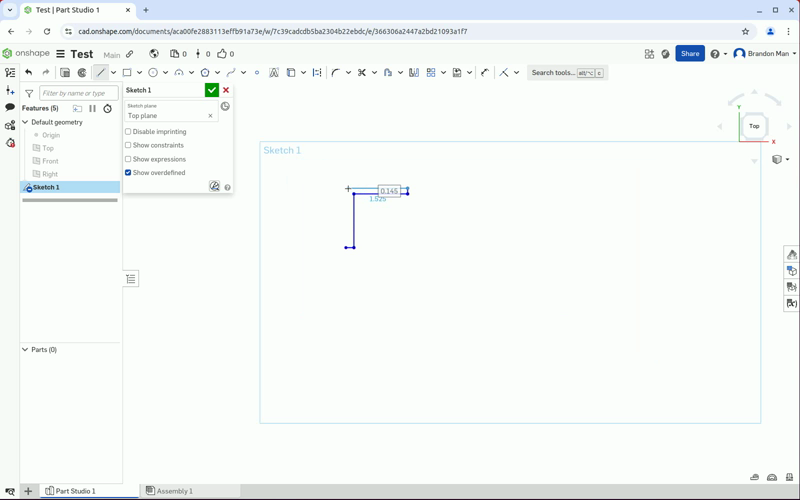
scroll(6)
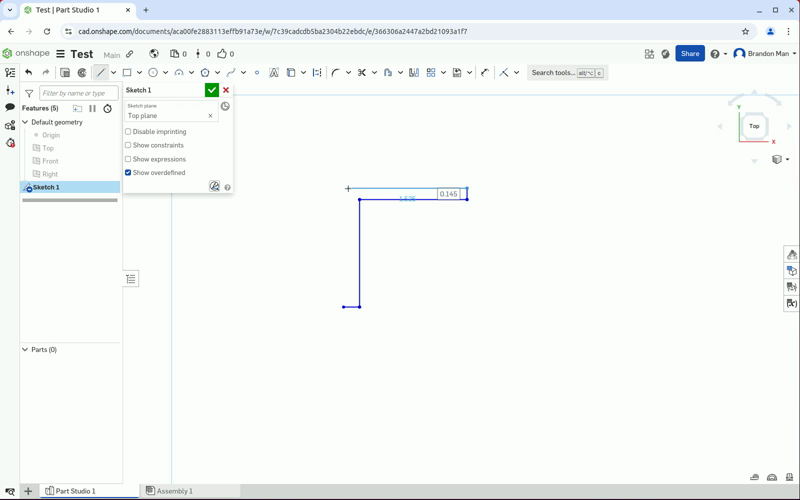
click(348, 188)
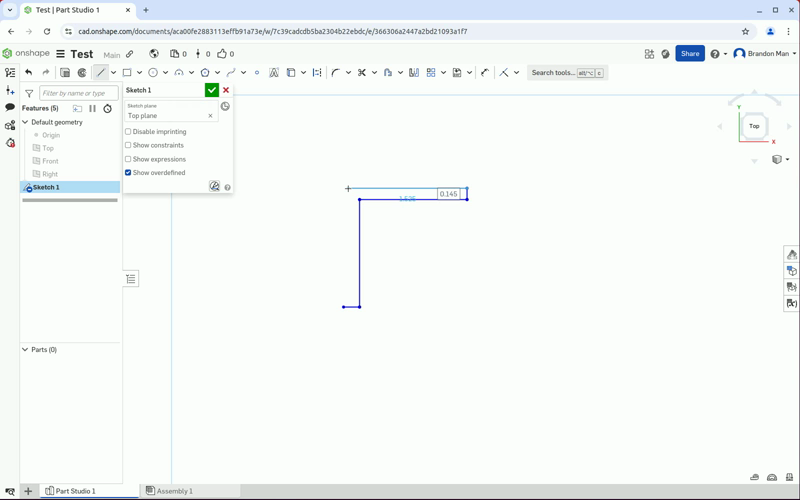
scroll(-6)
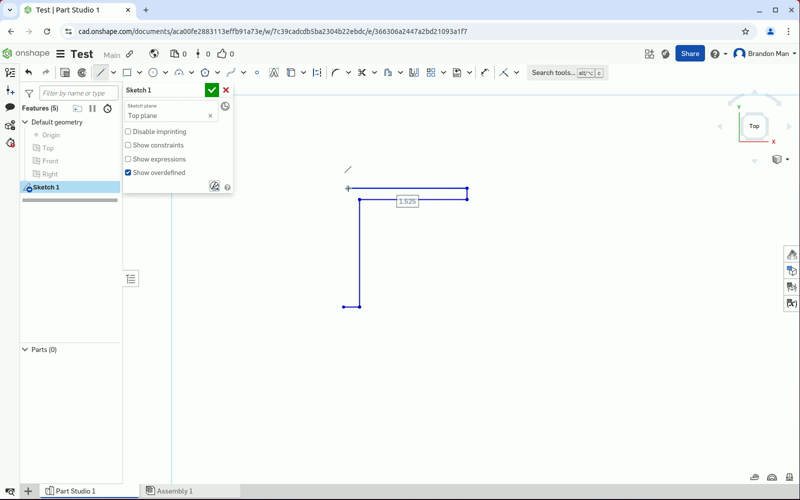
scroll(-6)
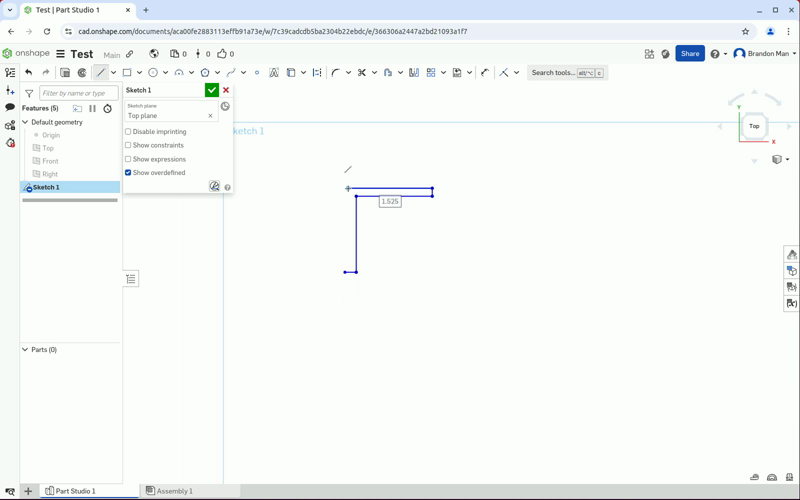
scroll(-6)
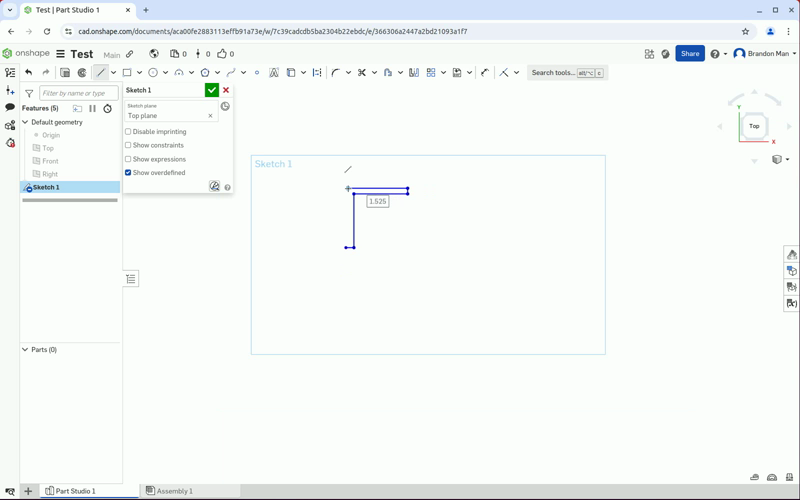
scroll(-6)
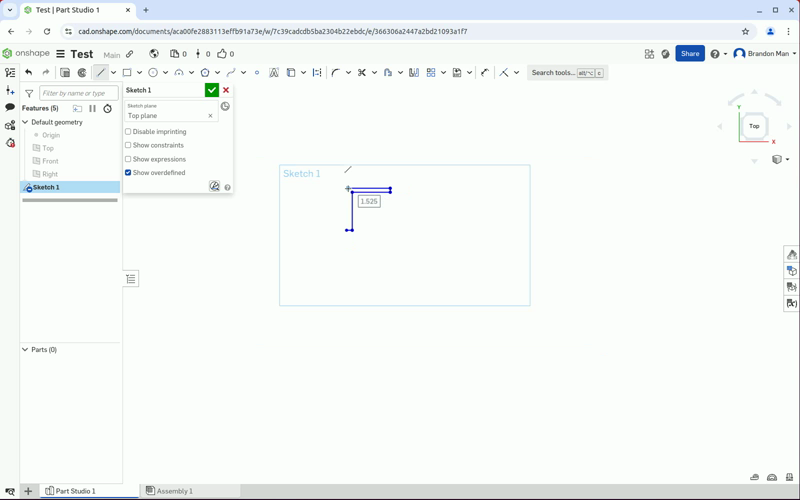
scroll(-6)
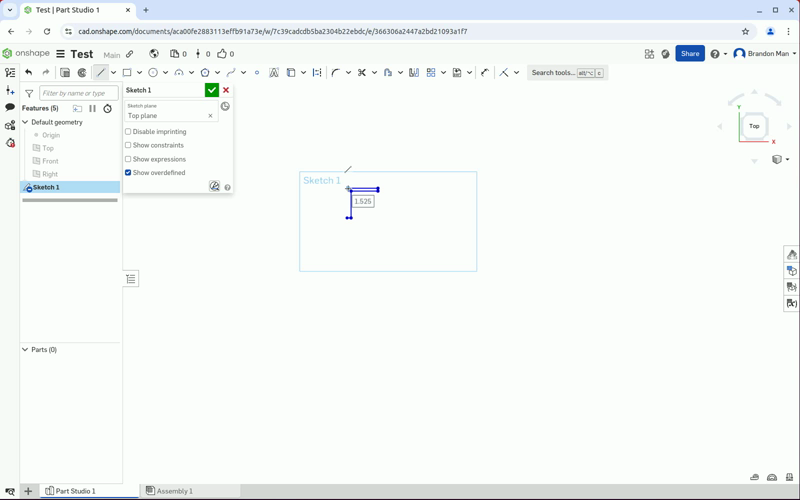
scroll(-6)
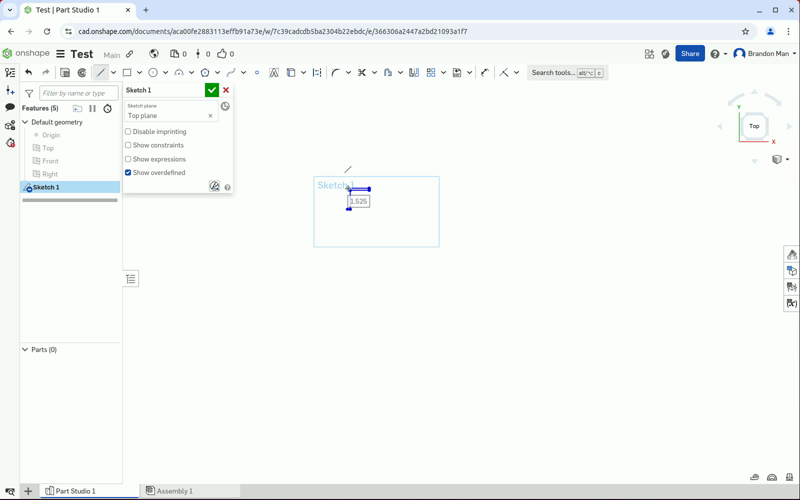
scroll(-6)
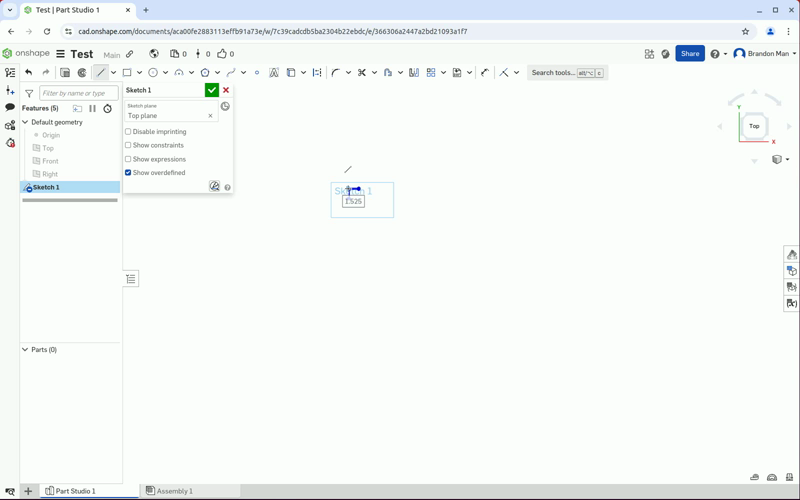
key_up(shift)
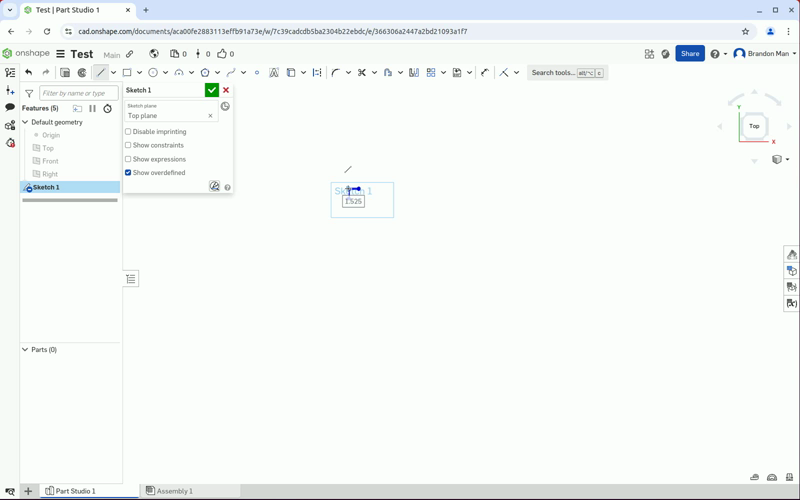
mouse_move(378, 188)
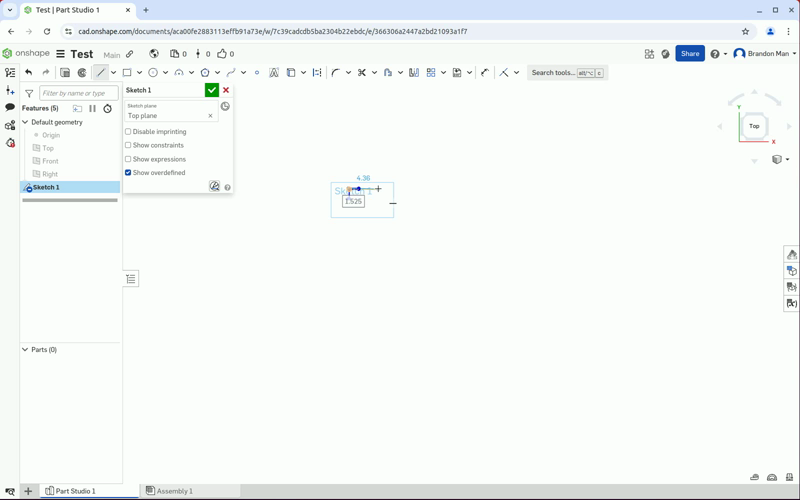
key_down(shift)
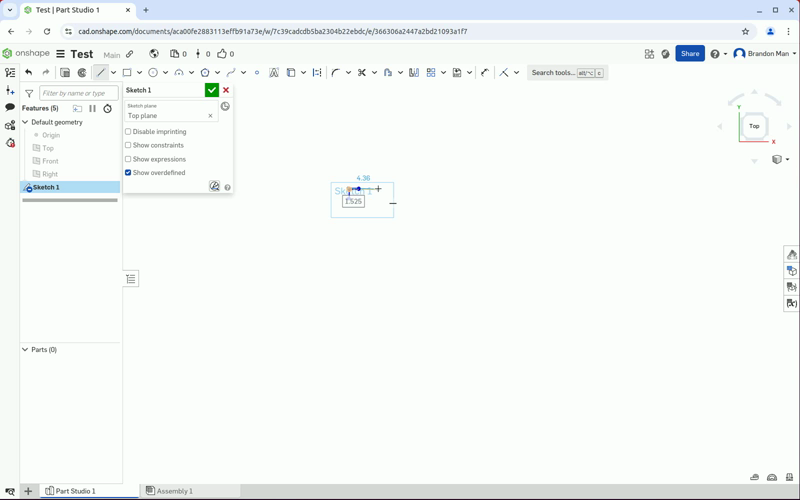
mouse_move(348, 198)
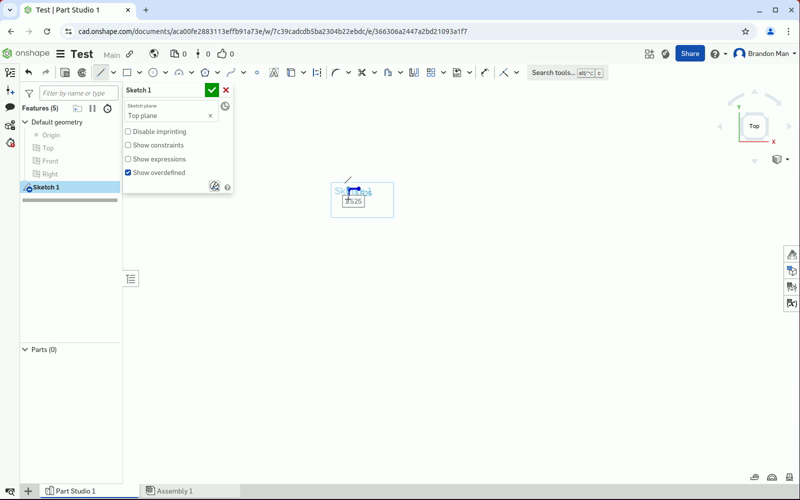
scroll(6)
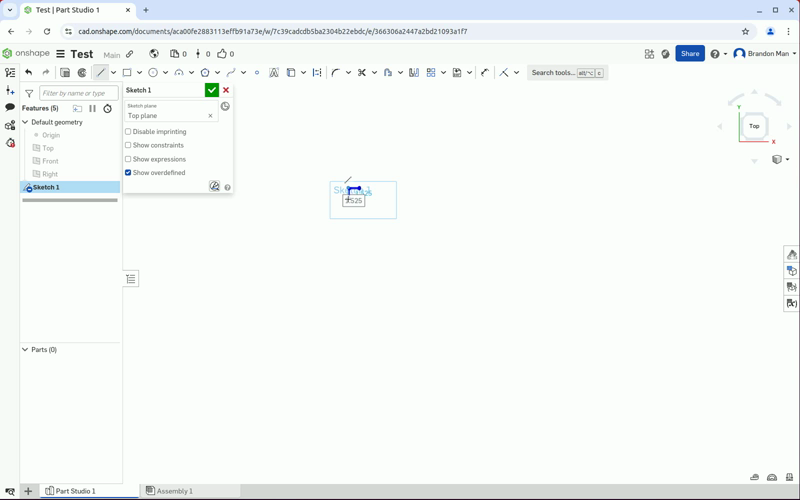
scroll(6)
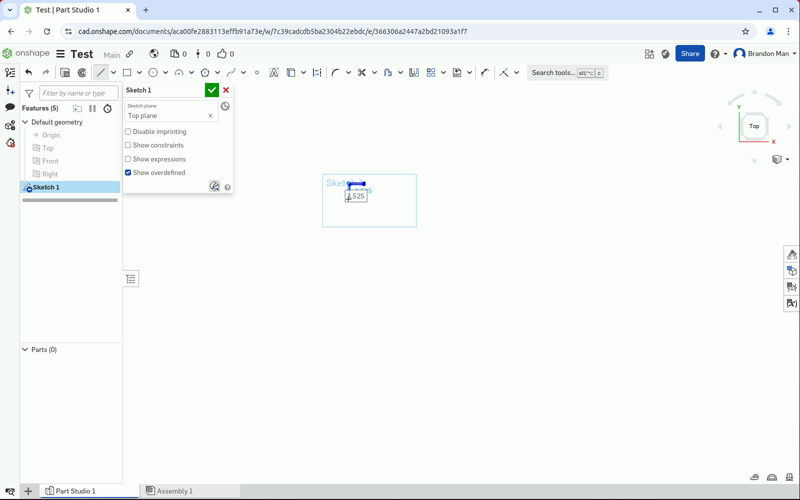
scroll(6)
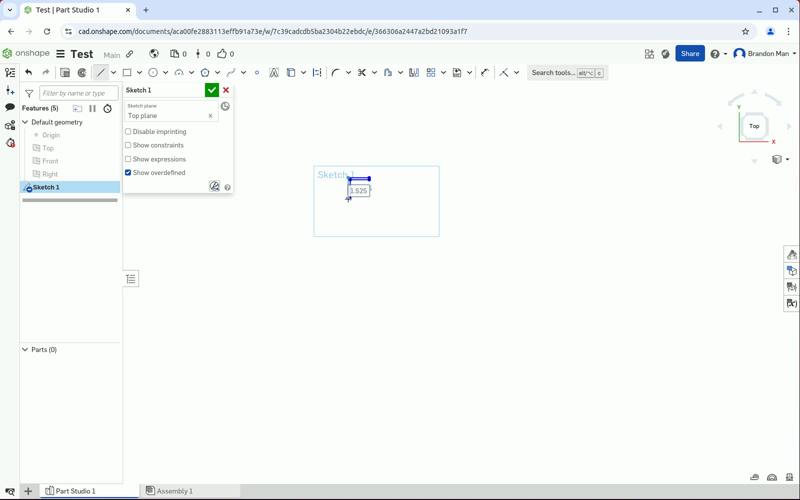
scroll(6)
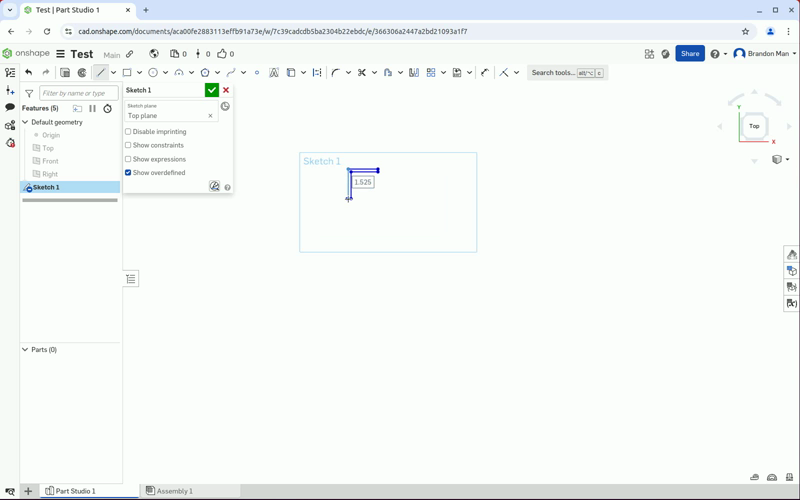
scroll(6)
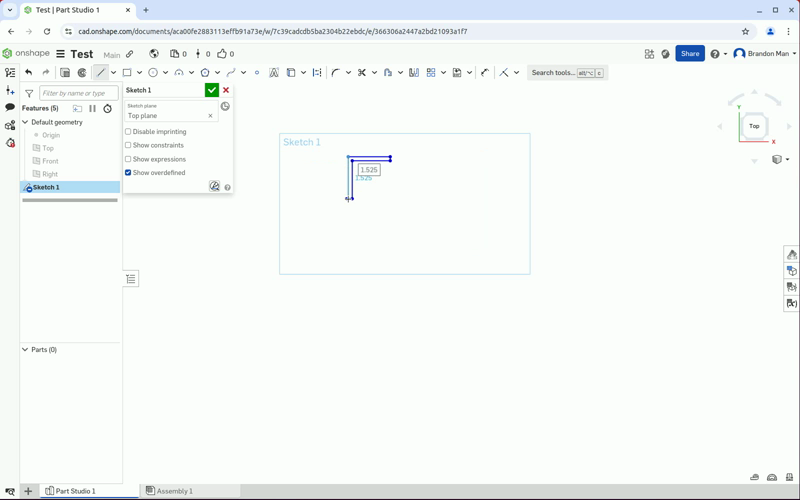
scroll(6)
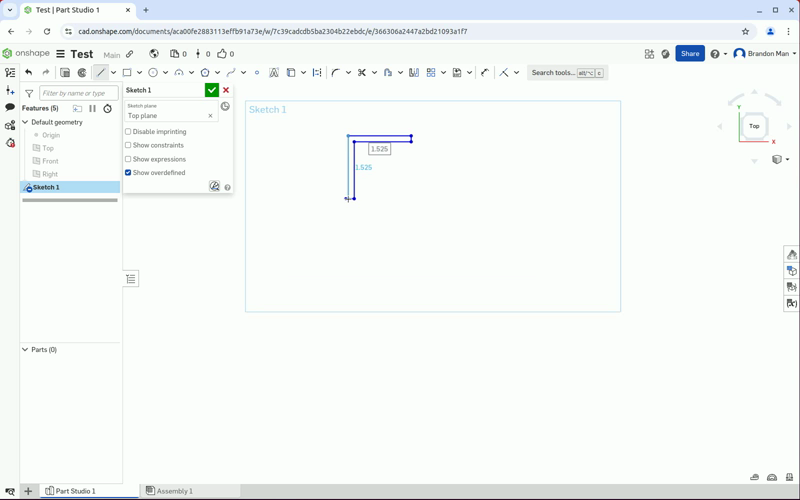
scroll(6)
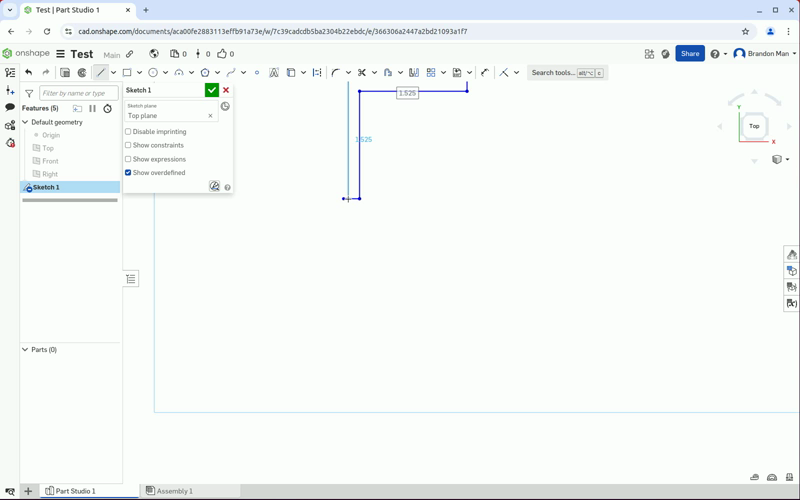
key_up(shift)
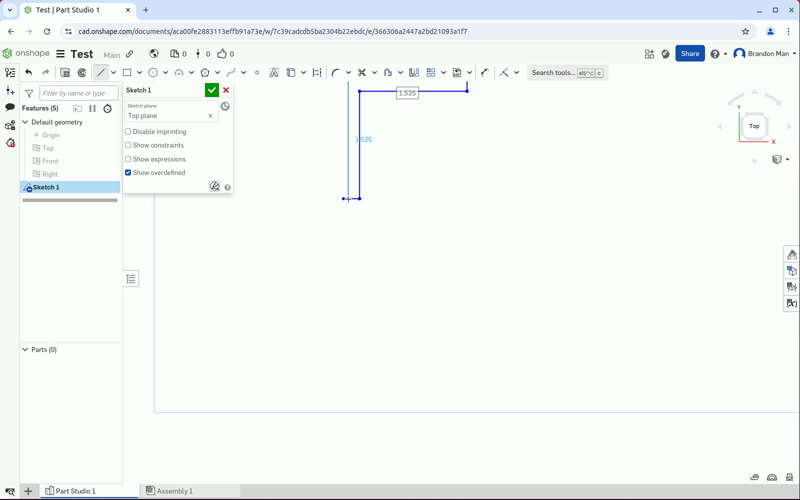
click(348, 198)
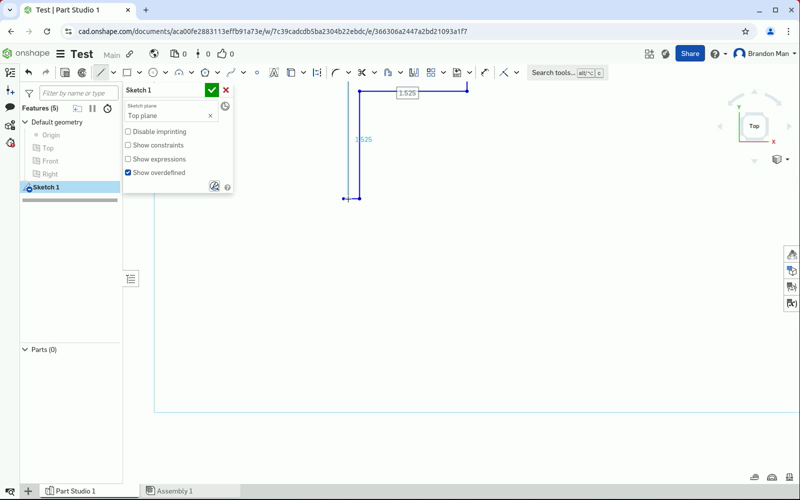
scroll(-6)
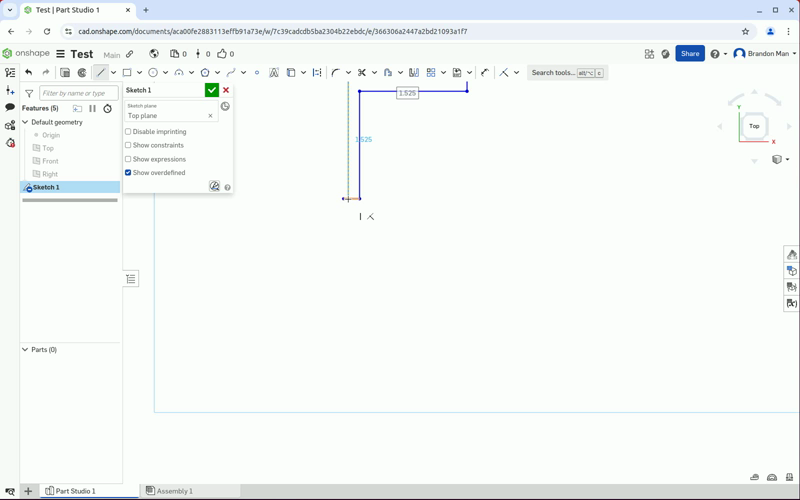
scroll(-6)
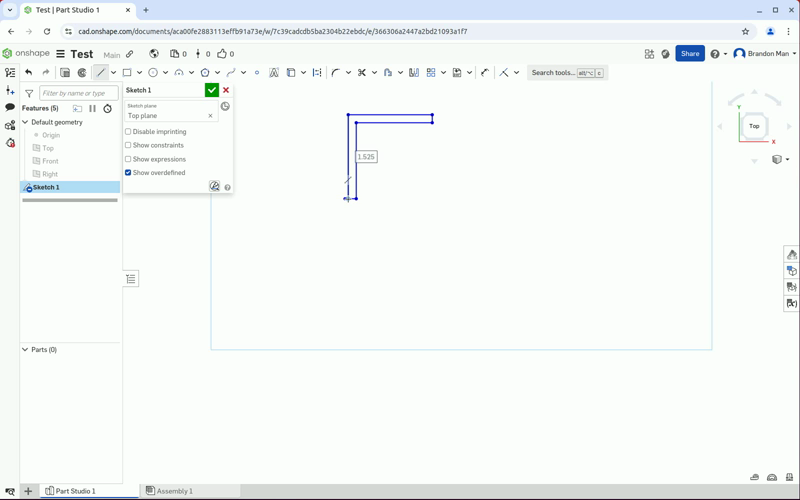
scroll(-6)
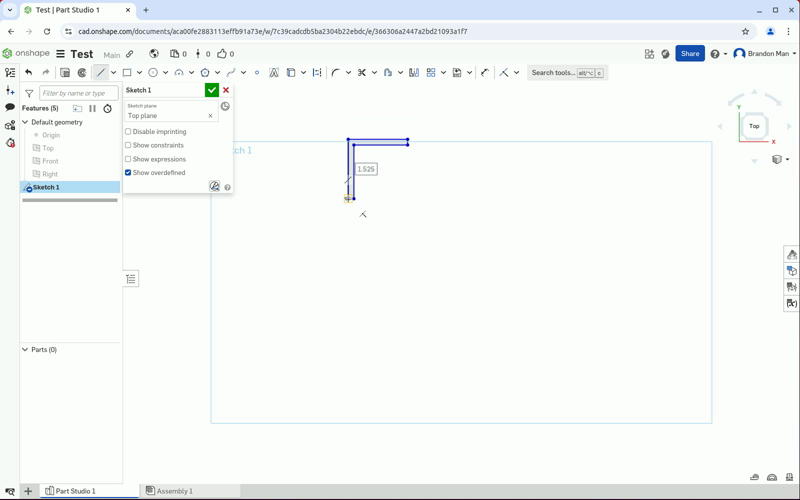
scroll(-6)
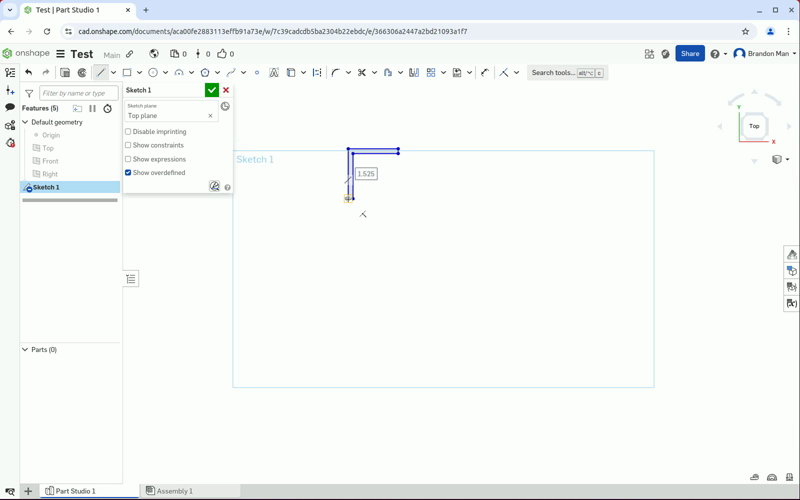
scroll(-6)
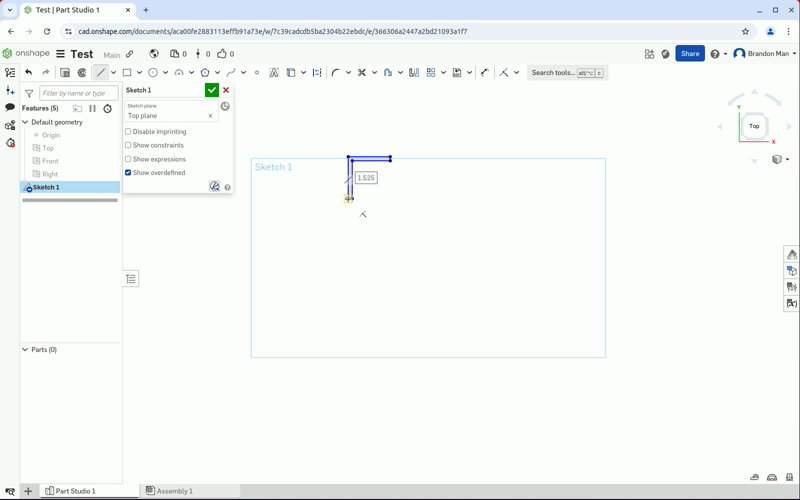
scroll(-6)
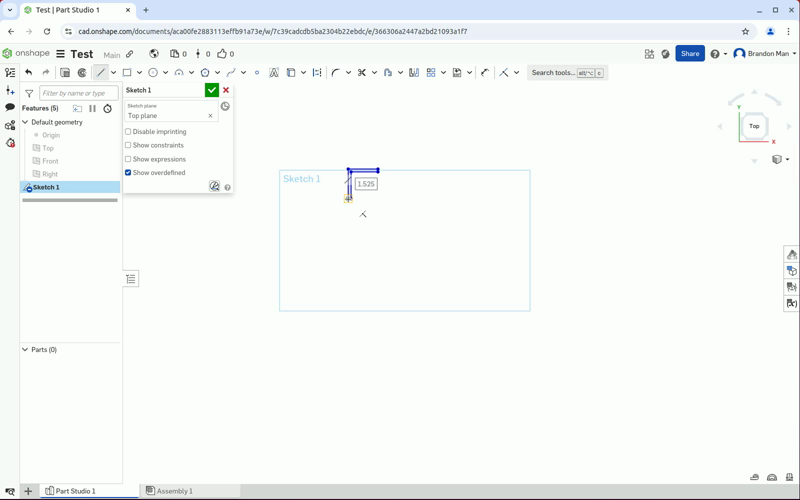
scroll(-6)
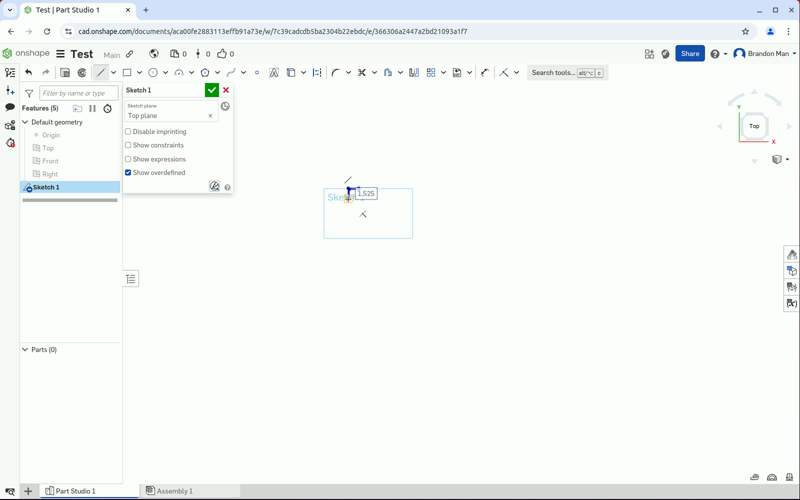
key(esc)
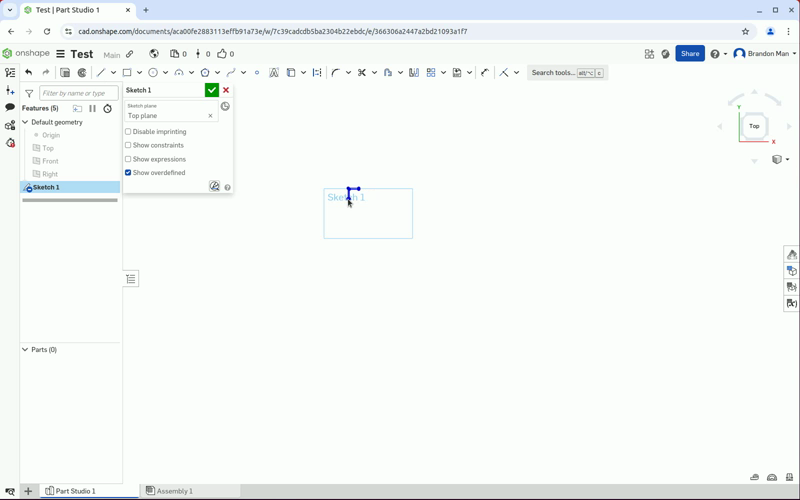
mouse_move(349, 197)
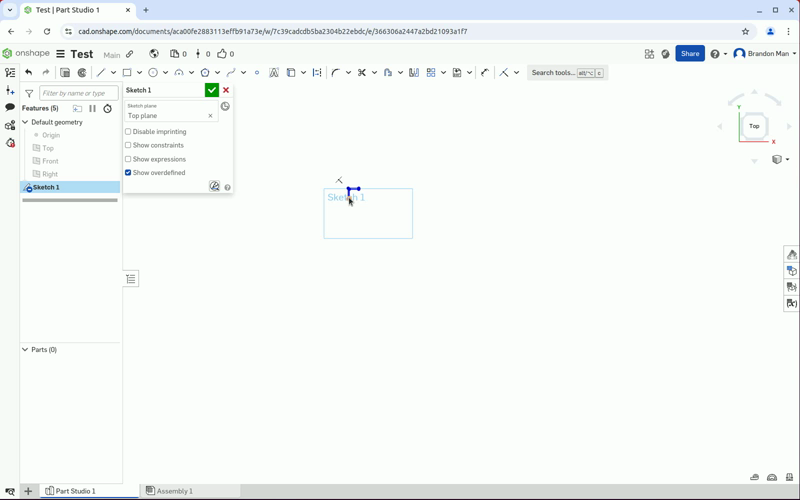
scroll(6)
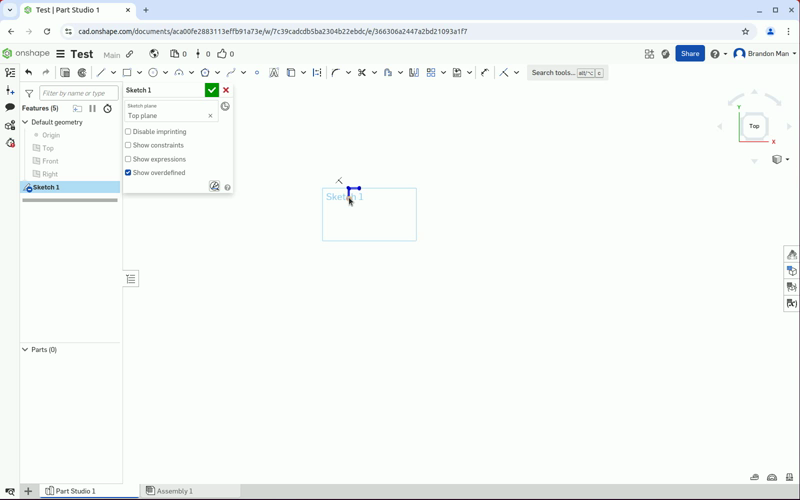
scroll(6)
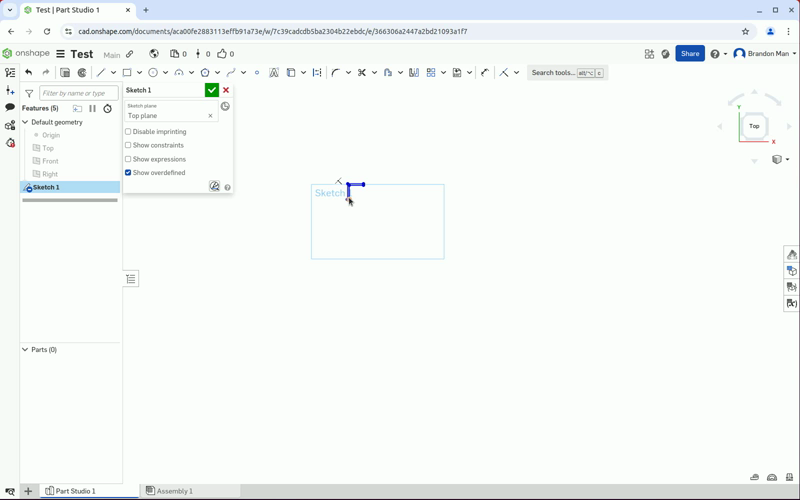
scroll(6)
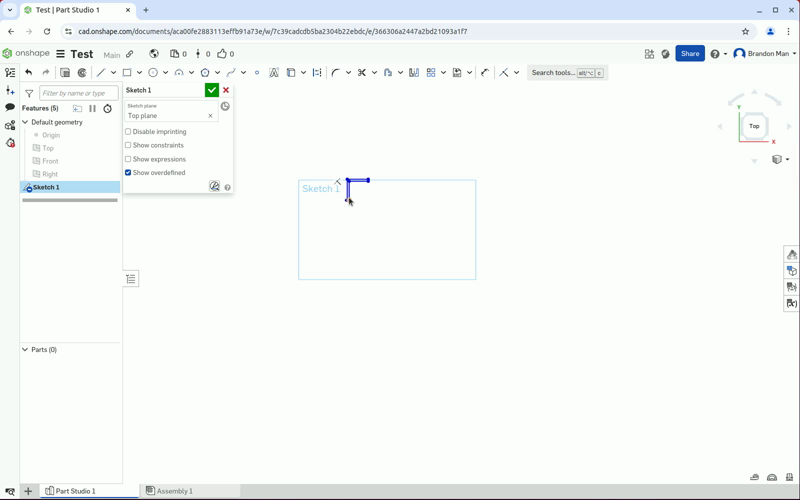
scroll(6)
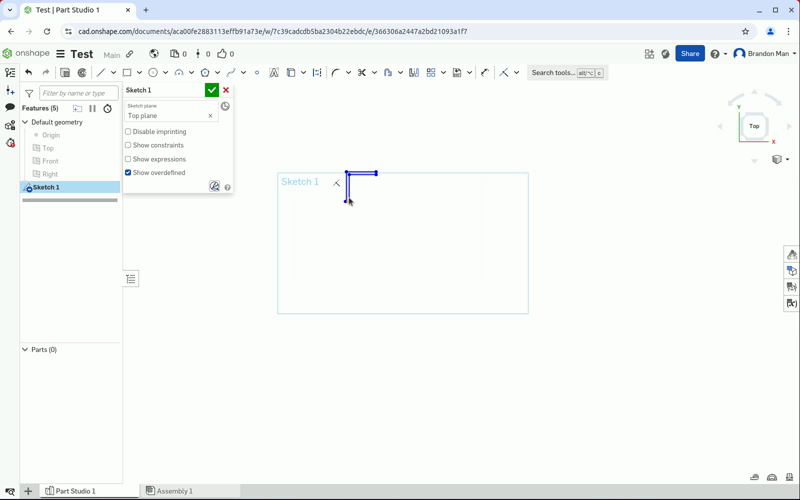
scroll(6)
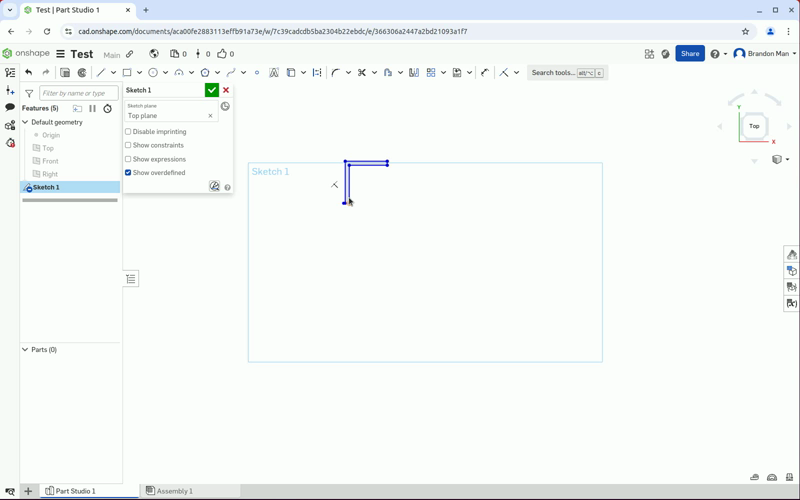
scroll(6)
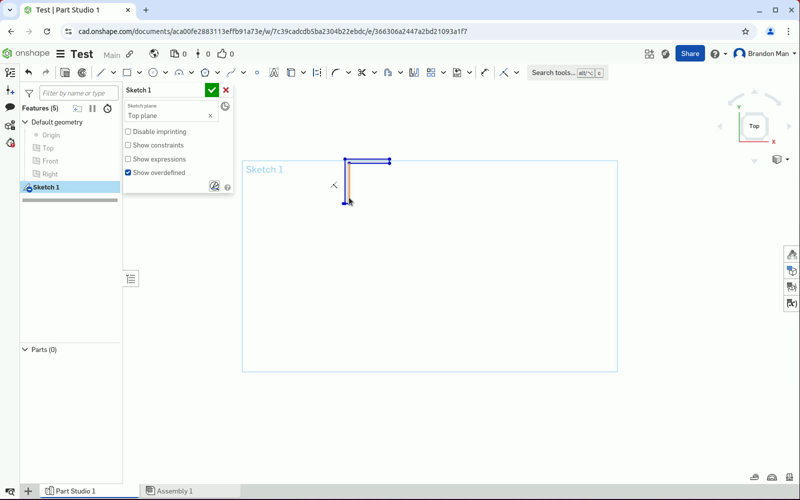
scroll(6)
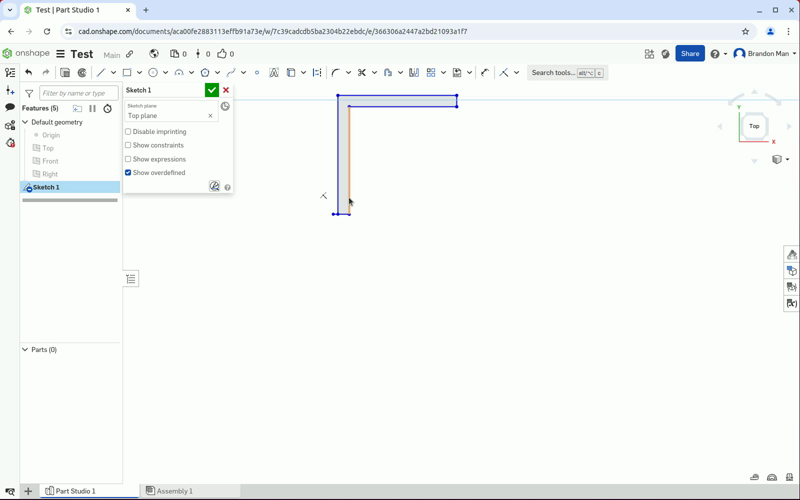
click(349, 197)
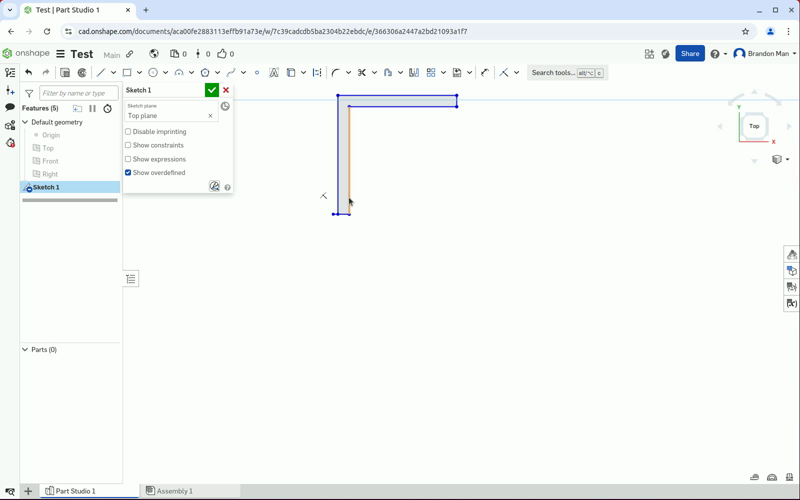
scroll(-6)
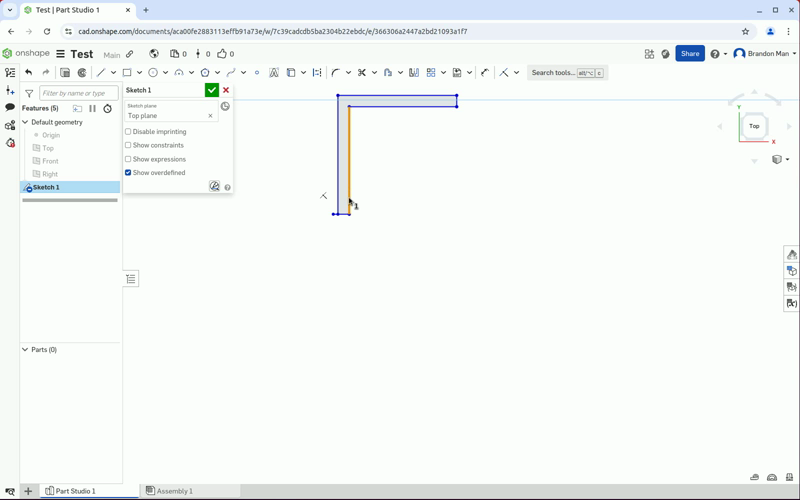
scroll(-6)
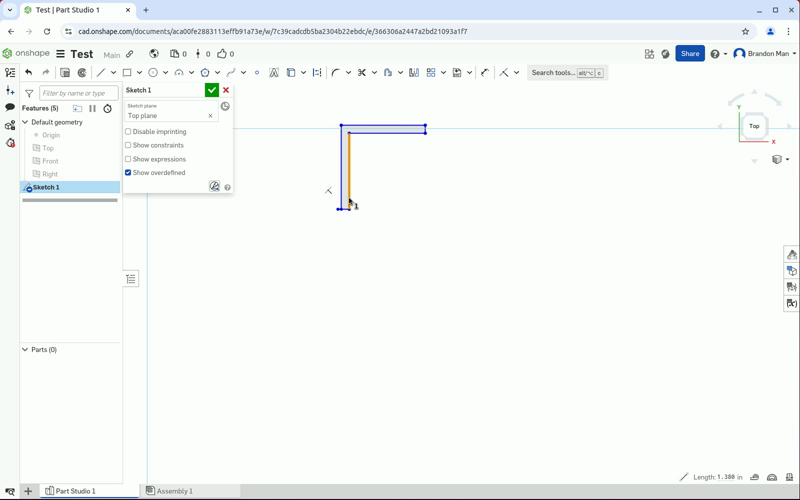
scroll(-6)
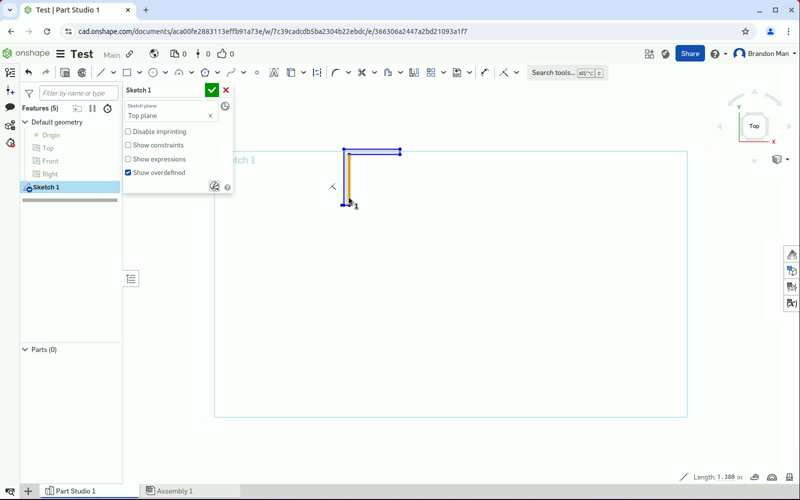
scroll(-6)
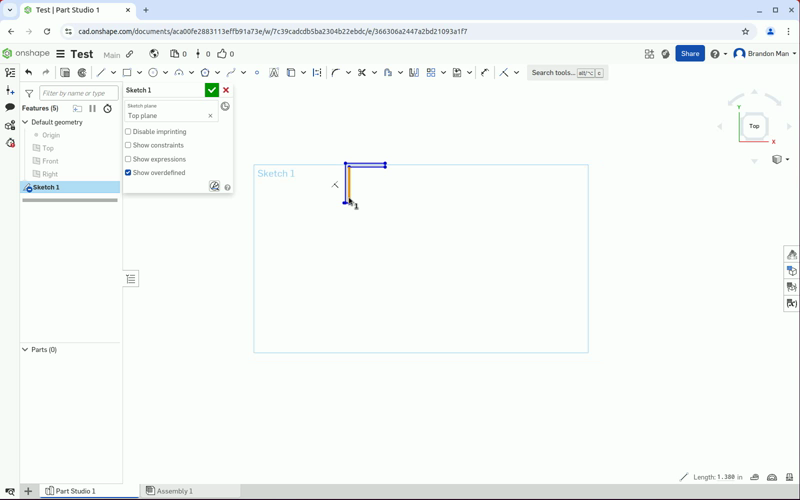
scroll(-6)
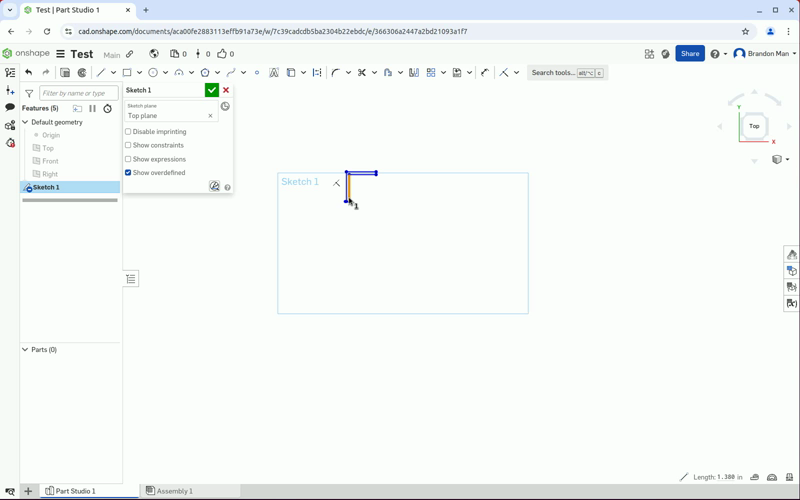
scroll(-6)
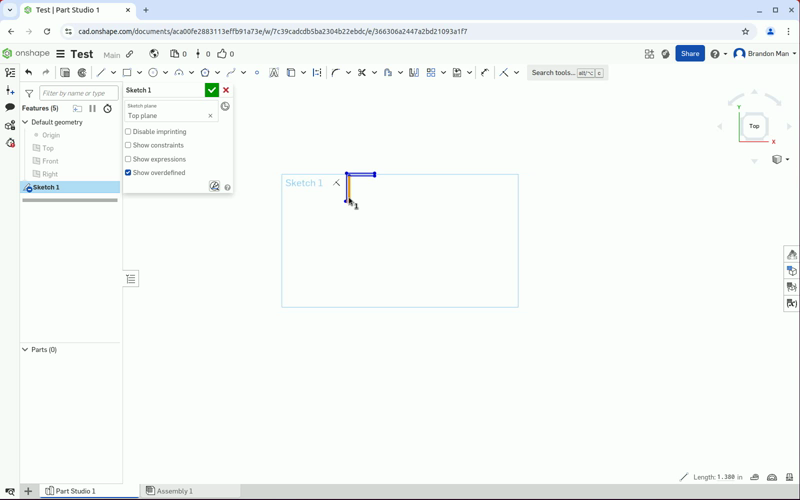
scroll(-6)
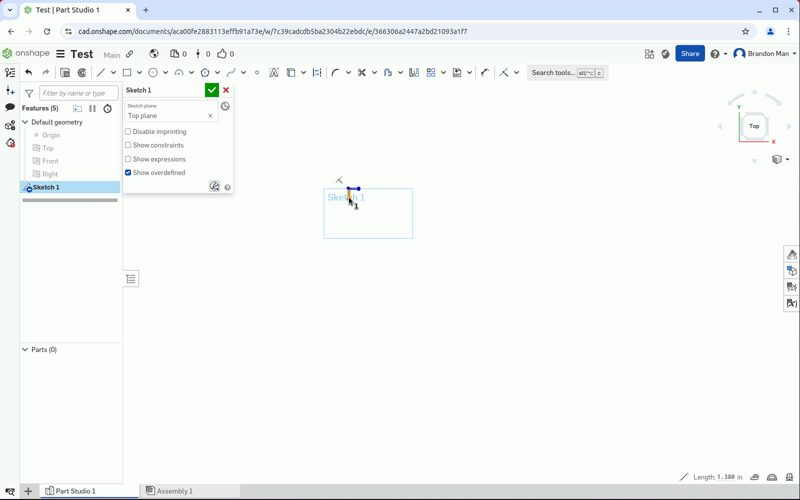
mouse_move(73, 352)
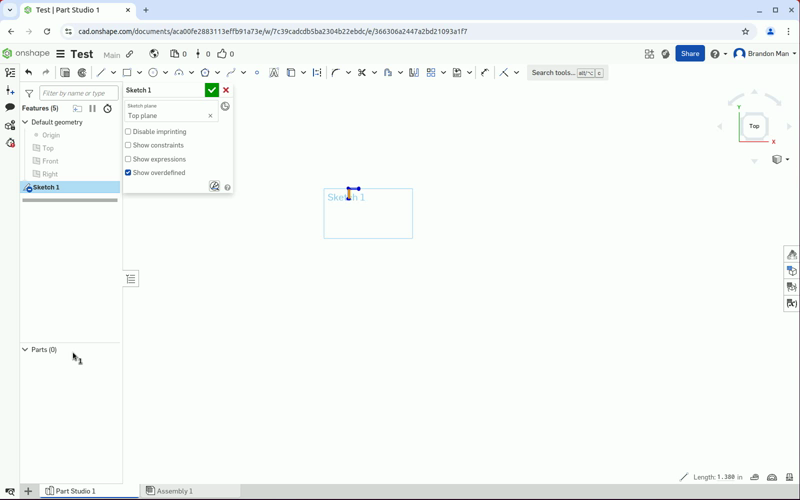
key(shift+y)
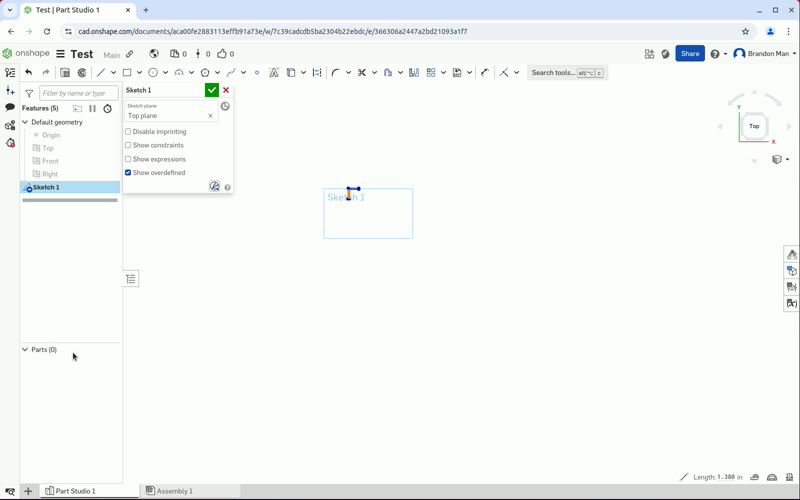
key(shift+e)
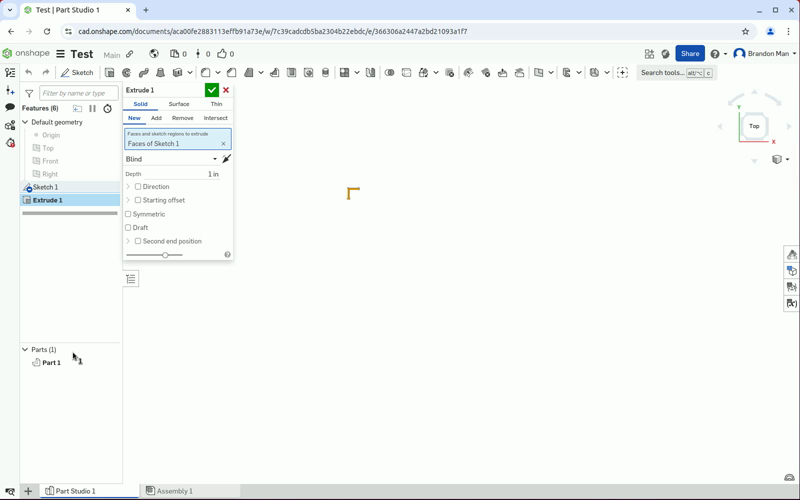
mouse_move(143, 106)
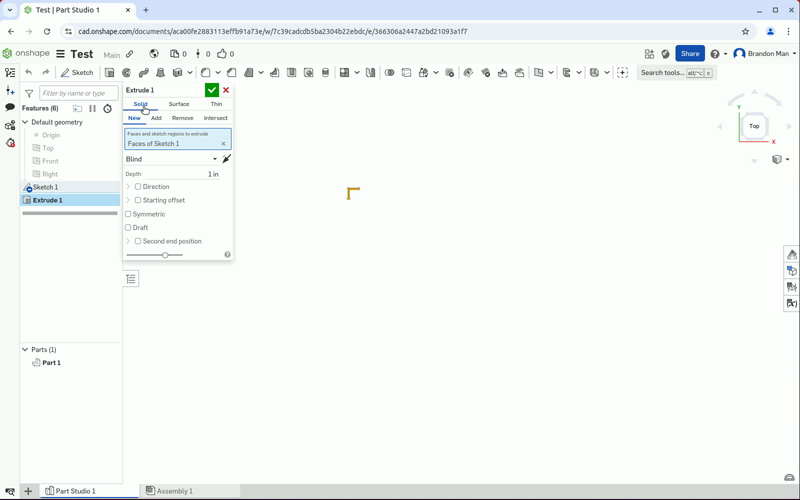
click(143, 106)
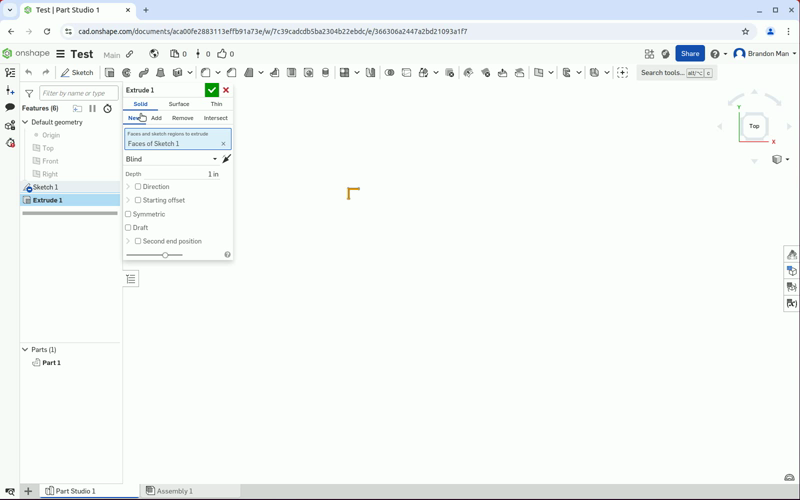
mouse_move(137, 120)
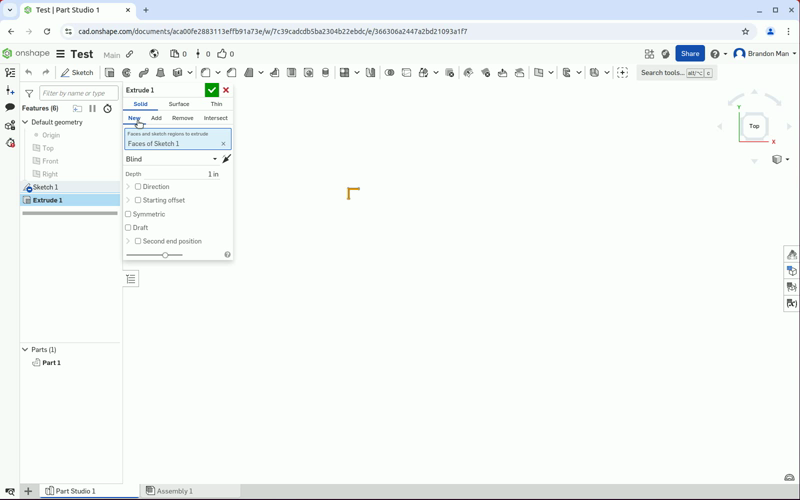
click(137, 120)
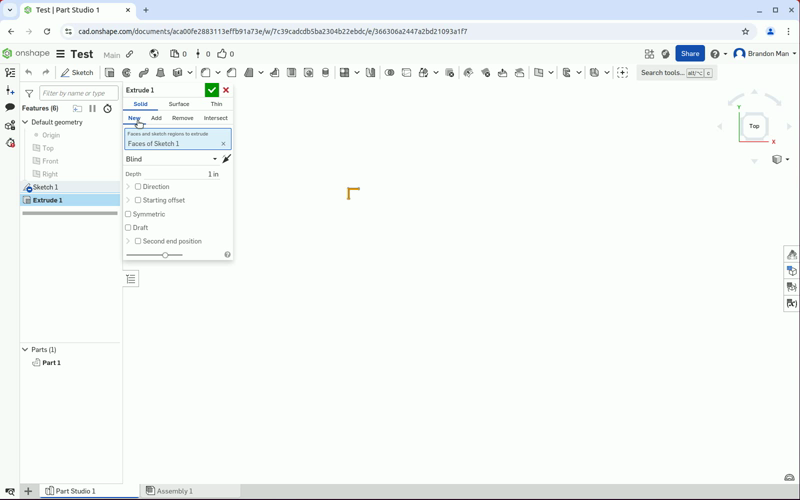
key(tab, 4)
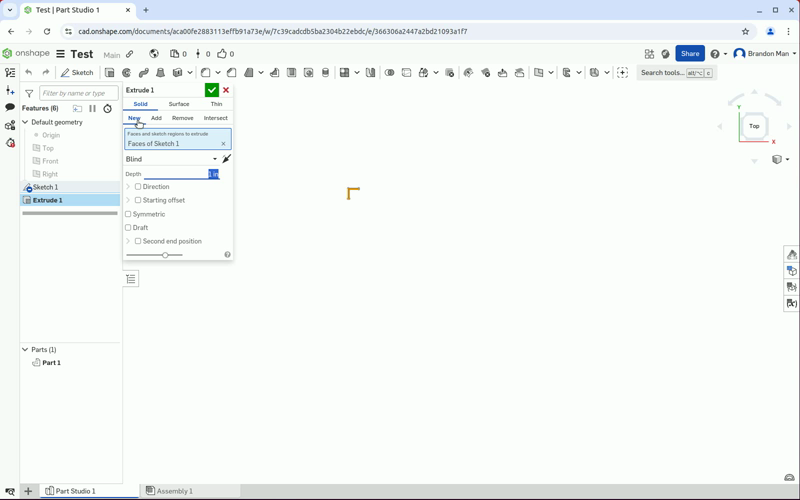
text(22.386)
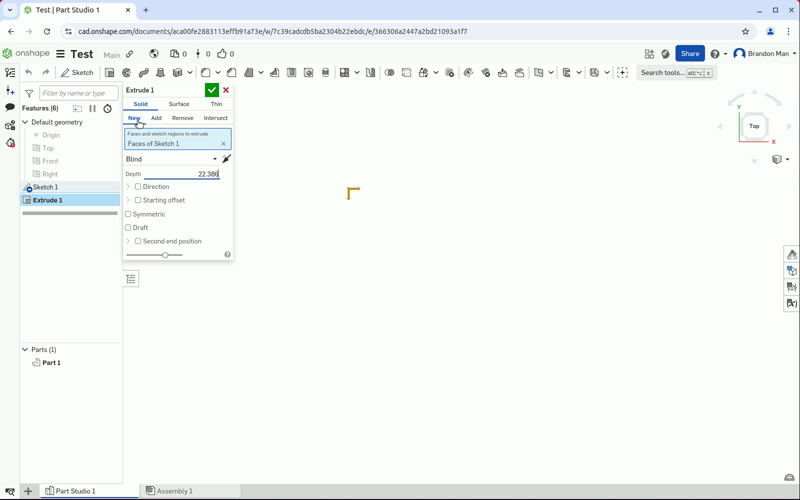
key(enter)
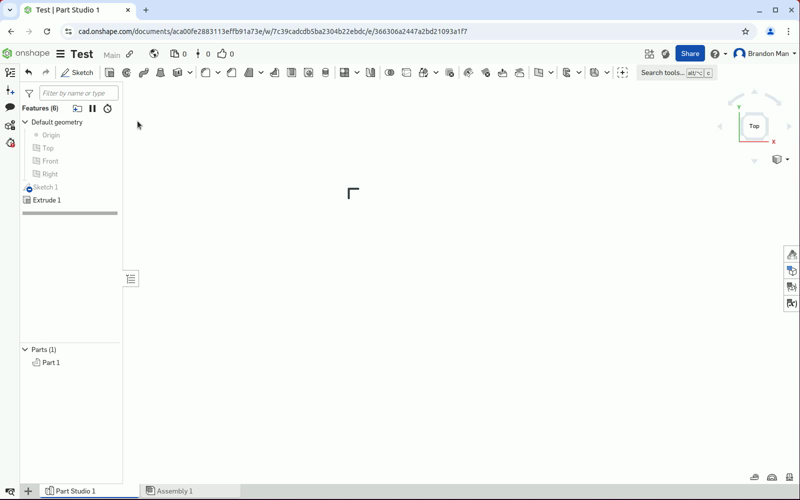
key(shift+h)
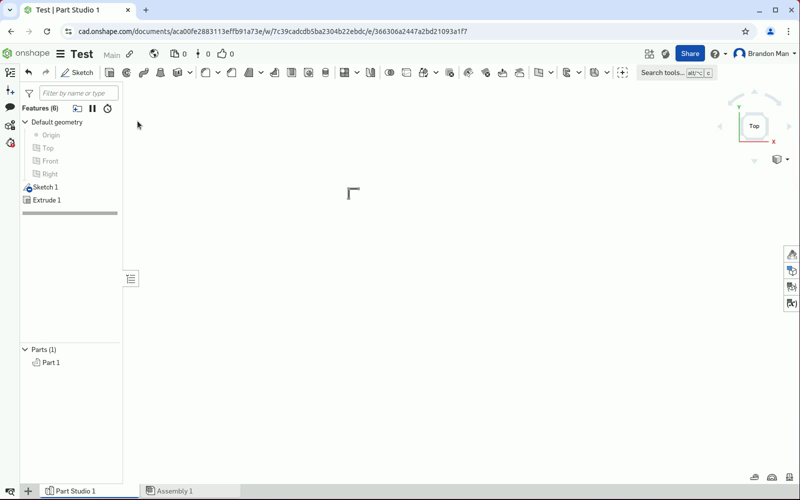
key(shift+h)
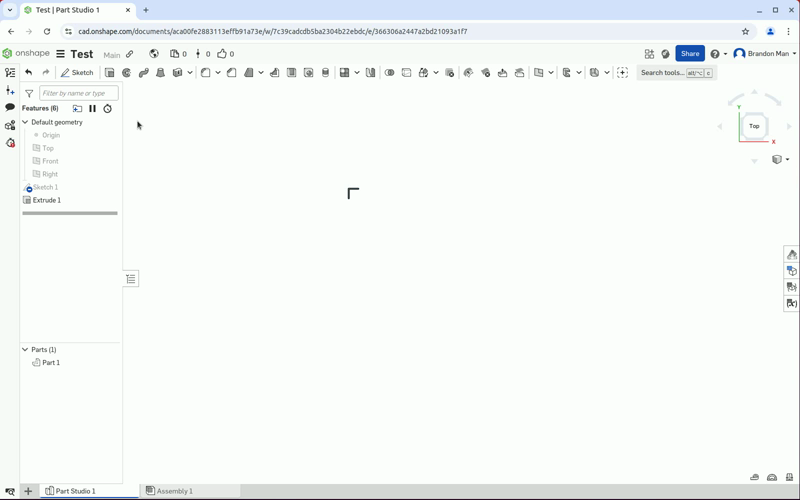
mouse_move(73, 189)
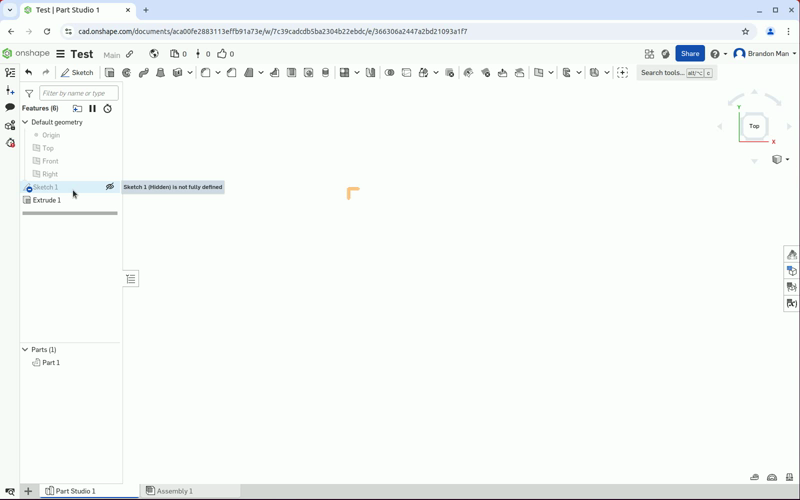
click(73, 189)
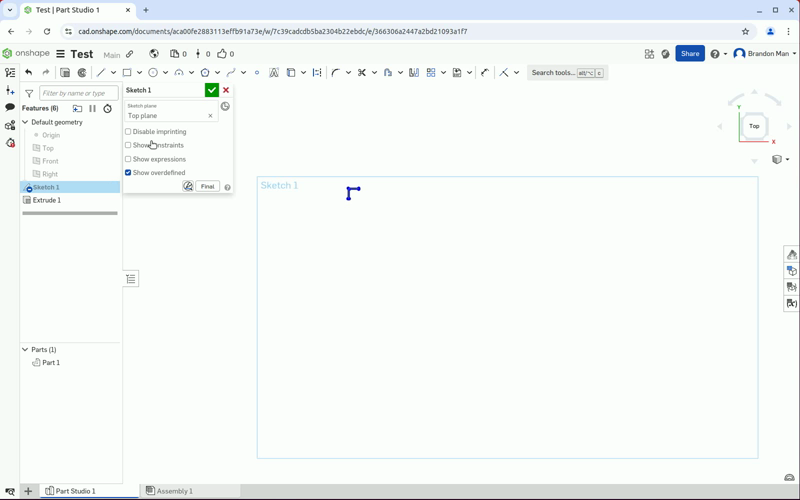
mouse_move(229, 92)
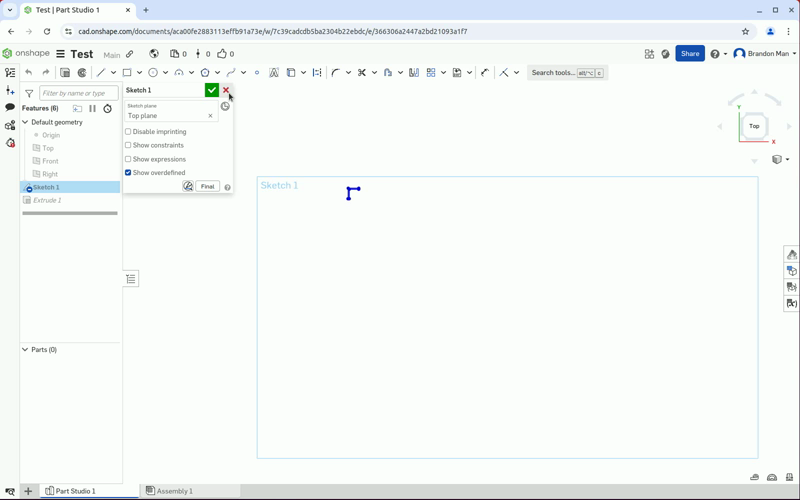
click(229, 92)
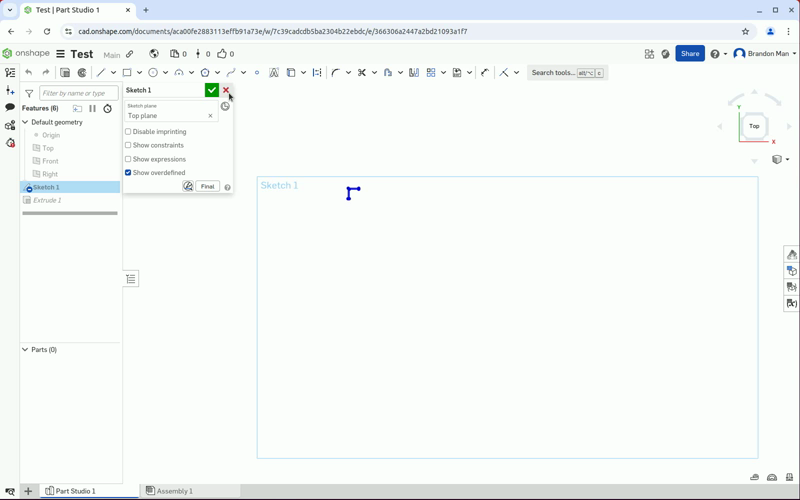
key(shift+s)
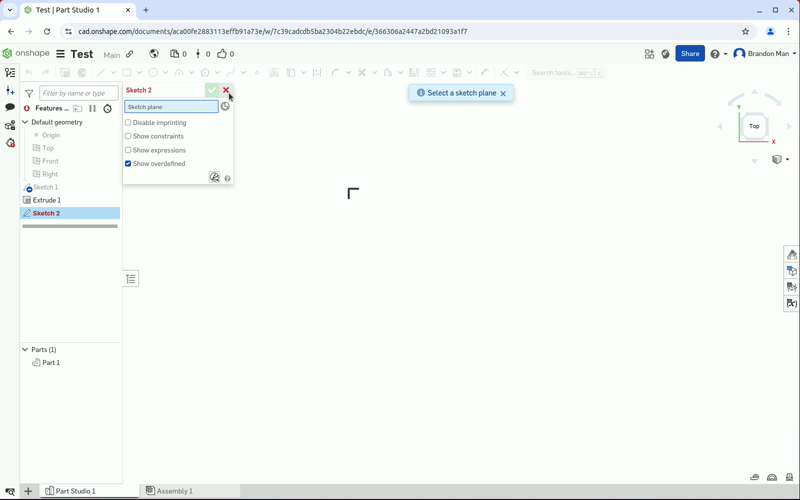
mouse_move(73, 150)
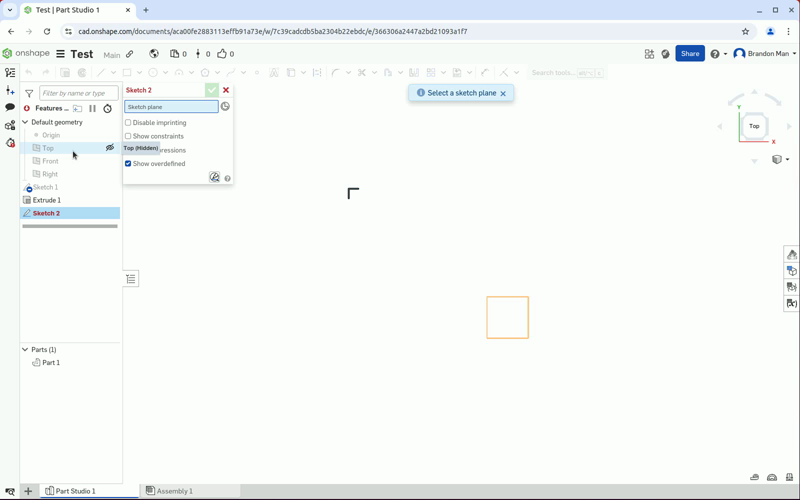
click(73, 150)
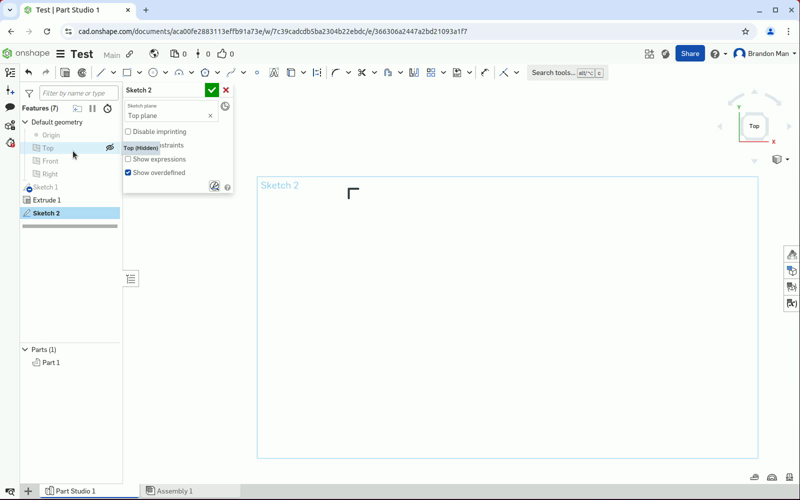
mouse_move(73, 352)
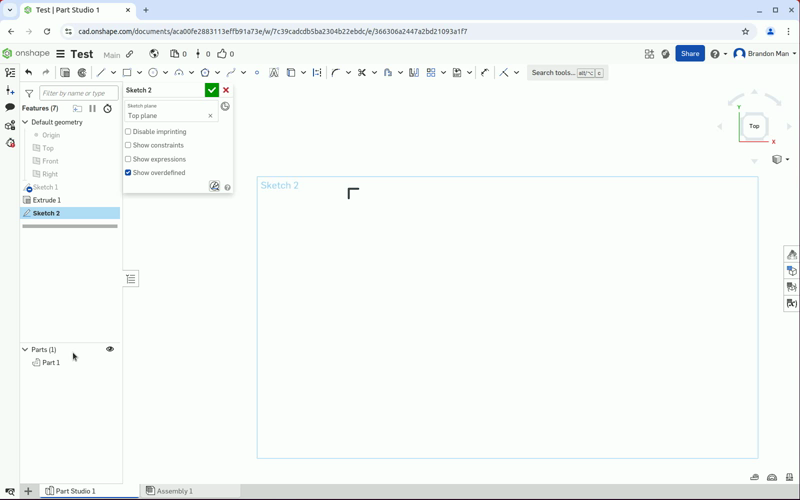
key(y)
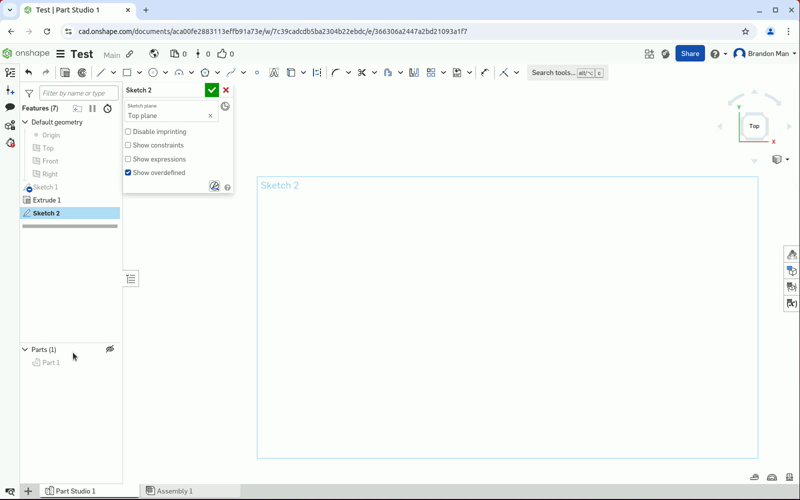
key(l)
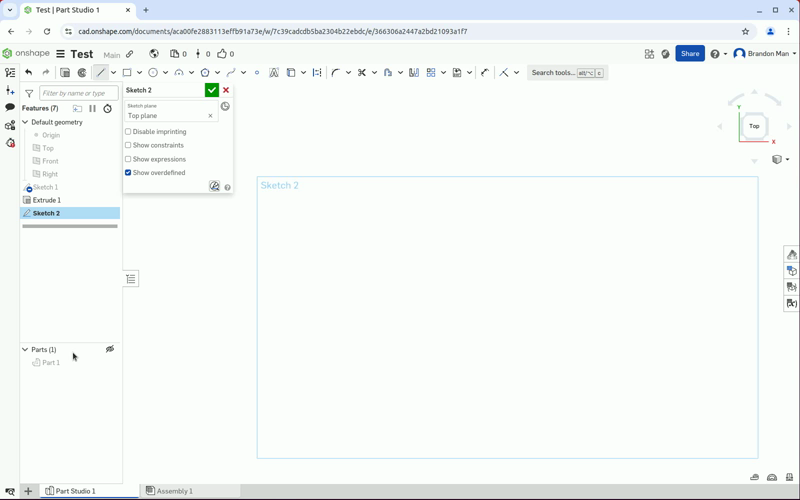
key_down(shift)
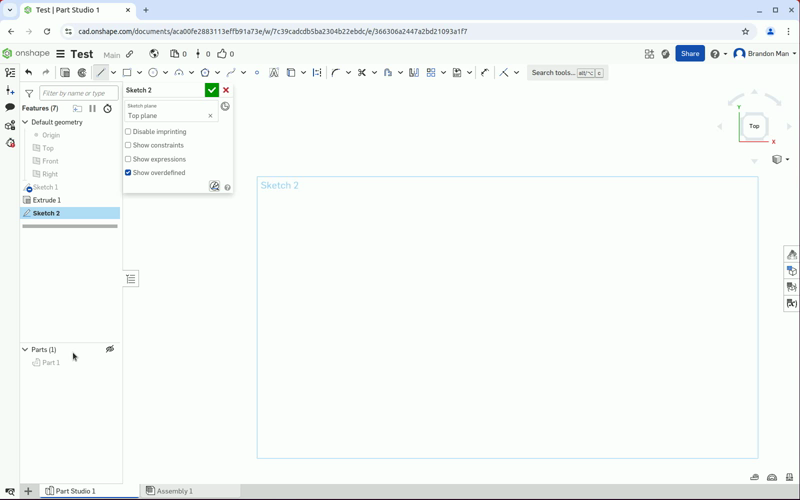
mouse_move(348, 376)
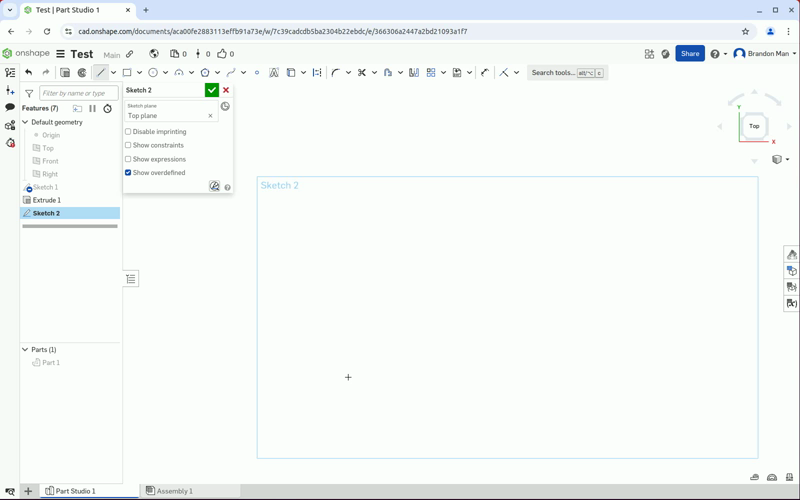
click(348, 376)
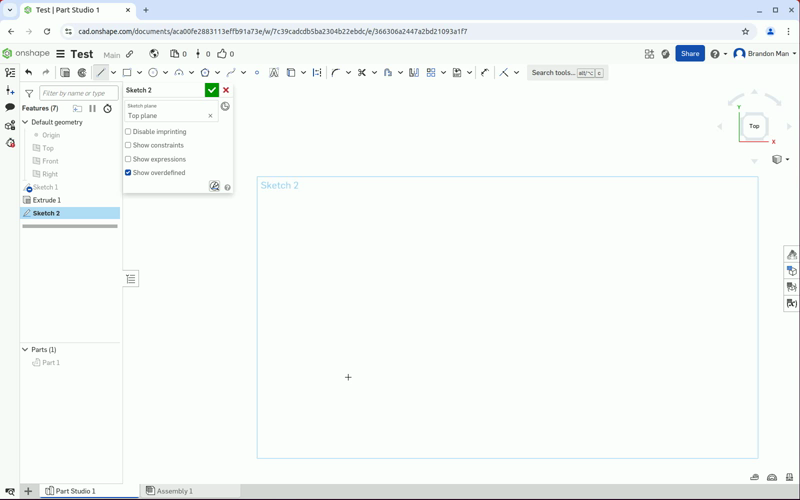
key_up(shift)
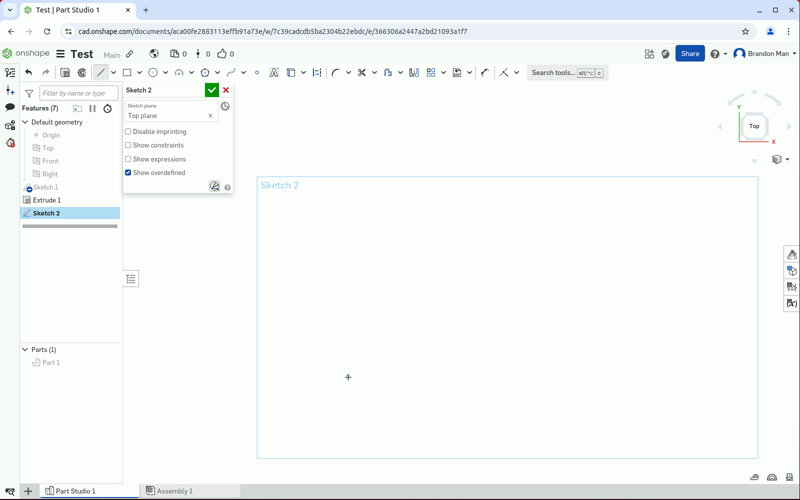
key_down(shift)
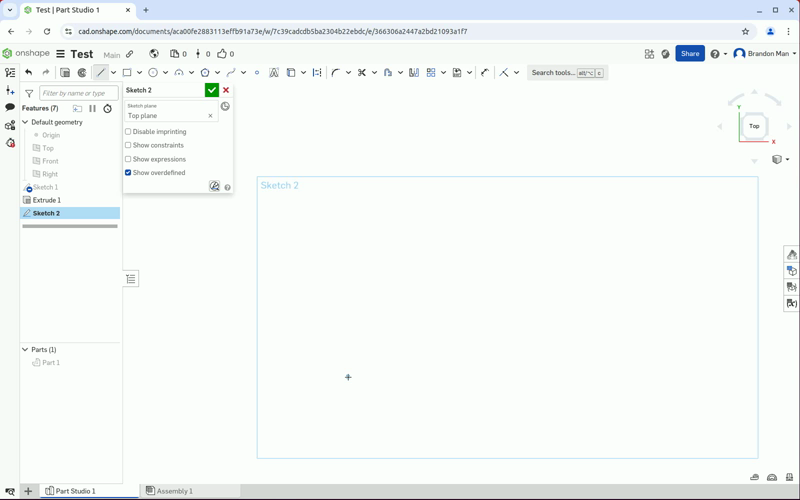
mouse_move(378, 376)
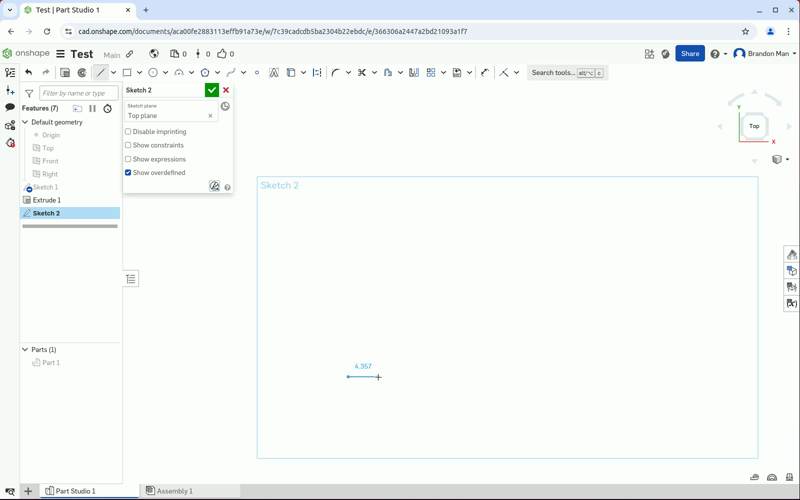
mouse_move(358, 376)
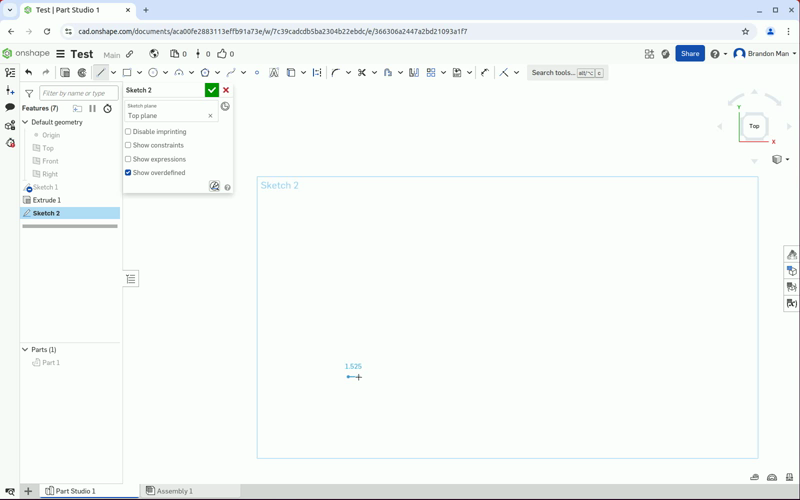
click(358, 376)
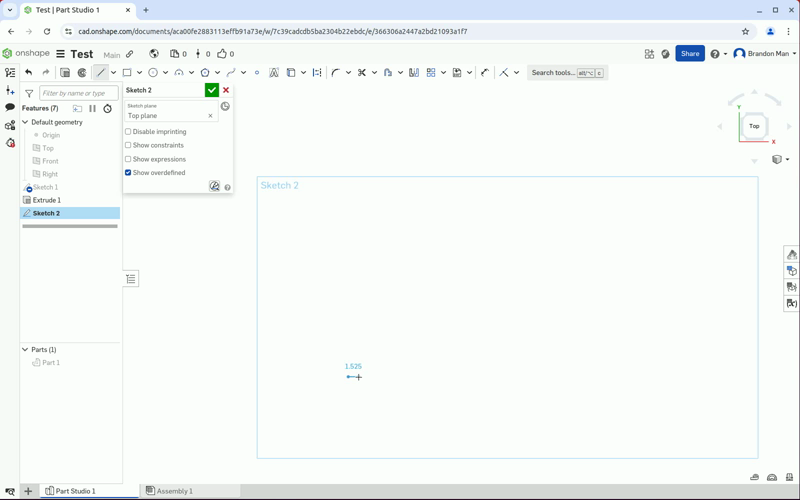
key_up(shift)
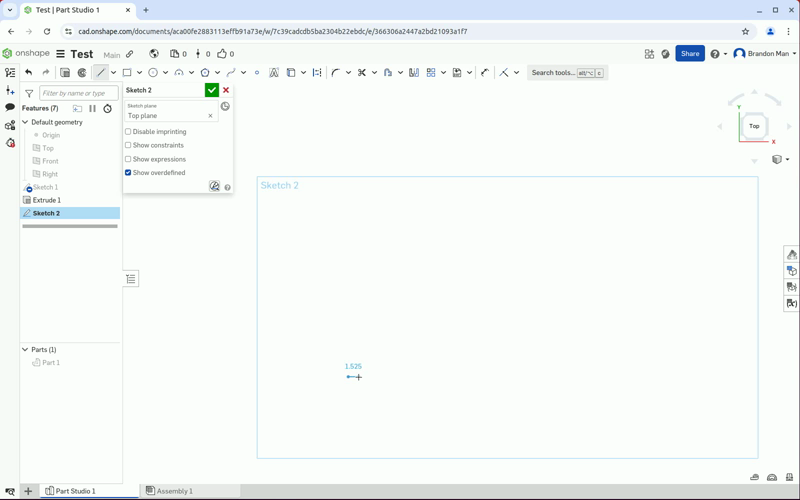
key_down(shift)
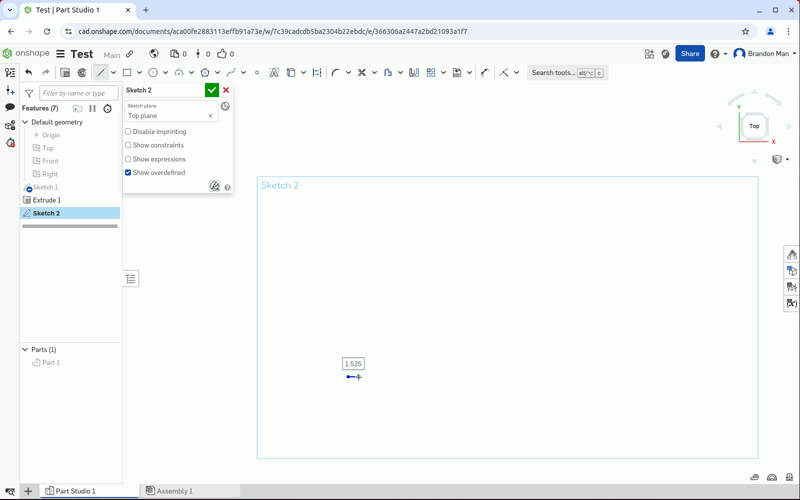
mouse_move(388, 376)
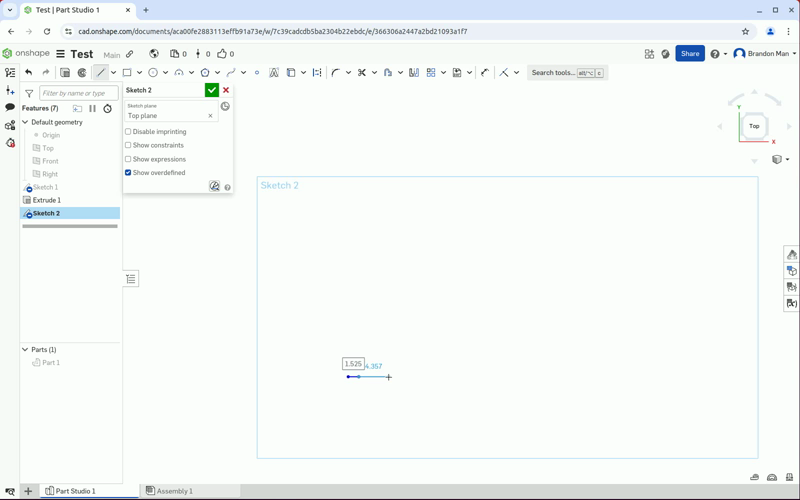
mouse_move(358, 375)
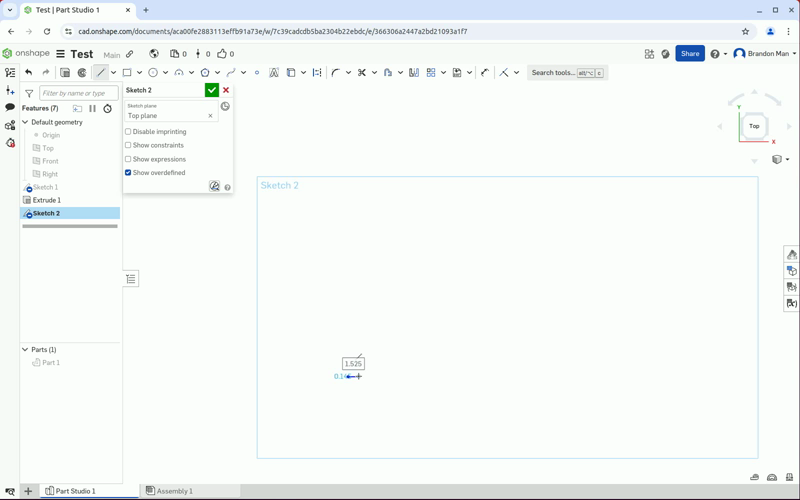
scroll(6)
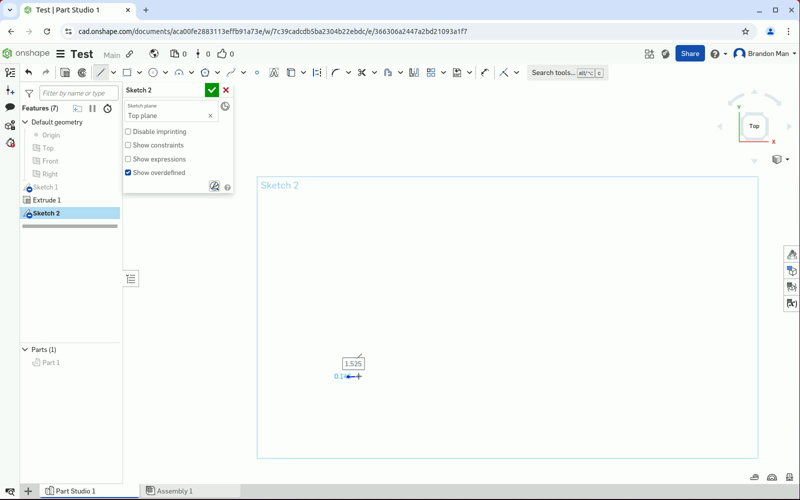
scroll(6)
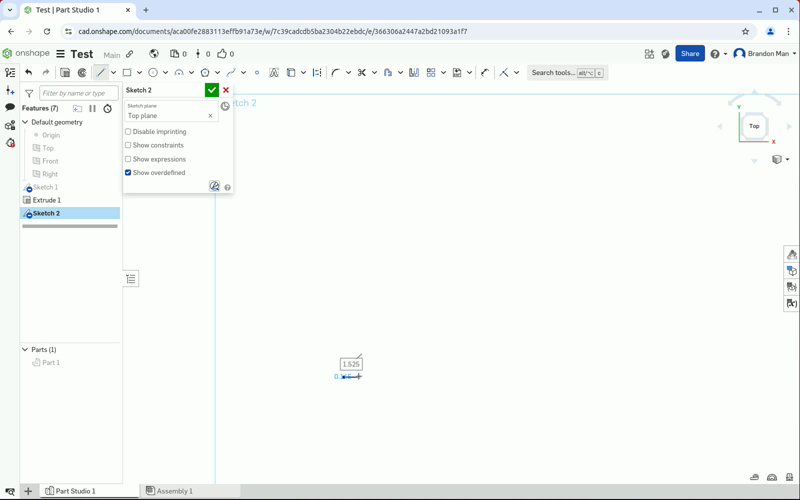
scroll(6)
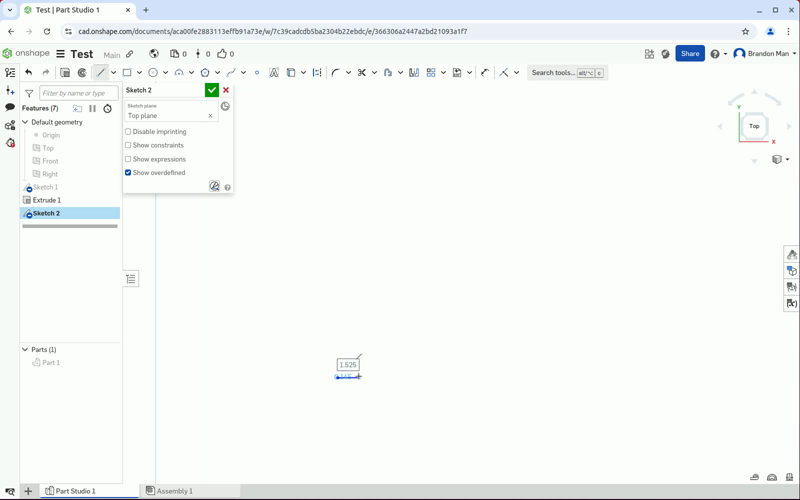
scroll(6)
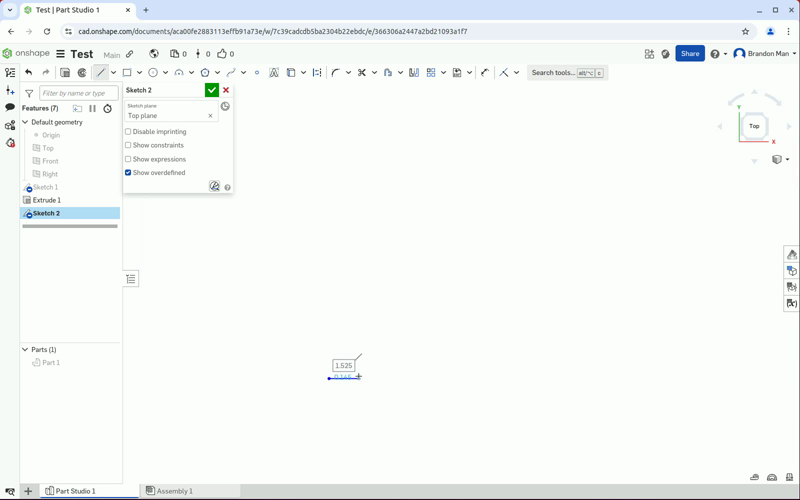
scroll(6)
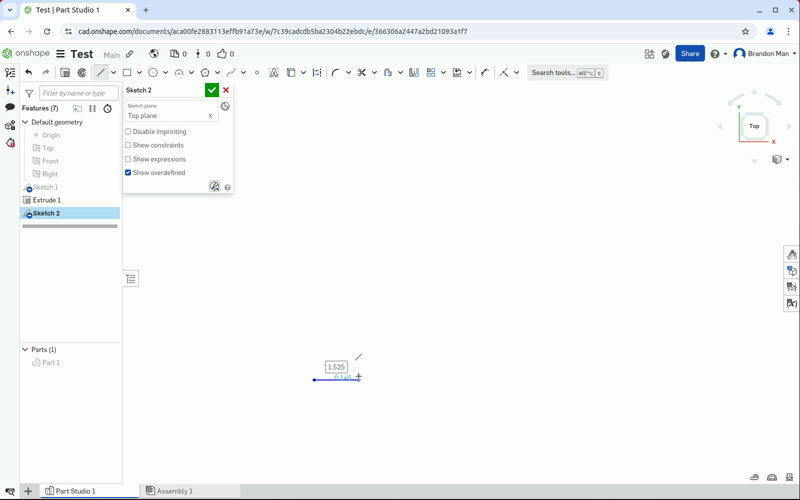
scroll(6)
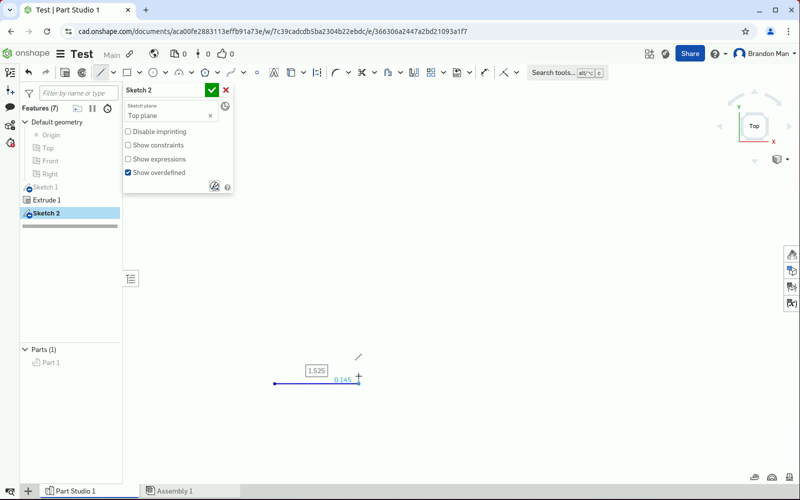
scroll(6)
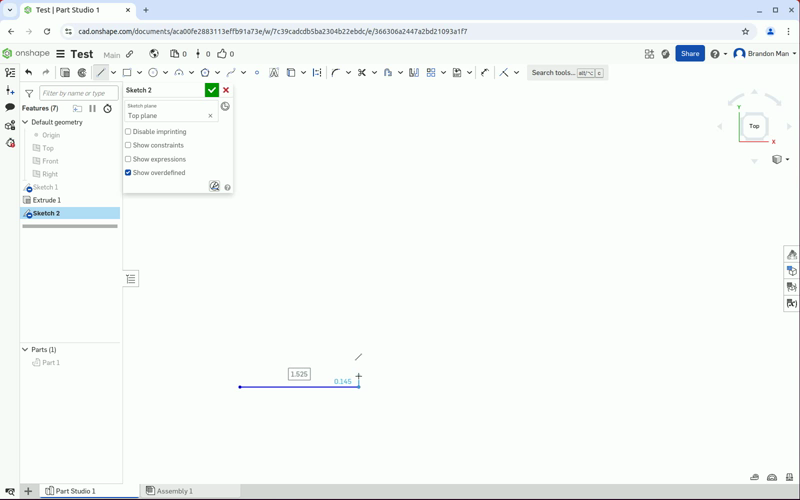
click(358, 375)
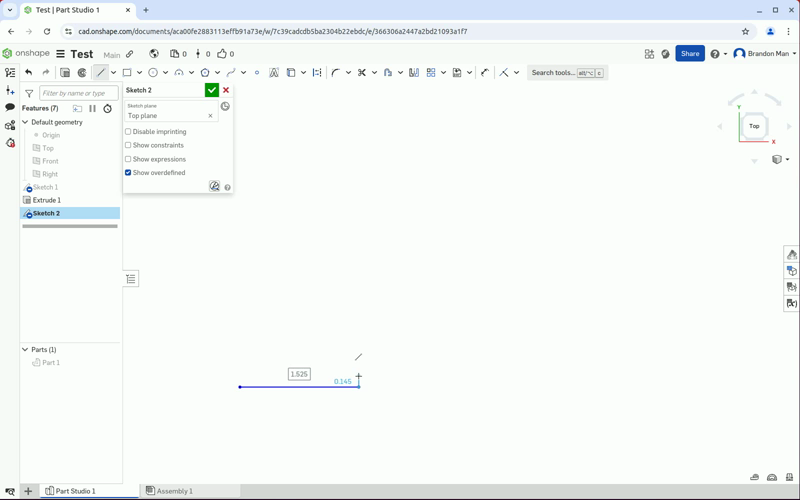
scroll(-6)
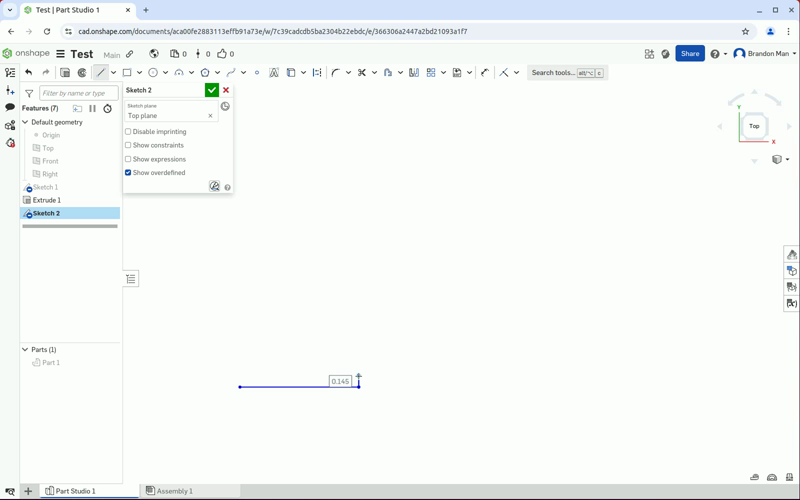
scroll(-6)
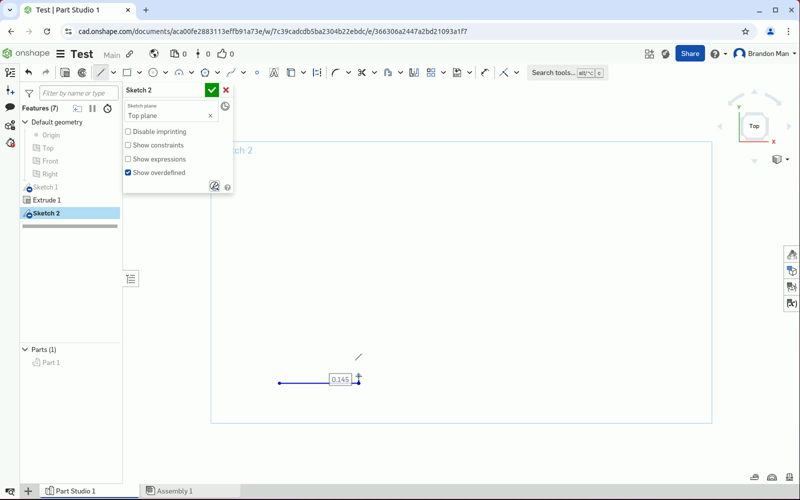
scroll(-6)
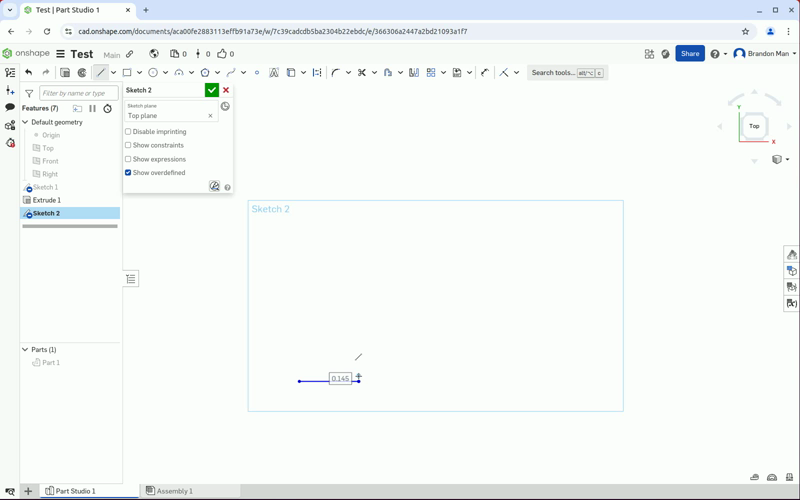
scroll(-6)
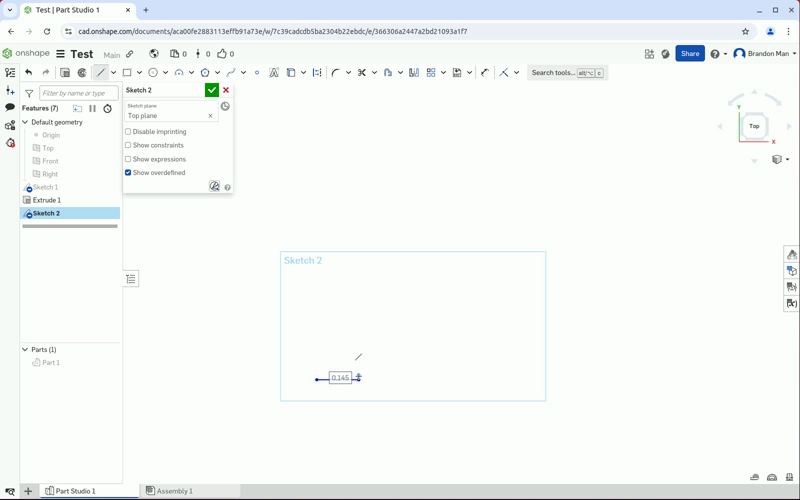
scroll(-6)
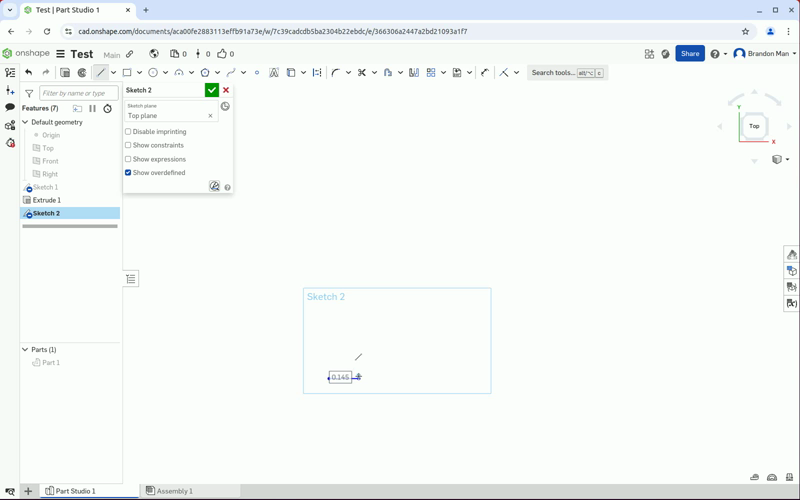
scroll(-6)
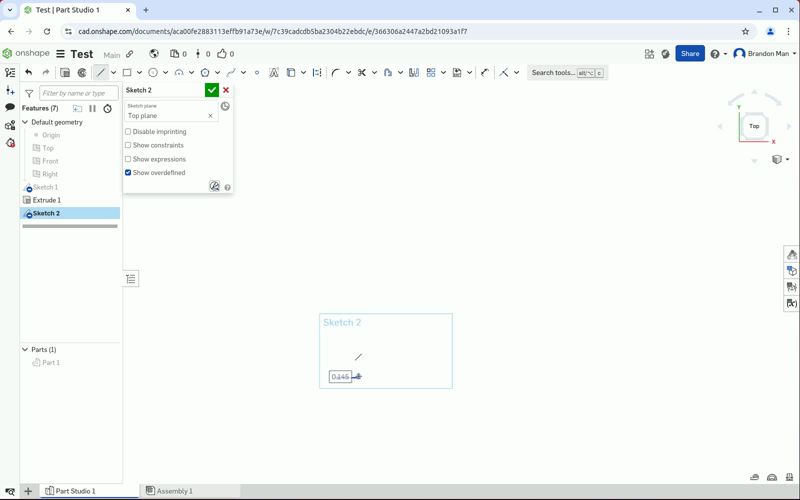
scroll(-6)
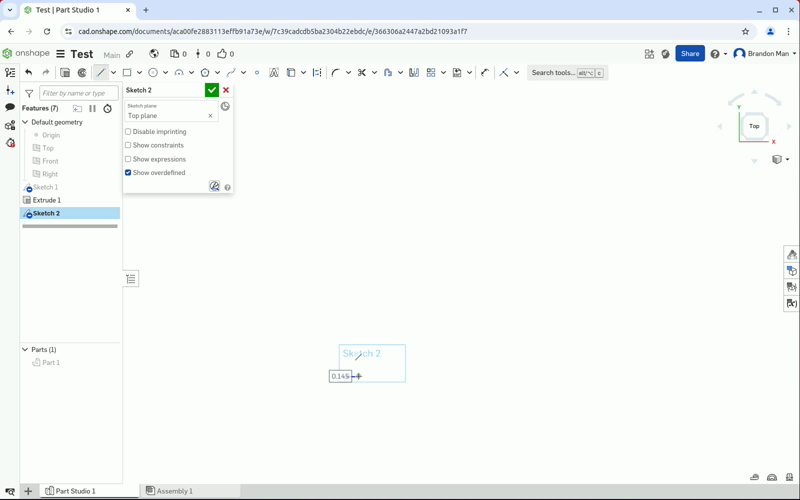
key_up(shift)
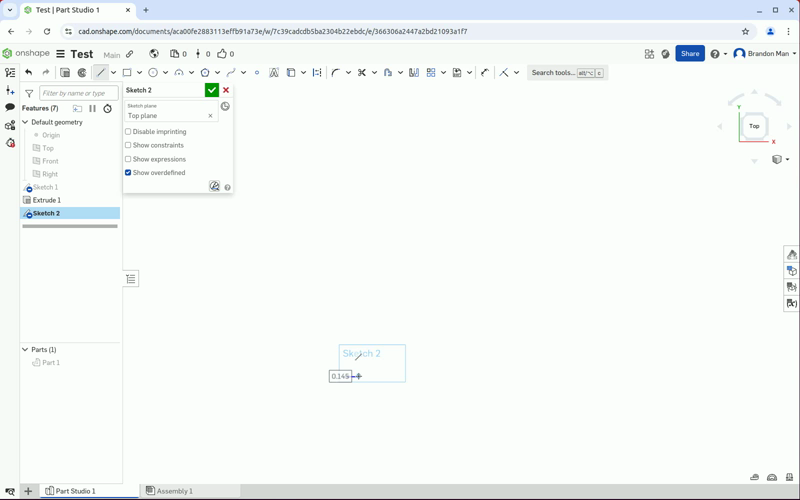
key_down(shift)
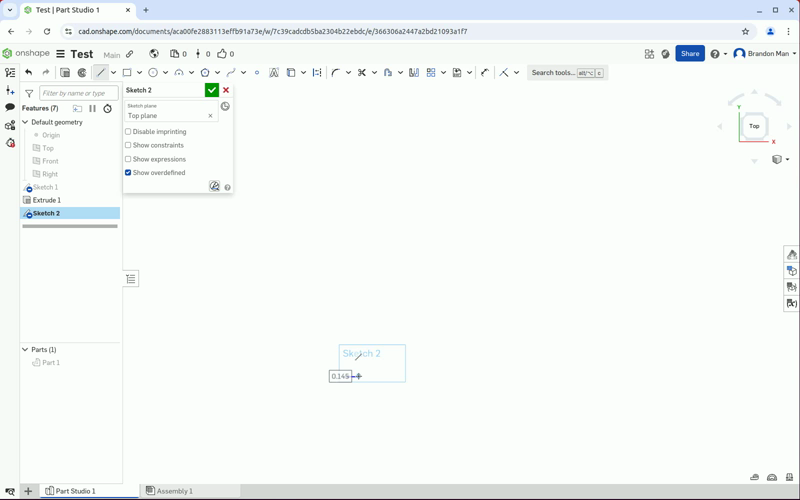
mouse_move(388, 375)
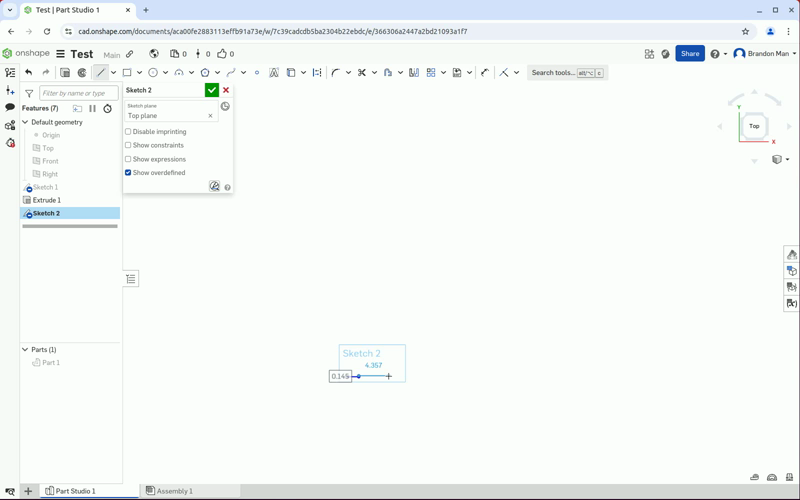
mouse_move(349, 375)
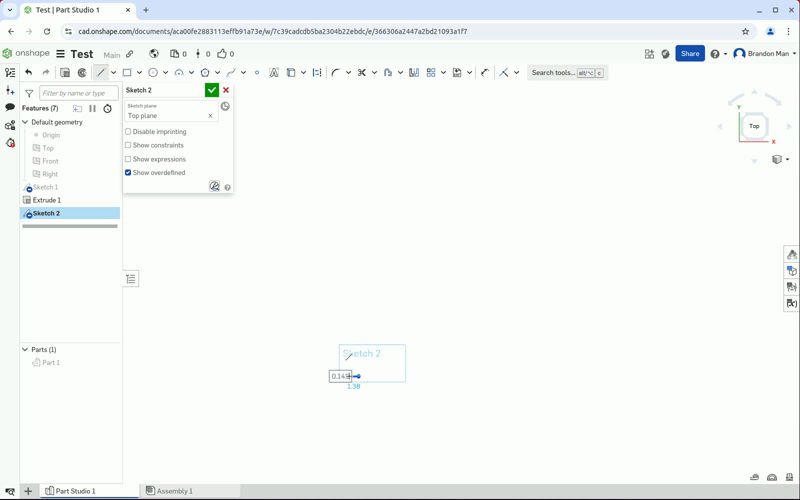
scroll(6)
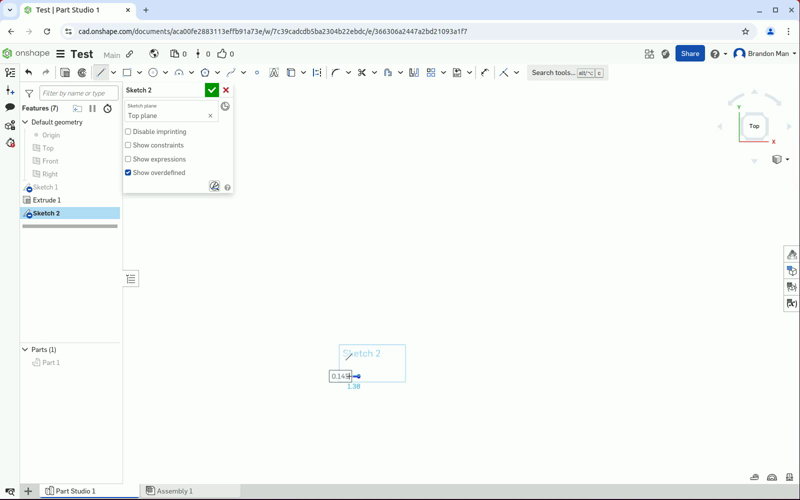
scroll(6)
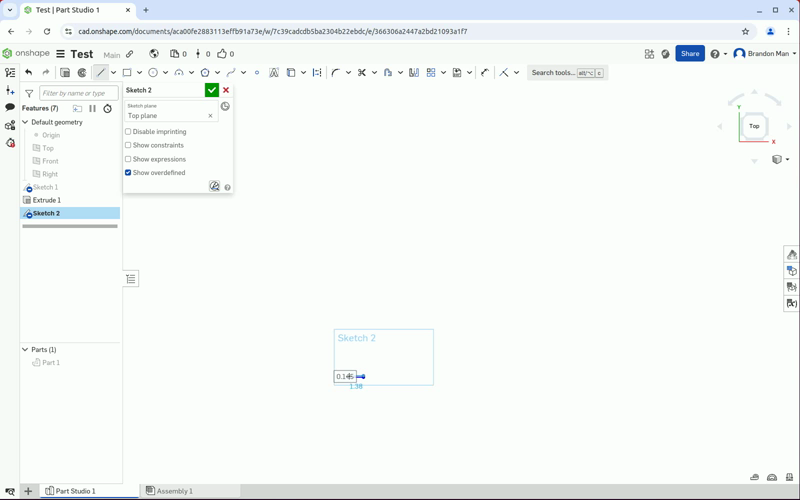
scroll(6)
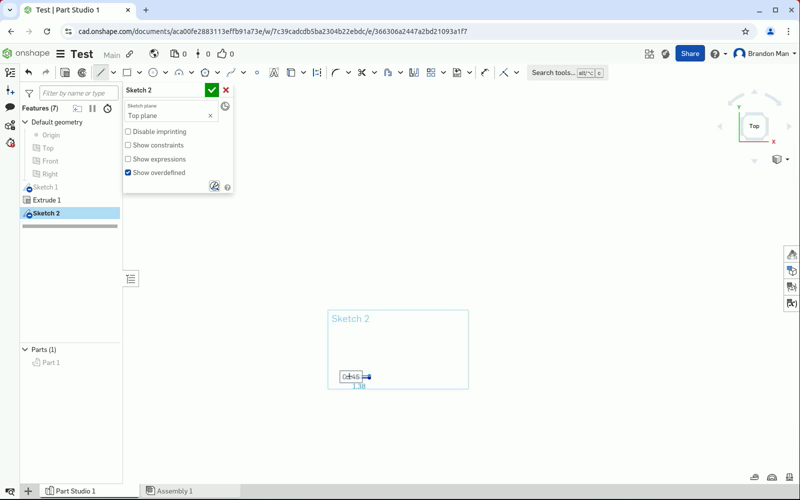
scroll(6)
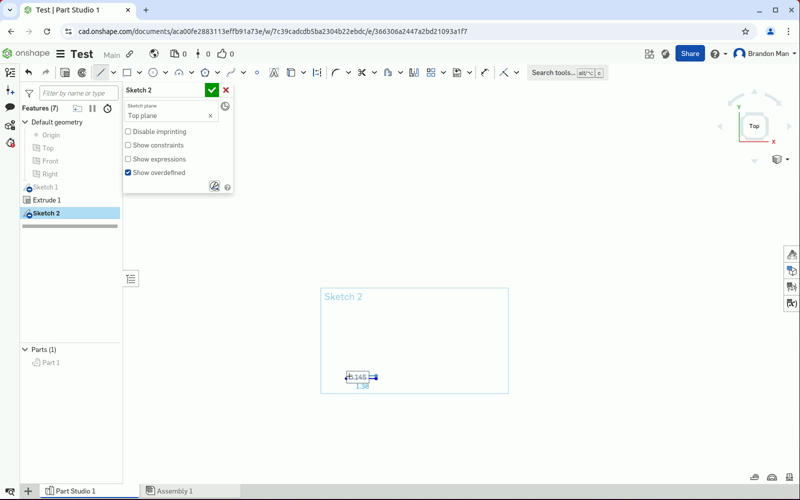
scroll(6)
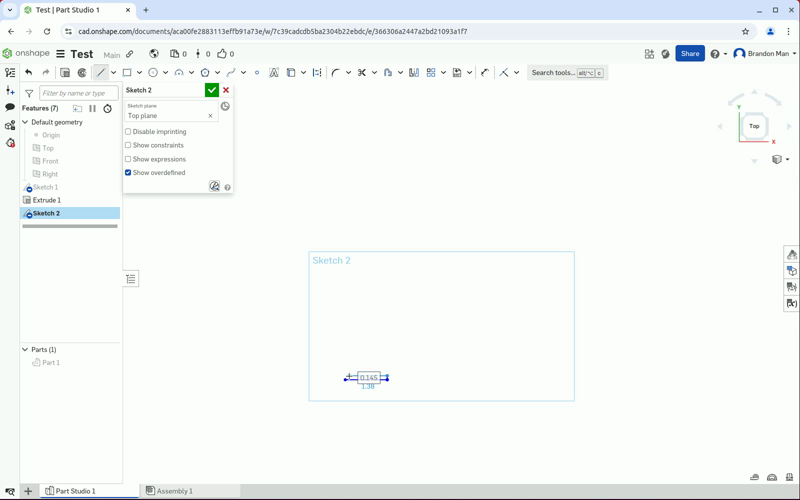
scroll(6)
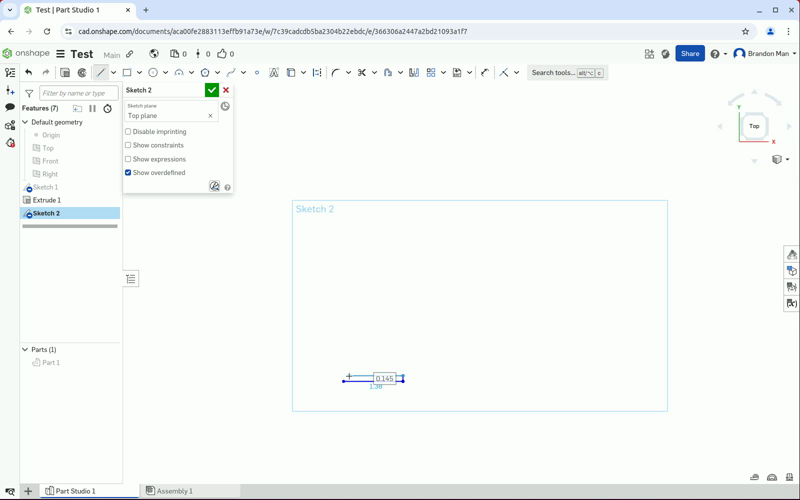
scroll(6)
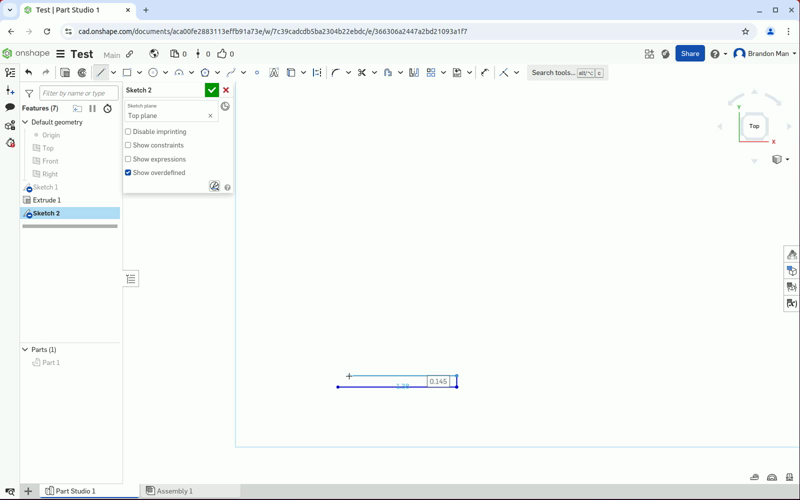
click(349, 375)
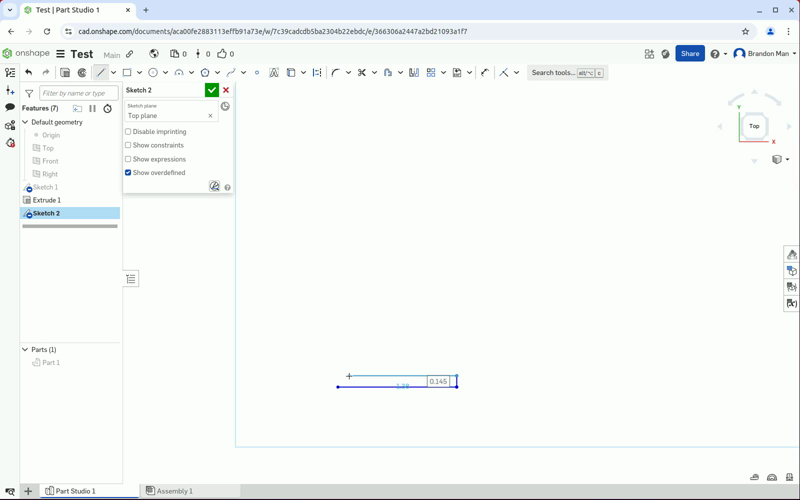
scroll(-6)
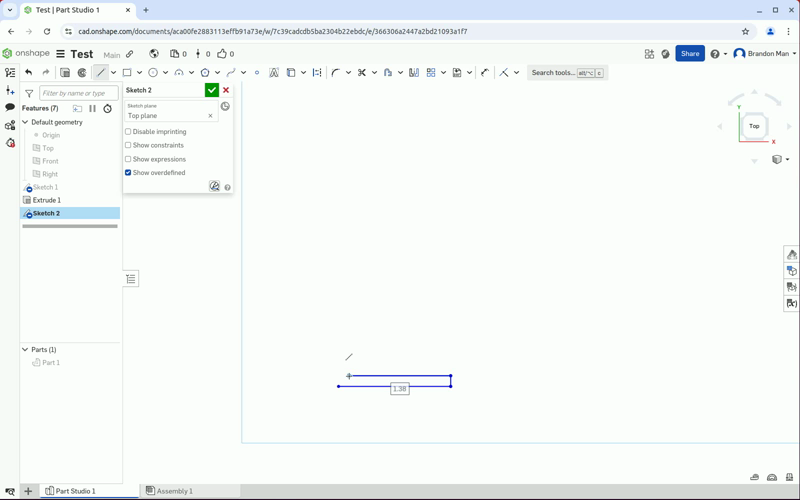
scroll(-6)
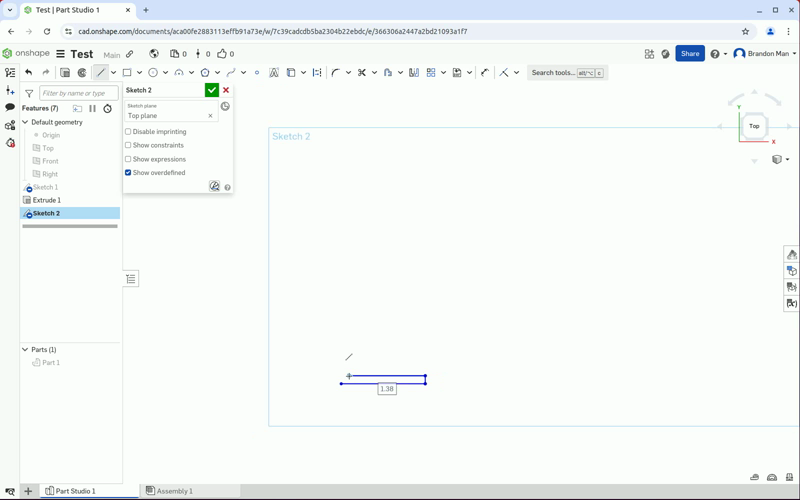
scroll(-6)
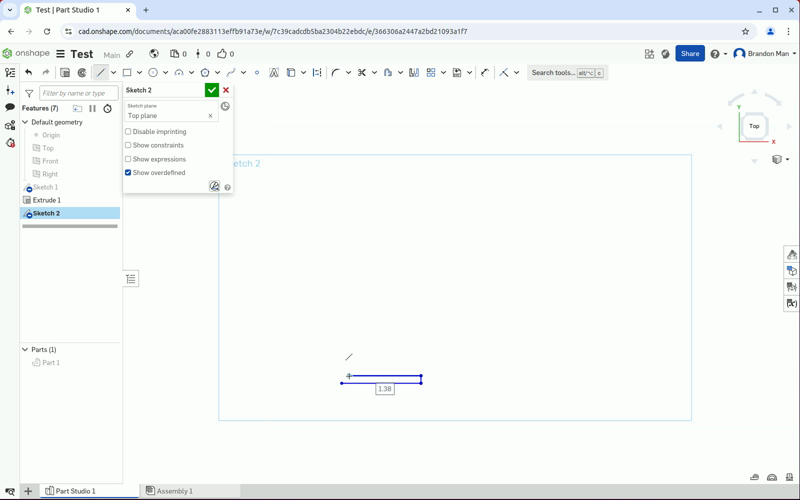
scroll(-6)
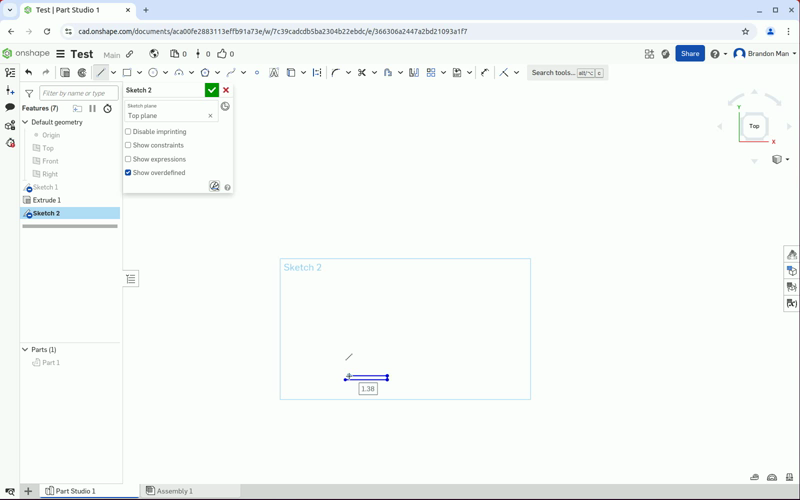
scroll(-6)
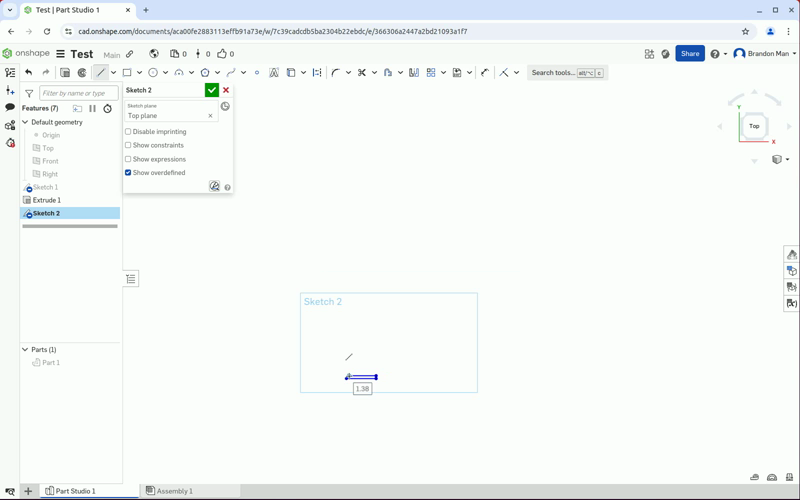
scroll(-6)
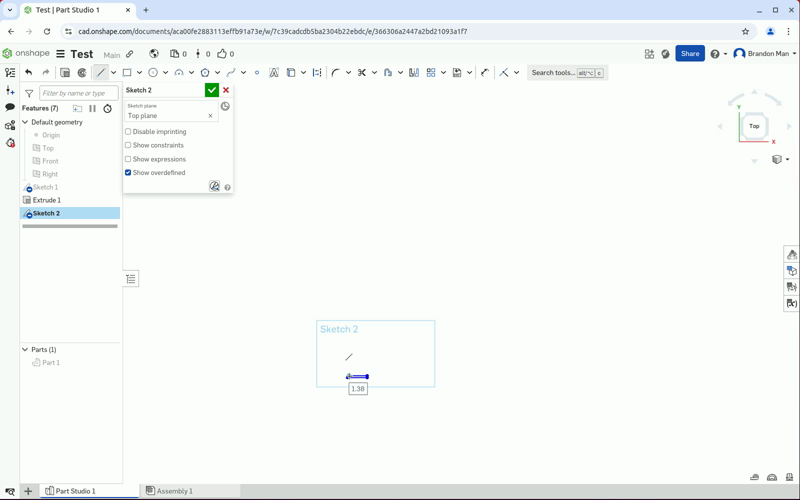
scroll(-6)
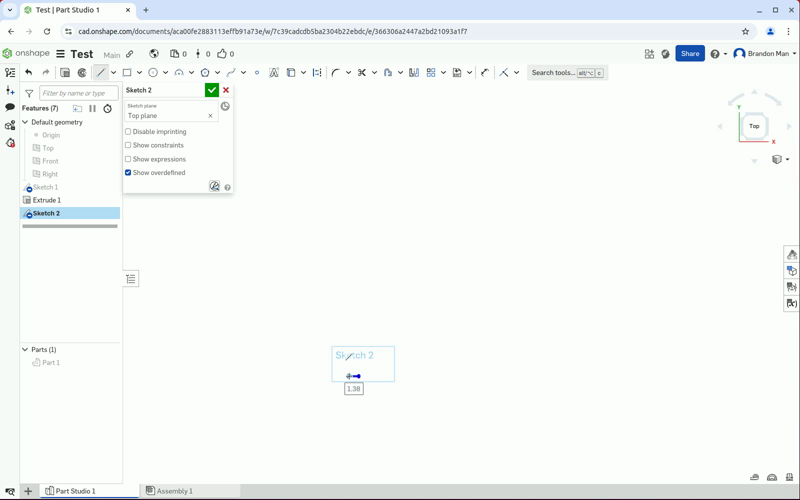
key_up(shift)
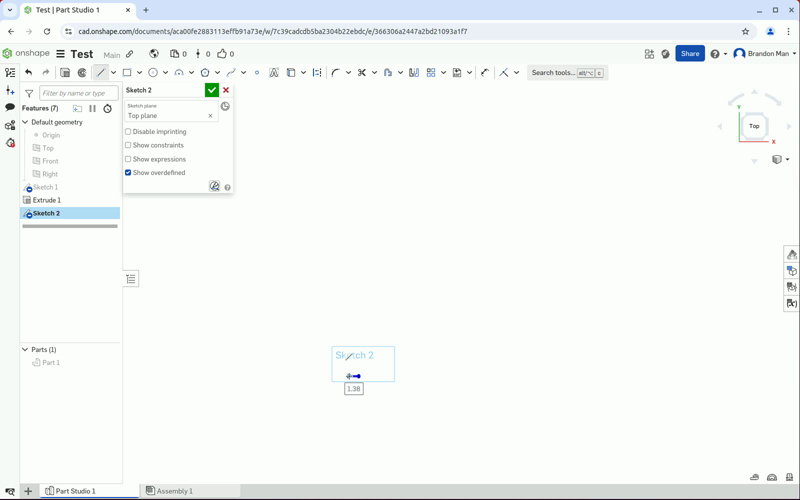
key_down(shift)
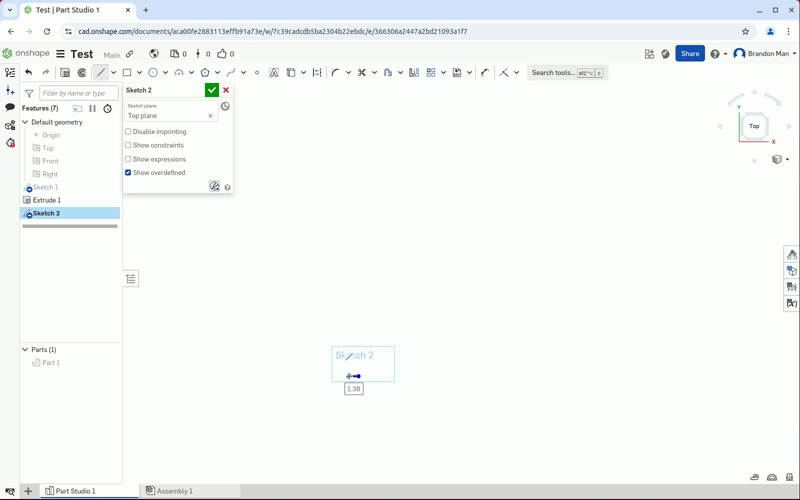
mouse_move(379, 375)
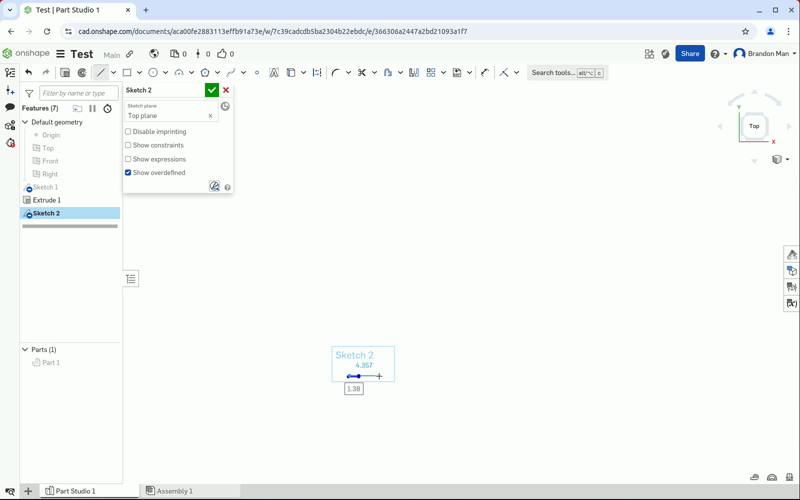
mouse_move(349, 366)
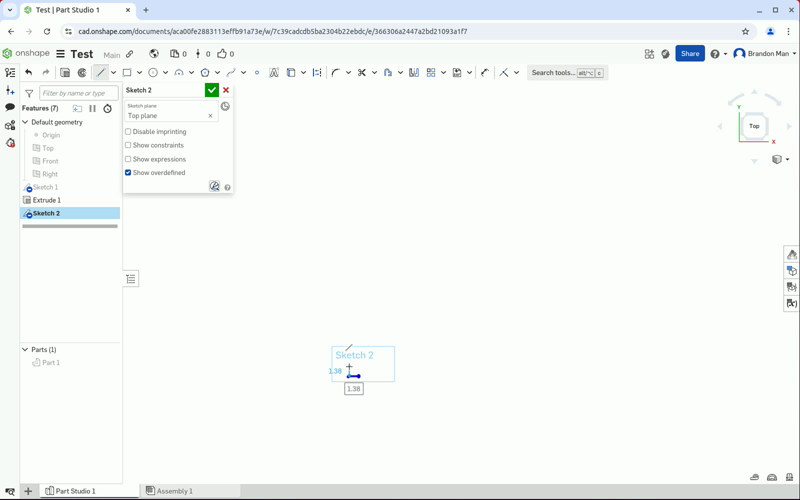
click(349, 366)
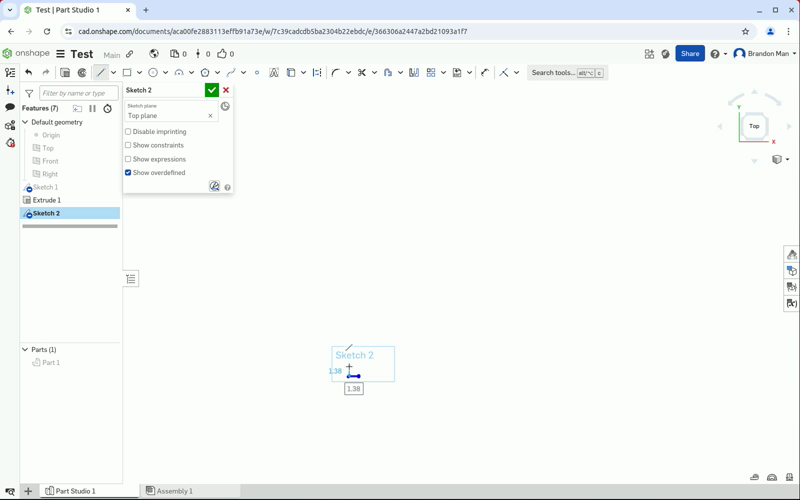
key_up(shift)
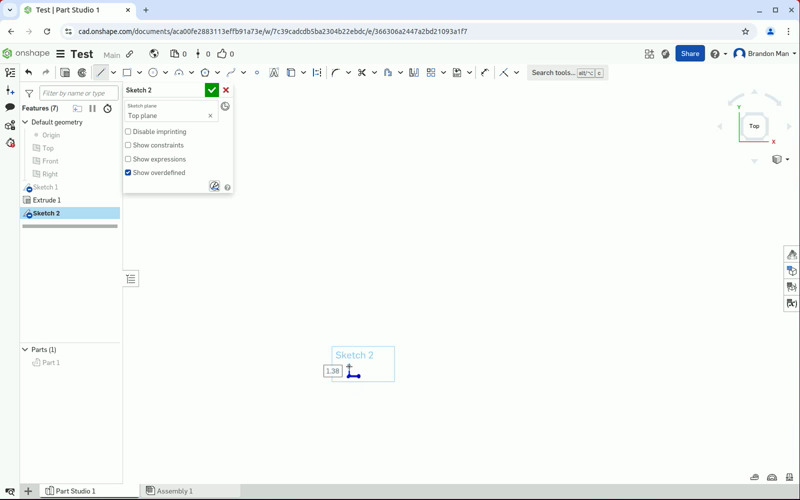
key_down(shift)
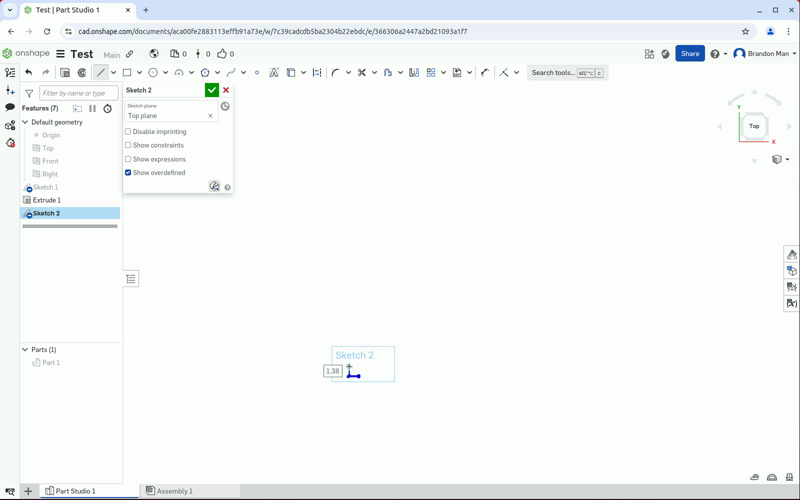
mouse_move(379, 366)
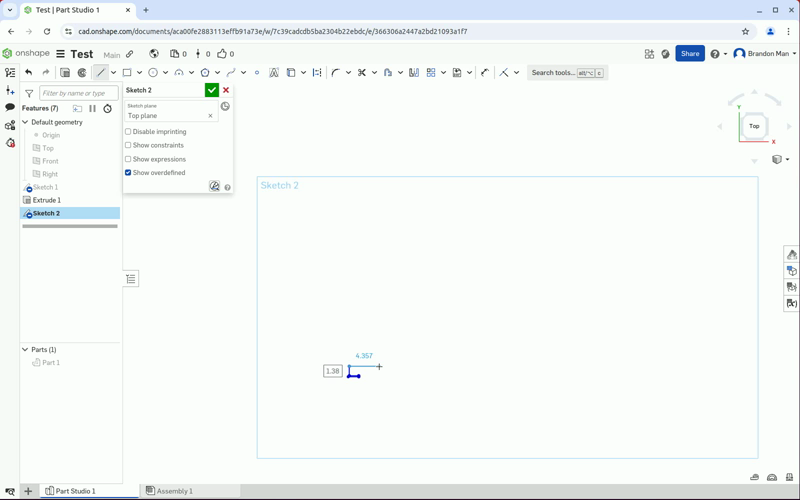
mouse_move(348, 366)
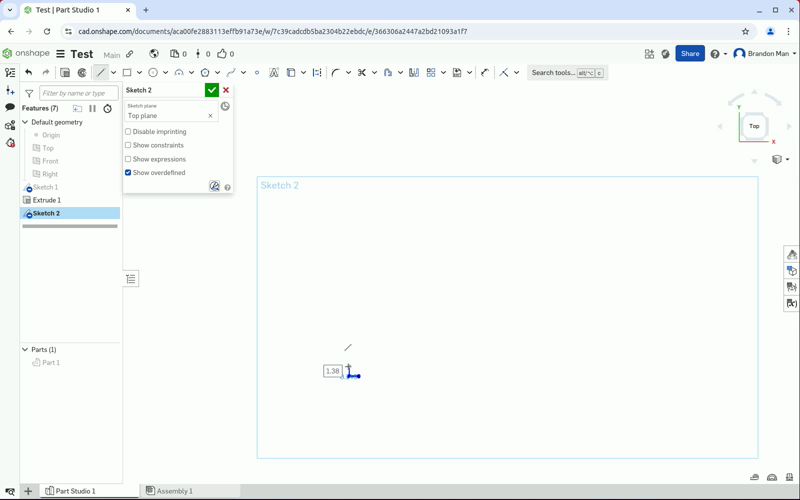
scroll(6)
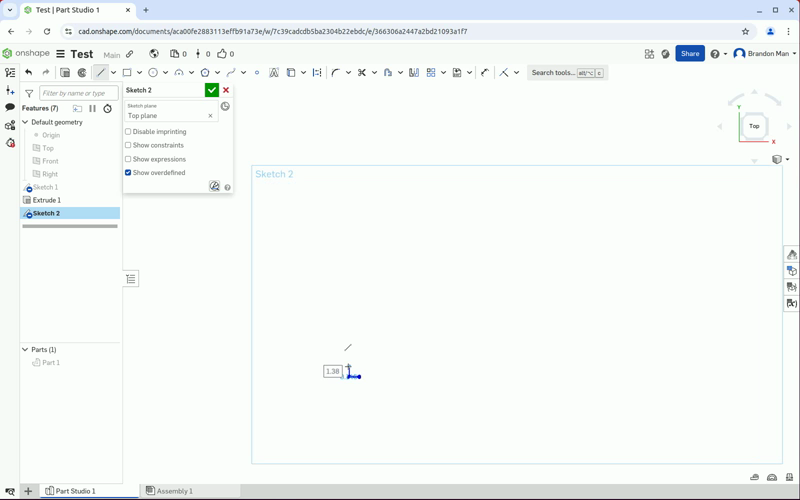
scroll(6)
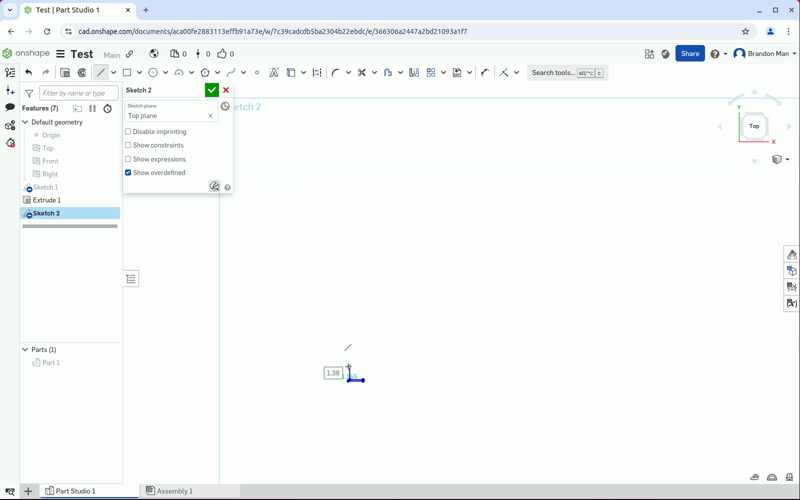
scroll(6)
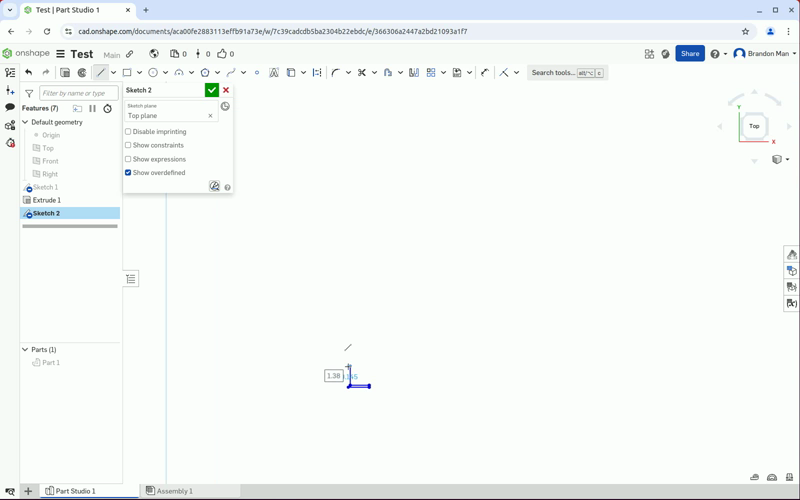
scroll(6)
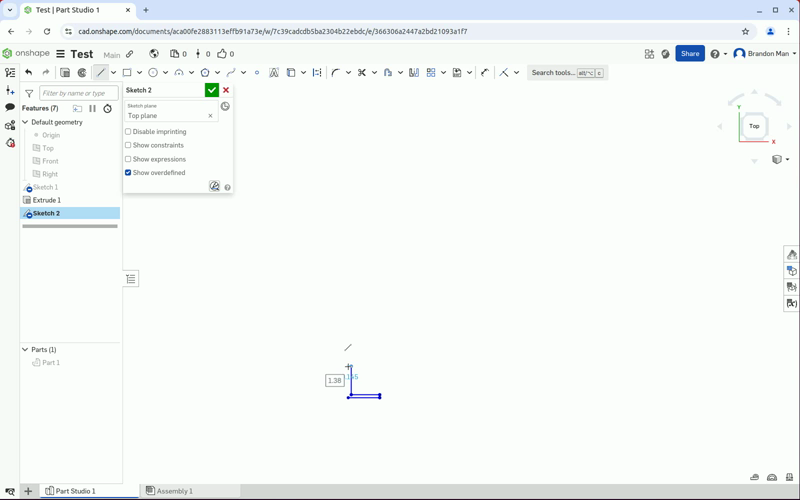
scroll(6)
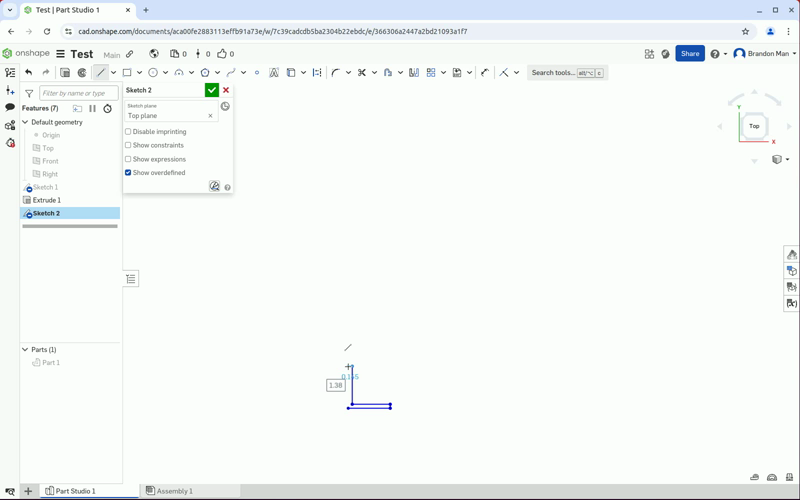
scroll(6)
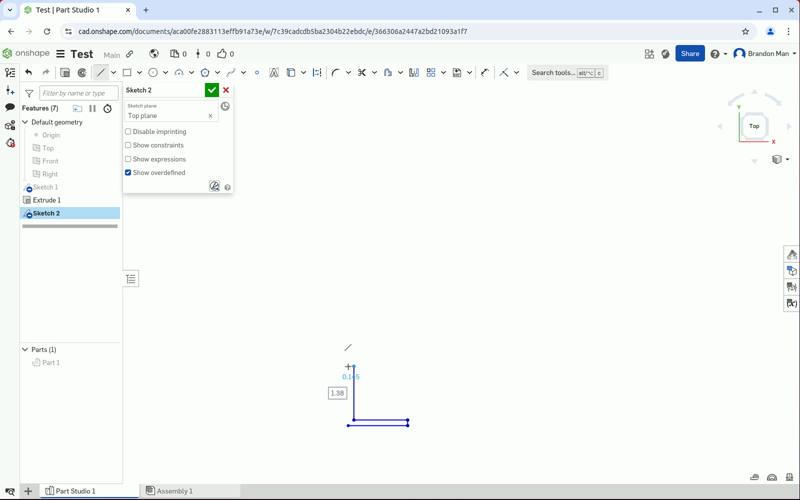
scroll(6)
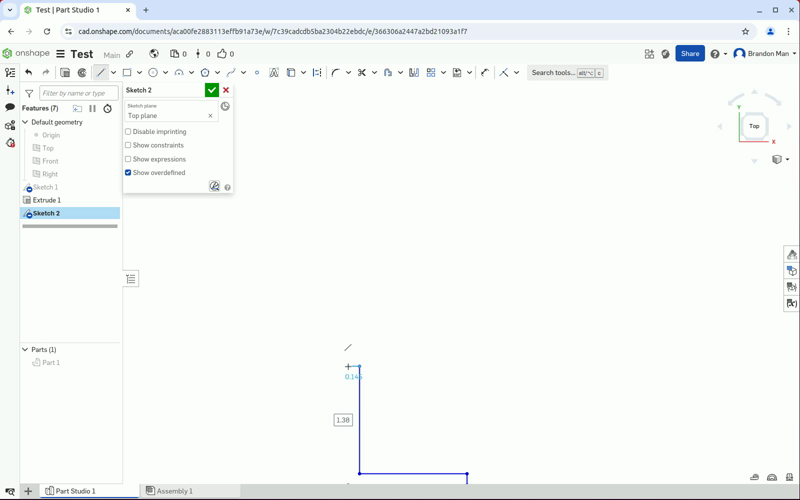
click(348, 366)
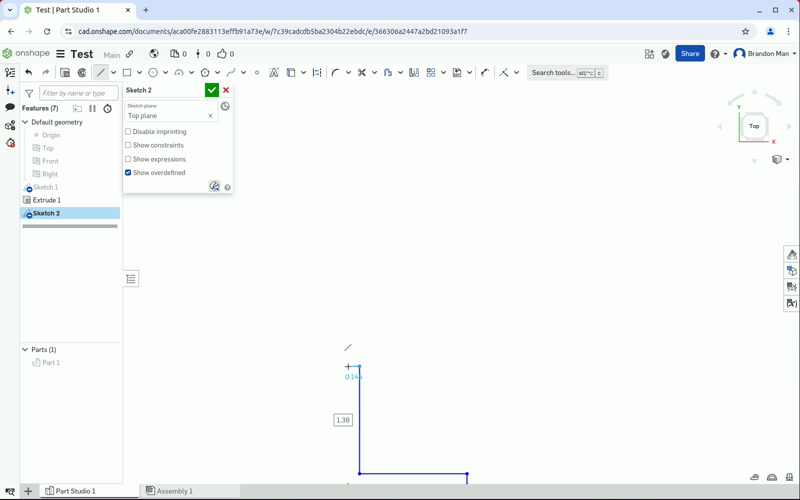
scroll(-6)
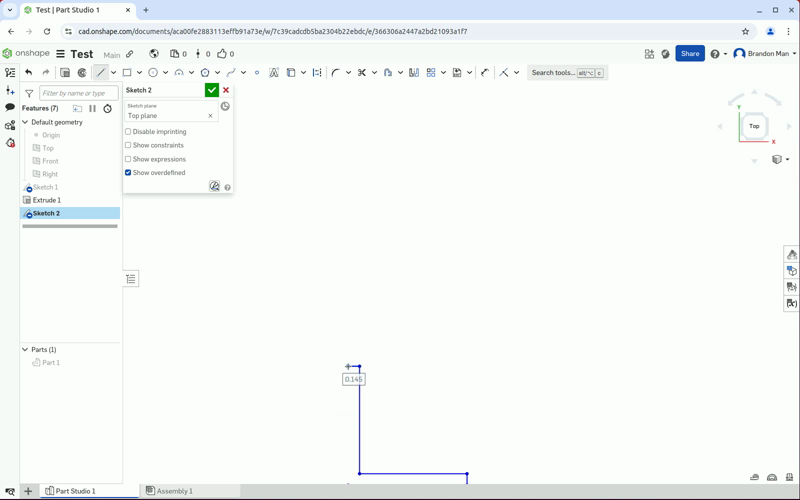
scroll(-6)
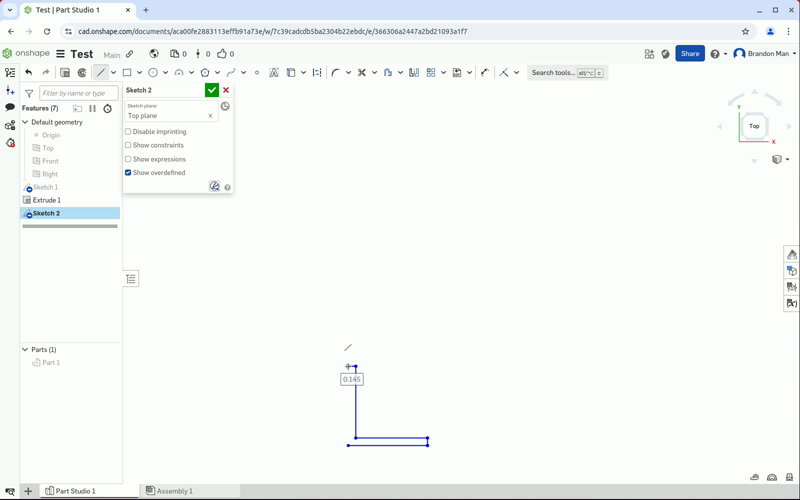
scroll(-6)
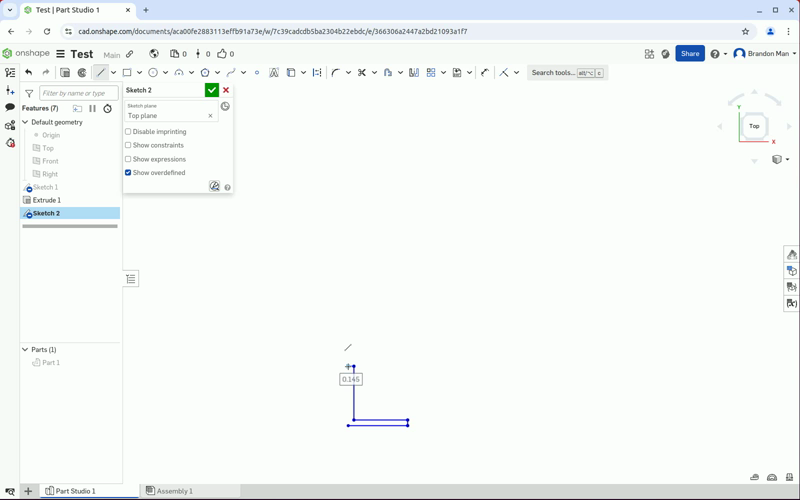
scroll(-6)
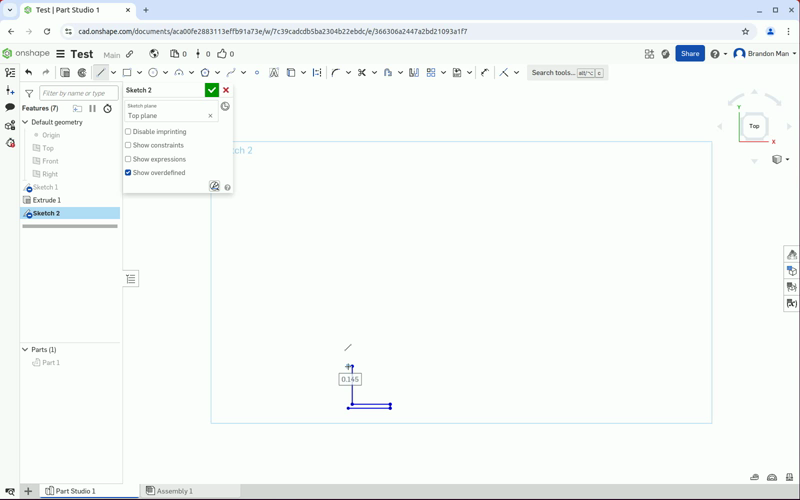
scroll(-6)
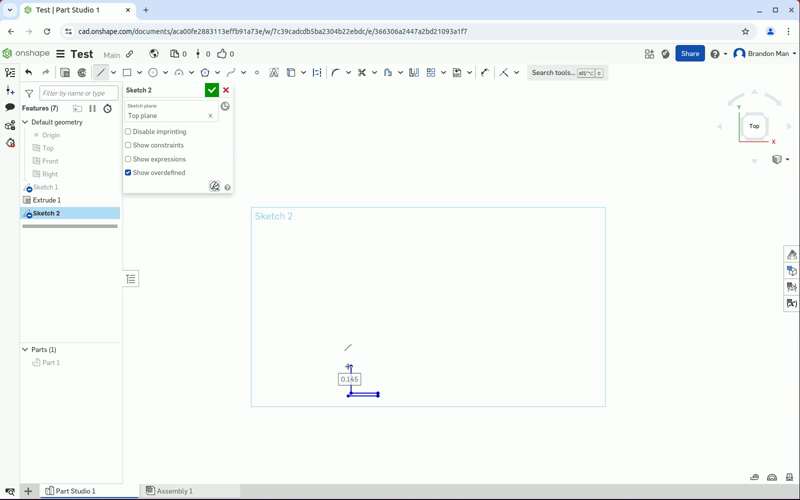
scroll(-6)
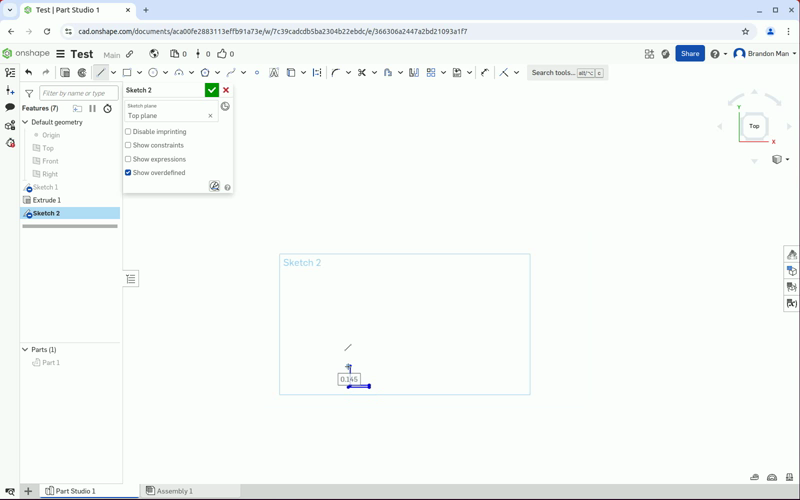
scroll(-6)
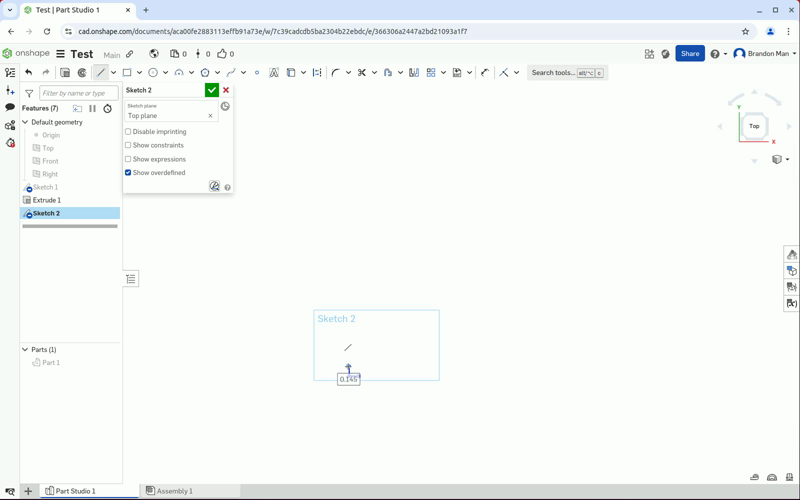
key_up(shift)
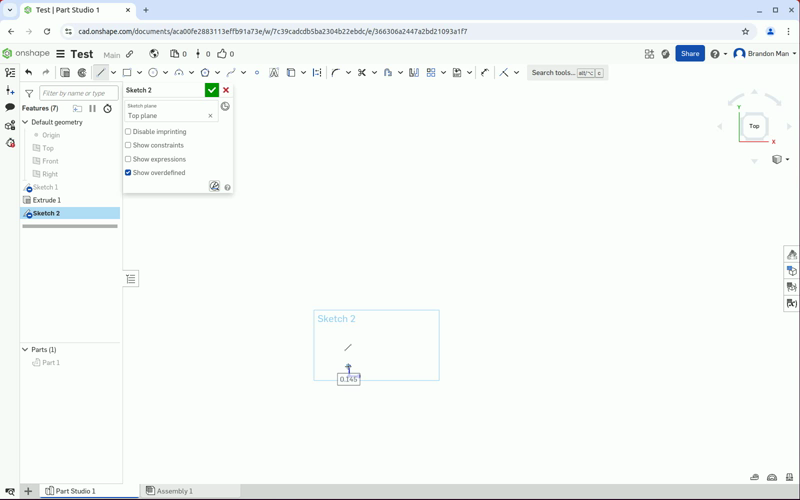
mouse_move(378, 366)
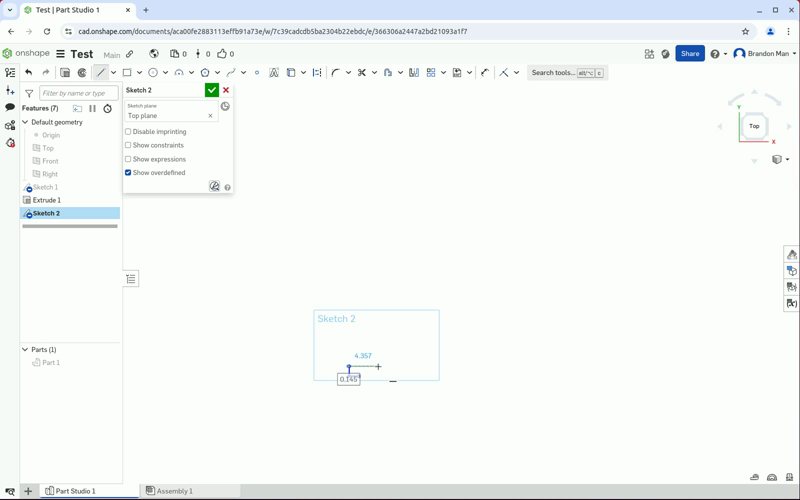
key_down(shift)
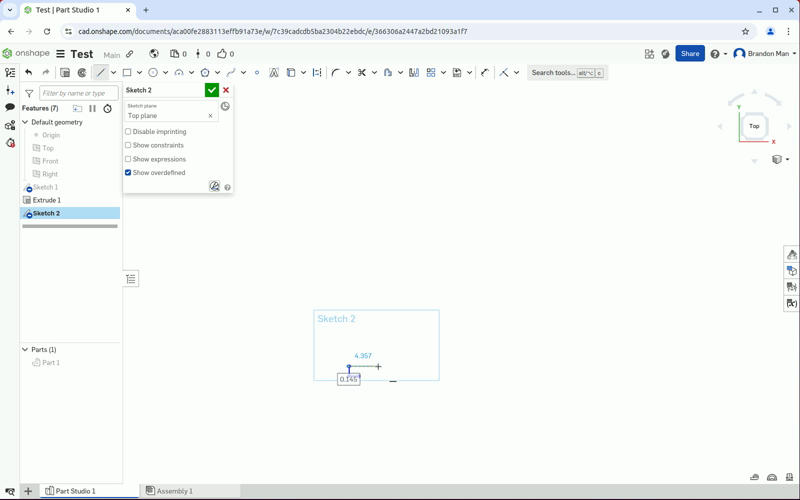
mouse_move(348, 376)
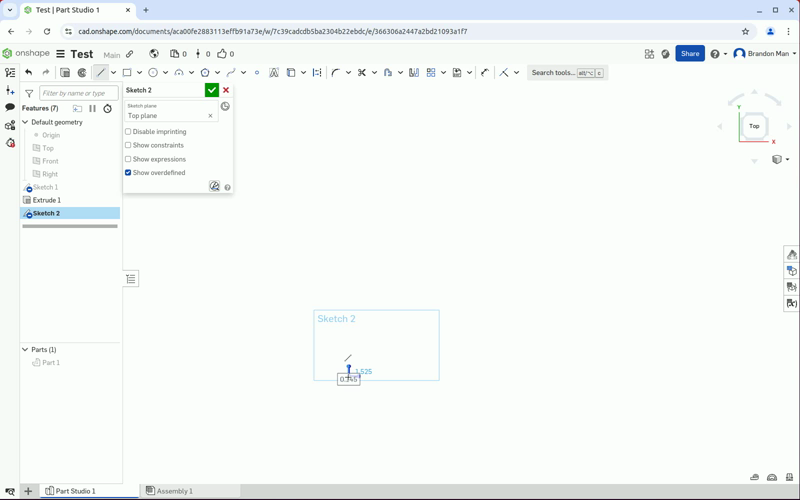
scroll(6)
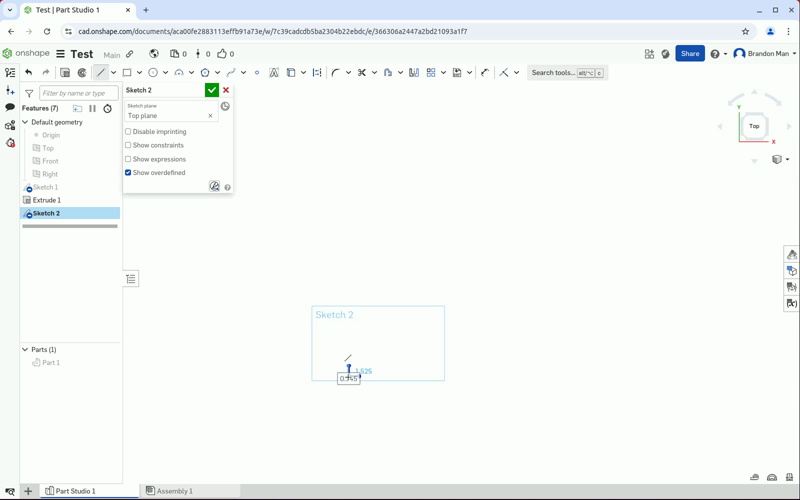
scroll(6)
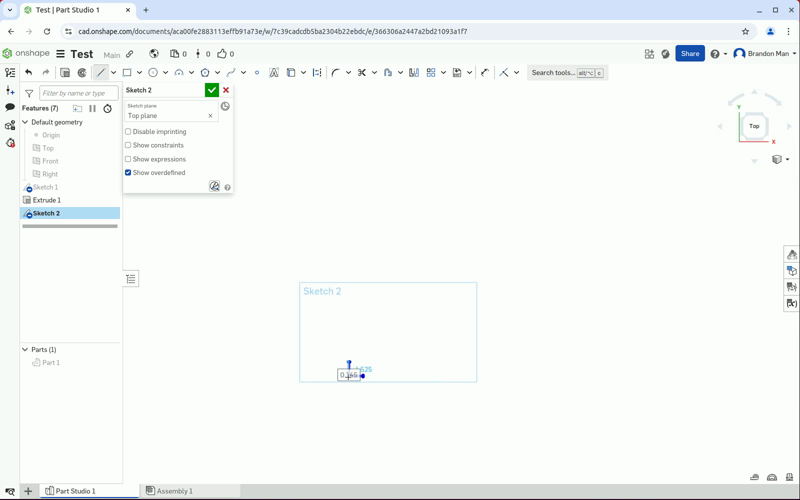
scroll(6)
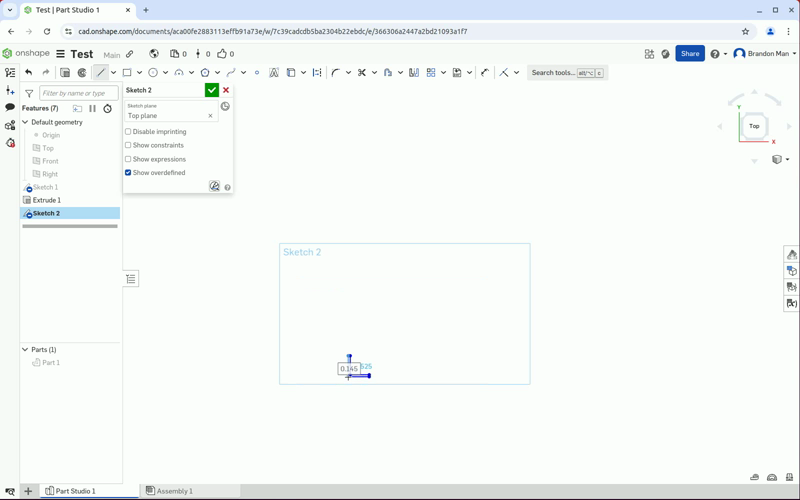
scroll(6)
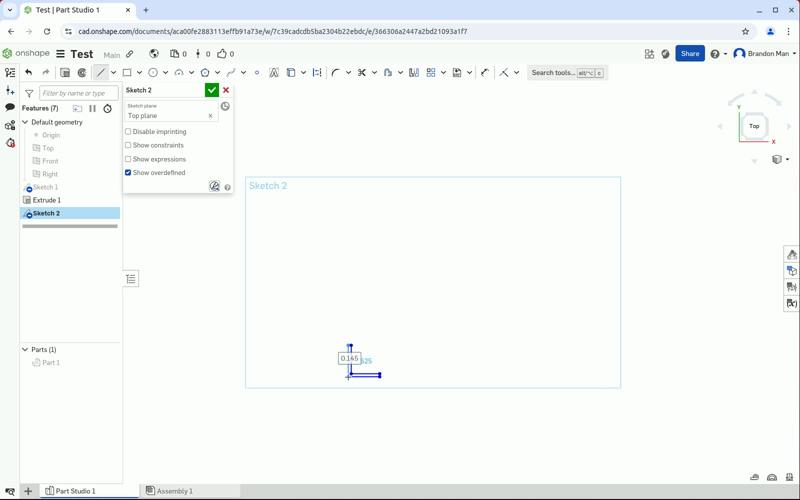
scroll(6)
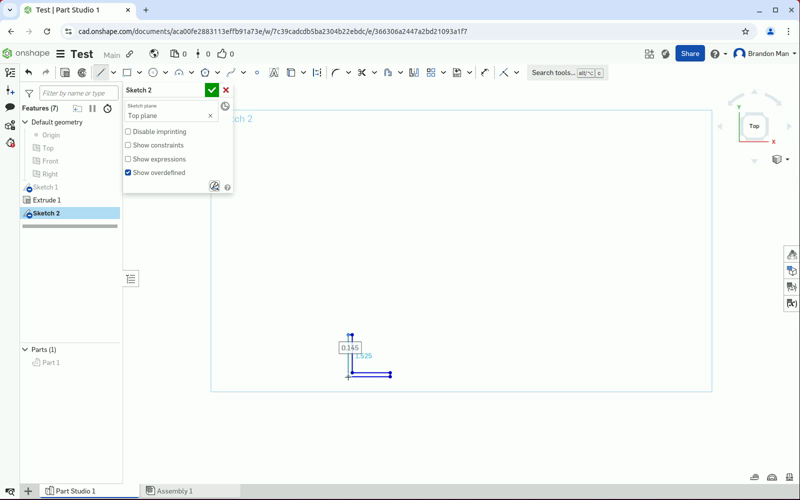
scroll(6)
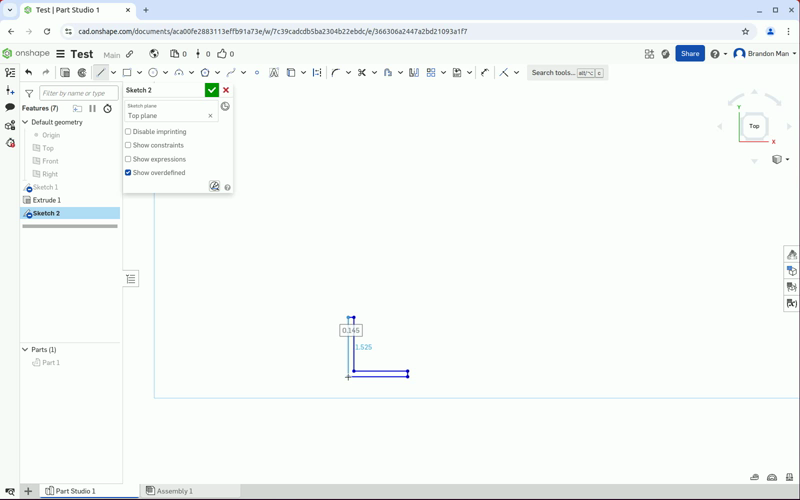
scroll(6)
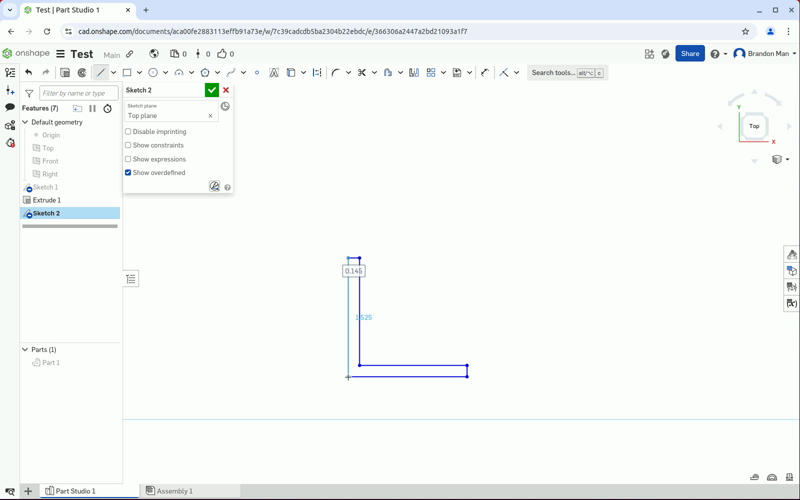
key_up(shift)
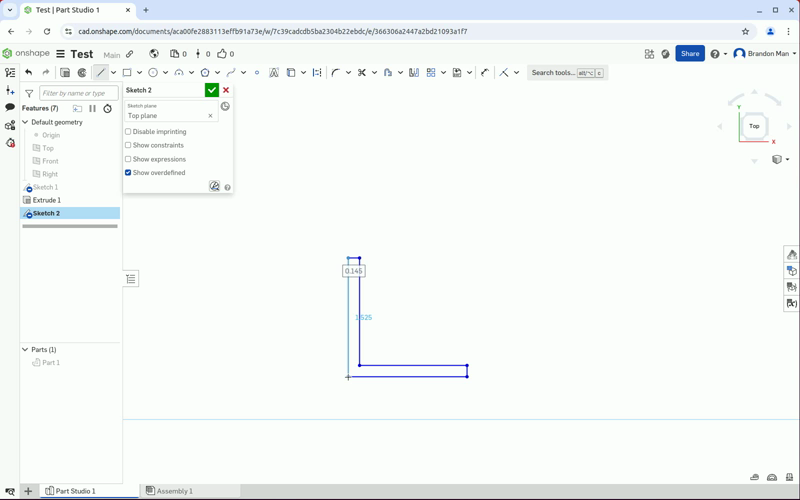
click(348, 376)
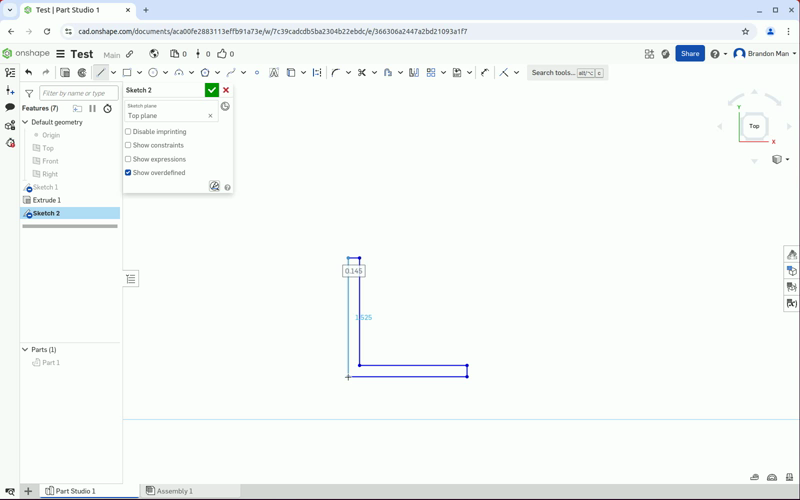
scroll(-6)
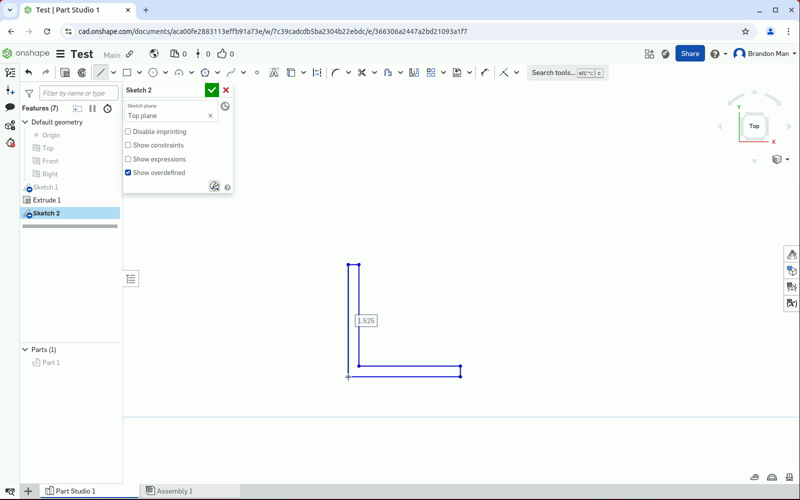
scroll(-6)
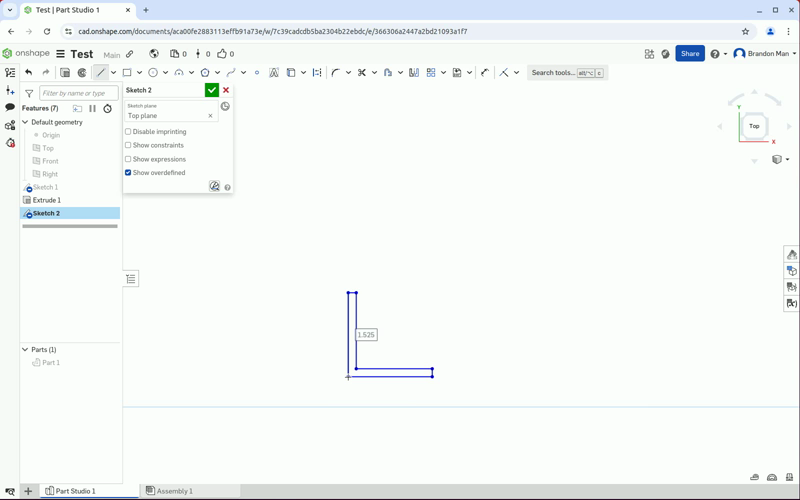
scroll(-6)
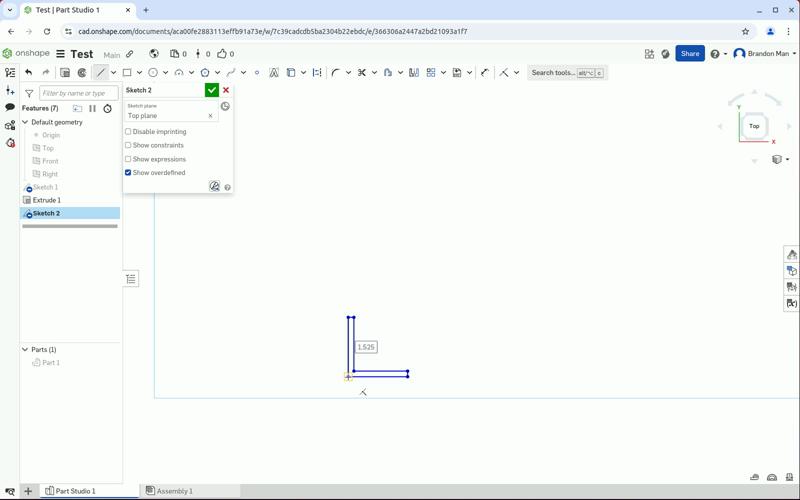
scroll(-6)
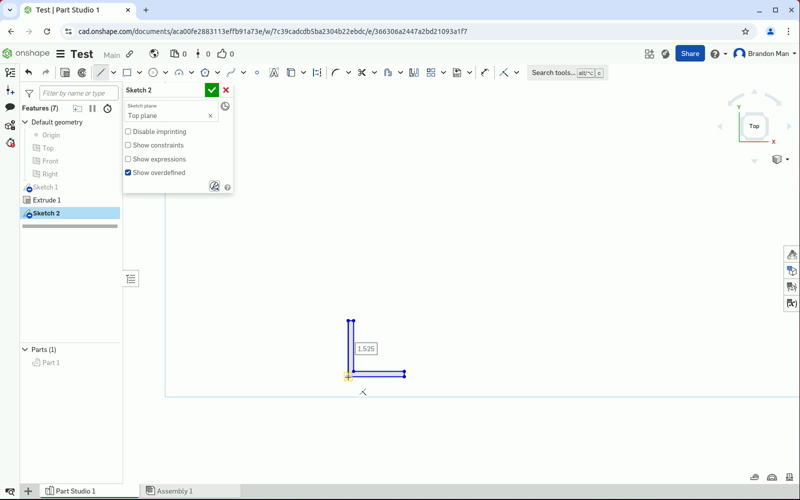
scroll(-6)
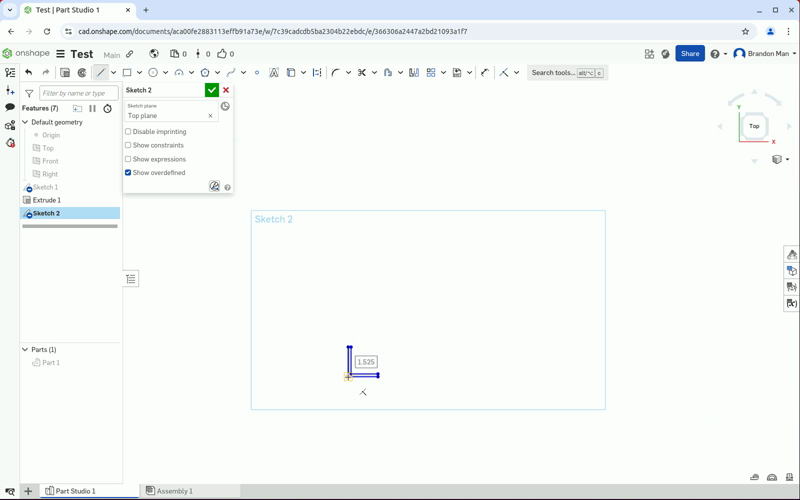
scroll(-6)
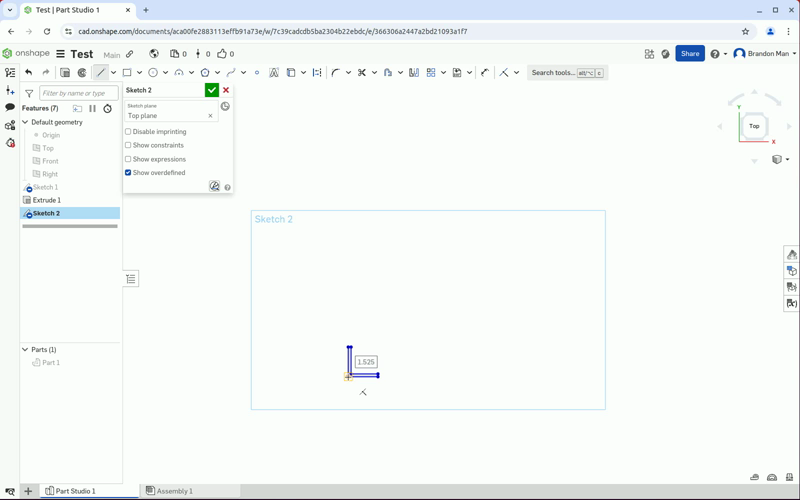
scroll(-6)
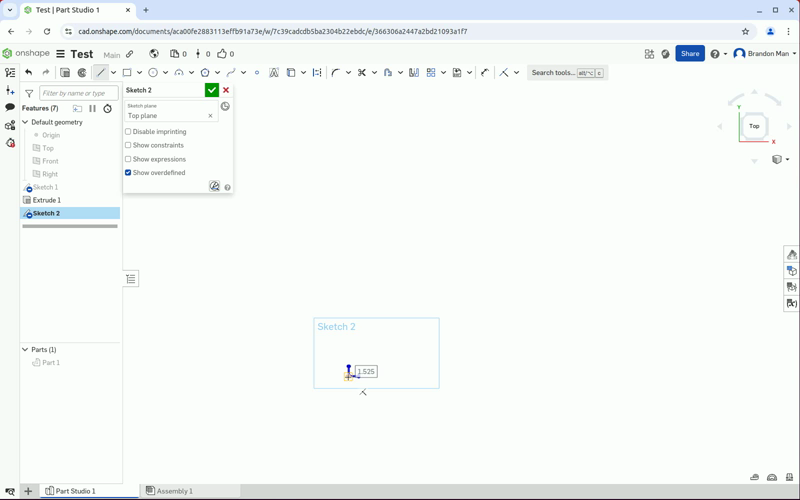
key(esc)
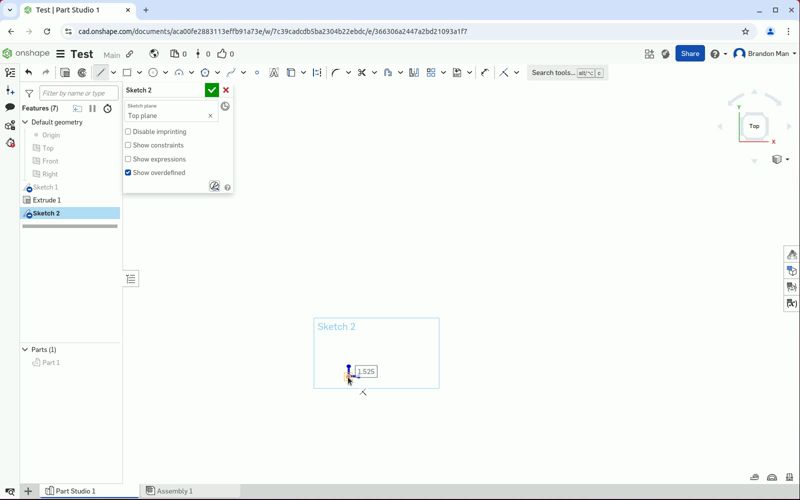
mouse_move(348, 375)
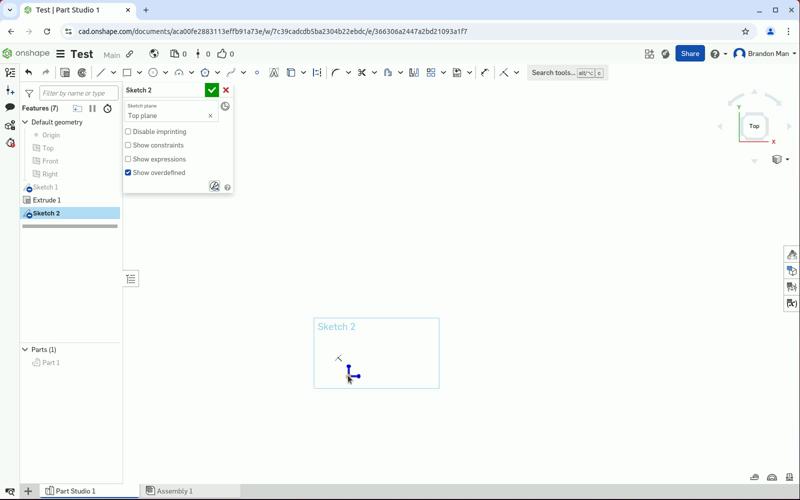
scroll(6)
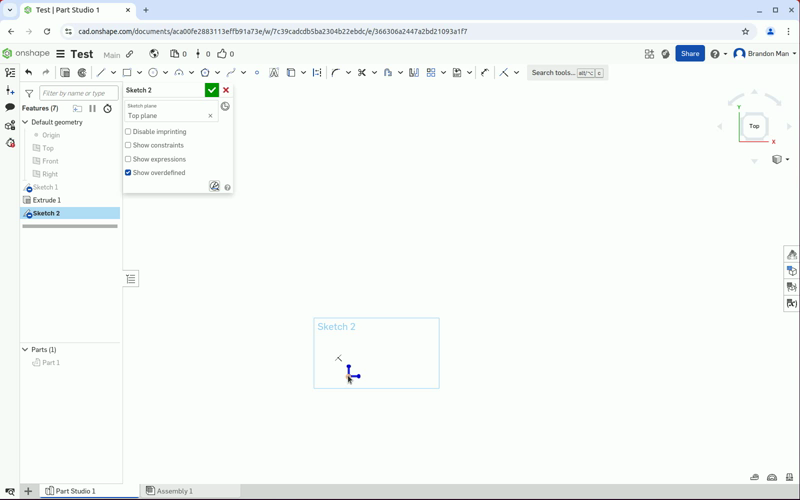
scroll(6)
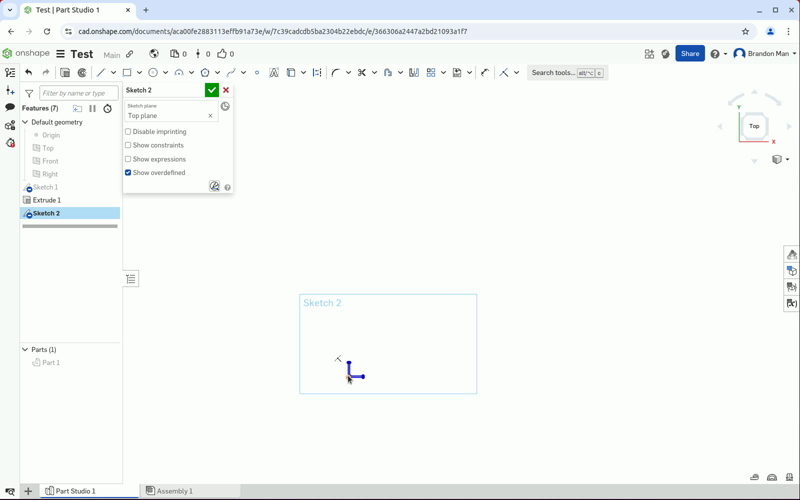
scroll(6)
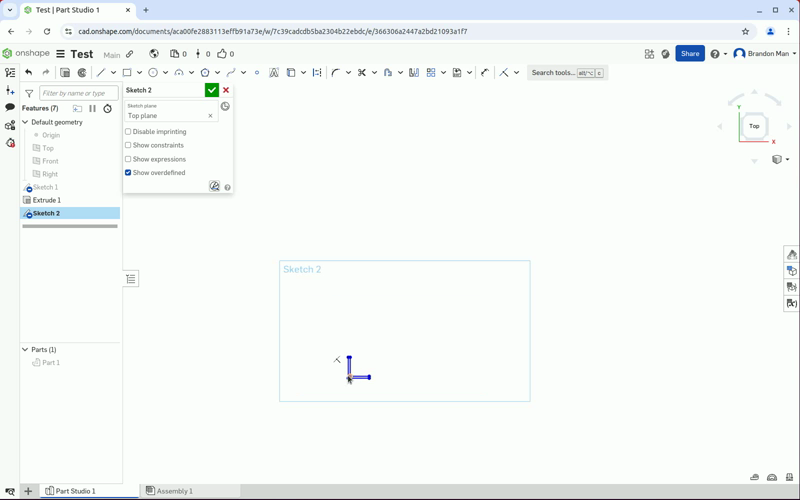
scroll(6)
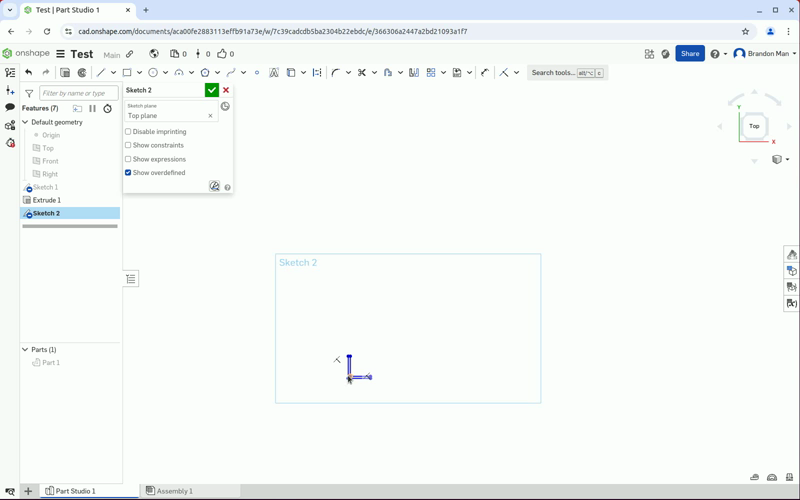
scroll(6)
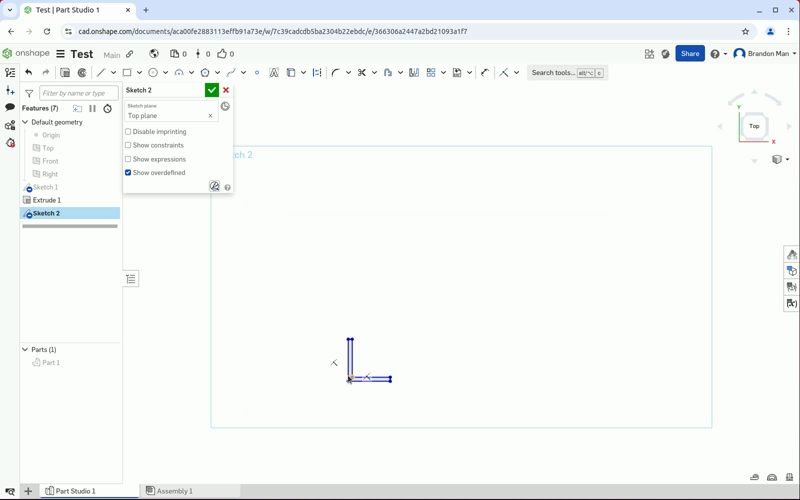
scroll(6)
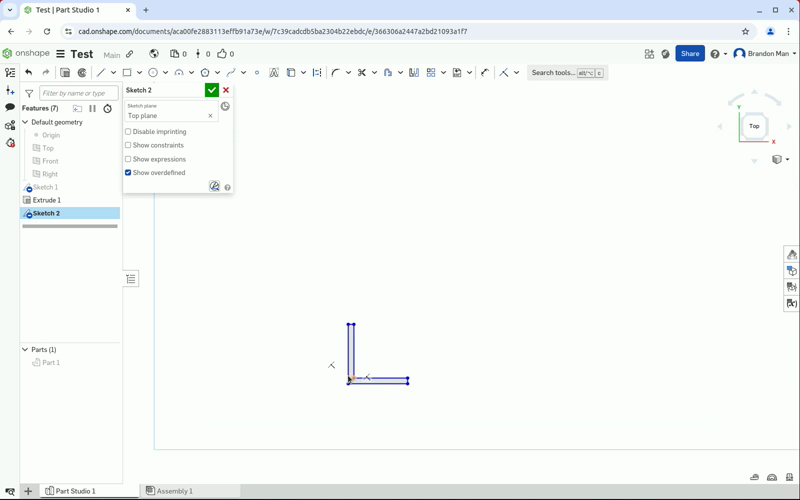
scroll(6)
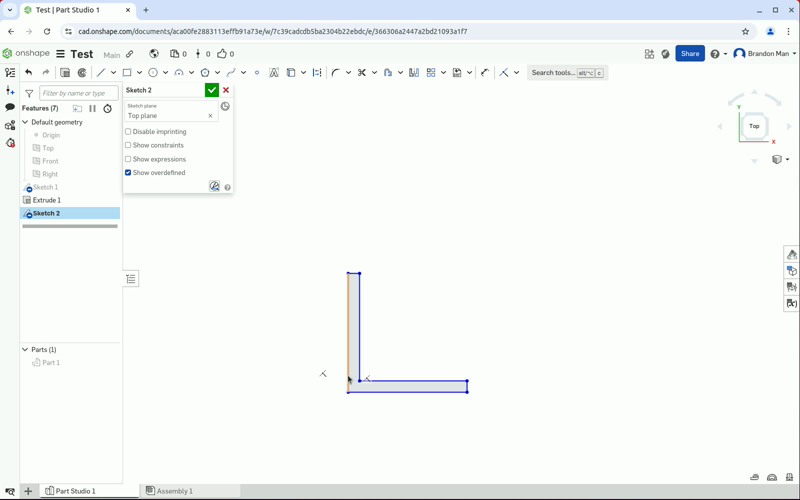
click(348, 375)
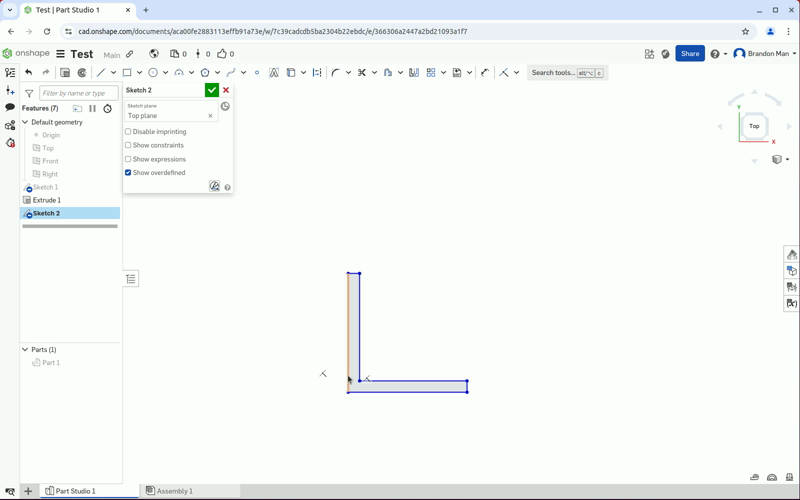
scroll(-6)
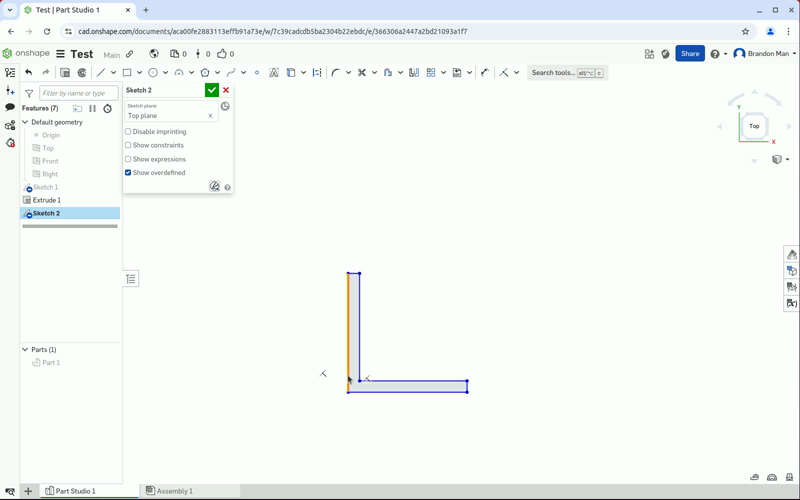
scroll(-6)
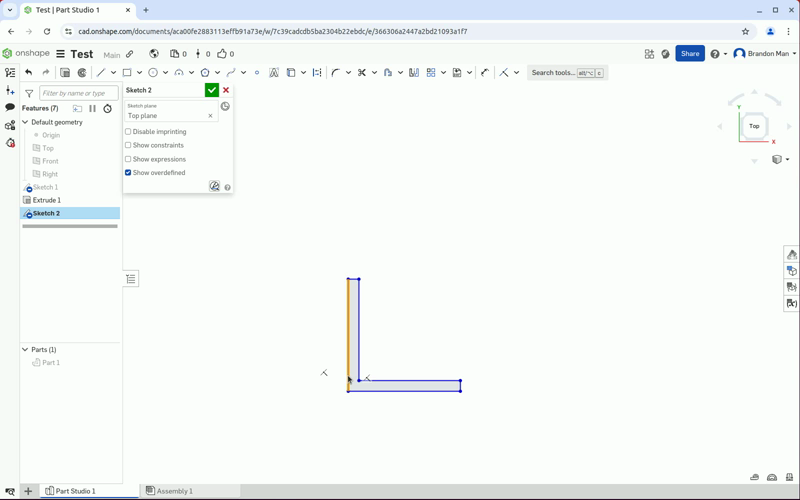
scroll(-6)
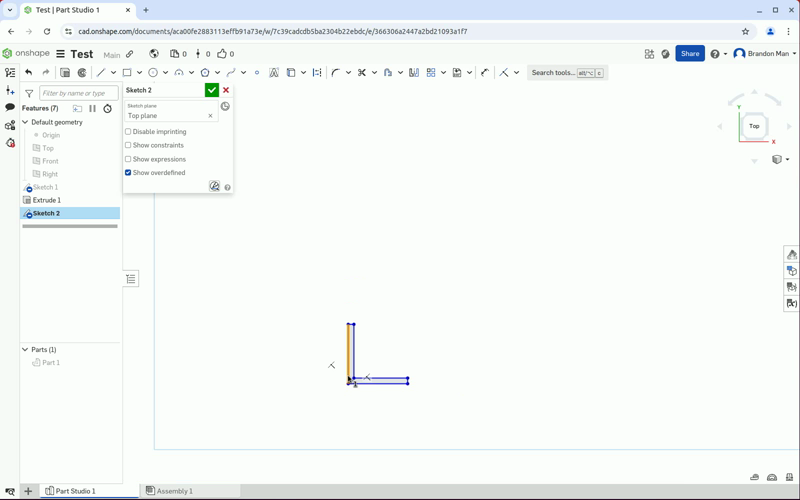
scroll(-6)
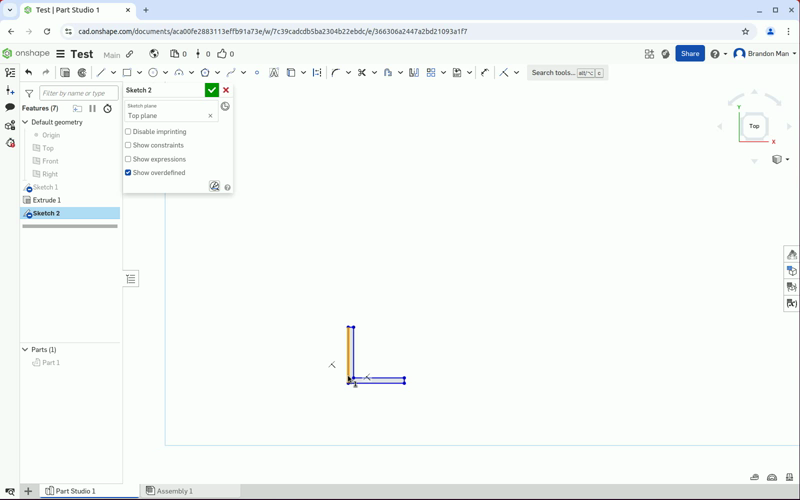
scroll(-6)
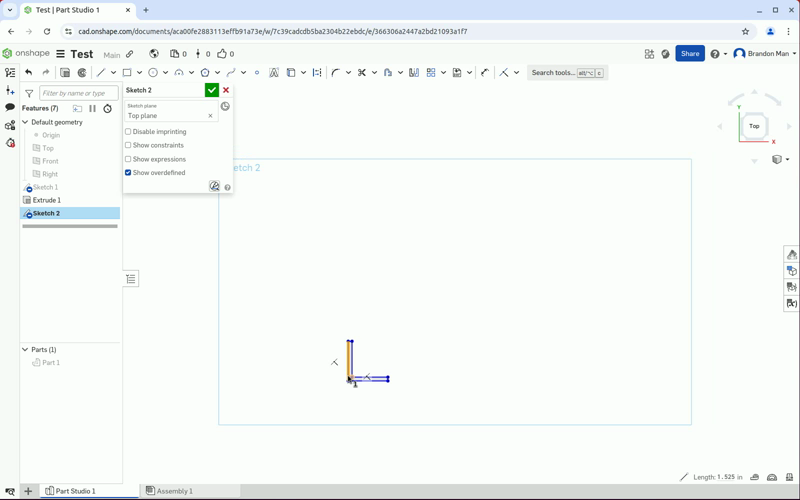
scroll(-6)
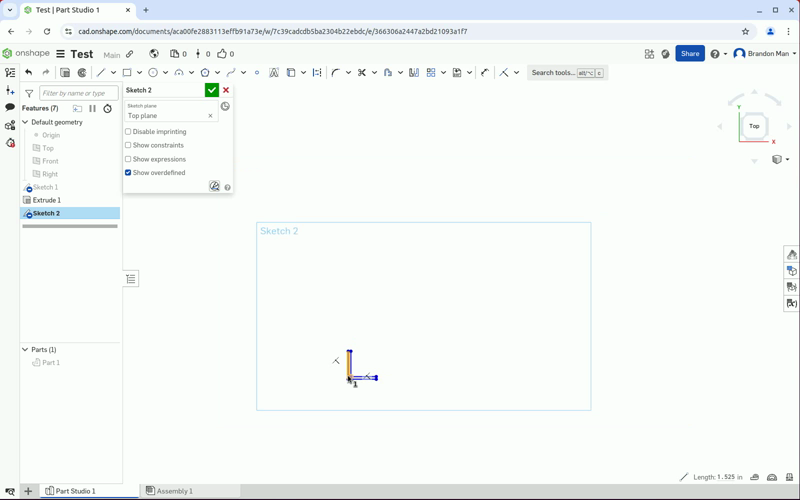
scroll(-6)
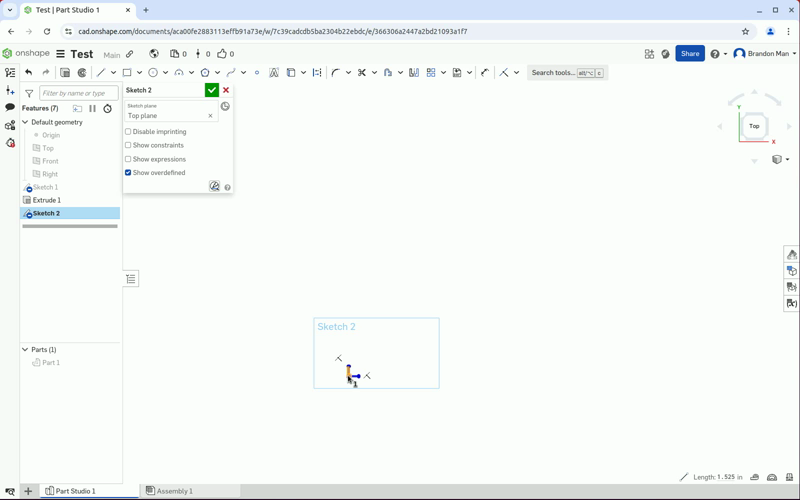
mouse_move(73, 352)
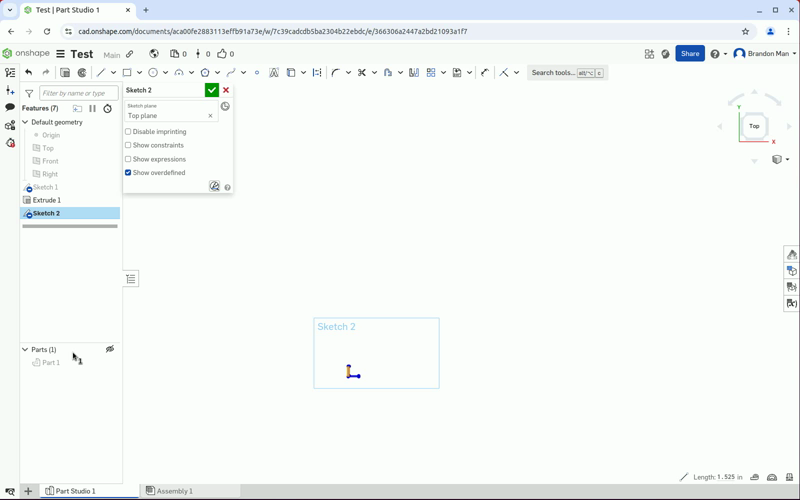
key(shift+y)
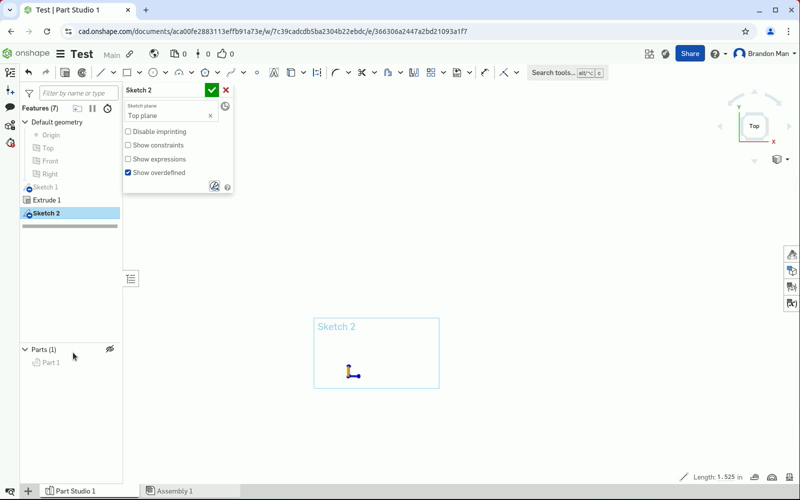
key(shift+e)
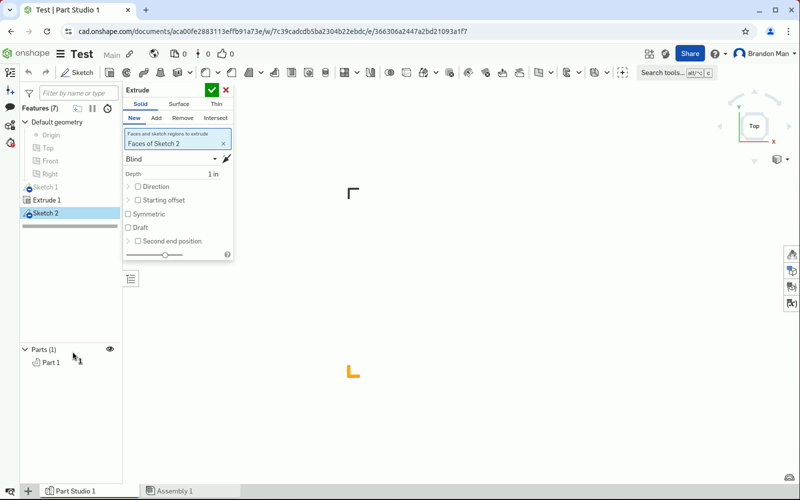
mouse_move(143, 106)
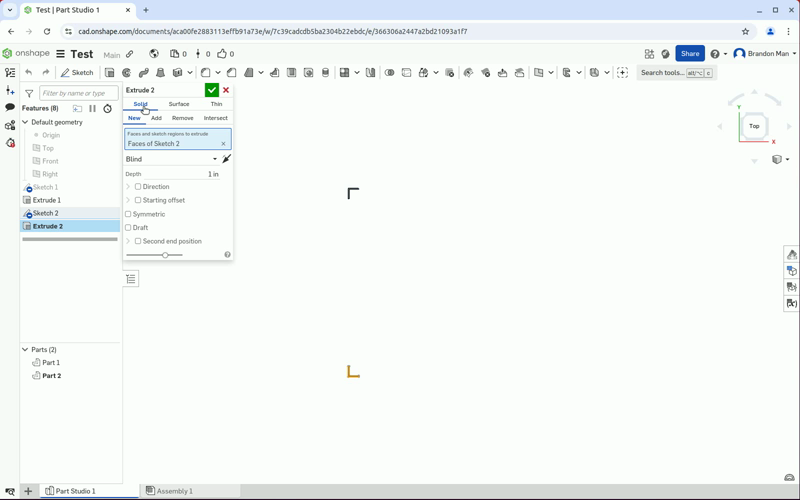
click(143, 106)
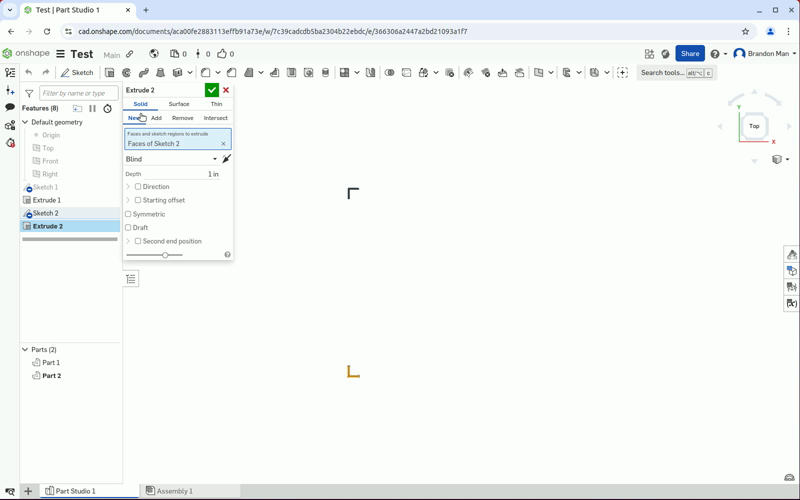
mouse_move(137, 120)
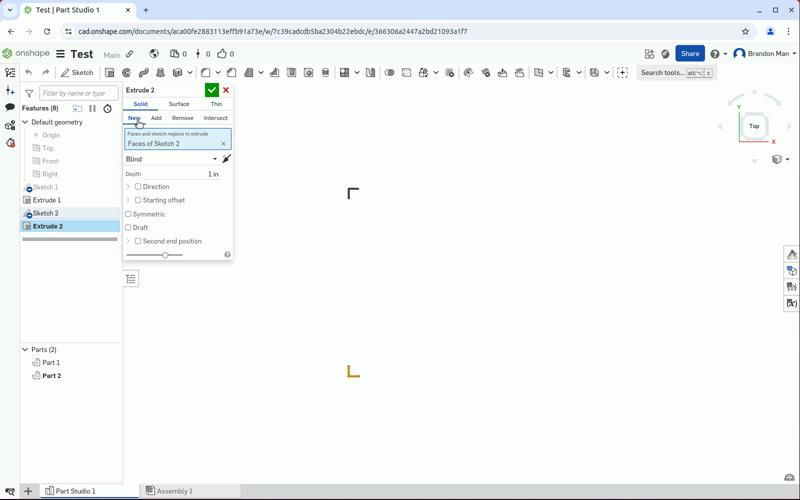
click(137, 120)
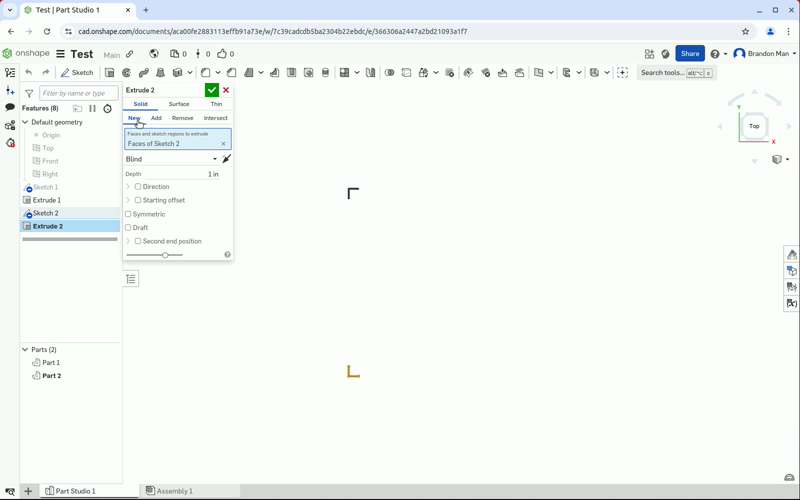
key(tab, 4)
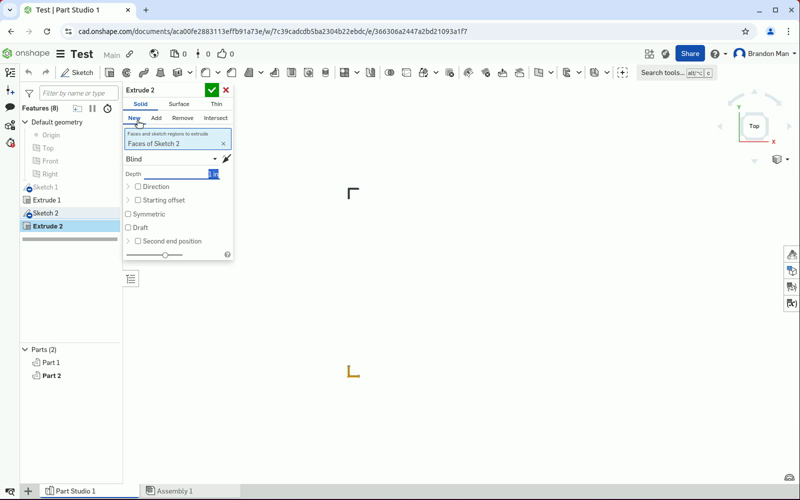
text(22.386)
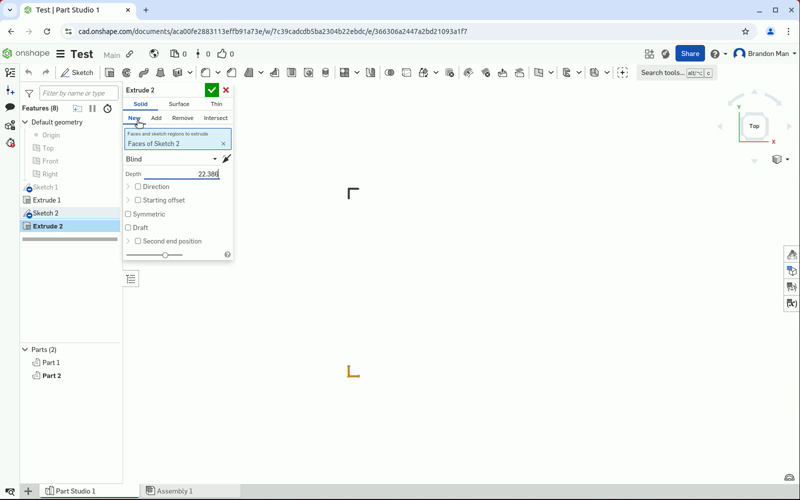
key(enter)
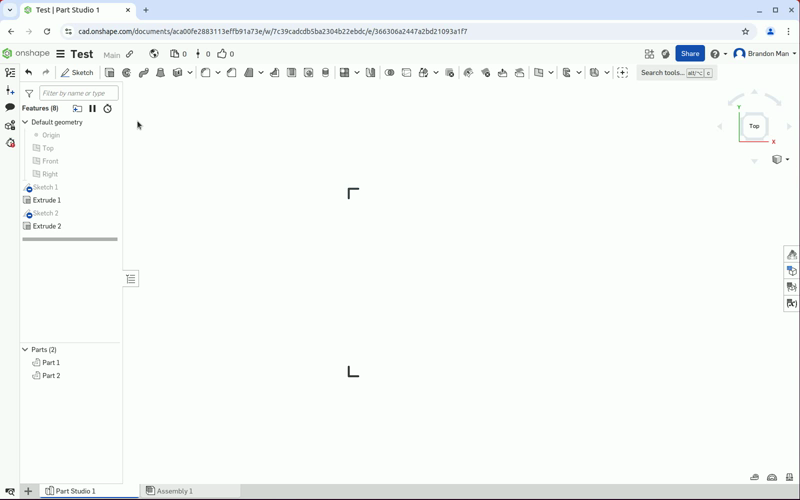
key(shift+h)
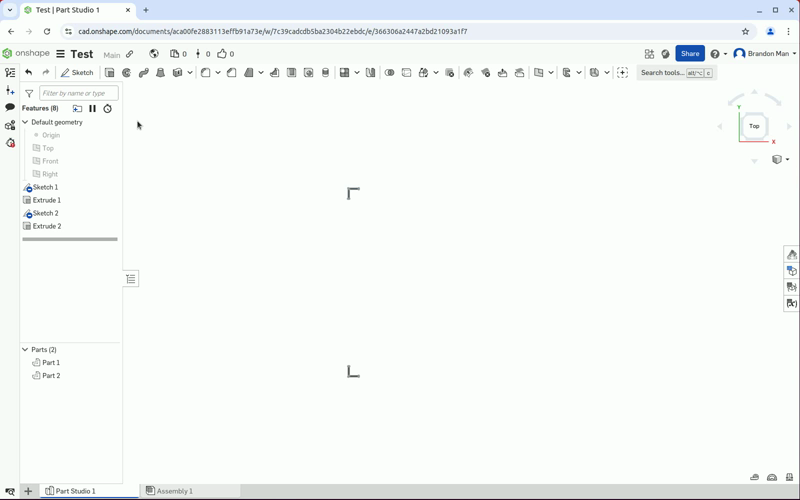
key(shift+h)
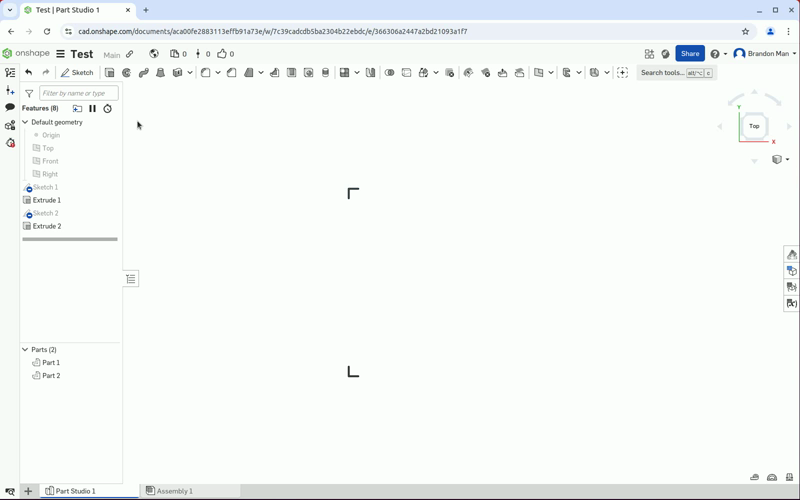
mouse_move(73, 189)
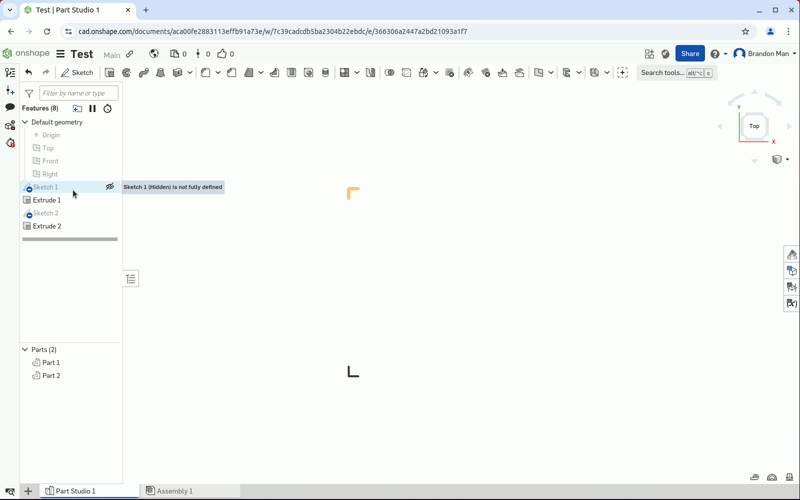
click(73, 189)
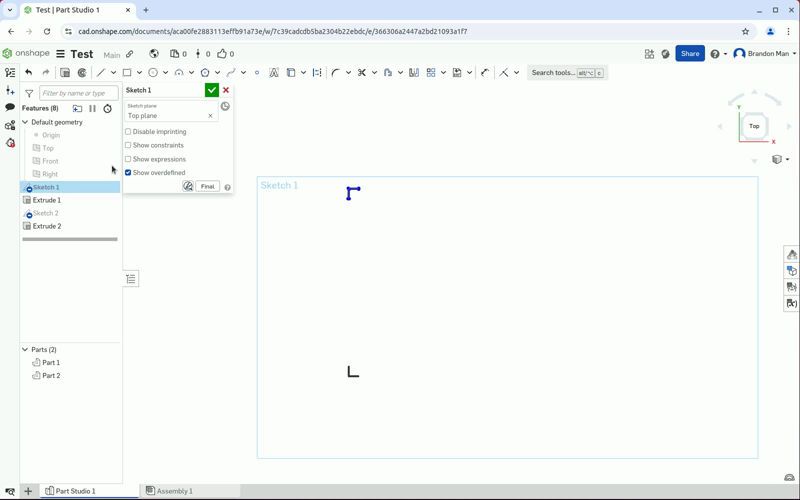
mouse_move(229, 92)
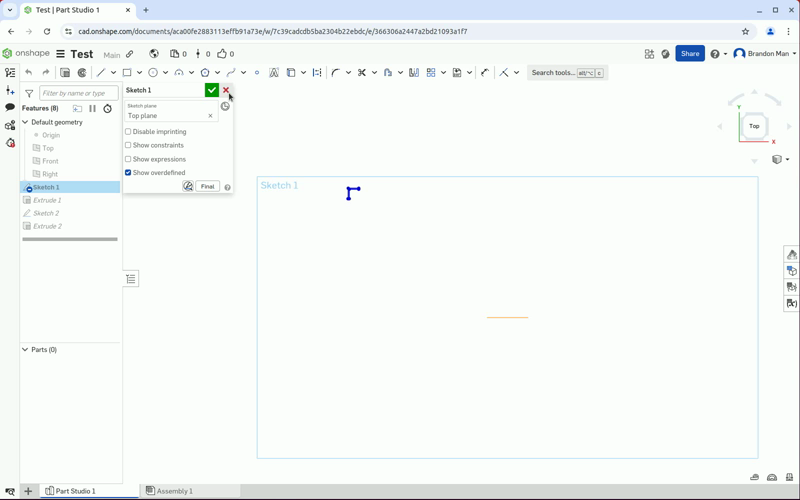
click(229, 92)
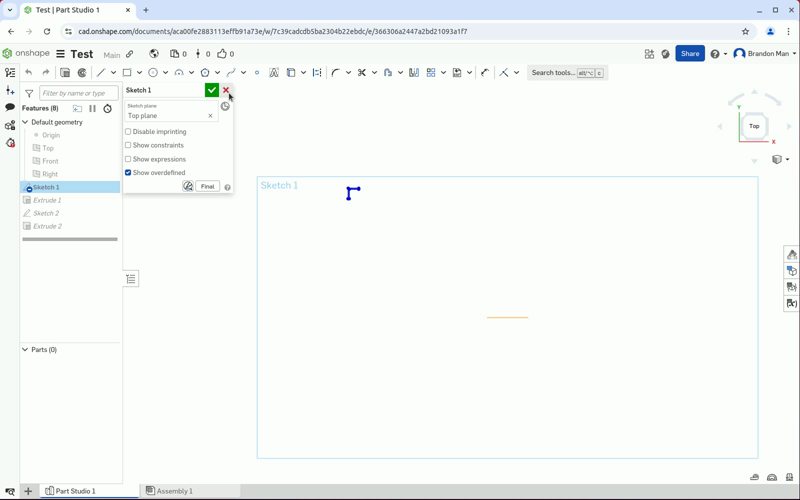
key(shift+s)
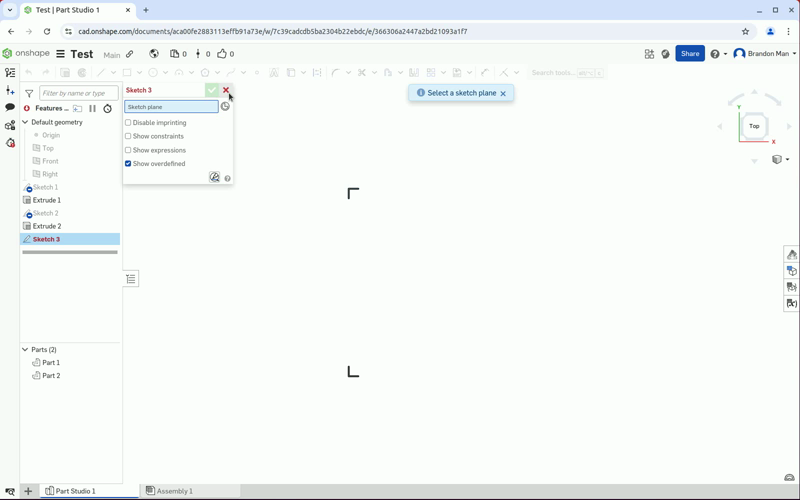
mouse_move(73, 150)
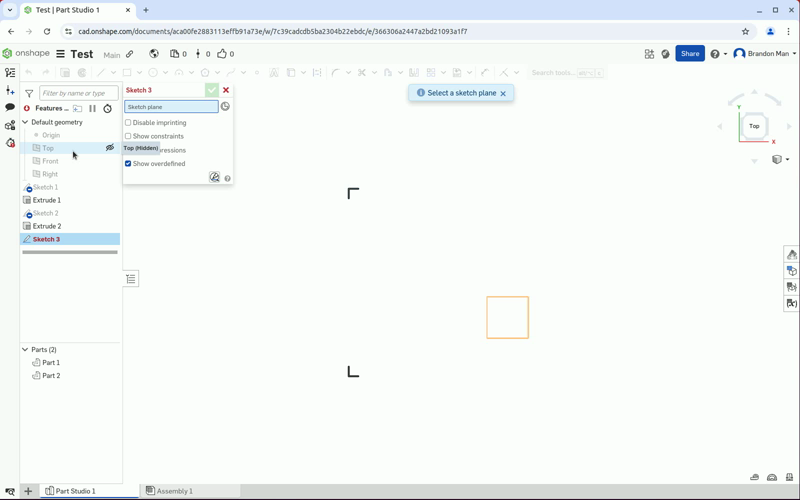
click(73, 150)
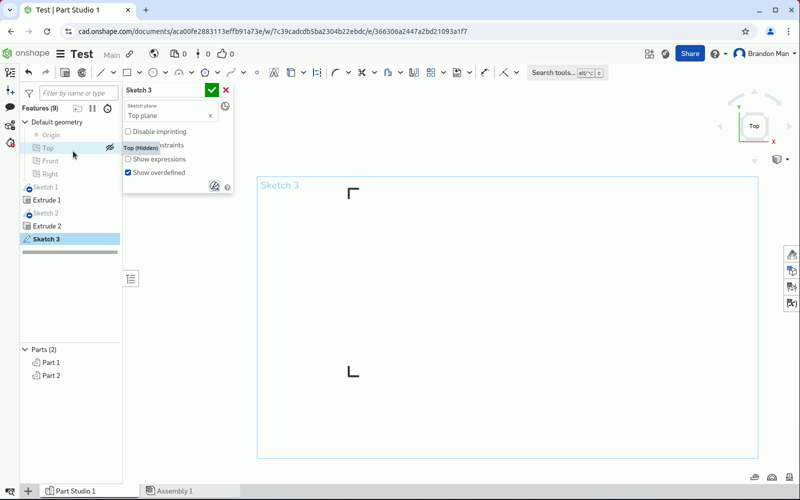
mouse_move(73, 352)
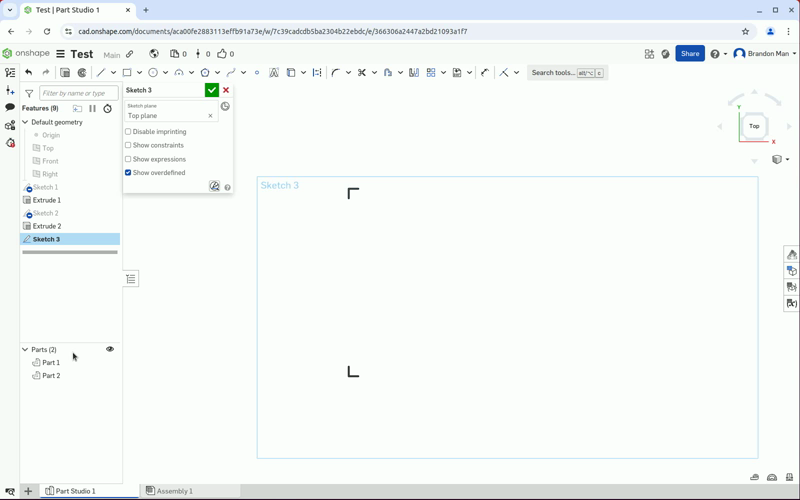
key(y)
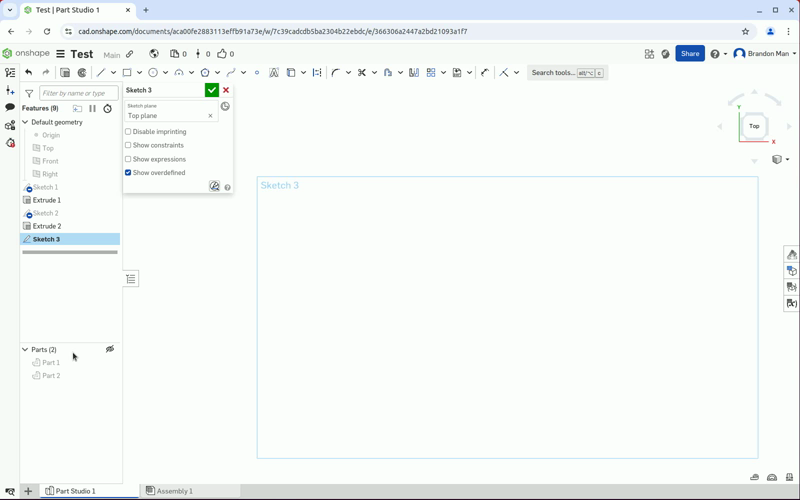
key(l)
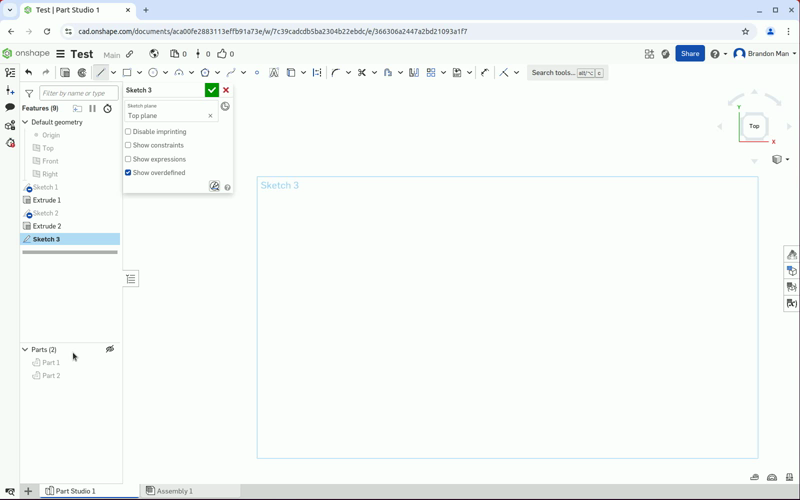
key_down(shift)
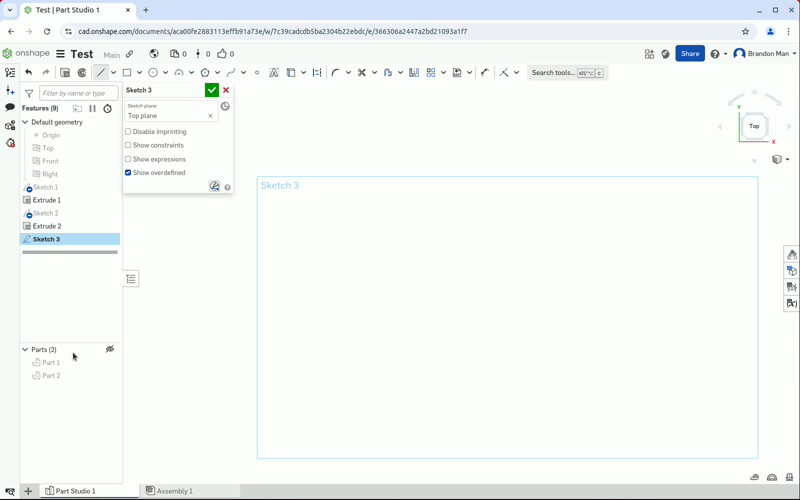
mouse_move(564, 190)
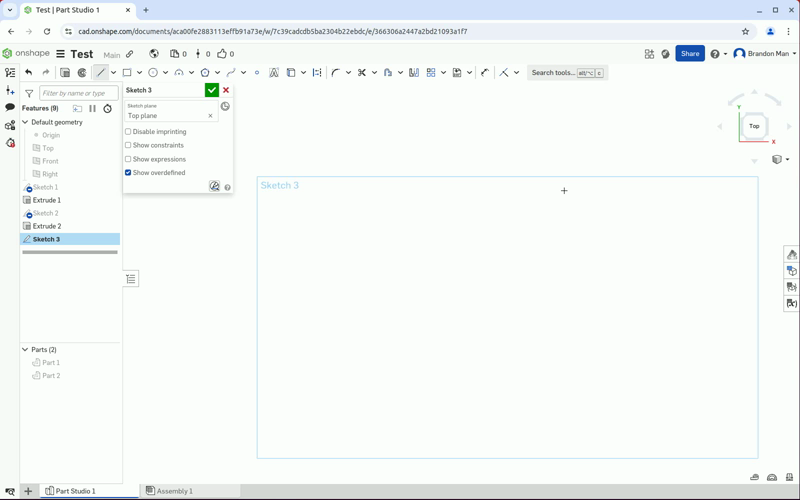
click(564, 190)
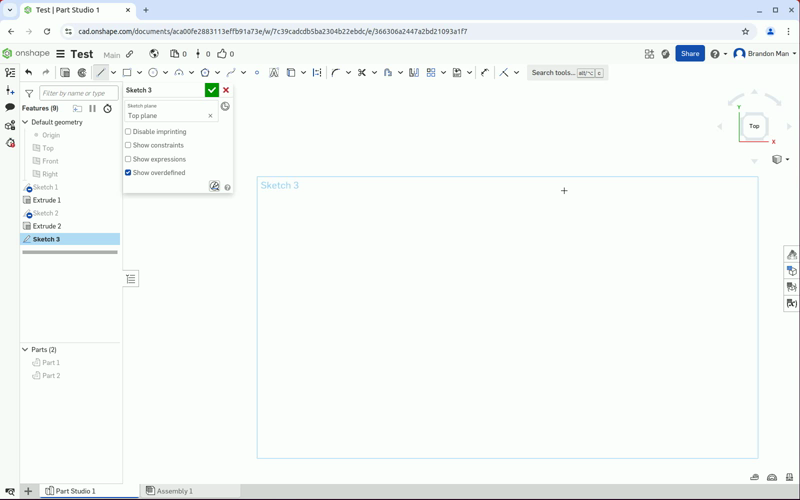
key_up(shift)
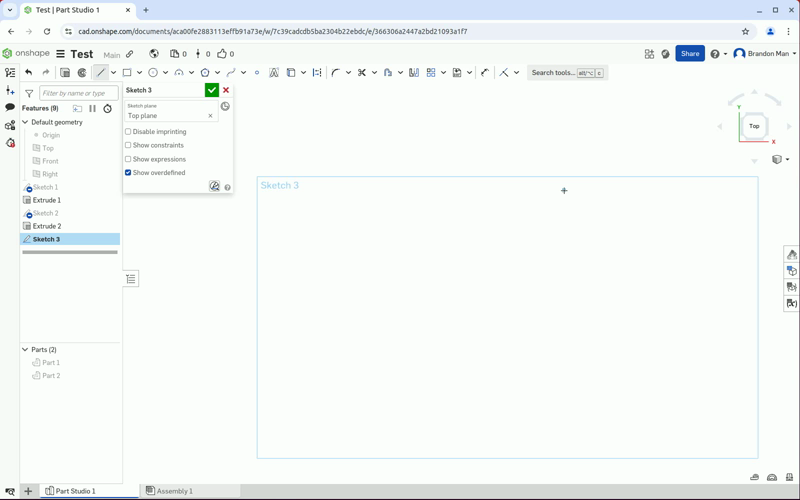
key_down(shift)
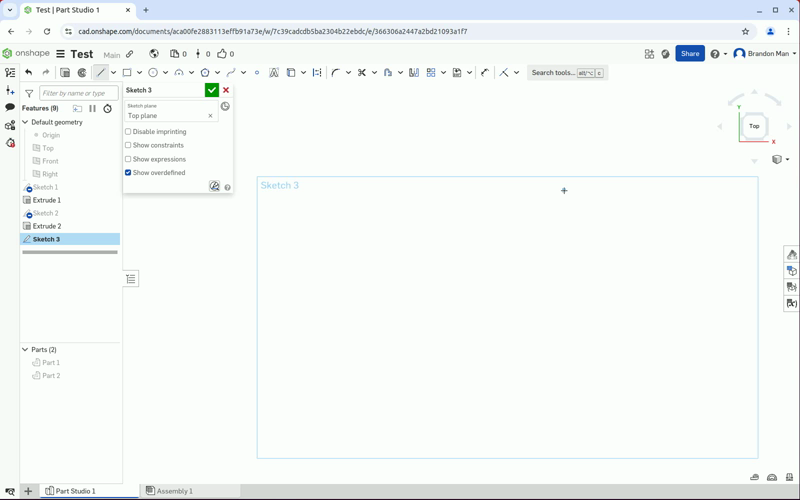
mouse_move(589, 190)
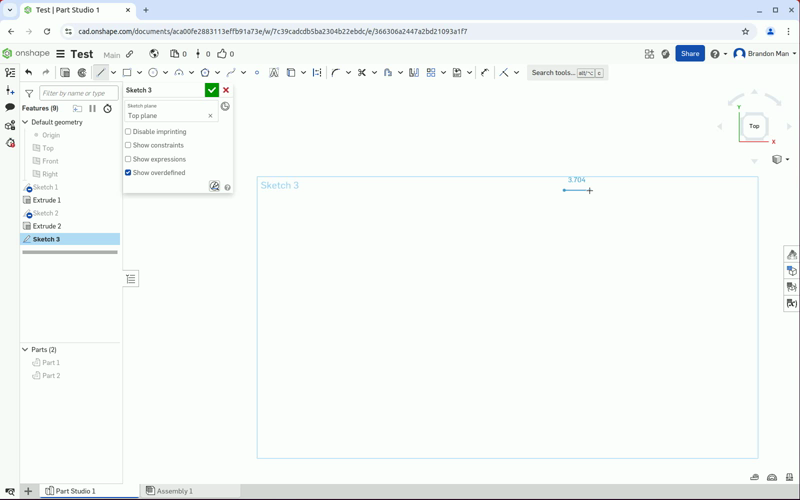
mouse_move(573, 190)
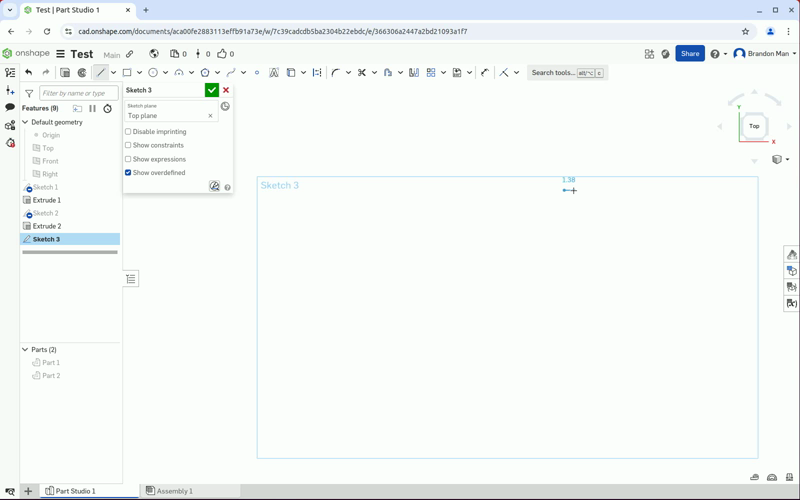
click(573, 190)
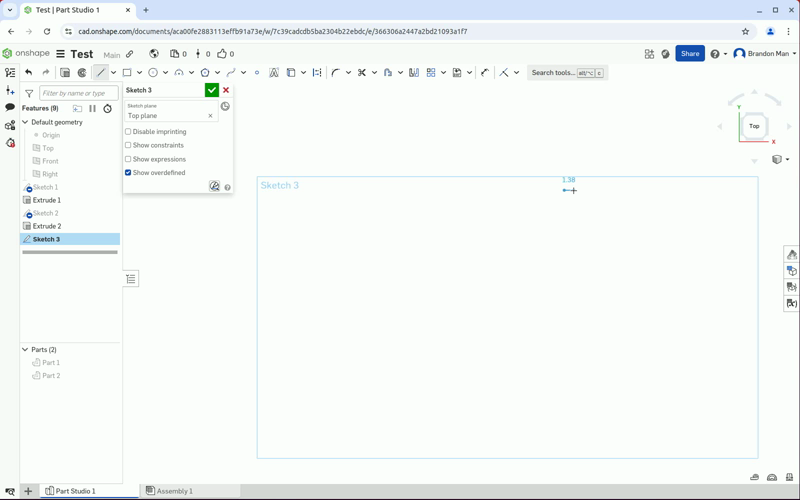
key_up(shift)
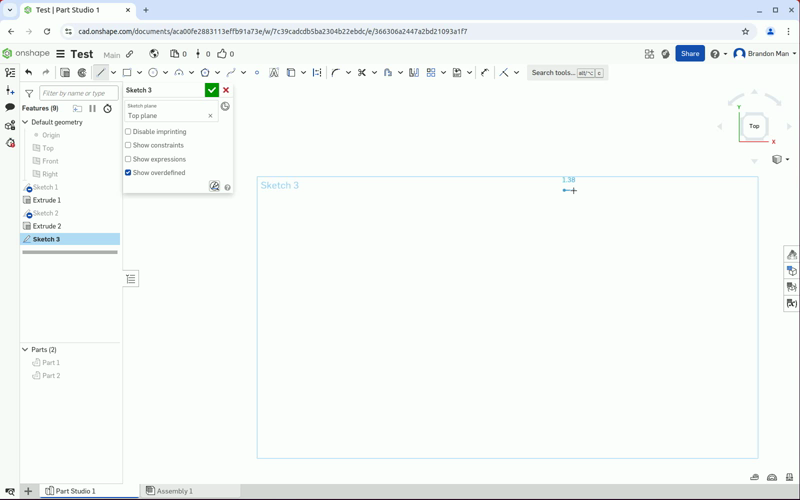
key_down(shift)
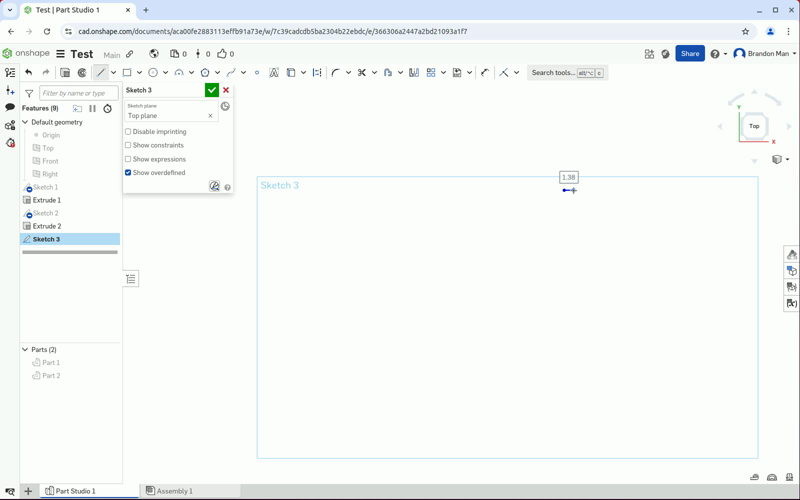
mouse_move(589, 190)
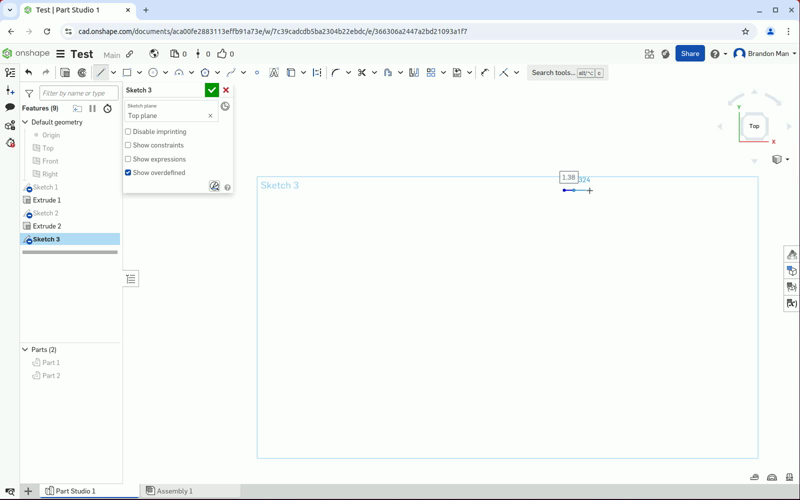
mouse_move(573, 199)
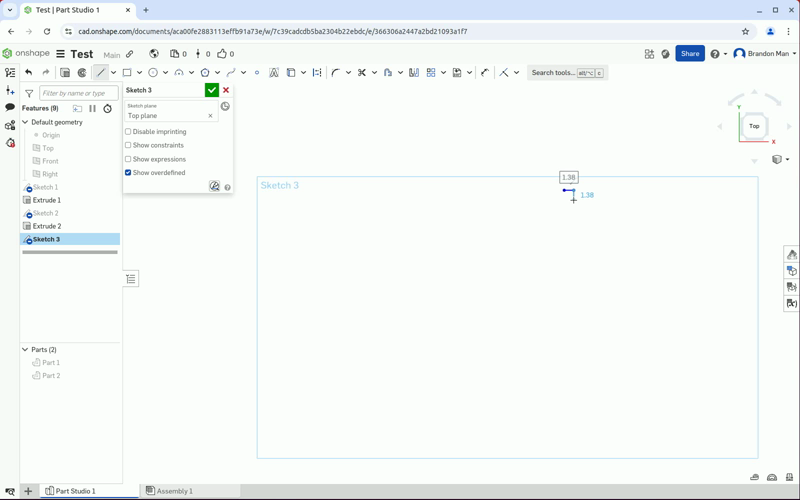
click(573, 199)
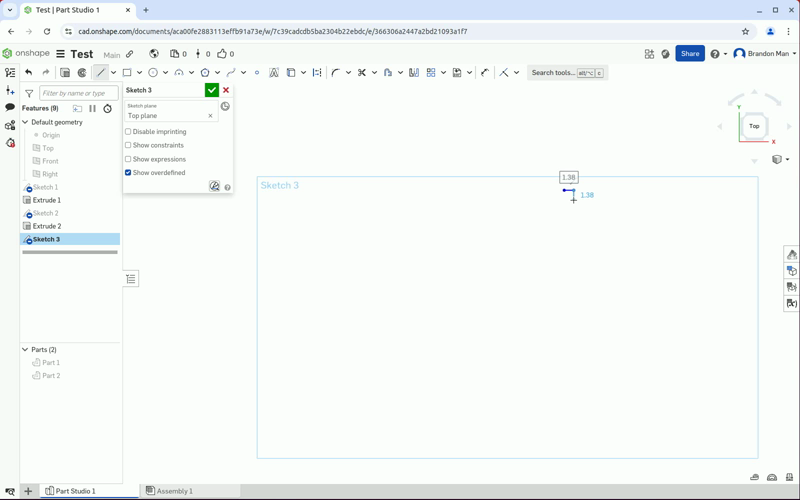
key_up(shift)
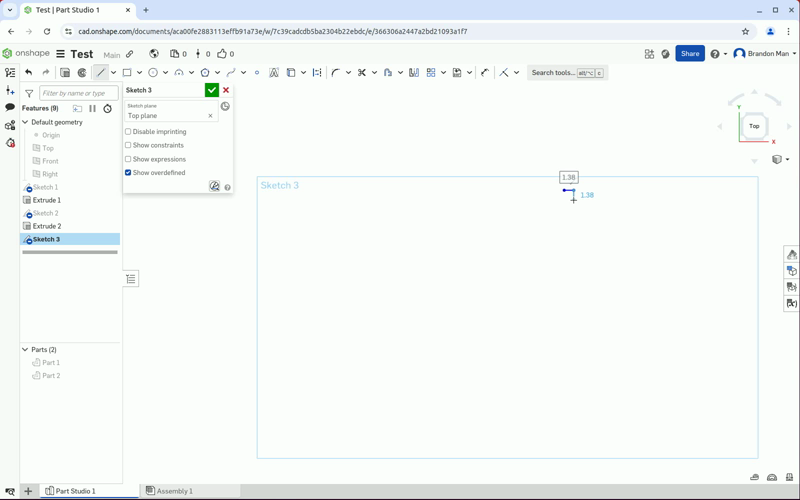
key_down(shift)
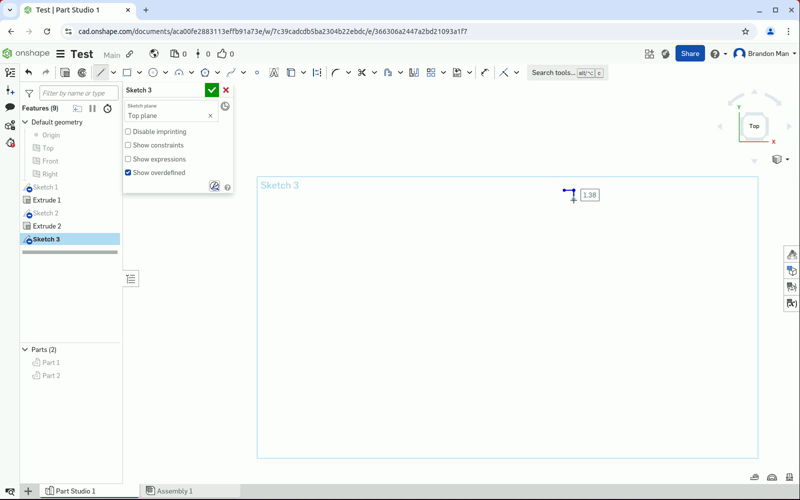
mouse_move(589, 199)
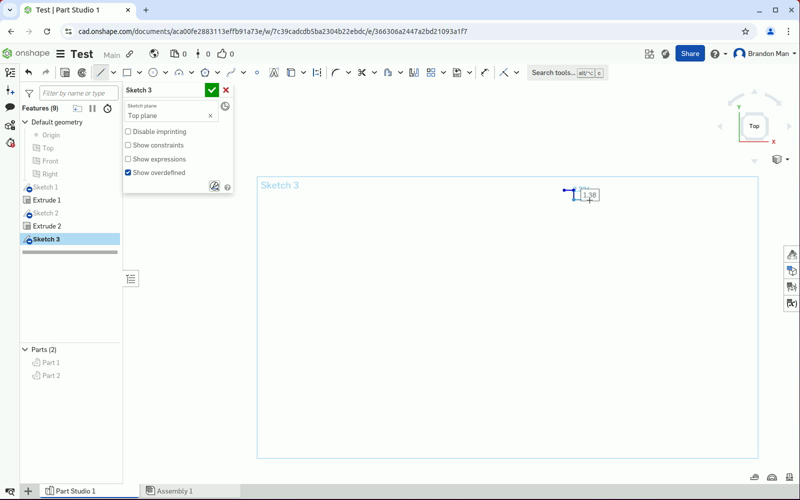
mouse_move(574, 199)
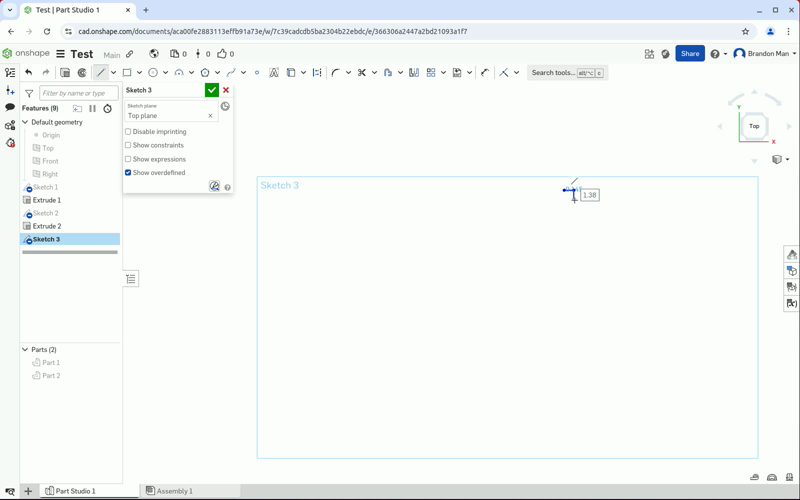
scroll(6)
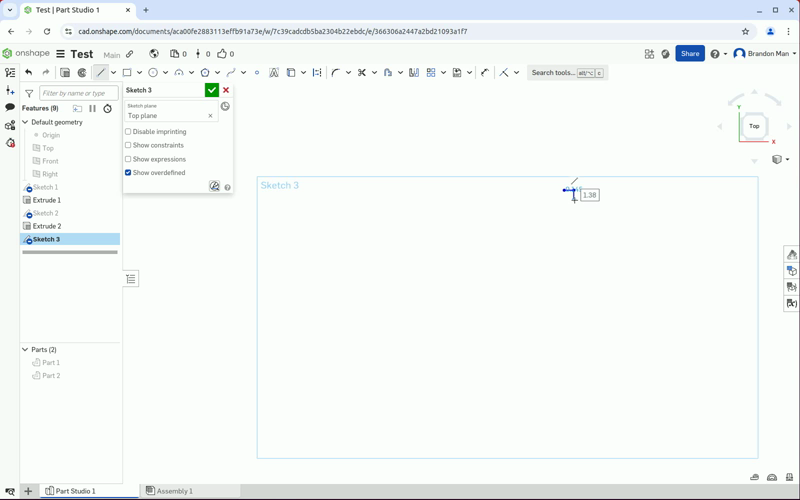
scroll(6)
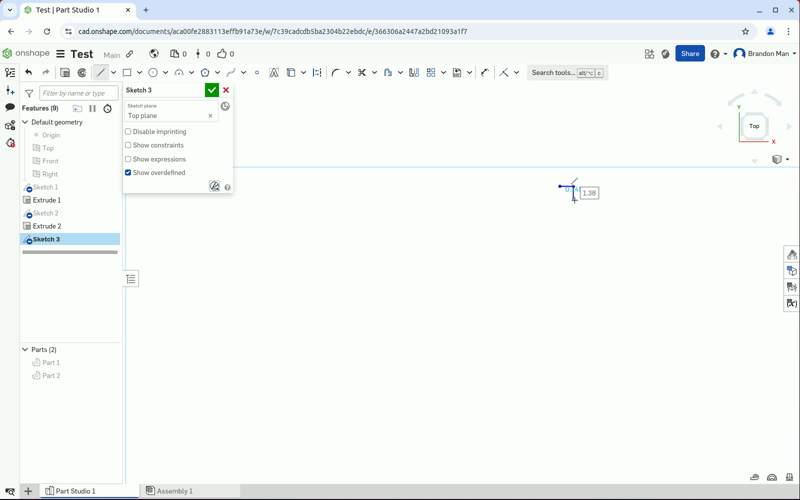
scroll(6)
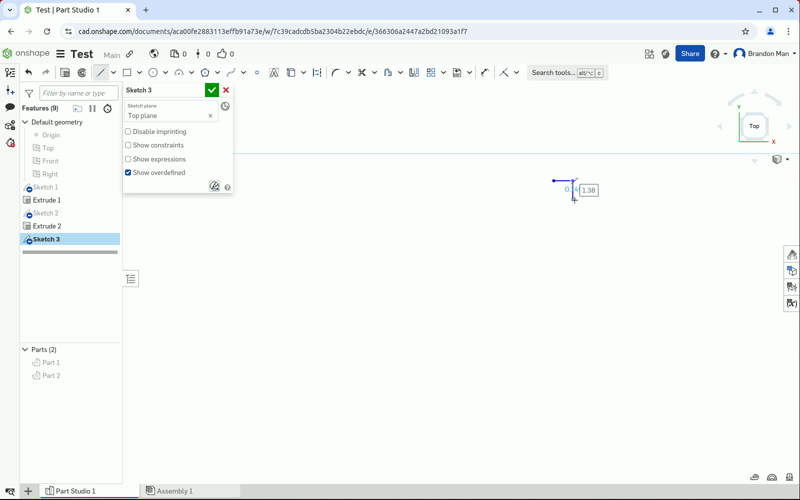
scroll(6)
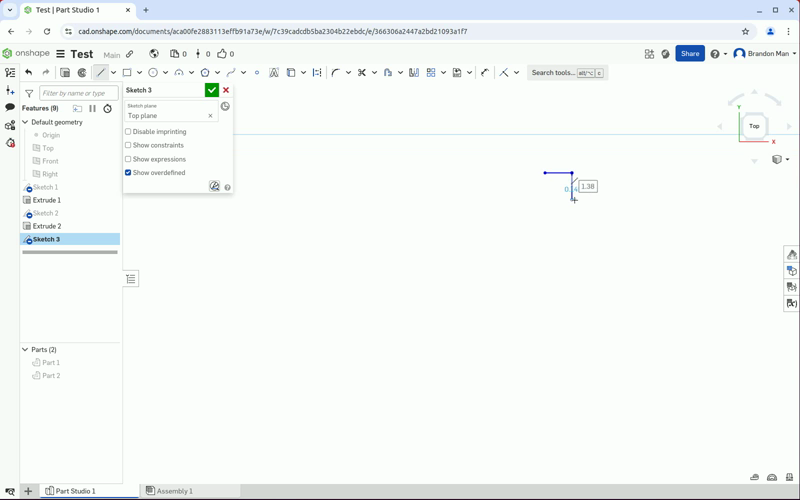
scroll(6)
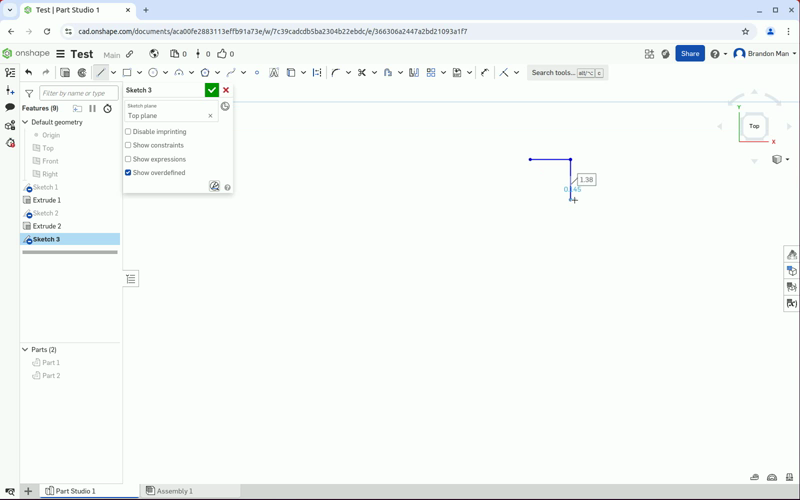
scroll(6)
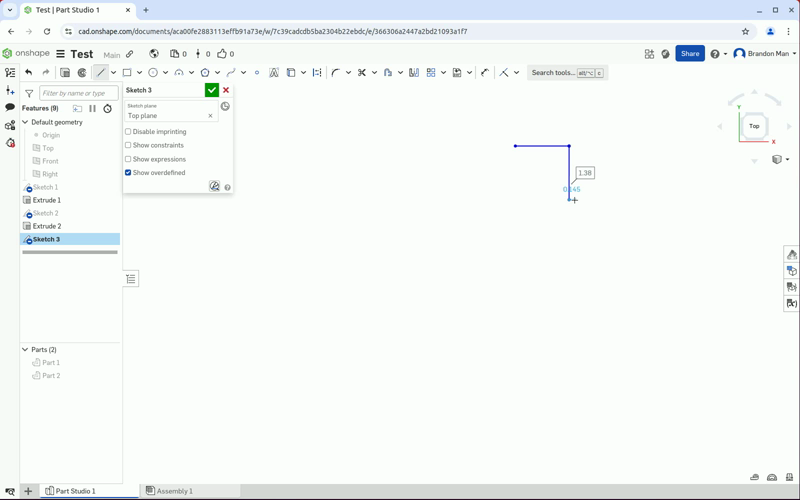
scroll(6)
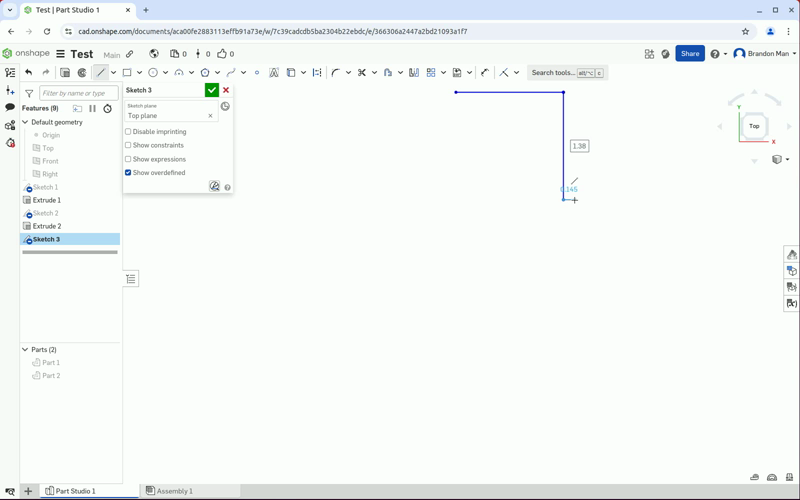
click(574, 199)
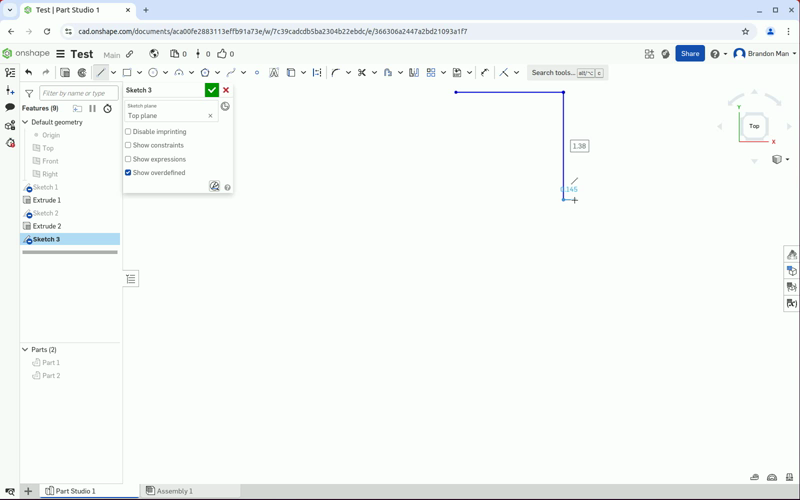
scroll(-6)
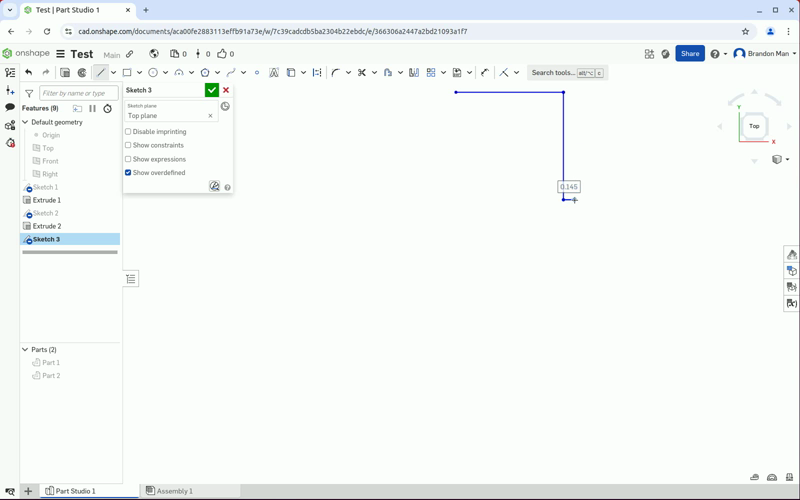
scroll(-6)
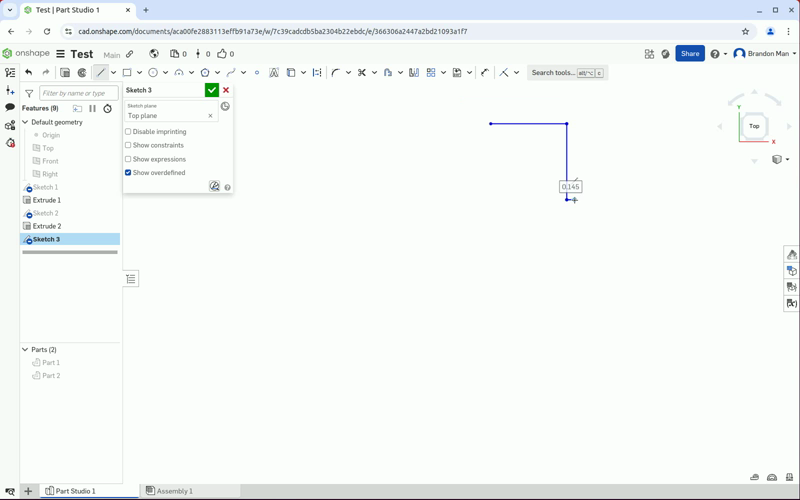
scroll(-6)
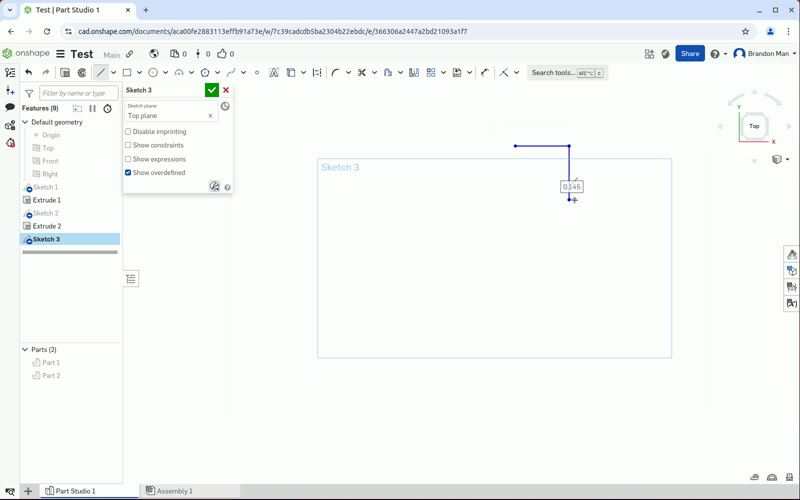
scroll(-6)
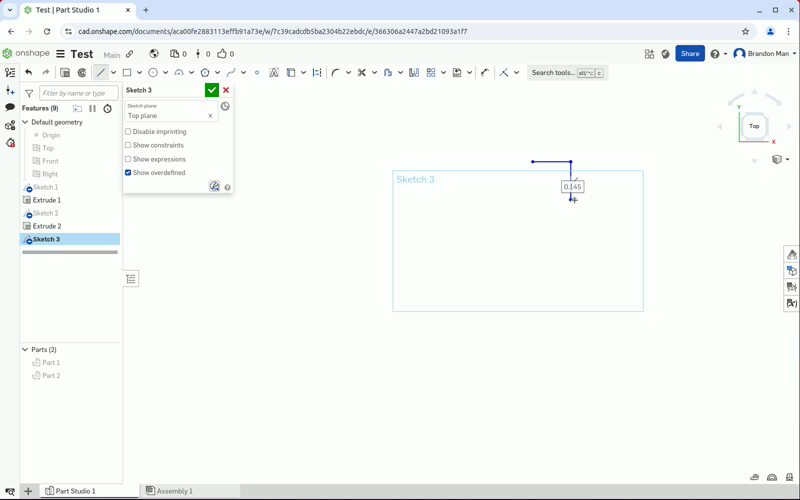
scroll(-6)
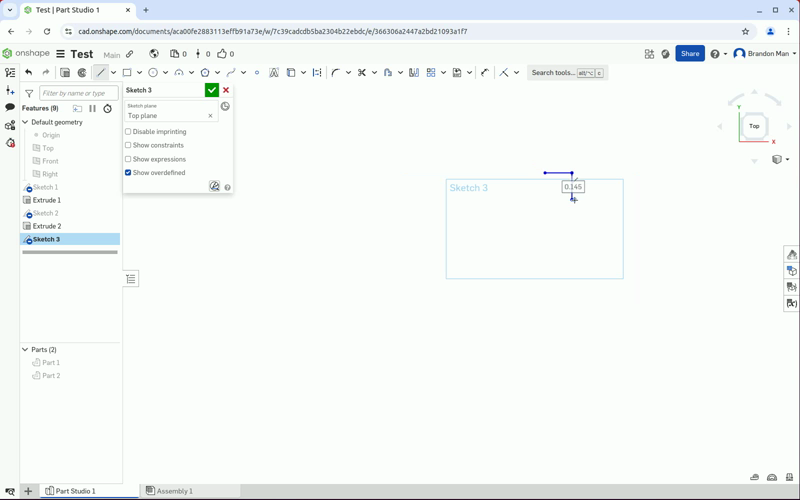
scroll(-6)
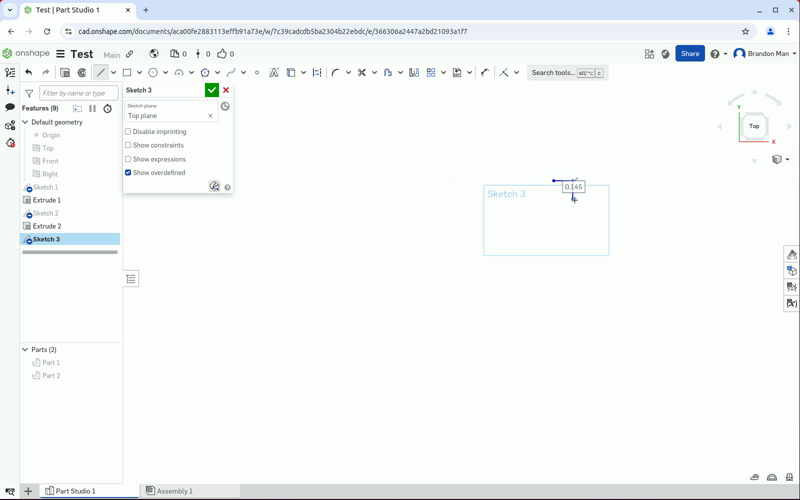
scroll(-6)
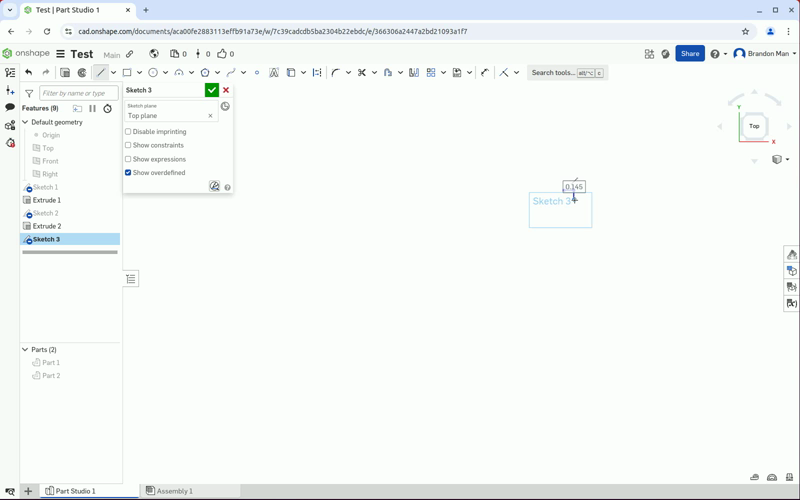
key_up(shift)
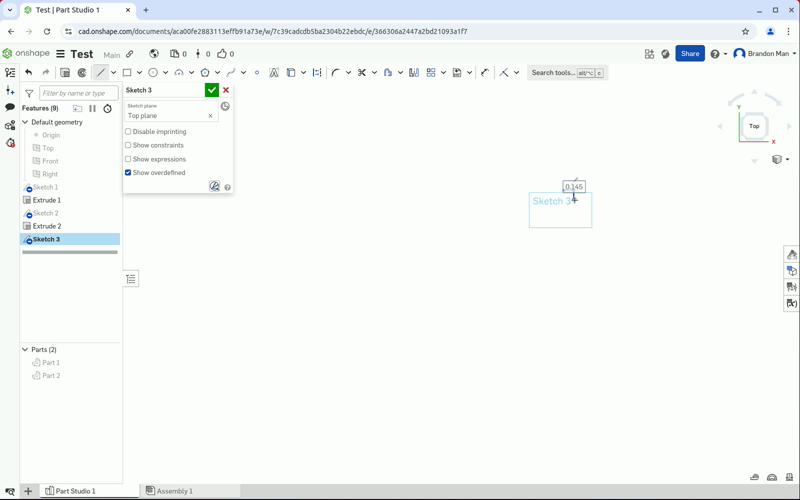
key_down(shift)
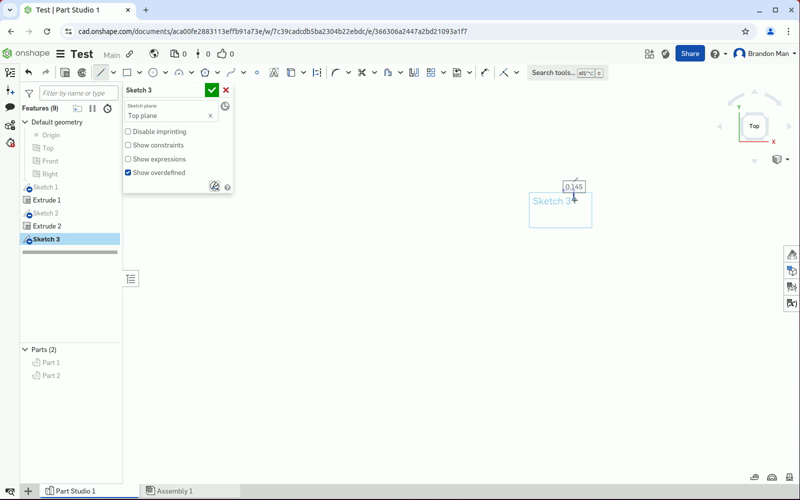
mouse_move(589, 199)
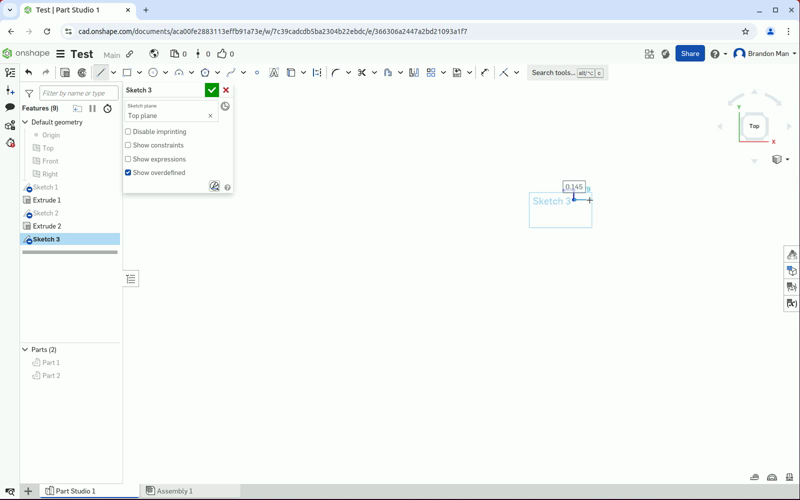
mouse_move(574, 189)
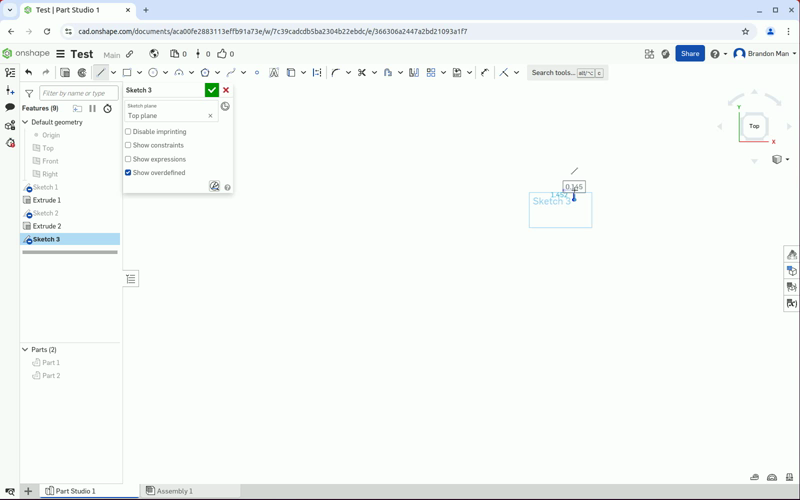
scroll(6)
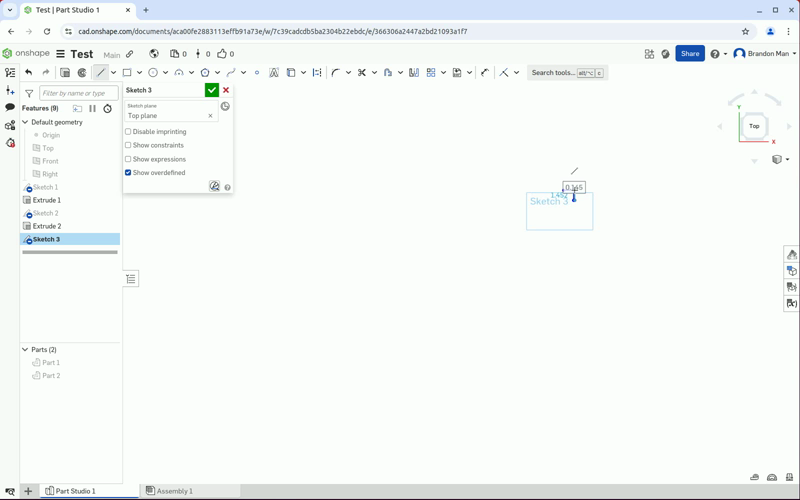
scroll(6)
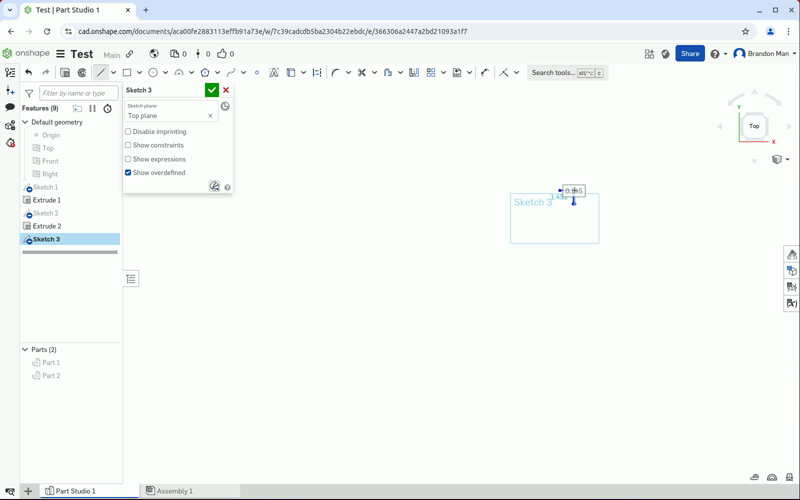
scroll(6)
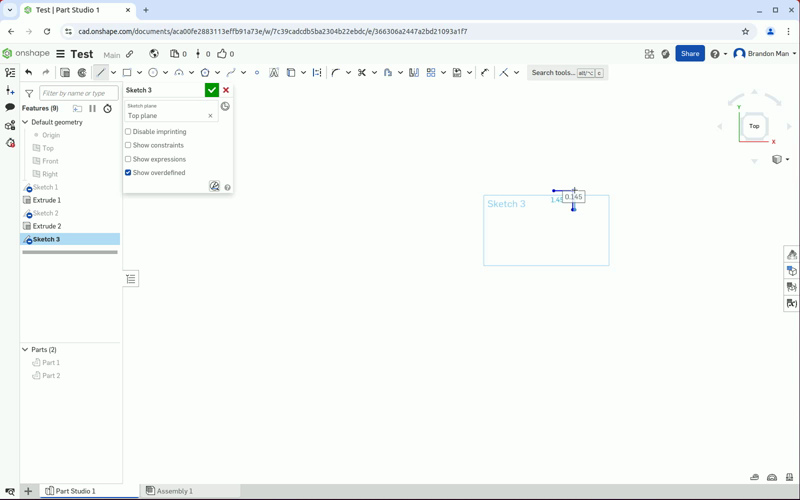
scroll(6)
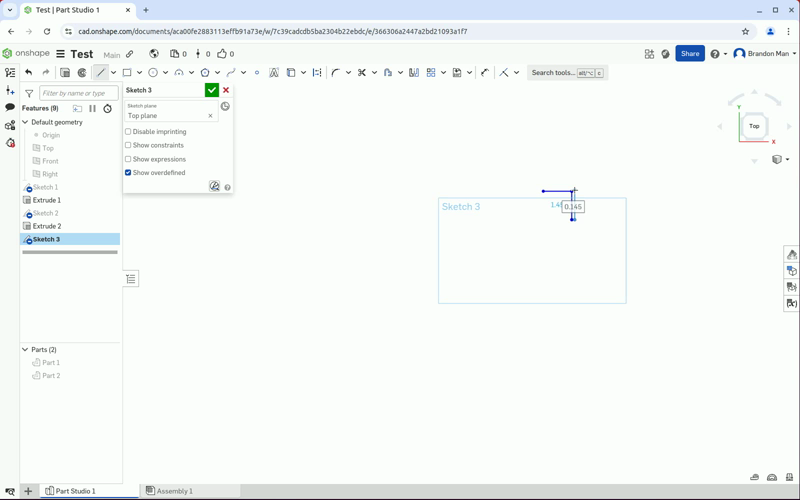
scroll(6)
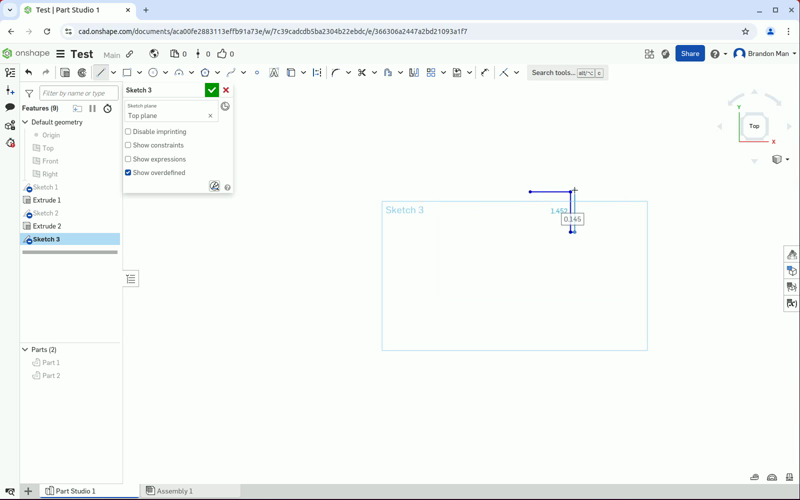
scroll(6)
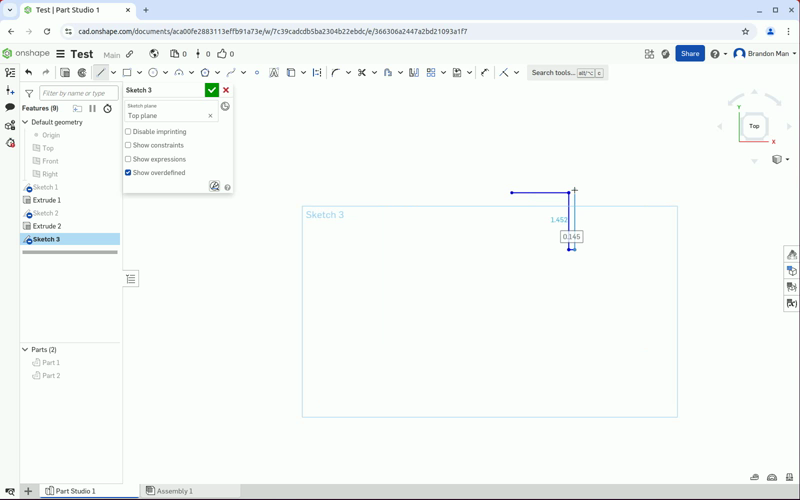
scroll(6)
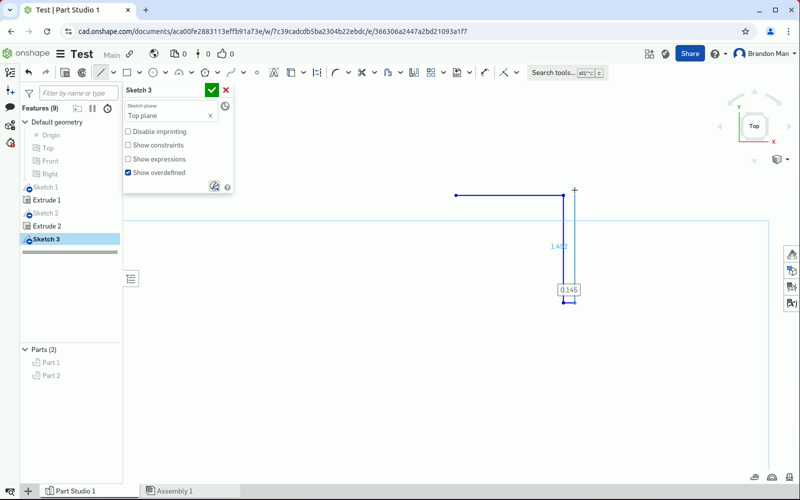
click(574, 189)
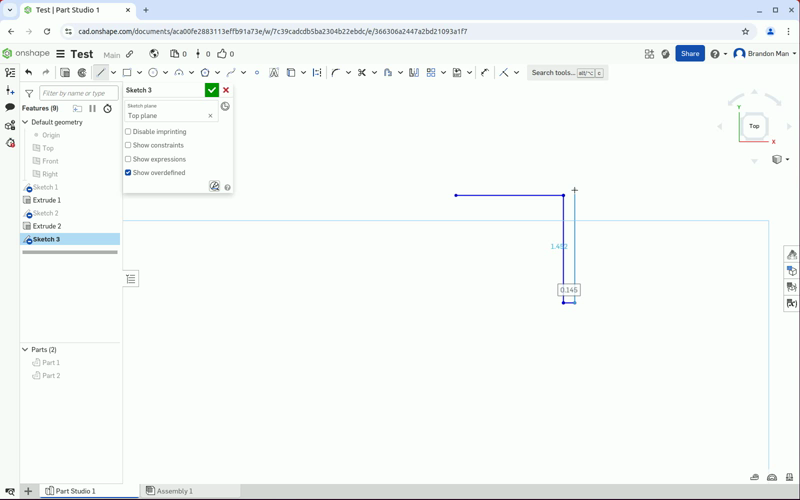
scroll(-6)
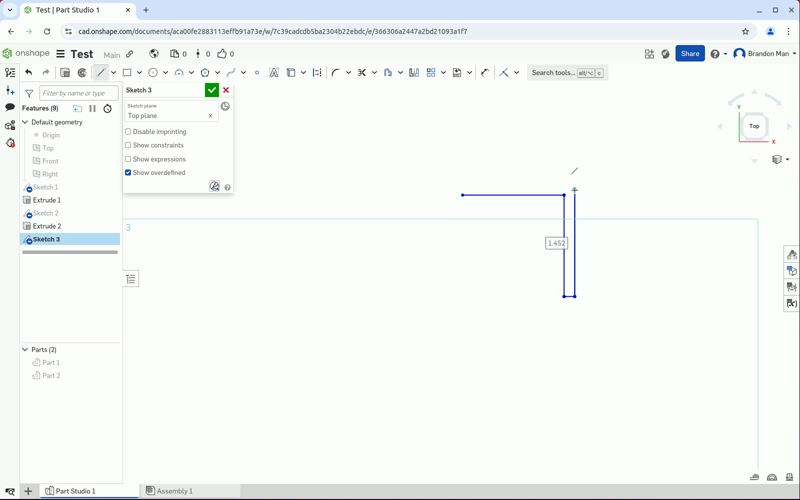
scroll(-6)
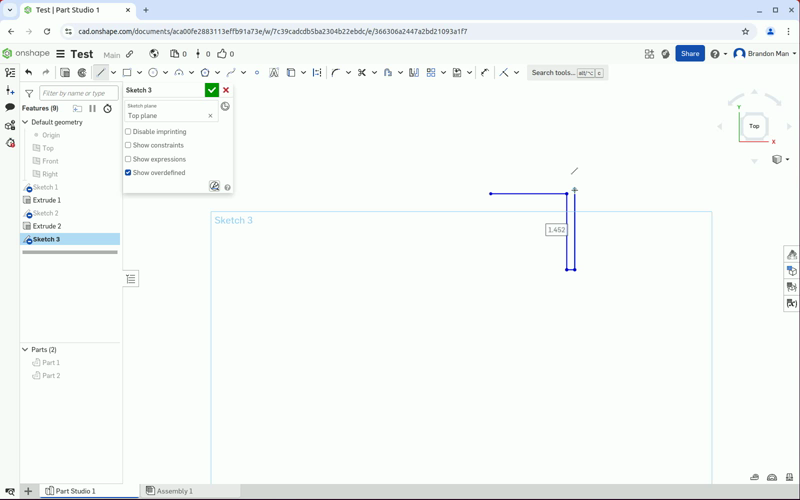
scroll(-6)
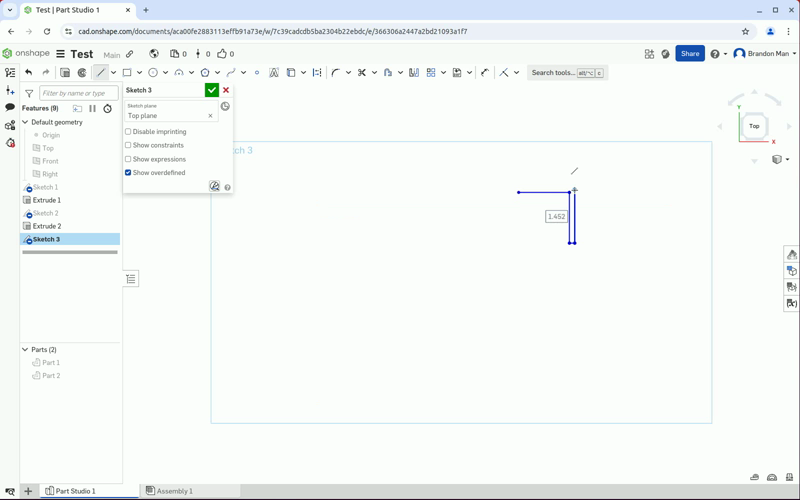
scroll(-6)
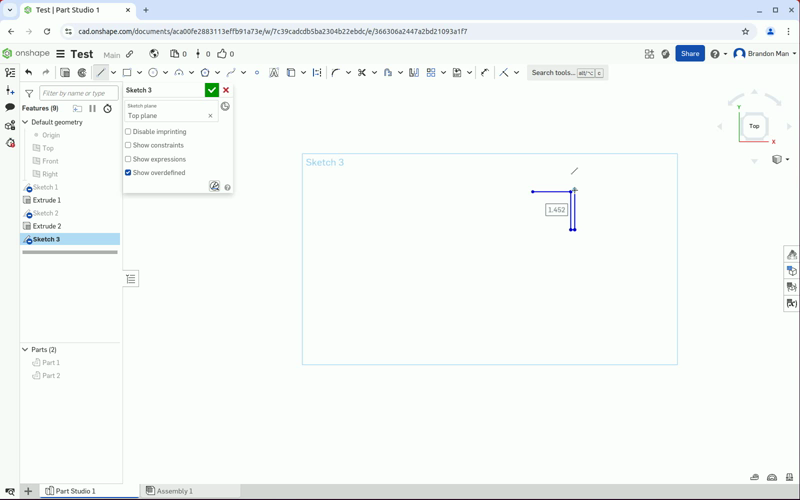
scroll(-6)
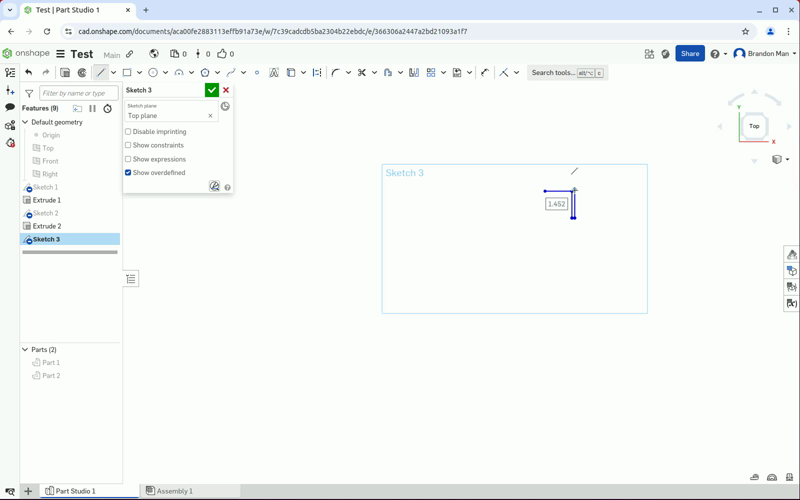
scroll(-6)
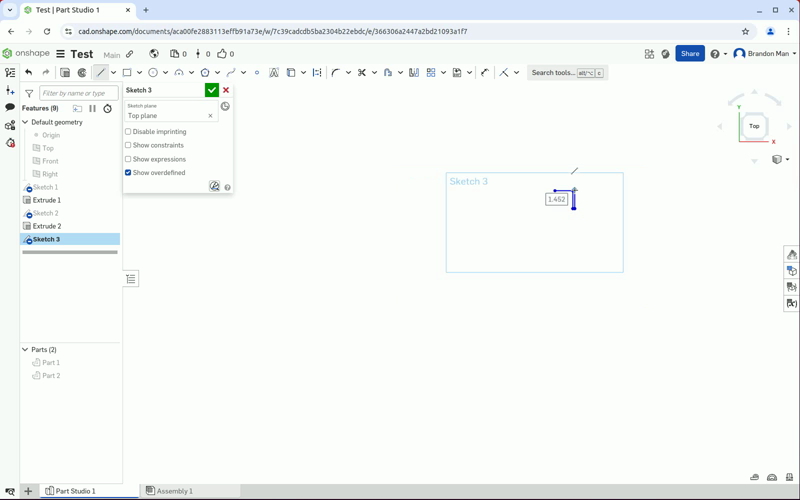
scroll(-6)
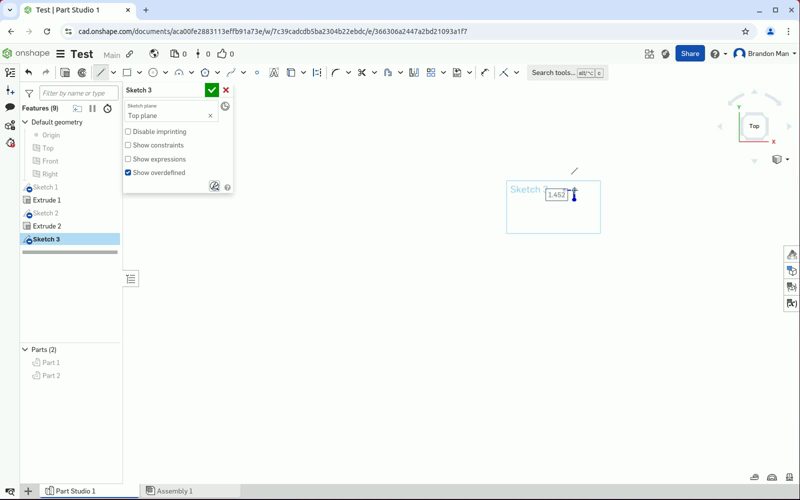
key_up(shift)
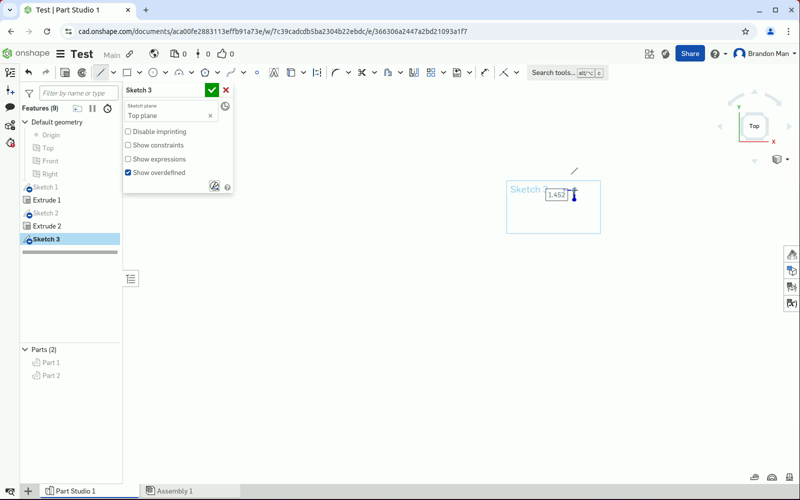
key_down(shift)
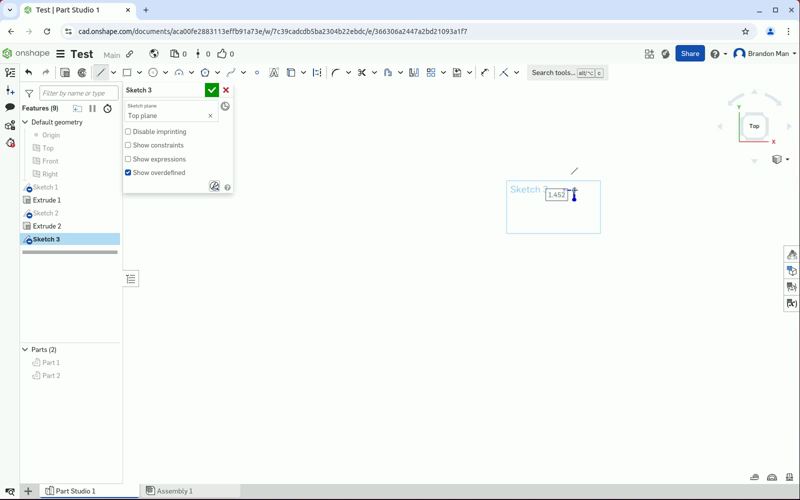
mouse_move(589, 189)
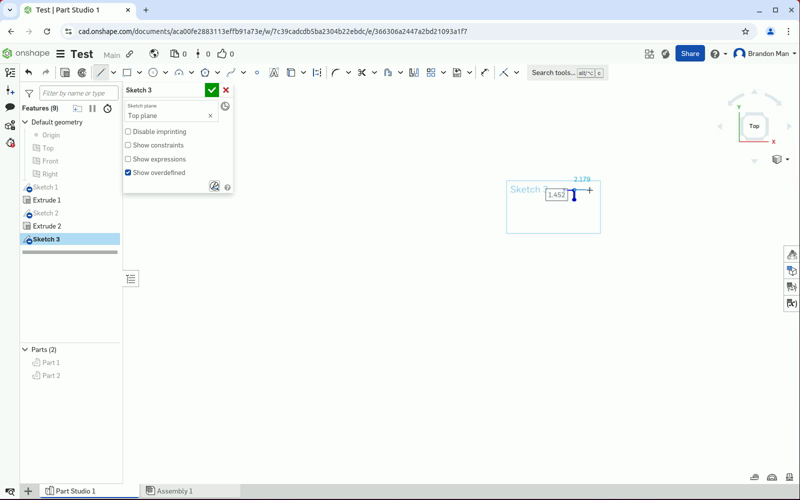
mouse_move(564, 189)
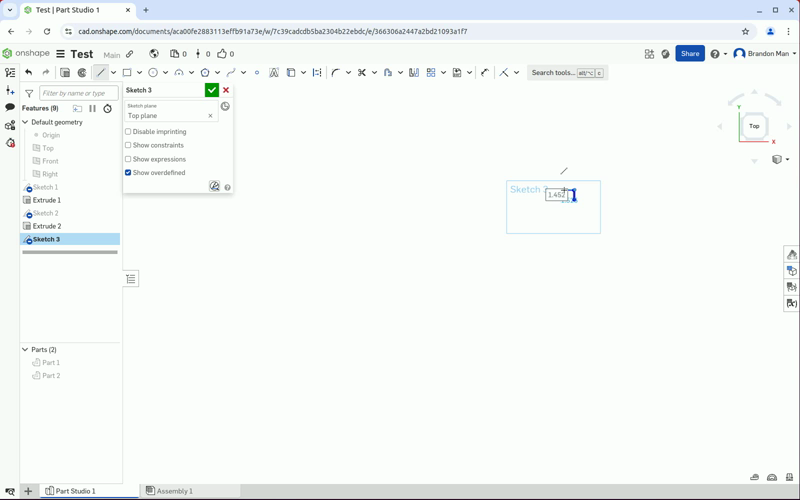
scroll(6)
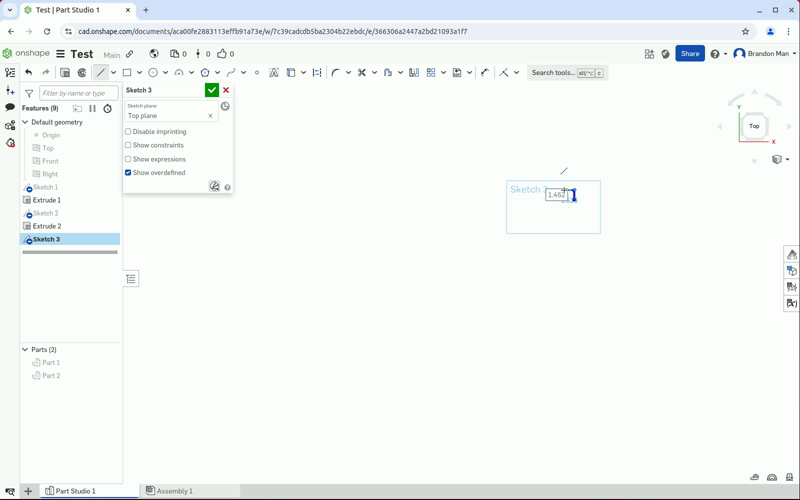
scroll(6)
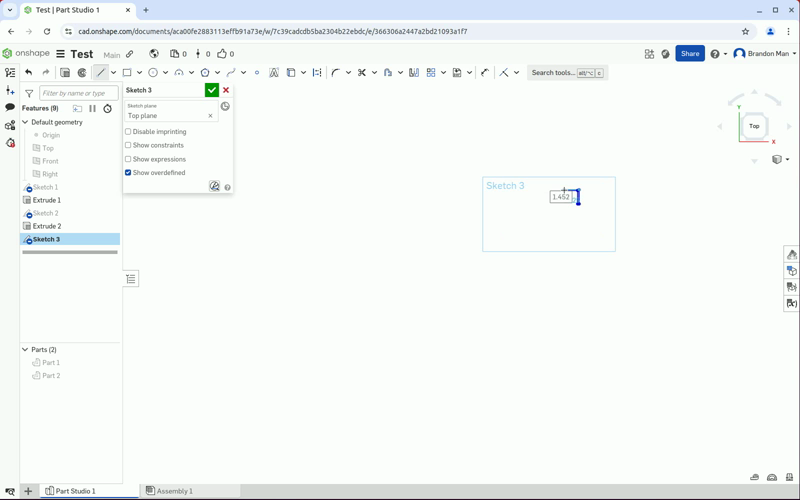
scroll(6)
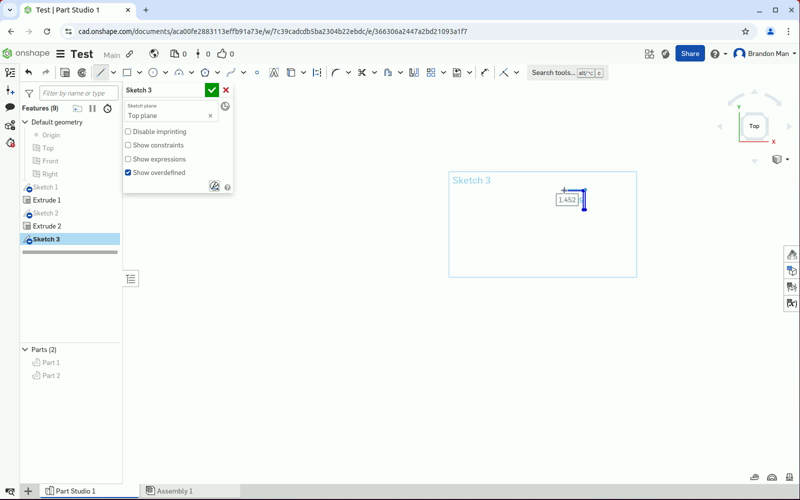
scroll(6)
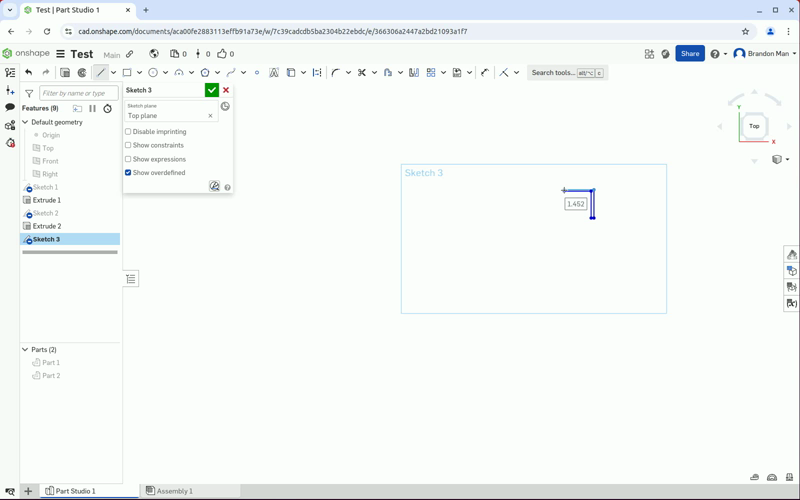
scroll(6)
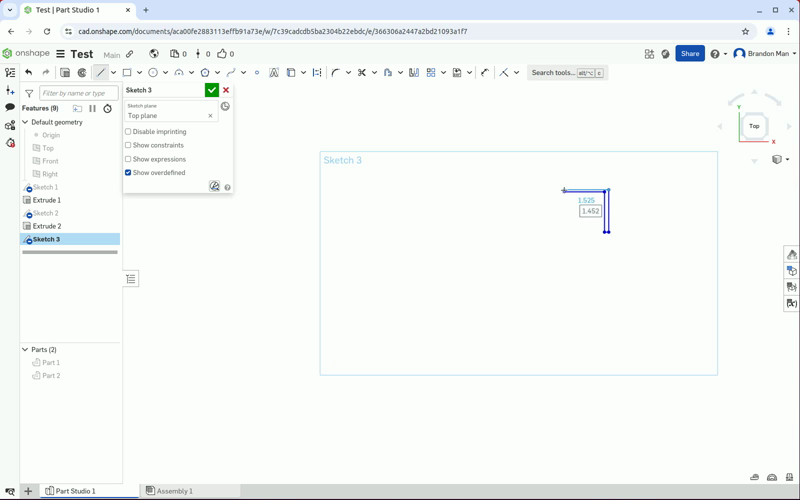
scroll(6)
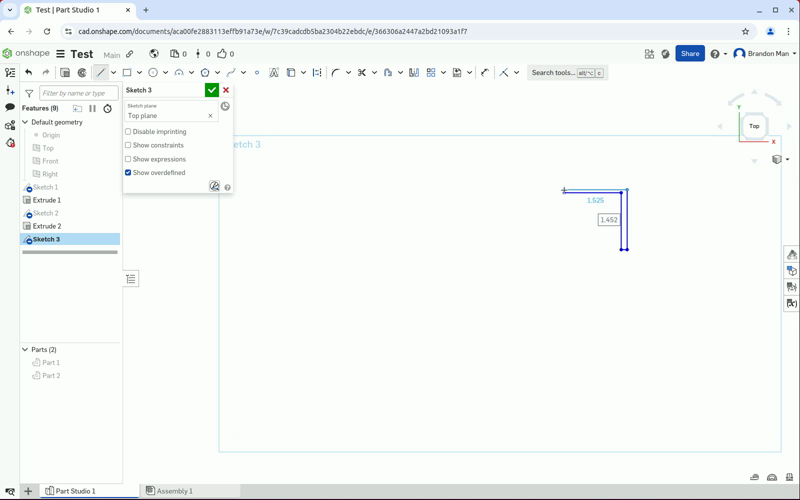
scroll(6)
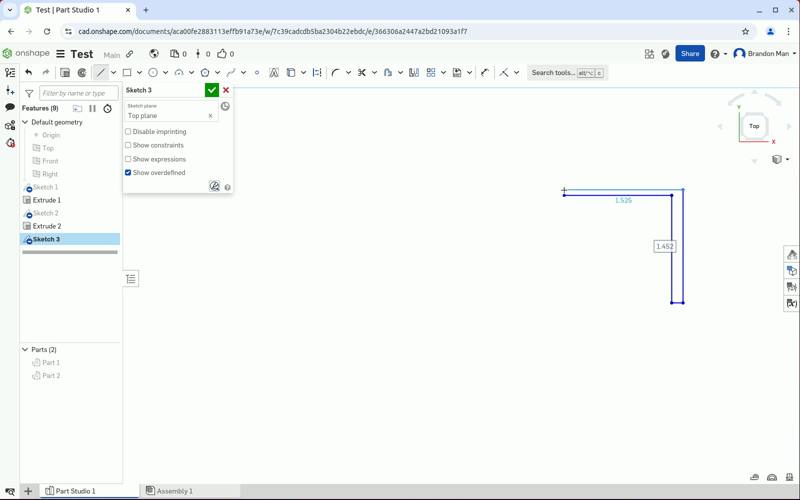
click(564, 189)
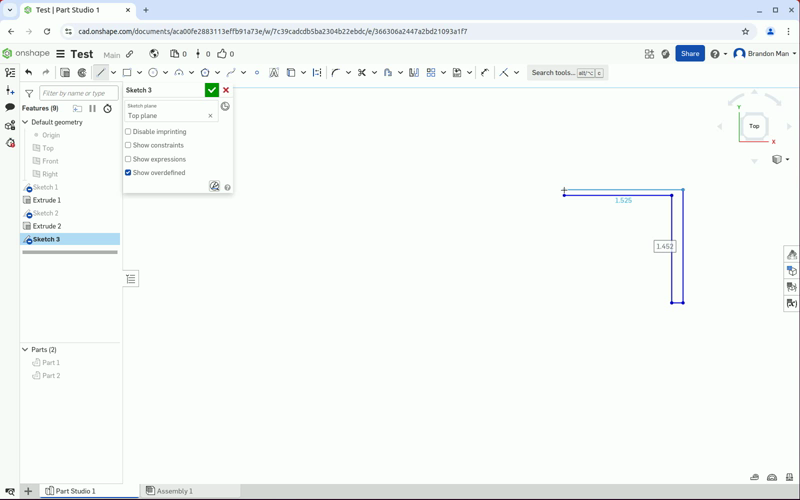
scroll(-6)
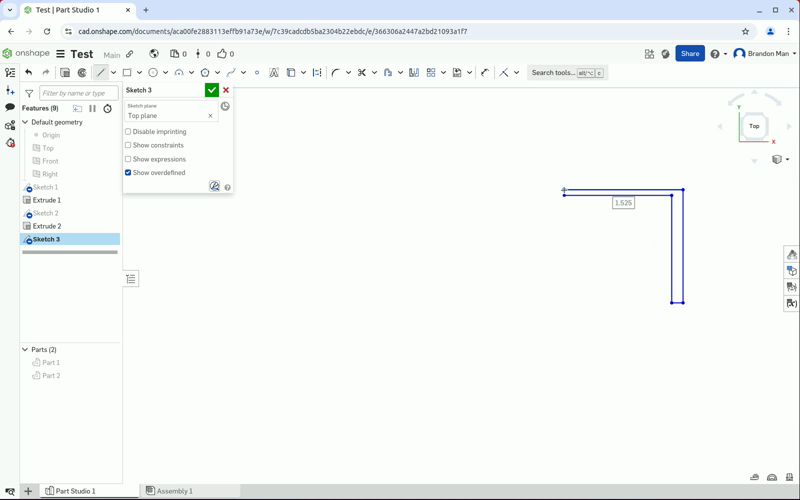
scroll(-6)
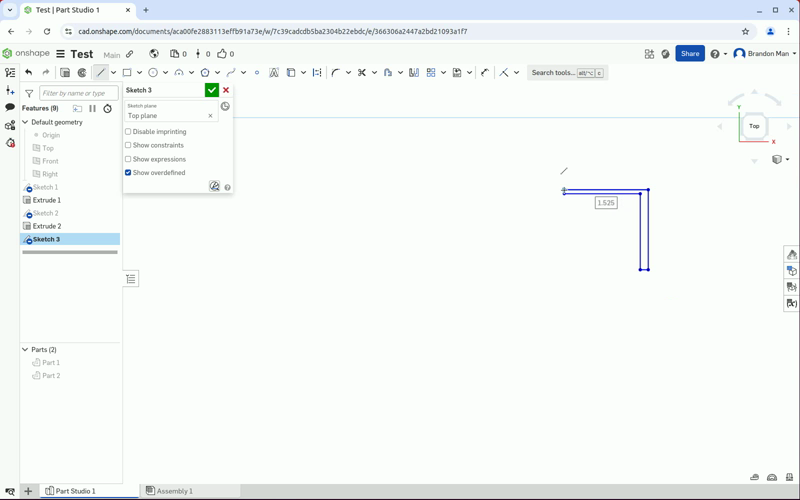
scroll(-6)
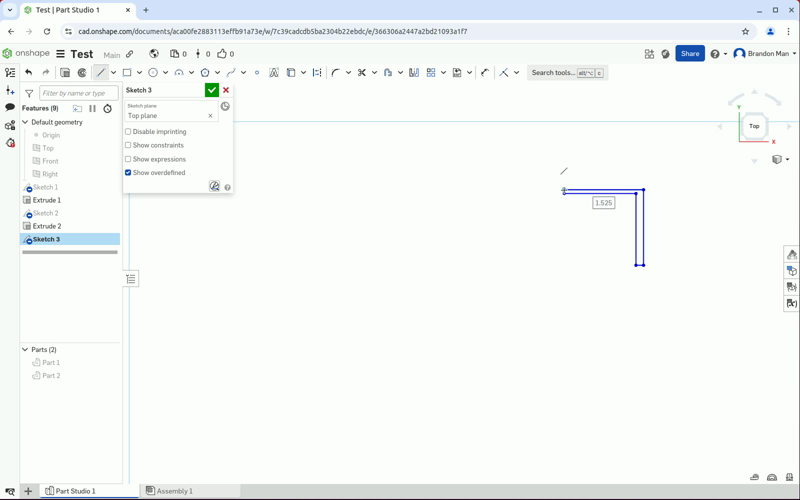
scroll(-6)
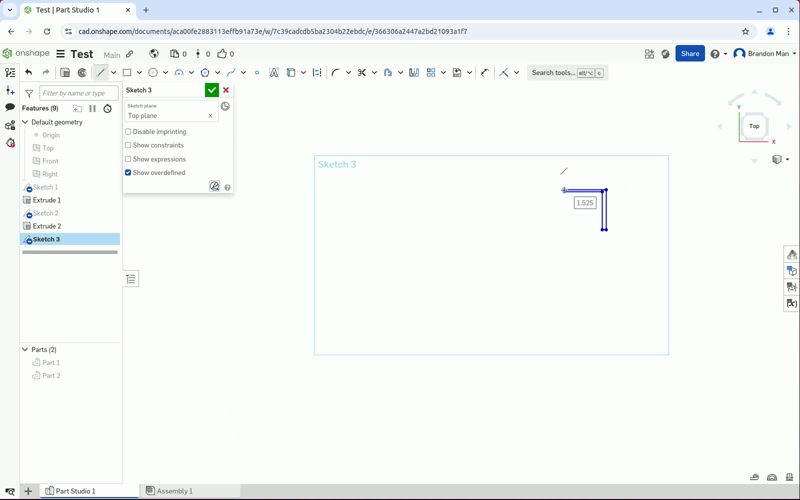
scroll(-6)
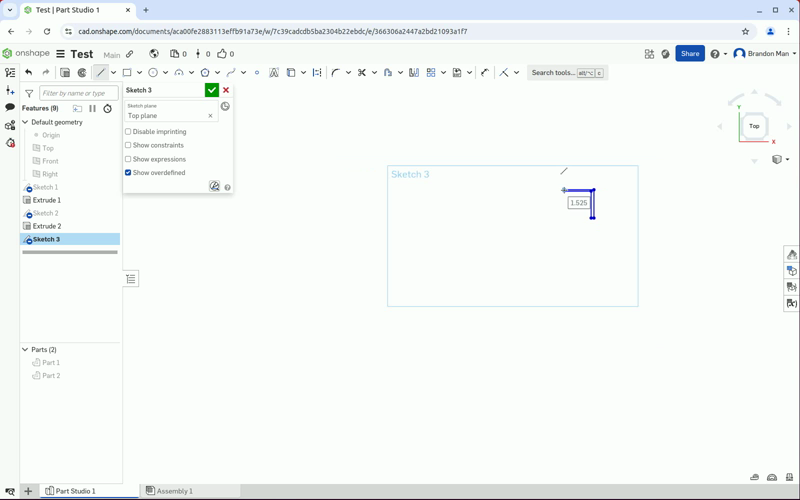
scroll(-6)
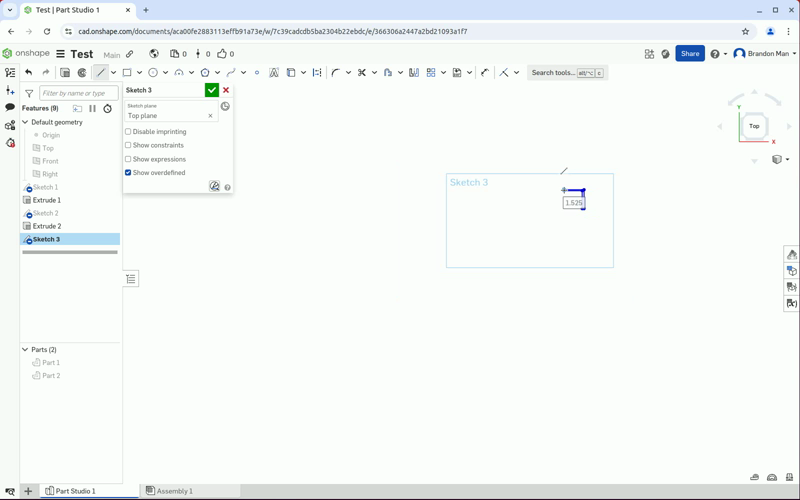
scroll(-6)
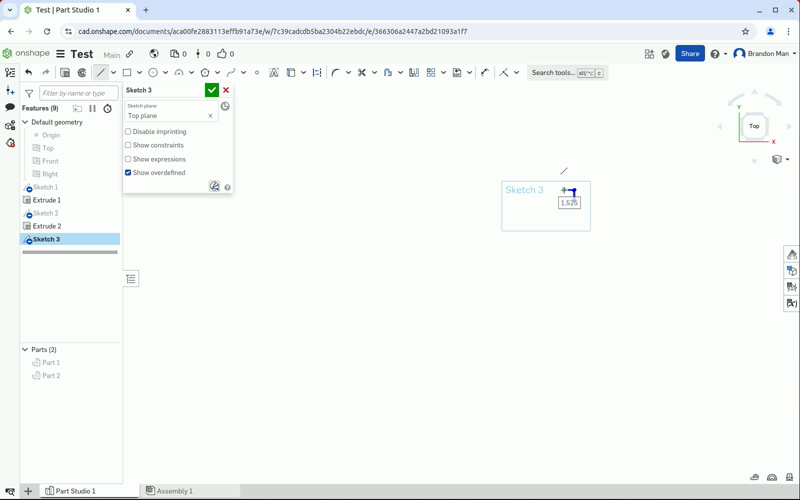
key_up(shift)
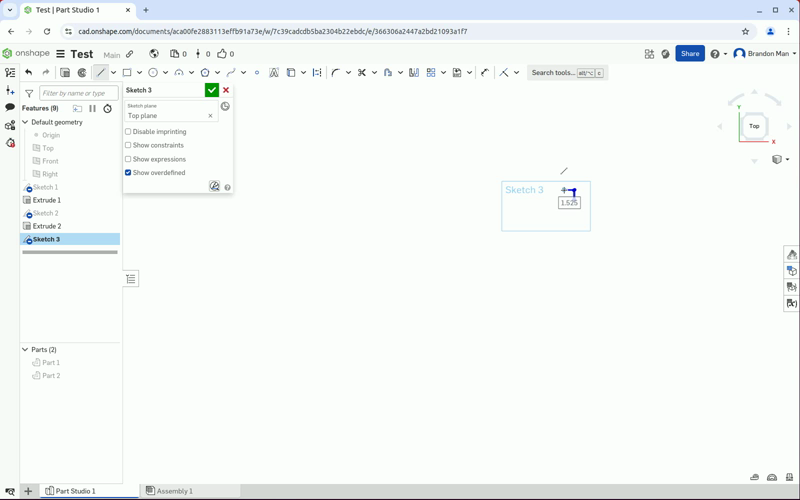
mouse_move(589, 189)
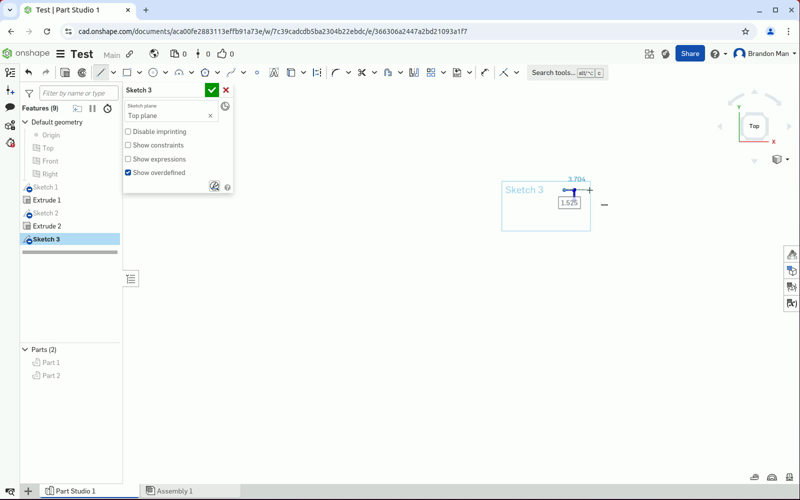
key_down(shift)
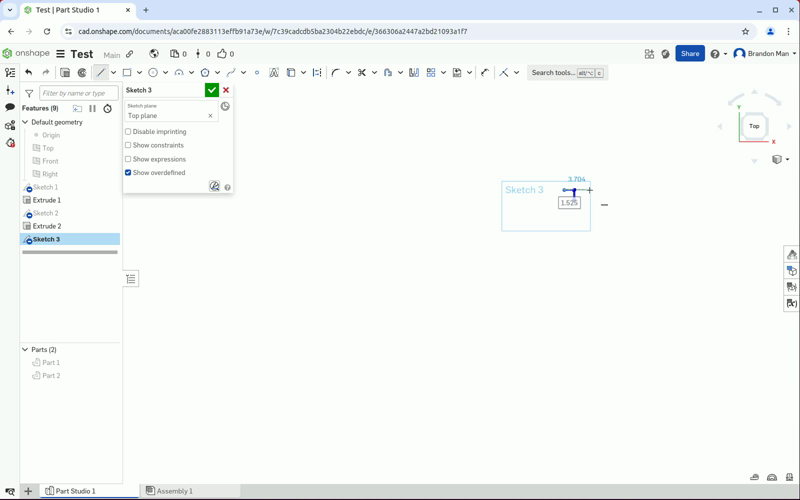
mouse_move(564, 190)
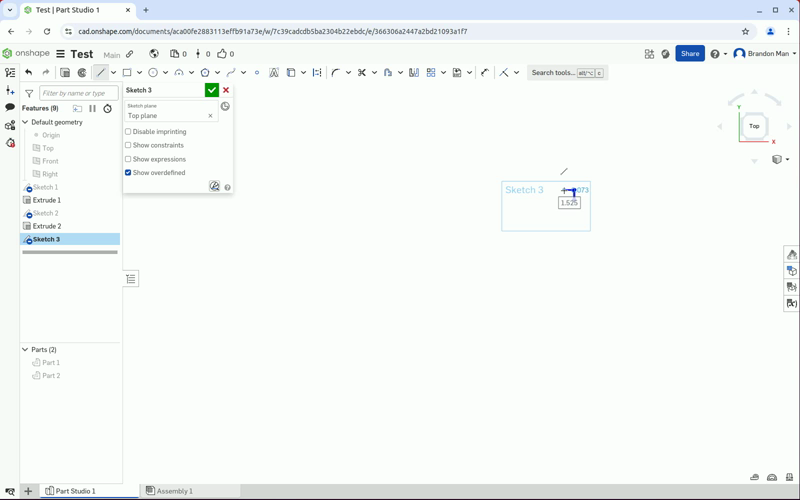
scroll(6)
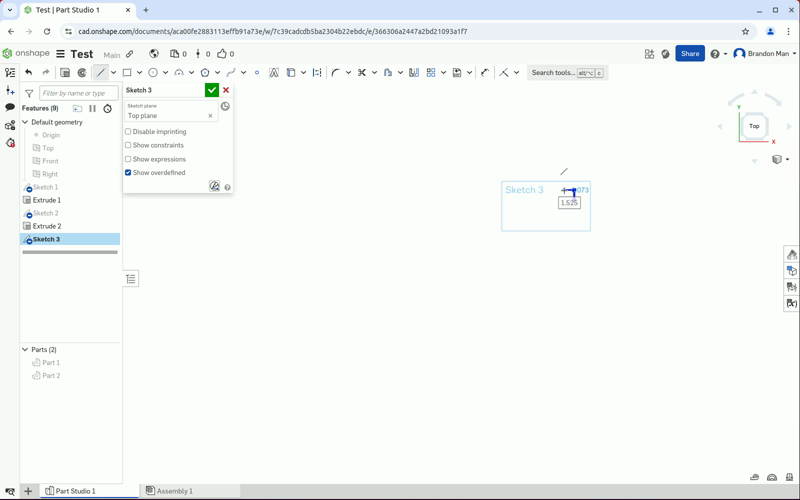
scroll(6)
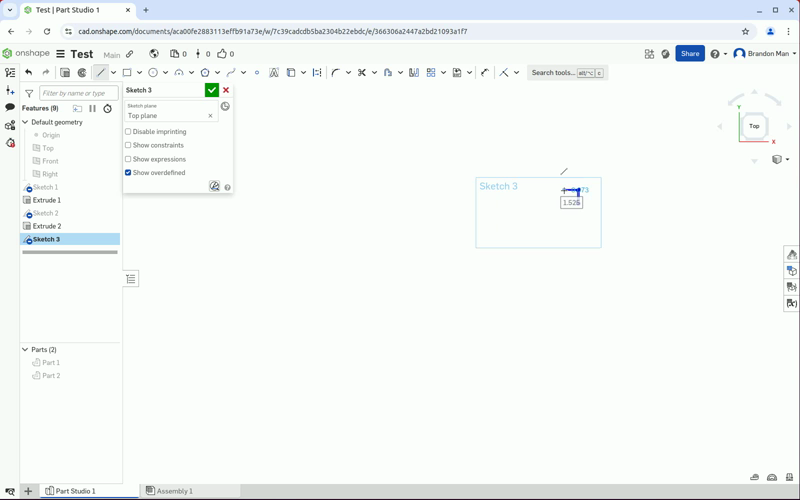
scroll(6)
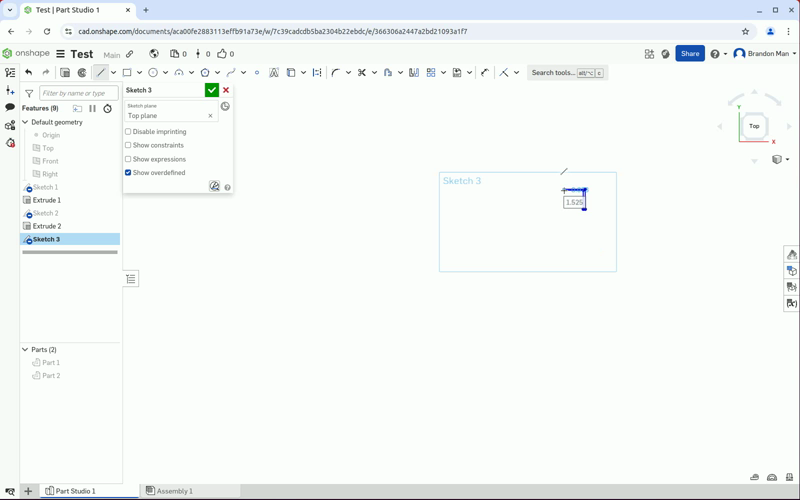
scroll(6)
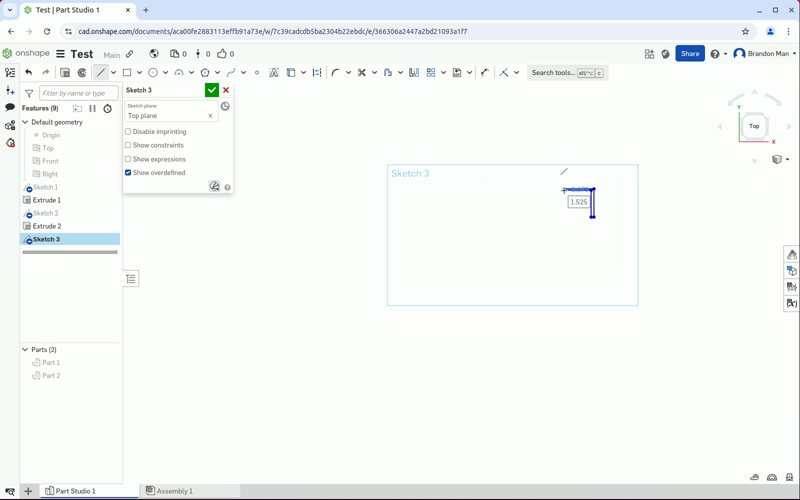
scroll(6)
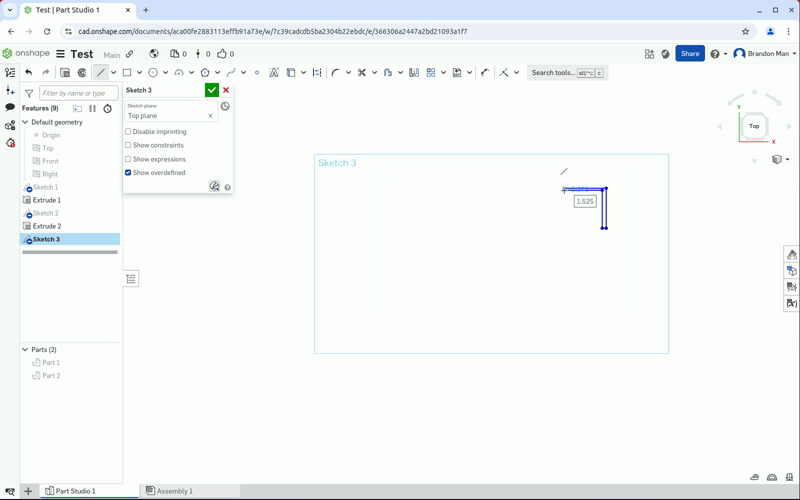
scroll(6)
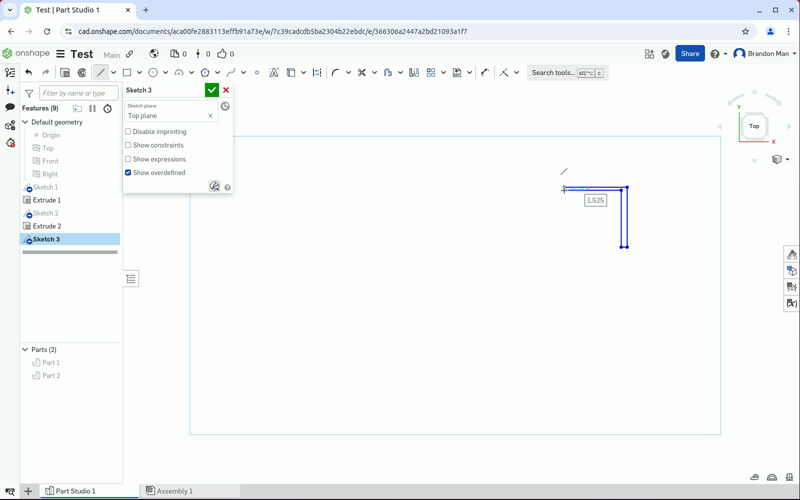
scroll(6)
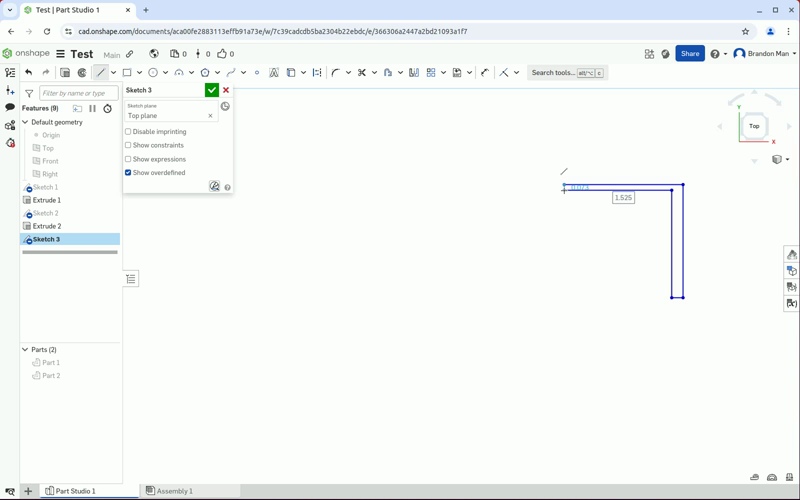
key_up(shift)
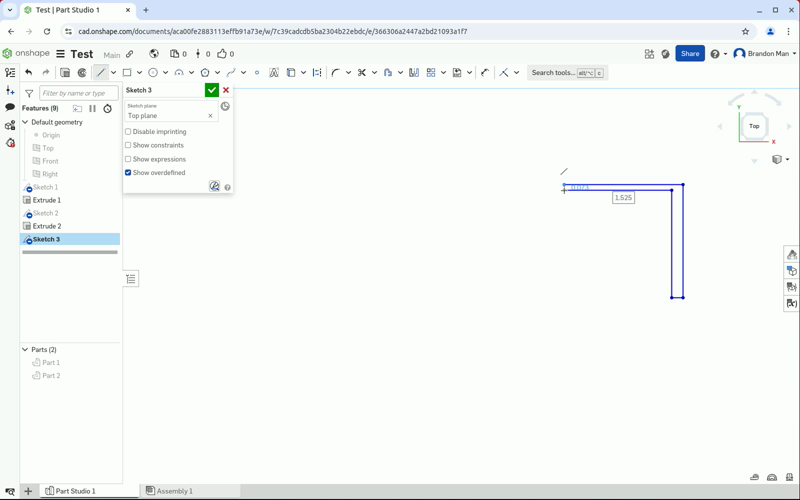
click(564, 190)
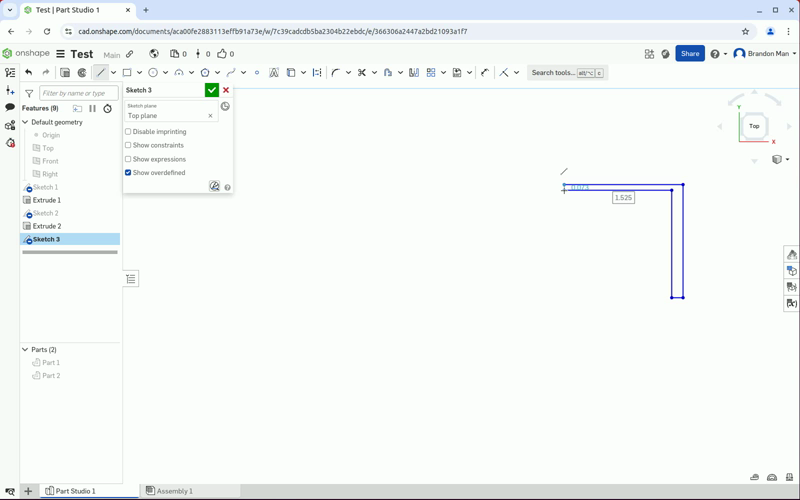
scroll(-6)
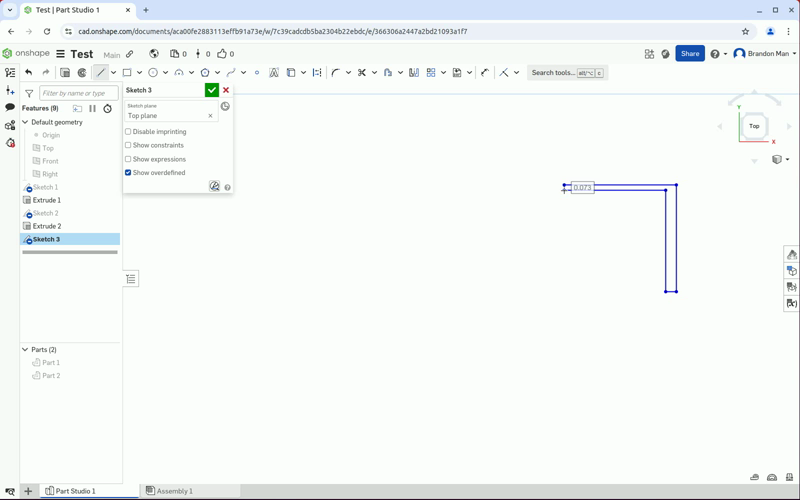
scroll(-6)
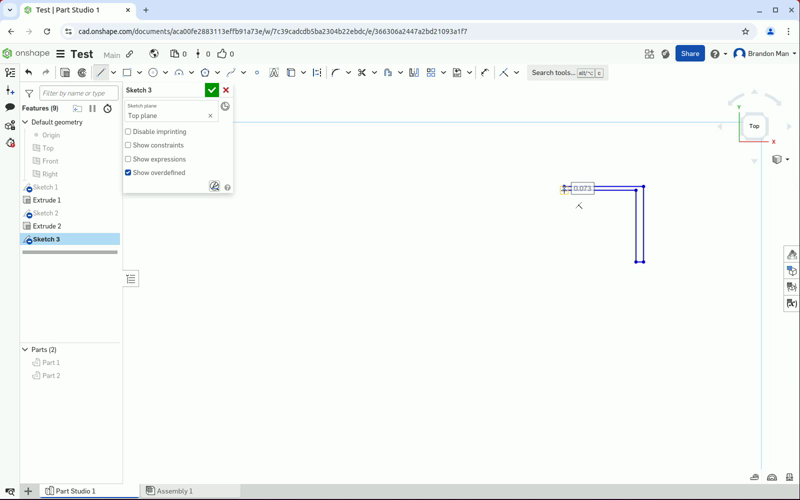
scroll(-6)
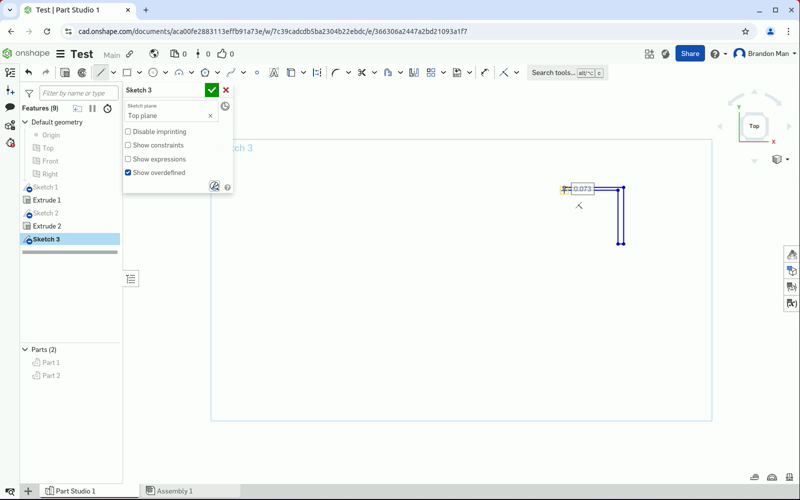
scroll(-6)
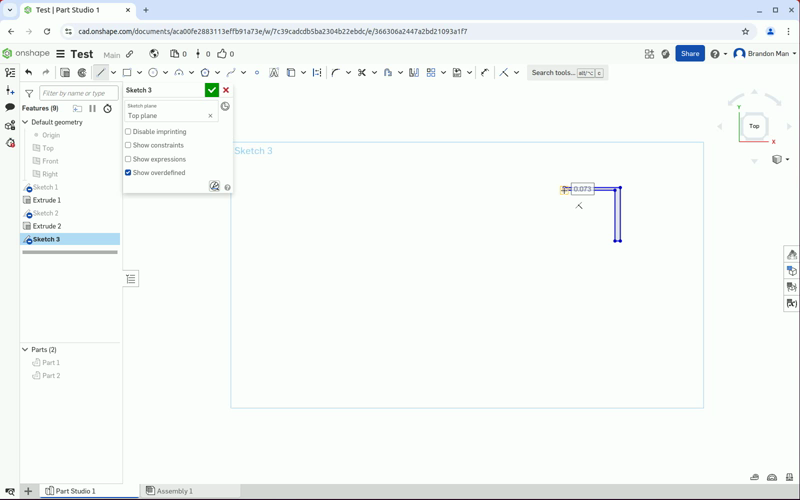
scroll(-6)
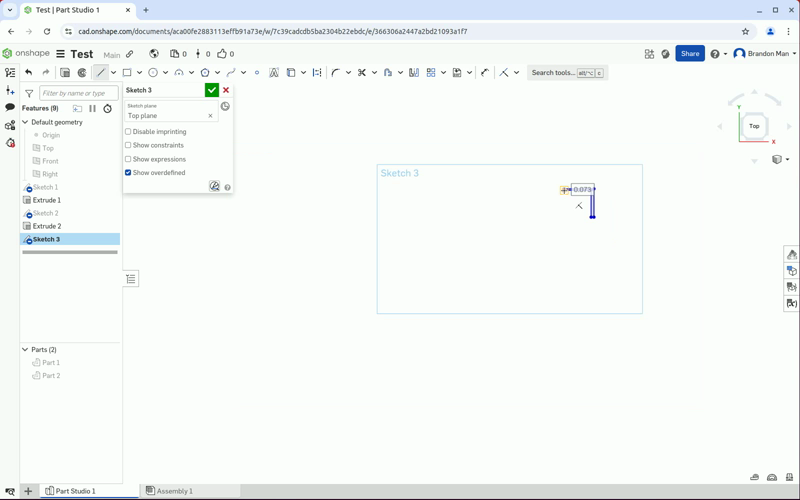
scroll(-6)
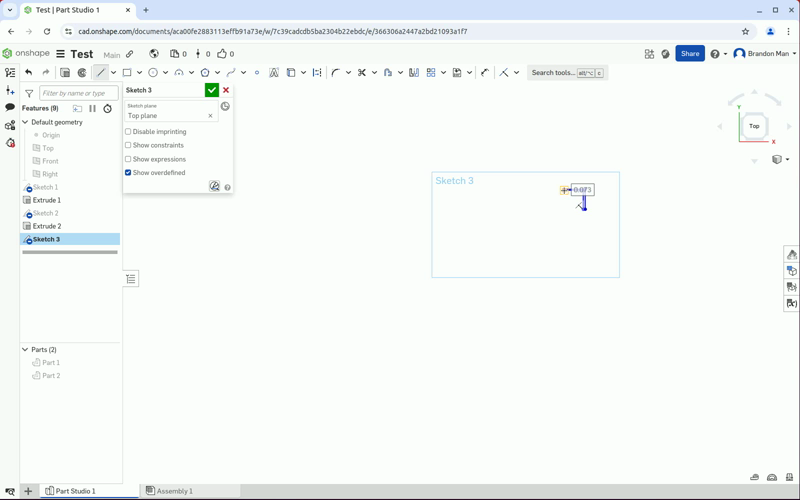
scroll(-6)
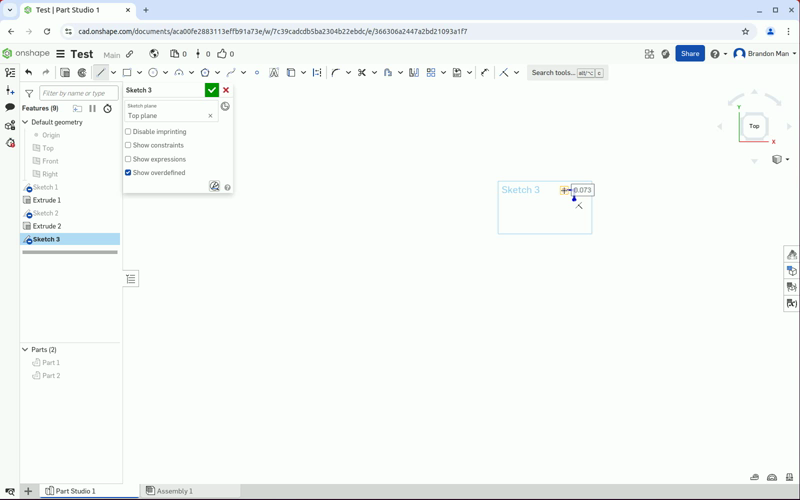
key(esc)
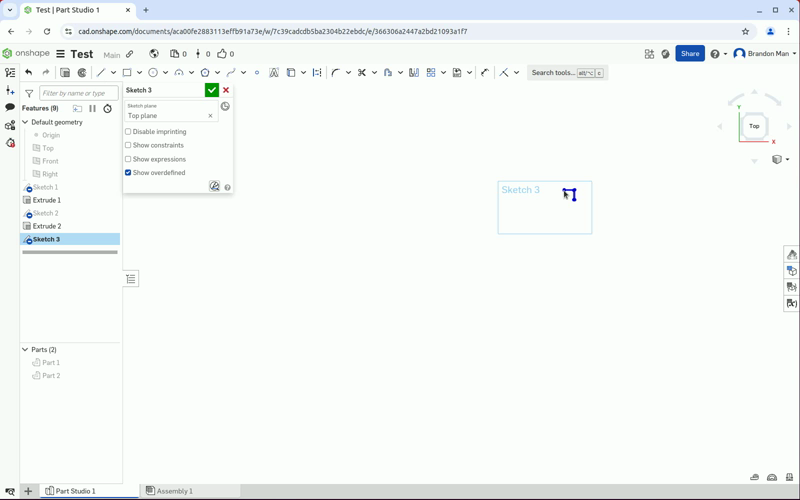
mouse_move(573, 195)
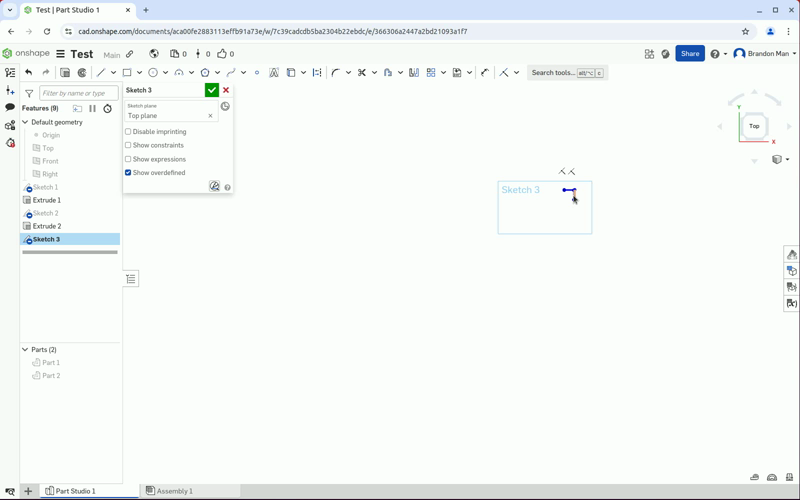
scroll(6)
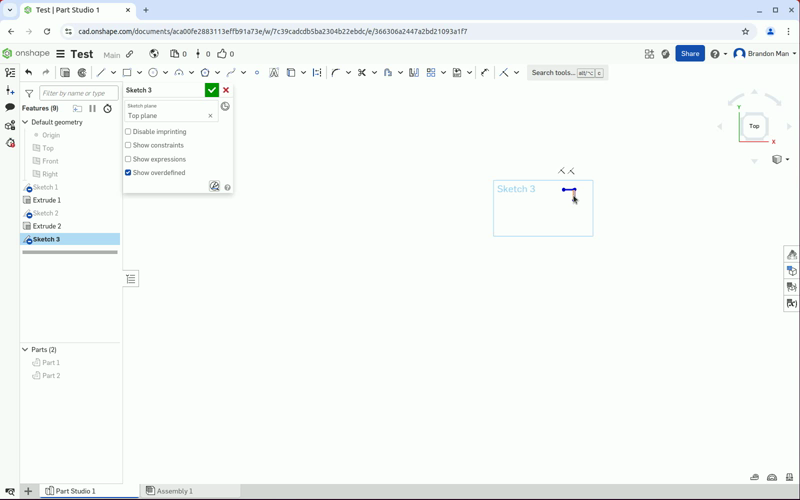
scroll(6)
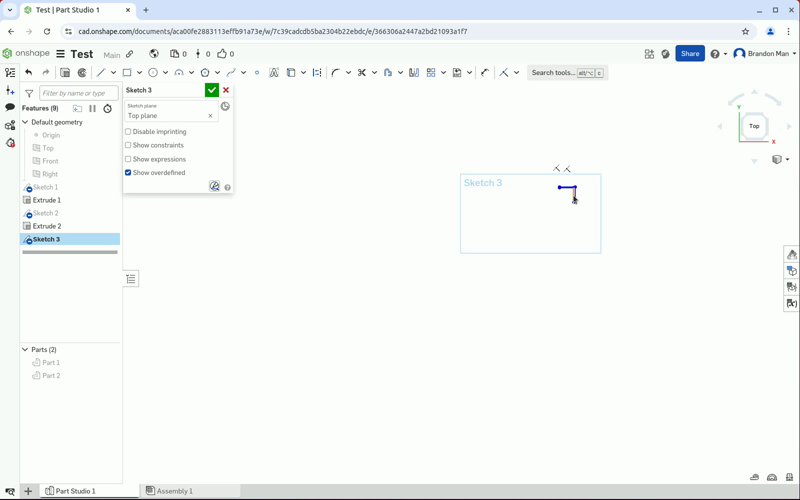
scroll(6)
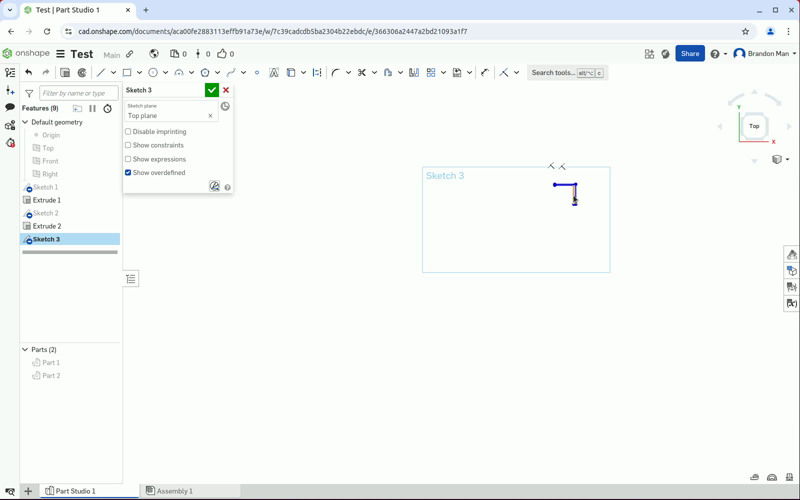
scroll(6)
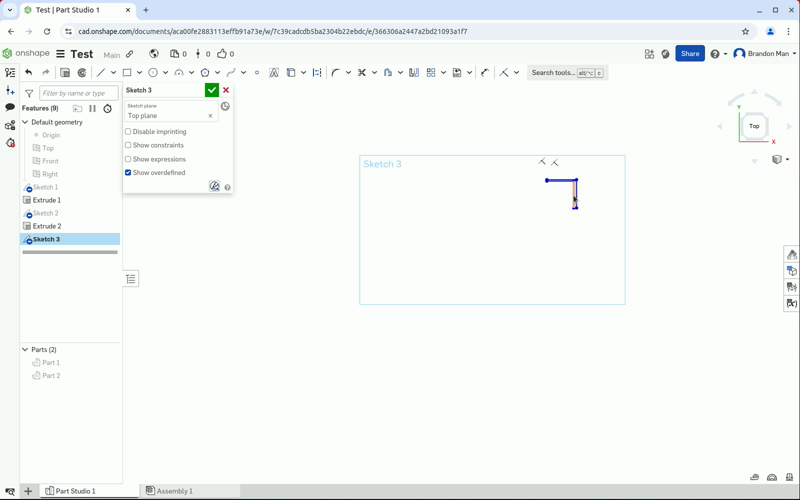
scroll(6)
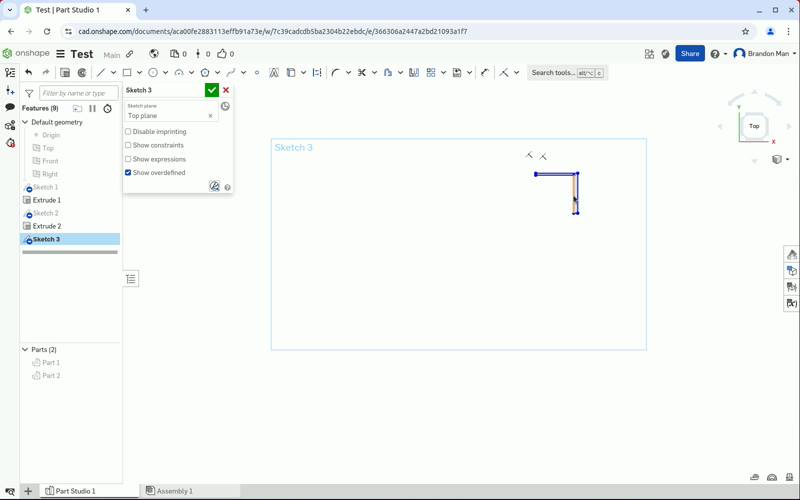
scroll(6)
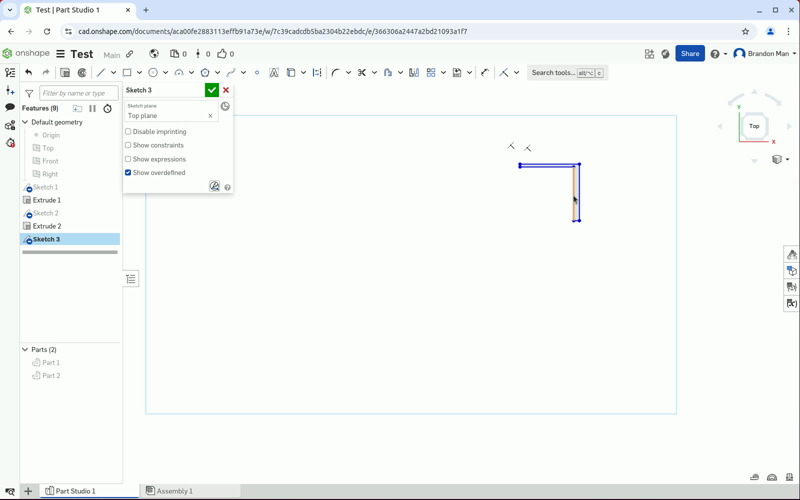
scroll(6)
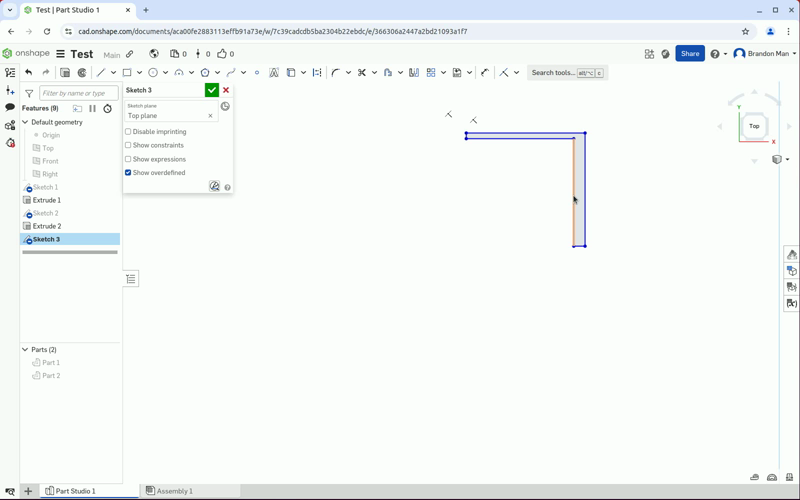
click(573, 195)
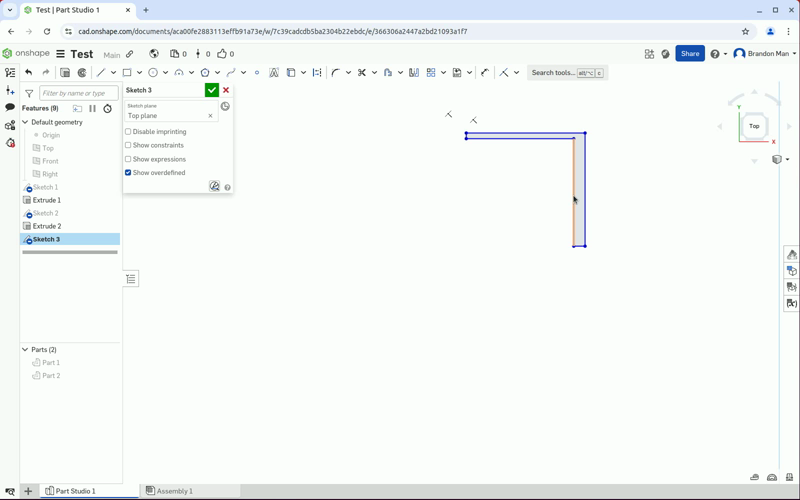
scroll(-6)
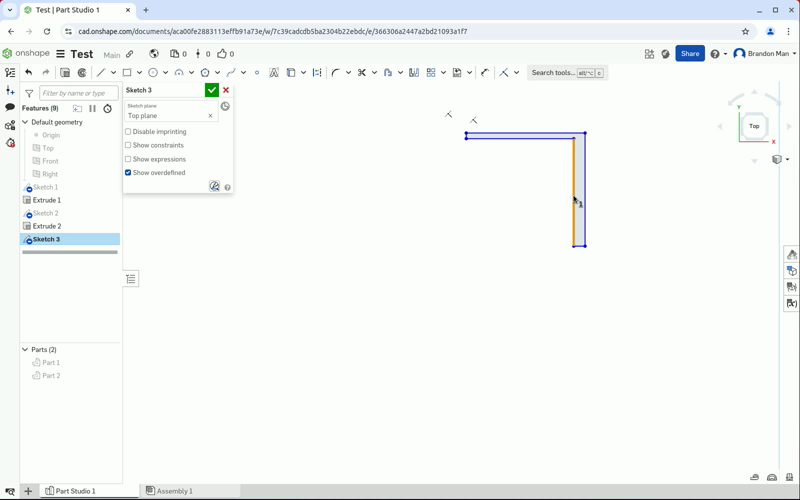
scroll(-6)
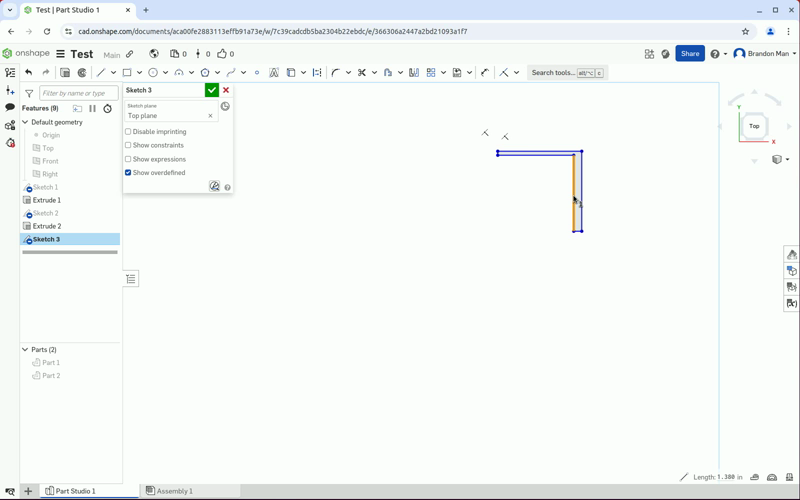
scroll(-6)
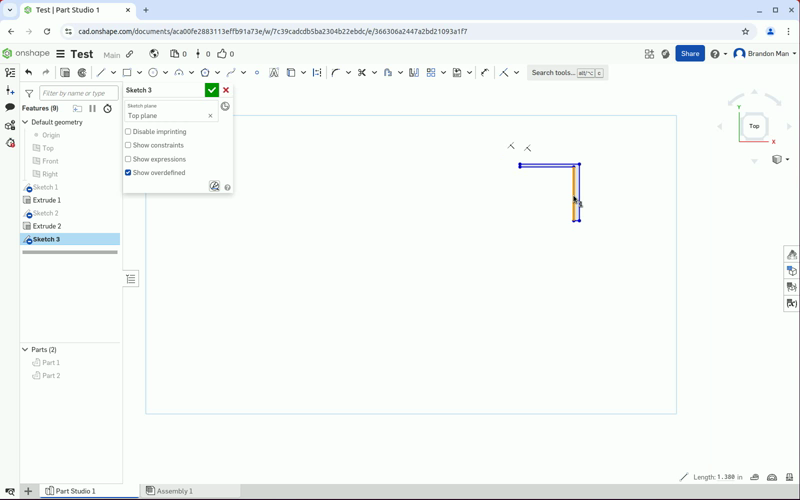
scroll(-6)
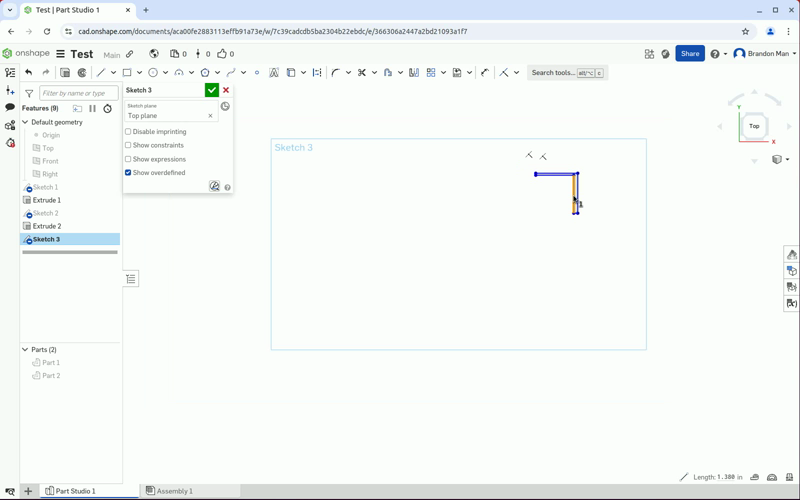
scroll(-6)
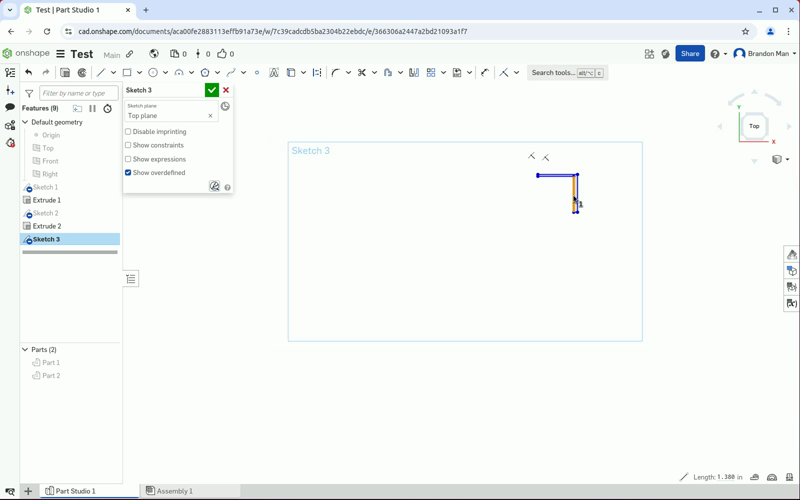
scroll(-6)
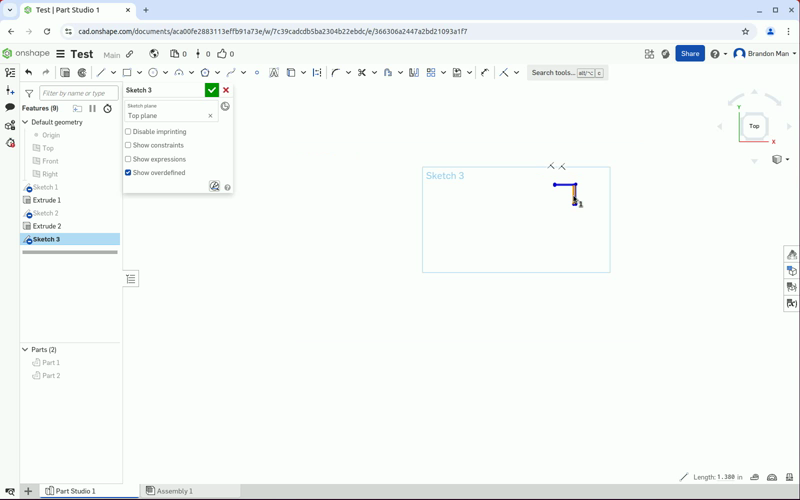
scroll(-6)
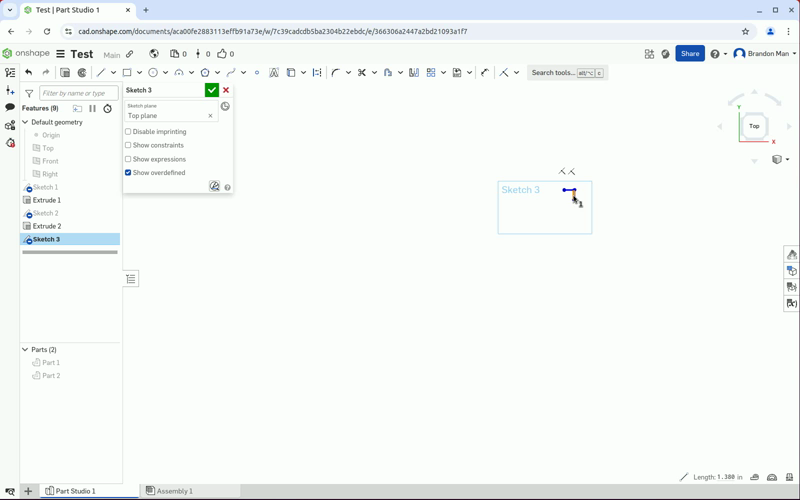
mouse_move(73, 352)
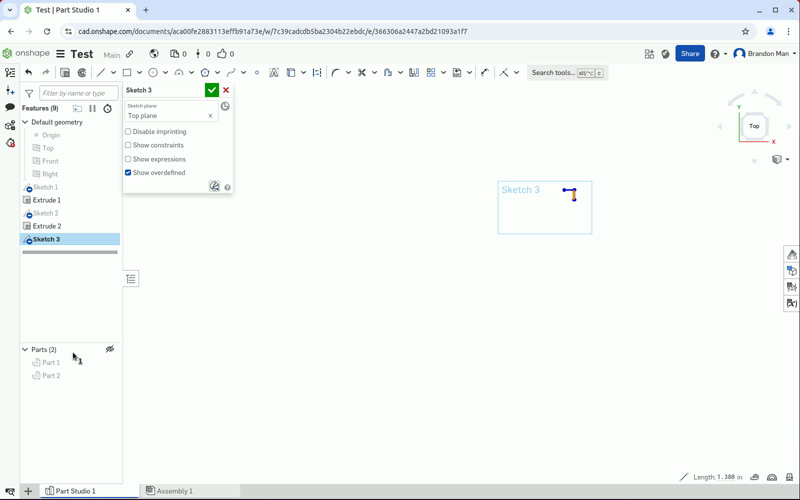
key(shift+y)
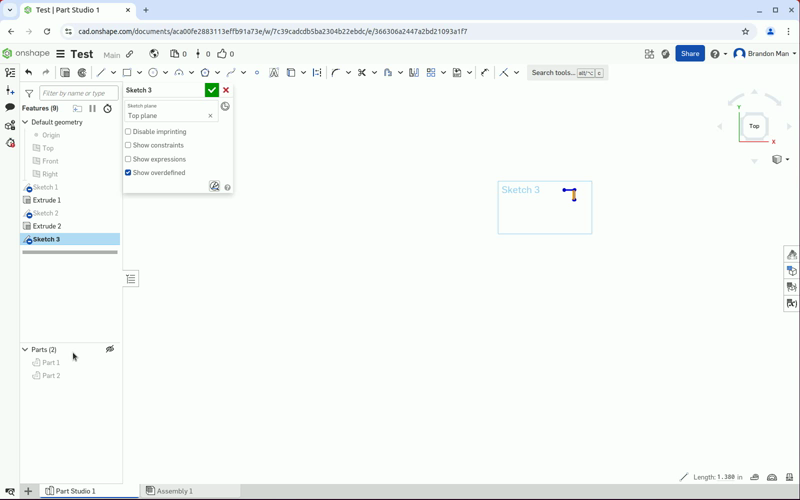
key(shift+e)
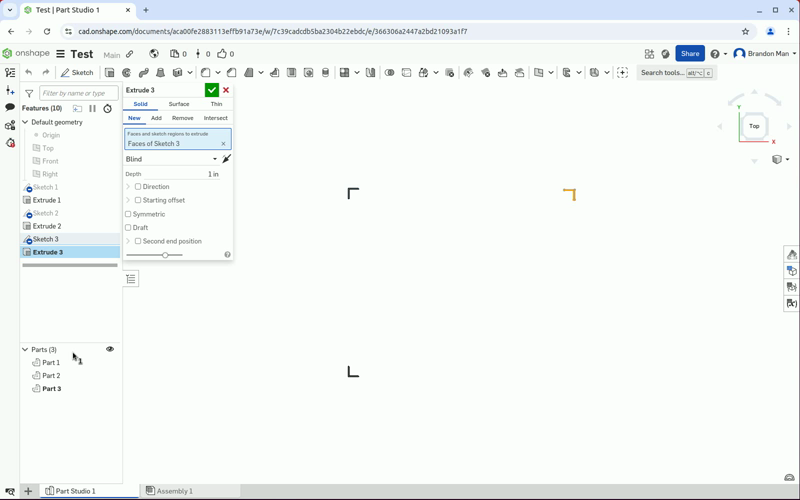
mouse_move(143, 106)
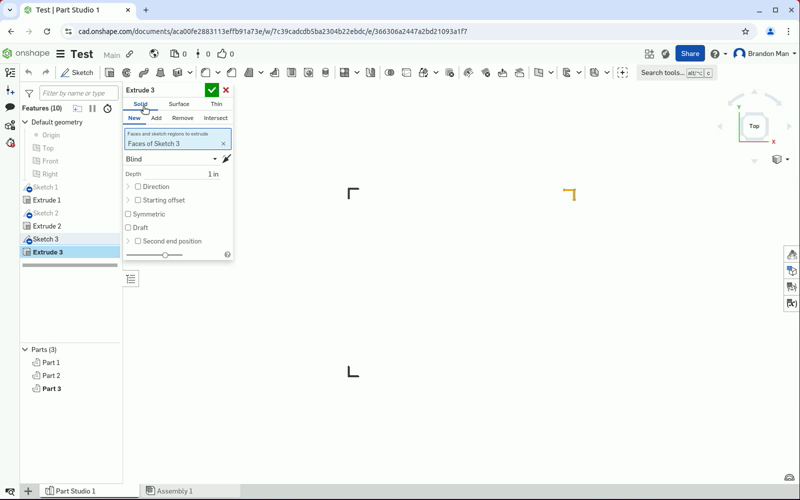
click(143, 106)
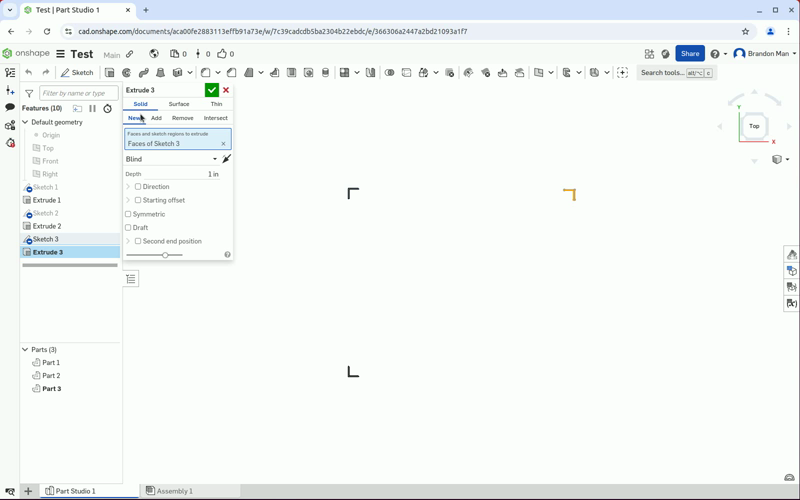
mouse_move(137, 120)
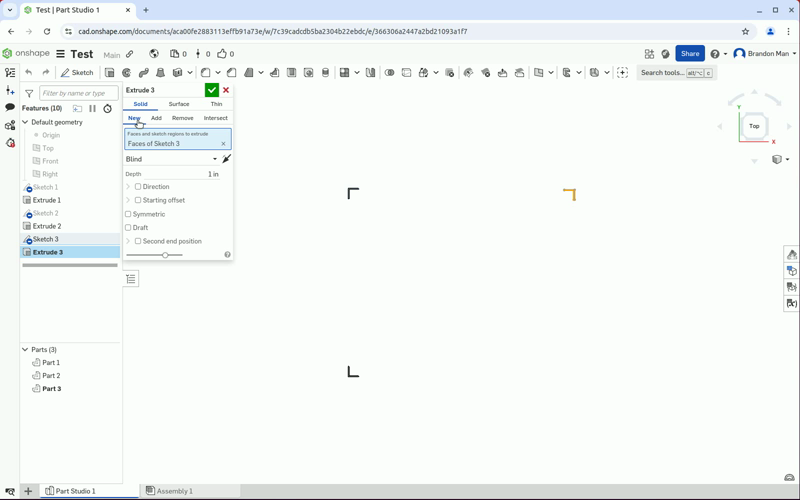
click(137, 120)
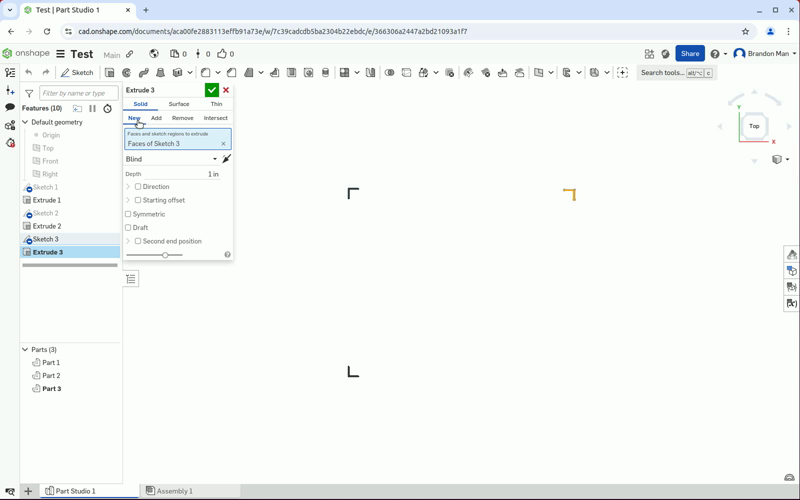
key(tab, 4)
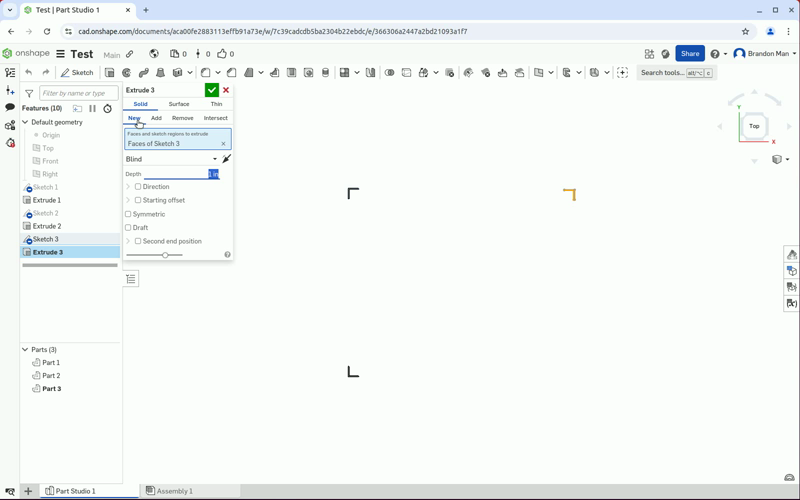
text(22.386)
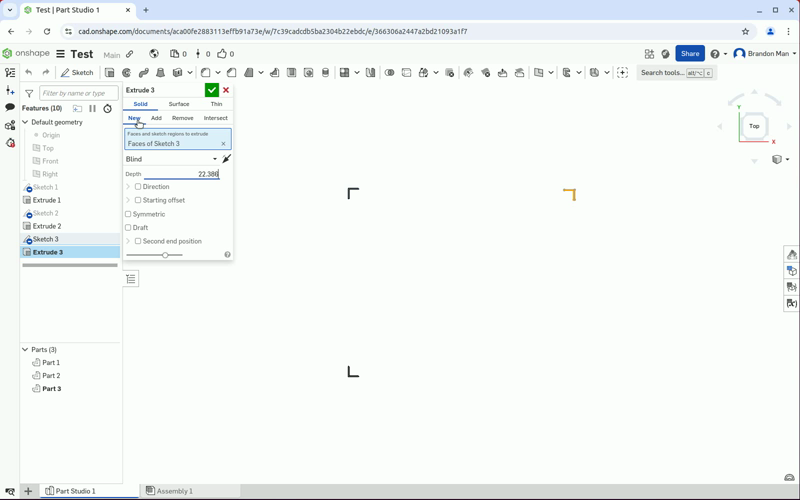
key(enter)
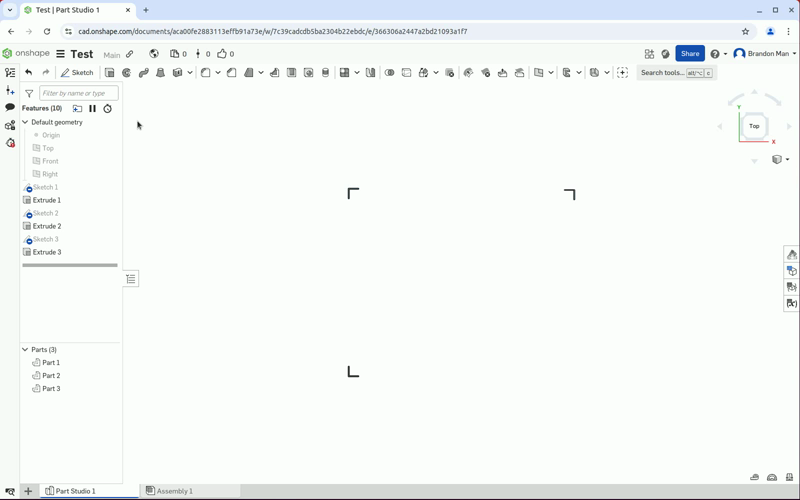
key(shift+h)
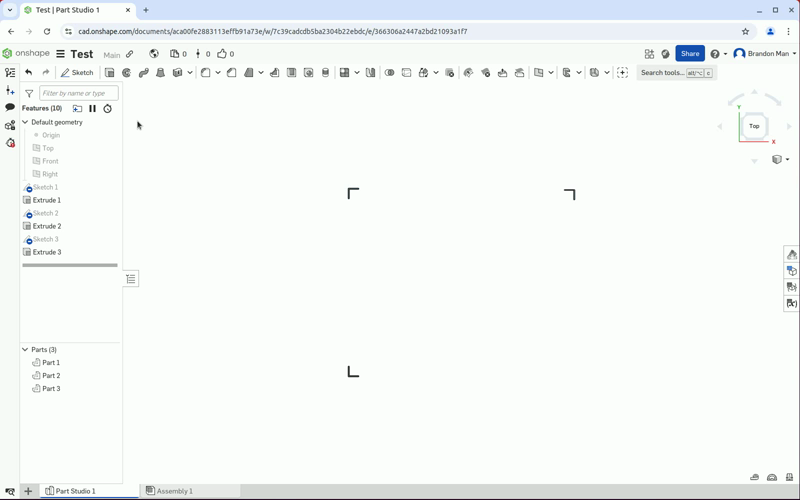
key(shift+h)
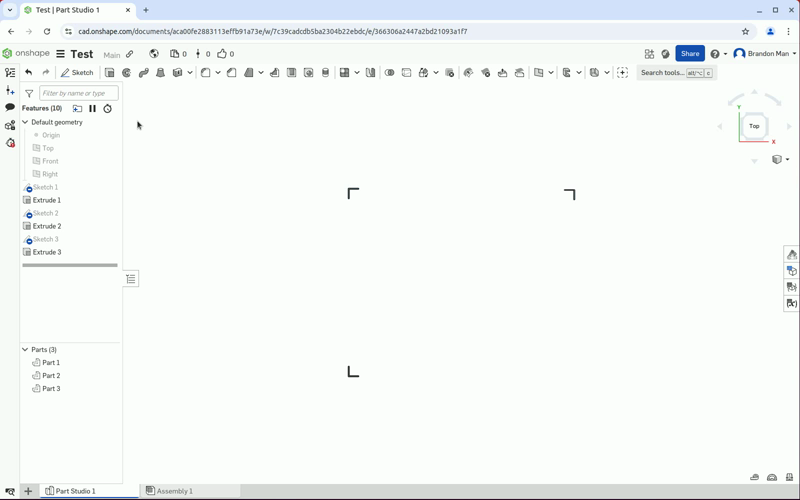
mouse_move(73, 189)
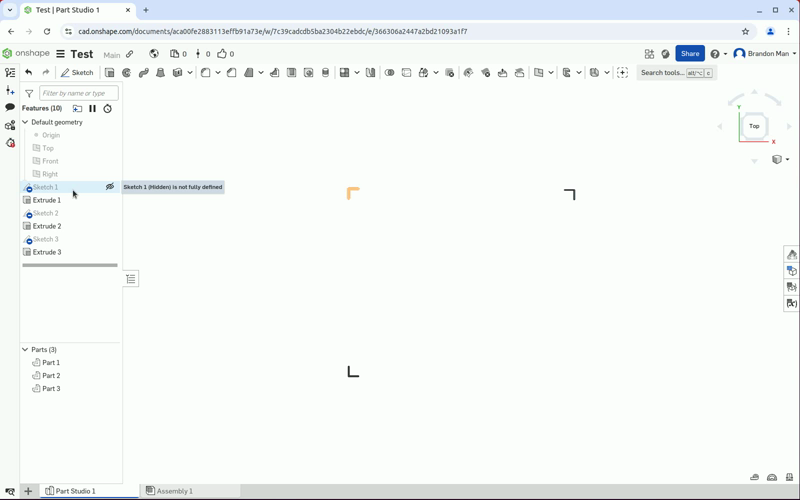
click(73, 189)
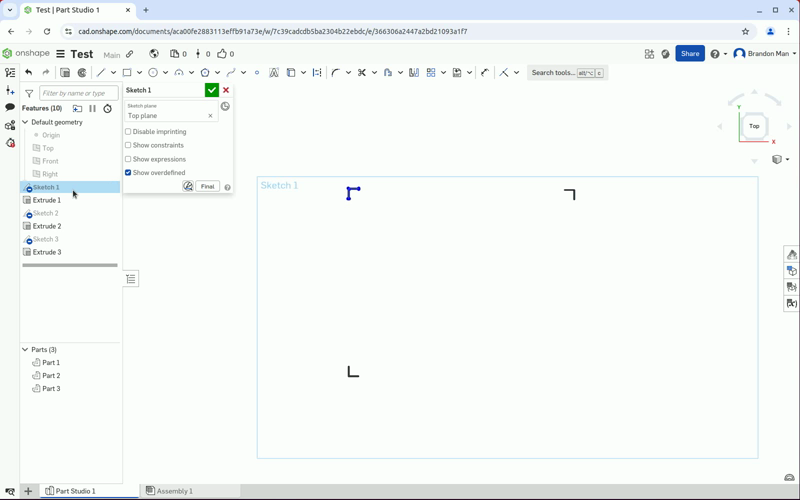
mouse_move(229, 92)
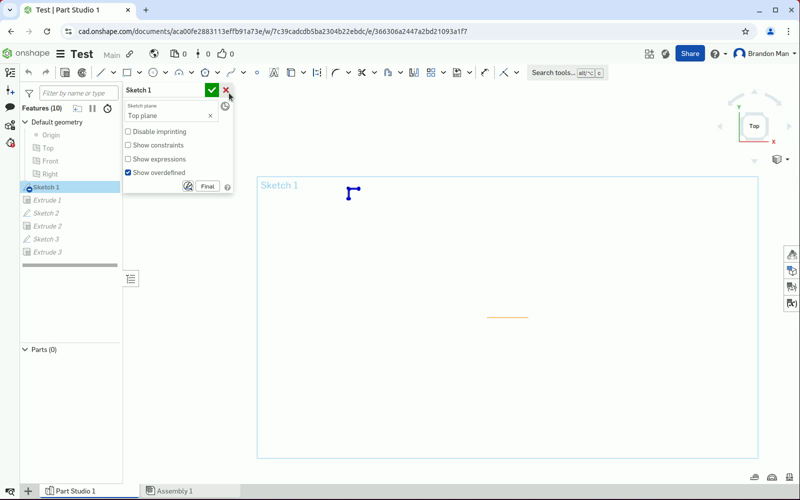
click(229, 92)
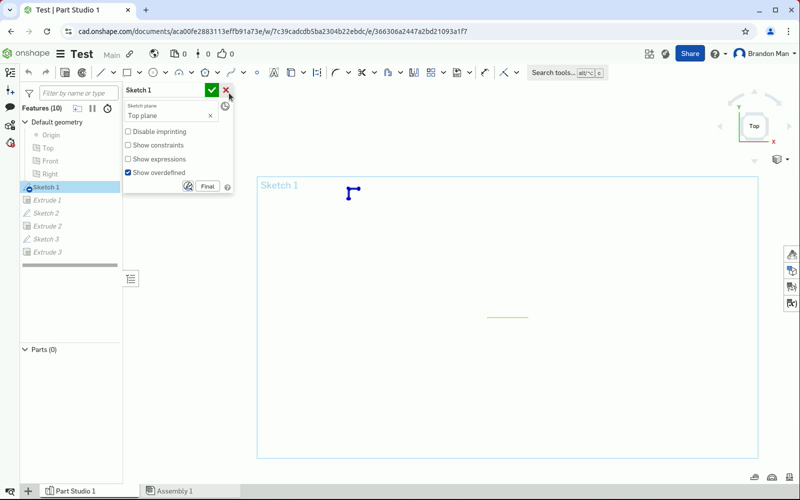
key(shift+s)
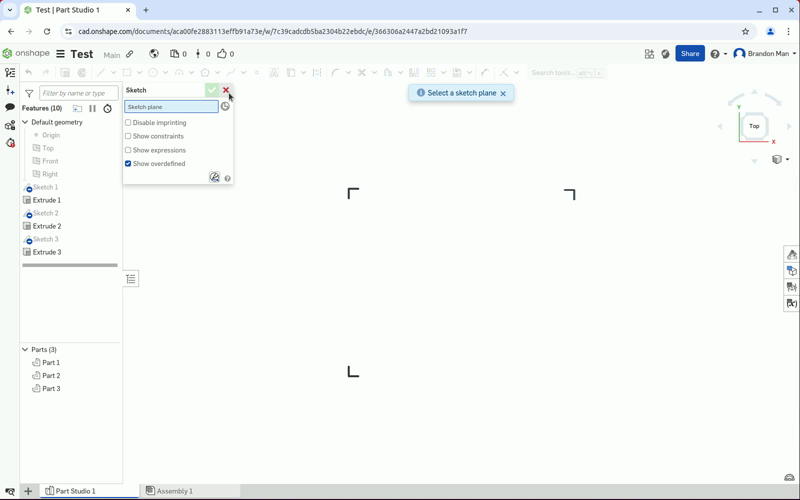
mouse_move(73, 150)
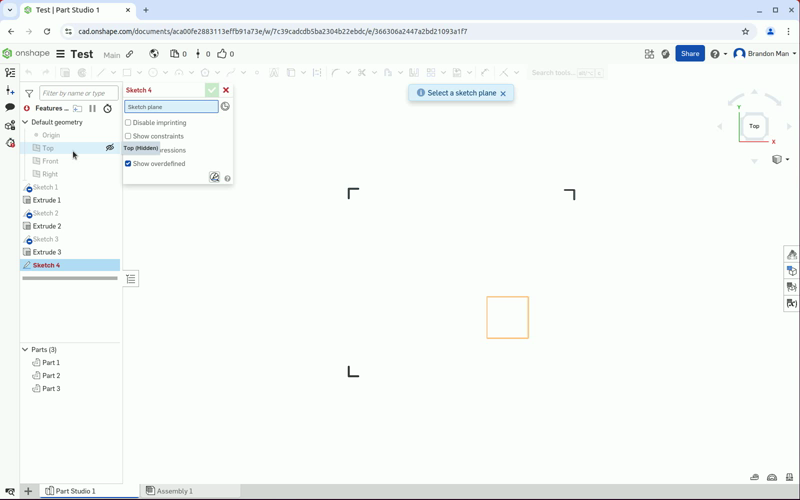
click(73, 150)
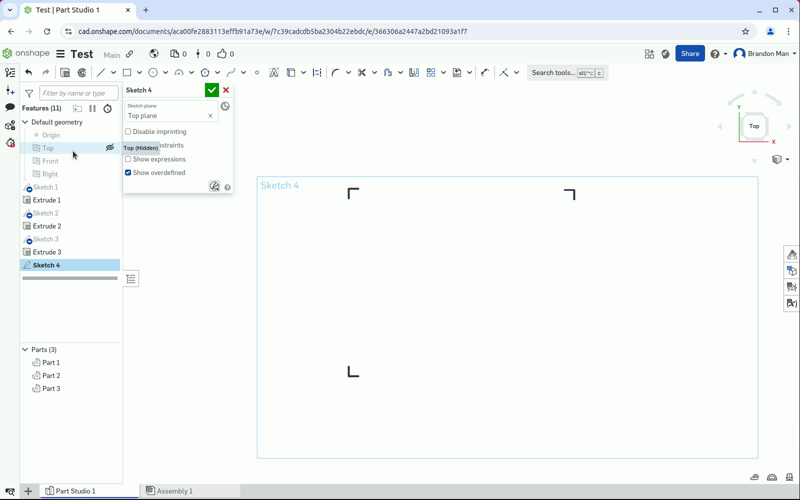
mouse_move(73, 352)
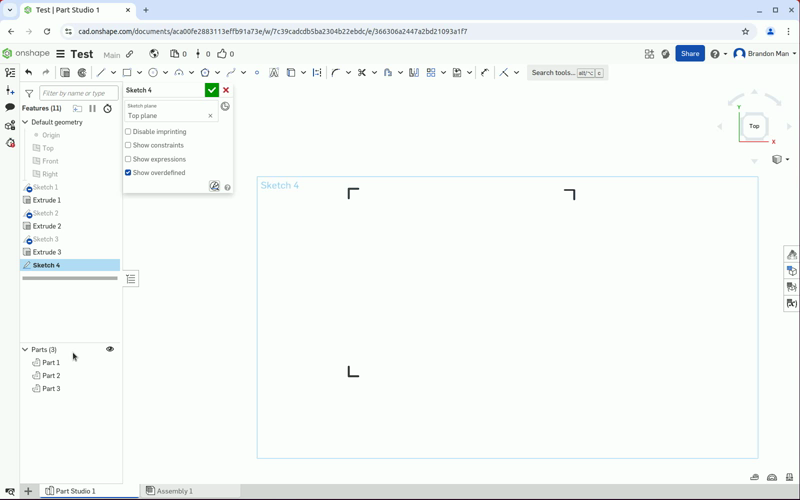
key(y)
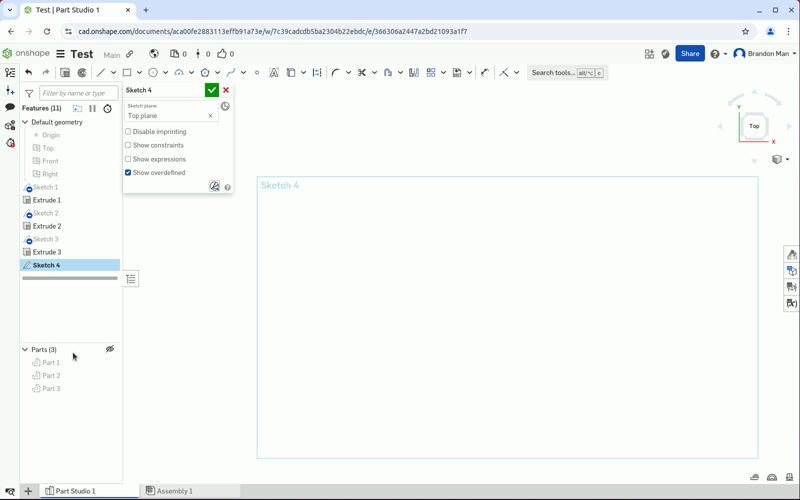
key(l)
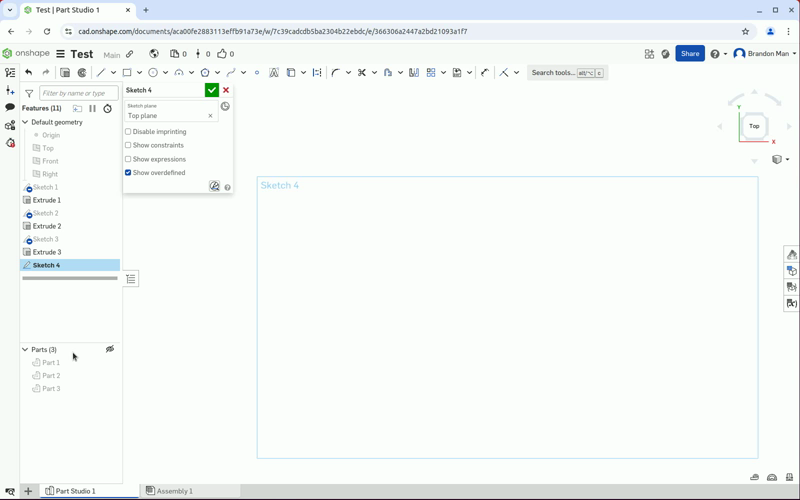
key_down(shift)
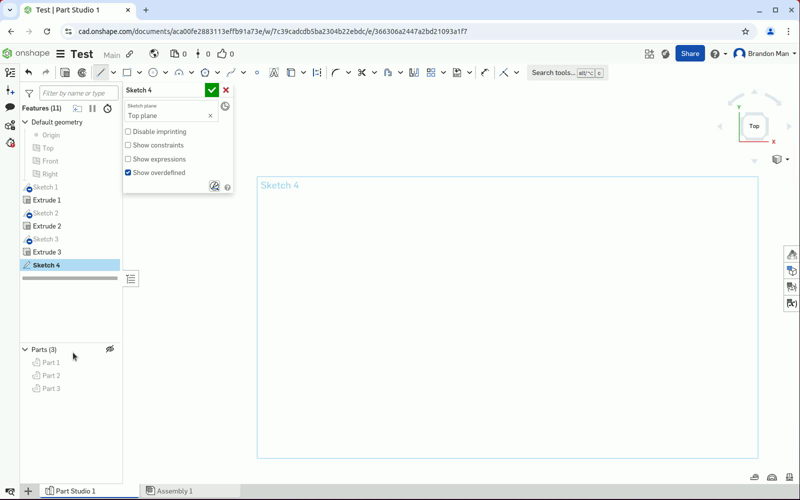
mouse_move(564, 376)
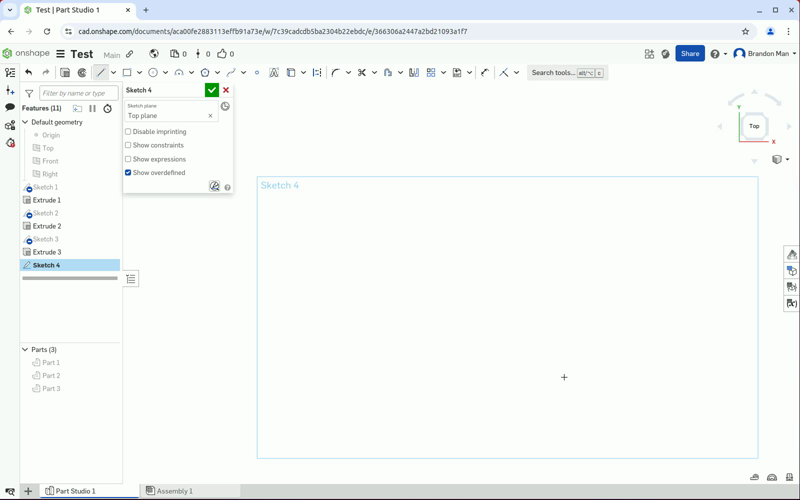
click(564, 376)
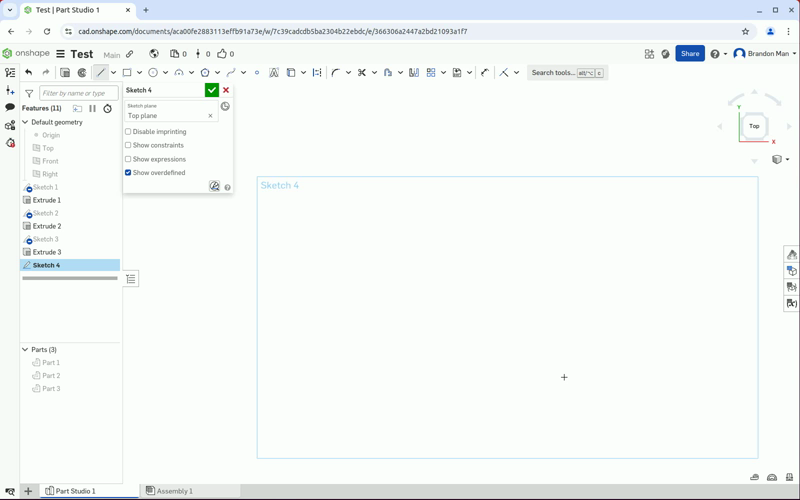
key_up(shift)
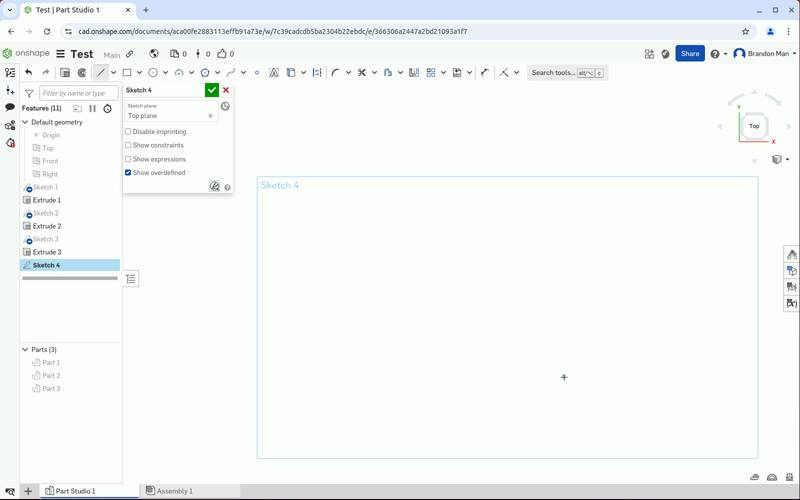
key_down(shift)
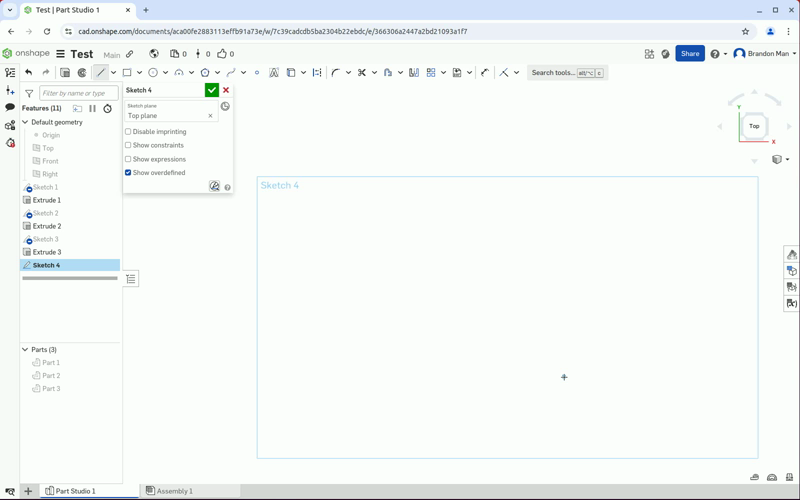
mouse_move(589, 376)
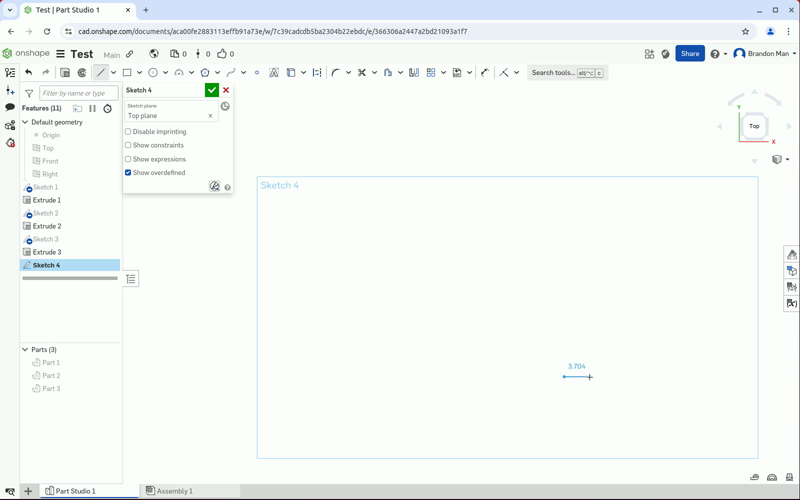
mouse_move(574, 376)
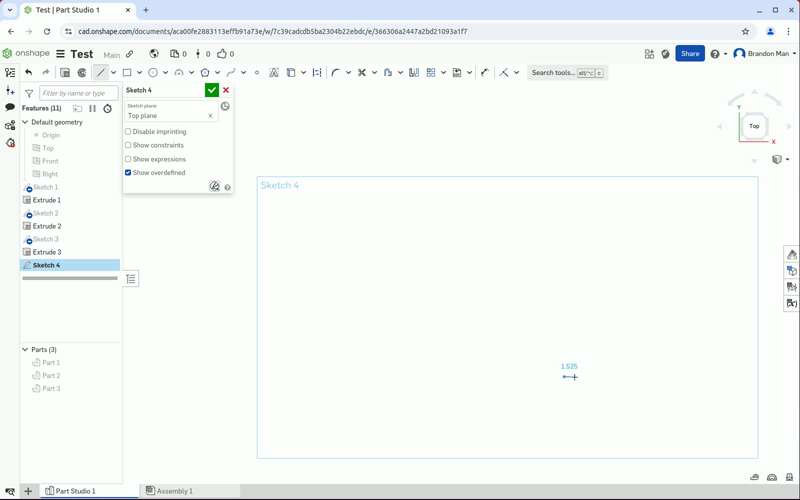
click(574, 376)
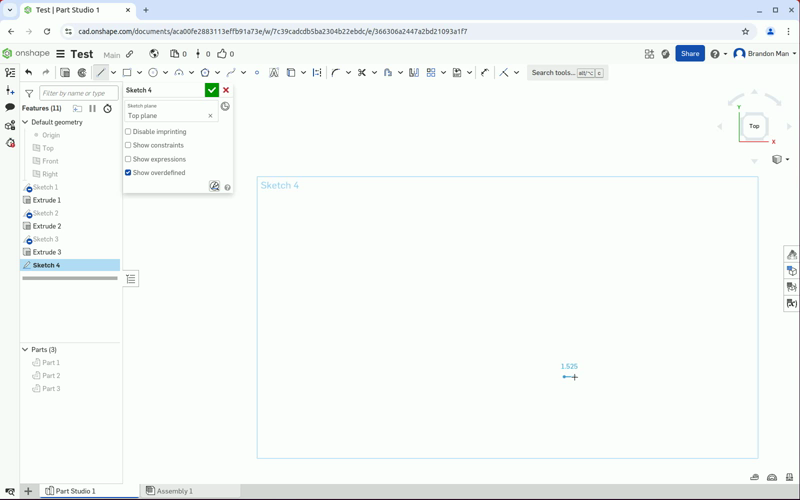
key_up(shift)
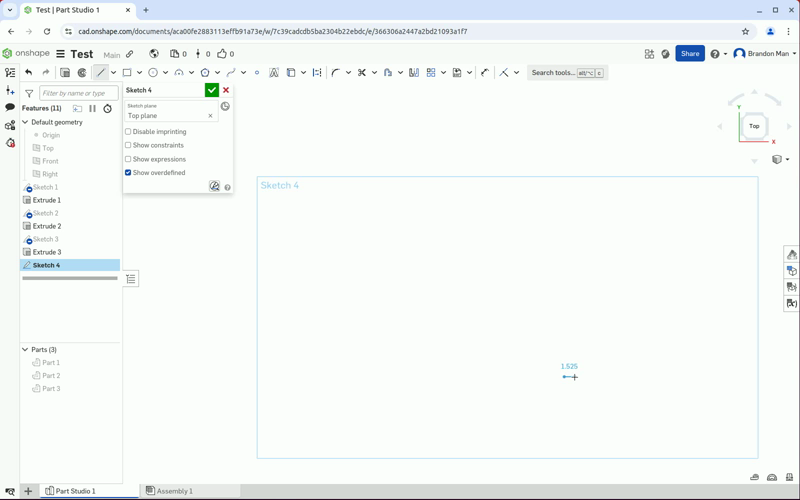
key_down(shift)
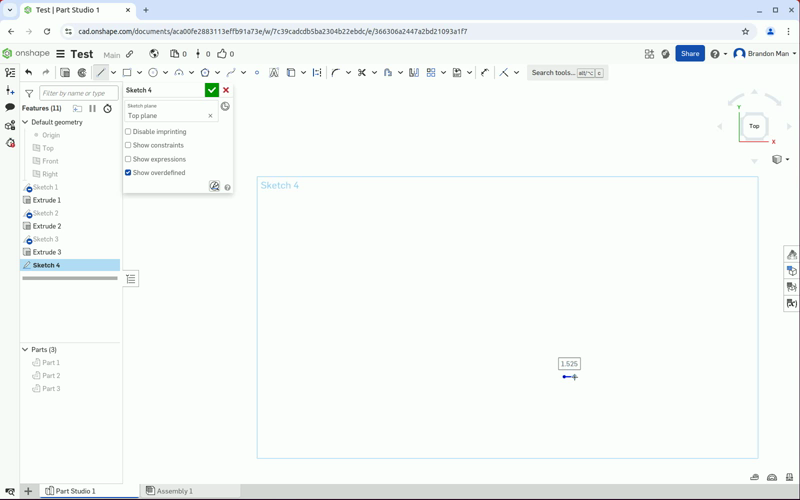
mouse_move(589, 376)
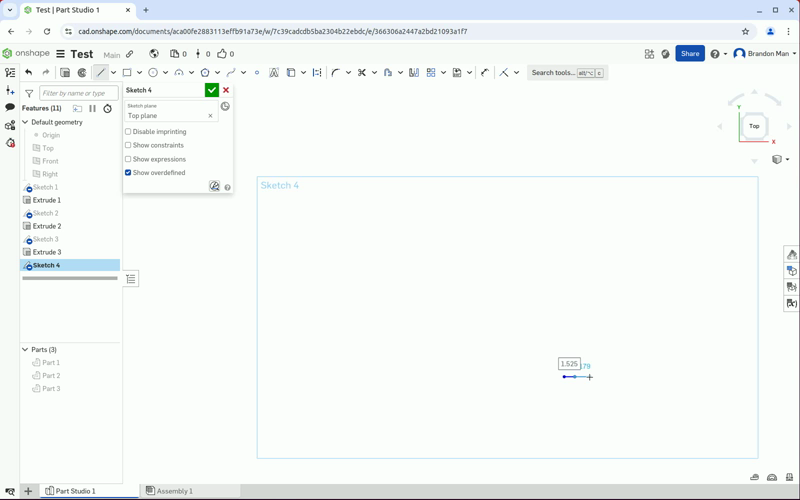
mouse_move(574, 366)
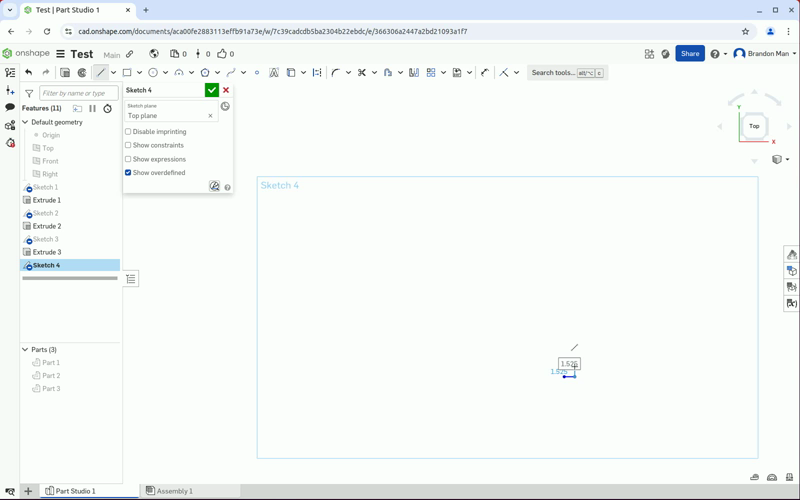
click(574, 366)
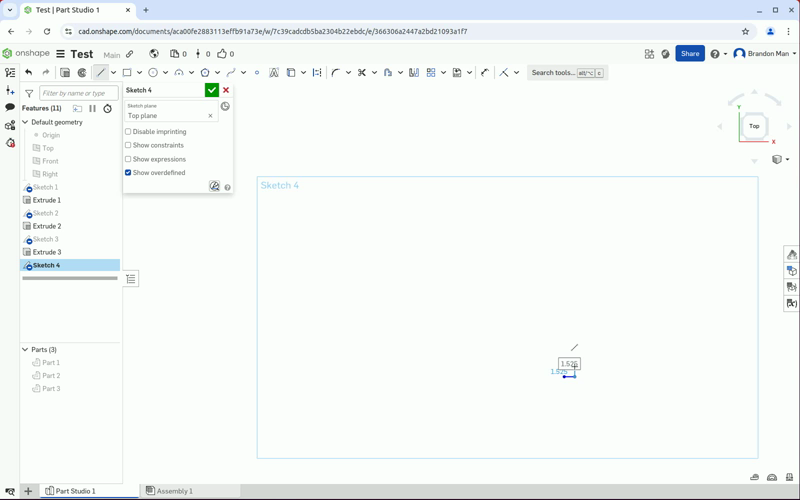
key_up(shift)
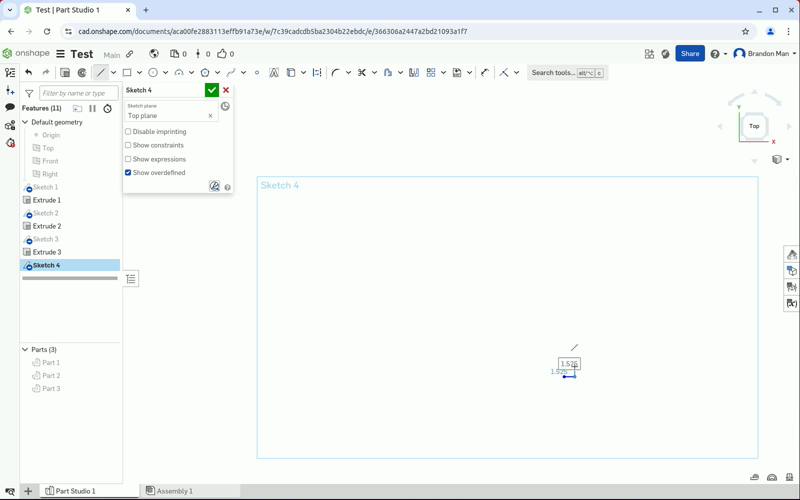
key_down(shift)
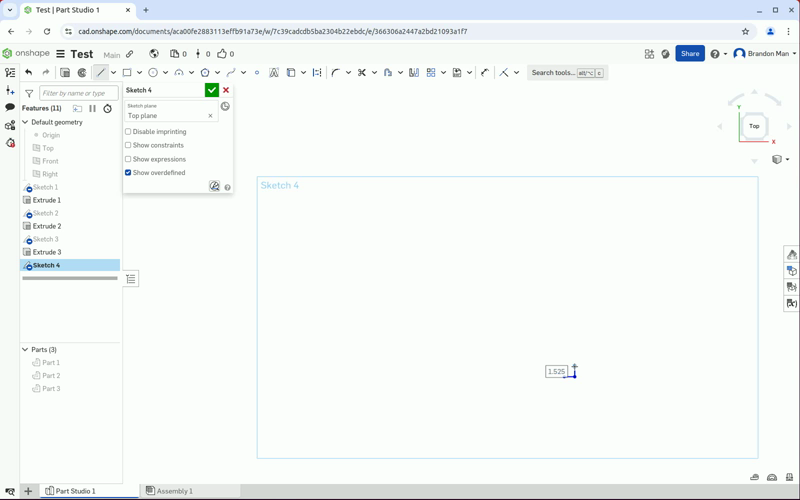
mouse_move(589, 366)
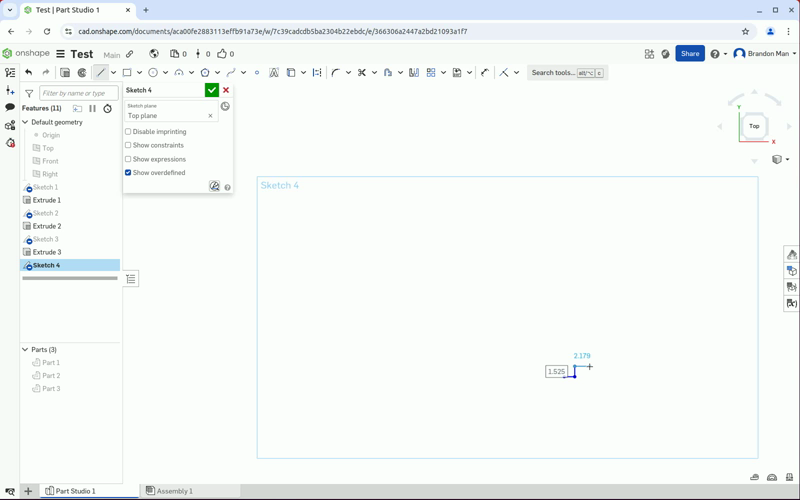
mouse_move(573, 366)
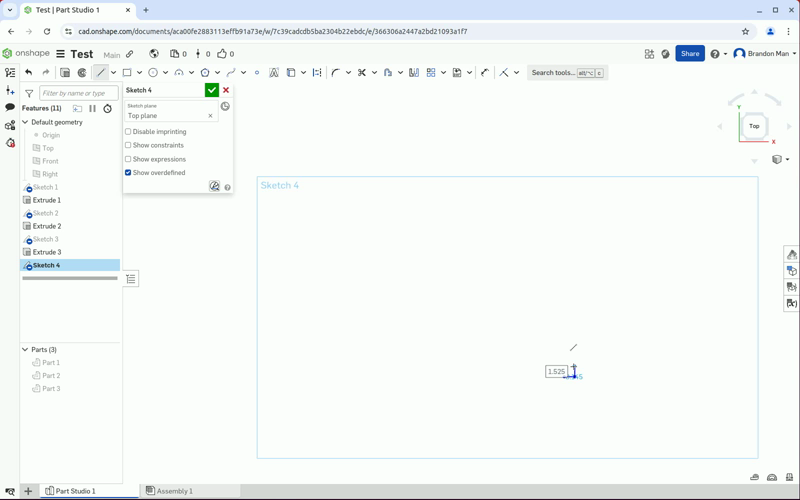
scroll(6)
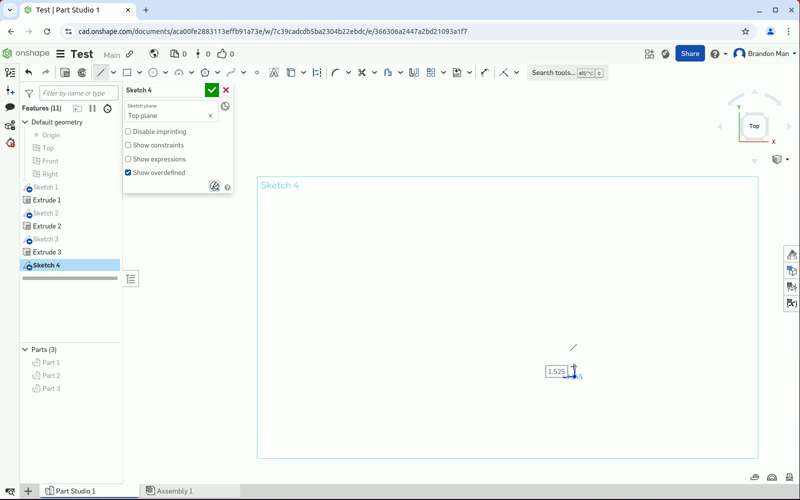
scroll(6)
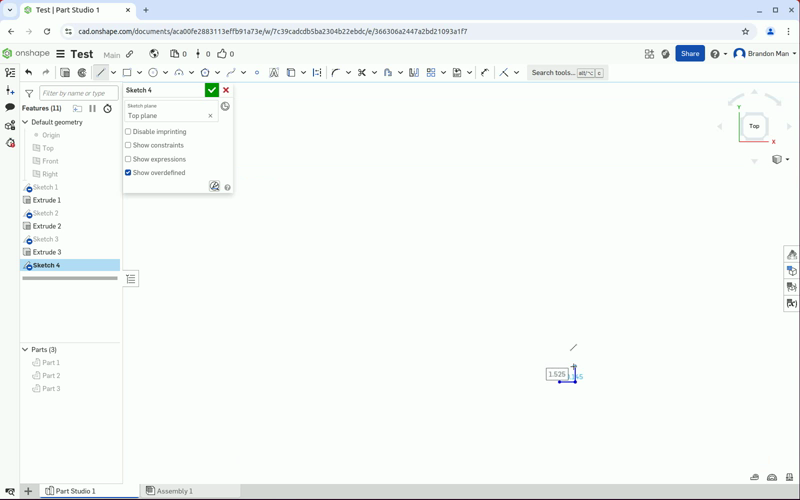
scroll(6)
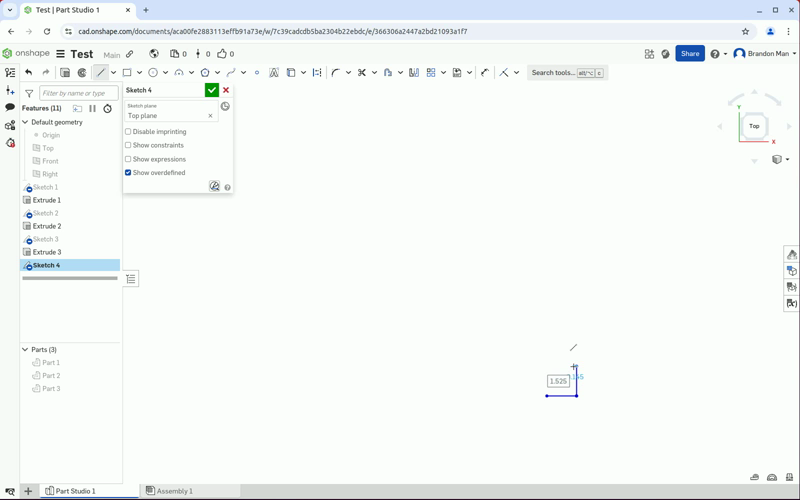
scroll(6)
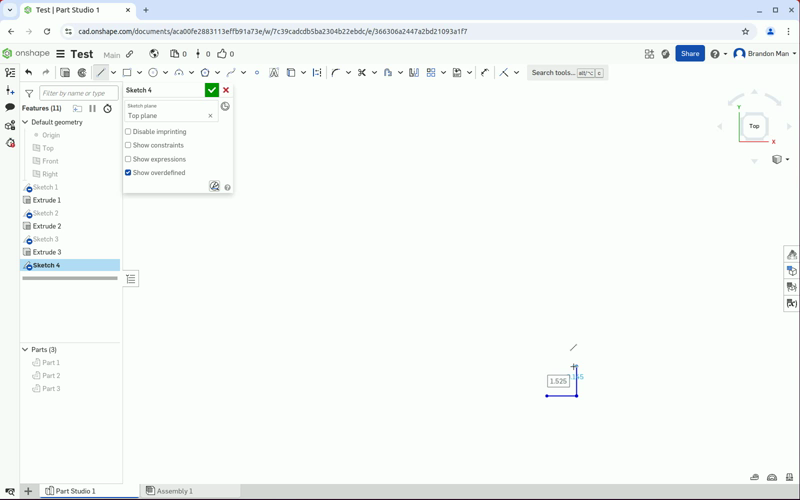
scroll(6)
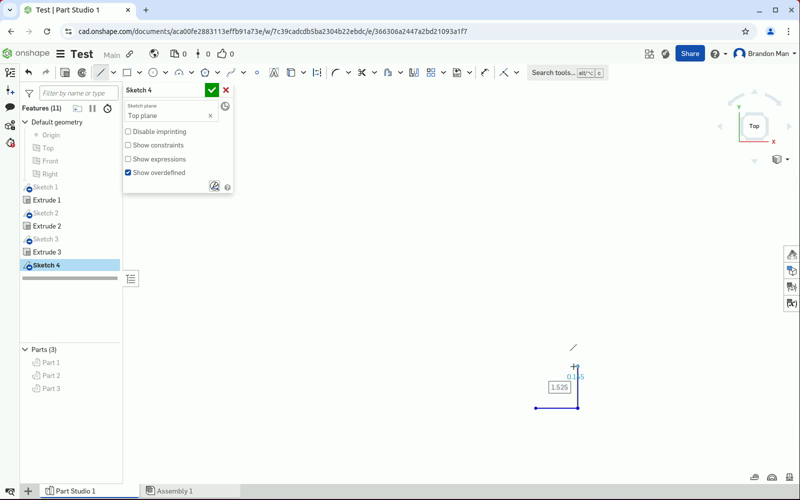
scroll(6)
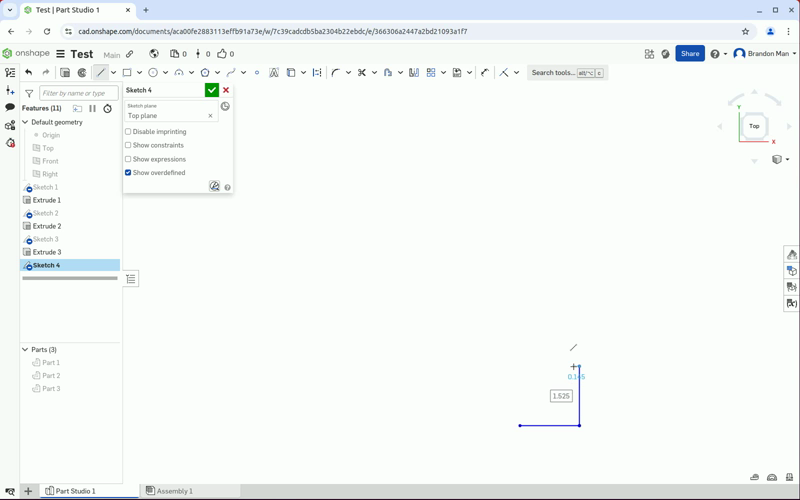
scroll(6)
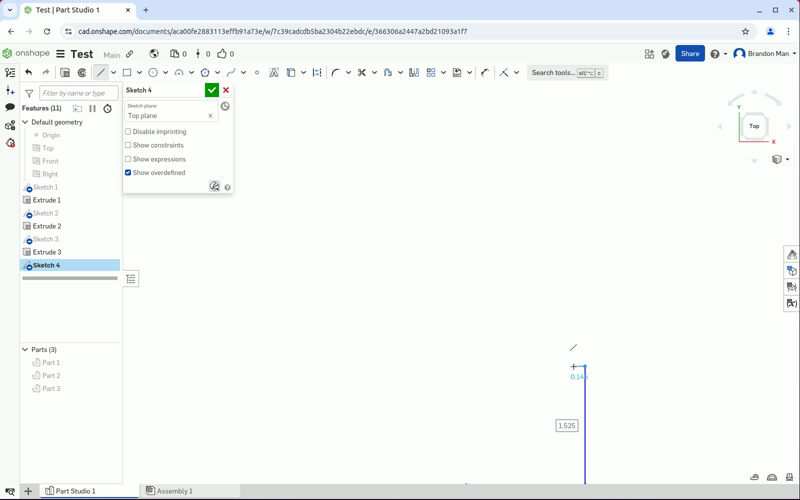
click(573, 366)
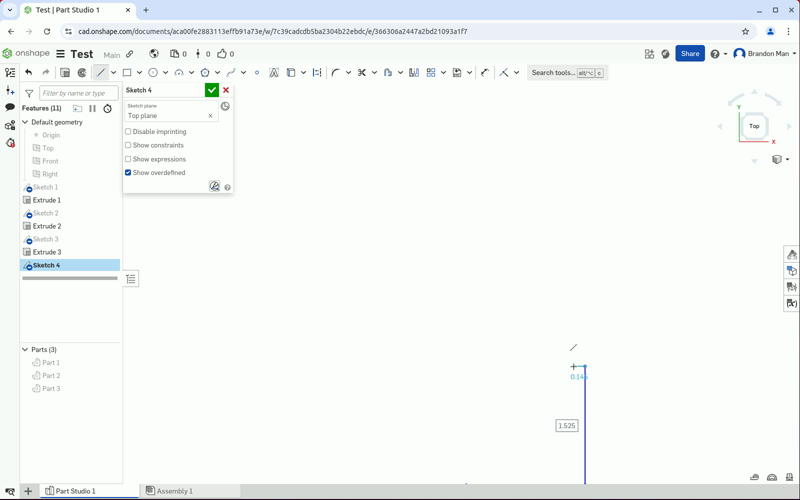
scroll(-6)
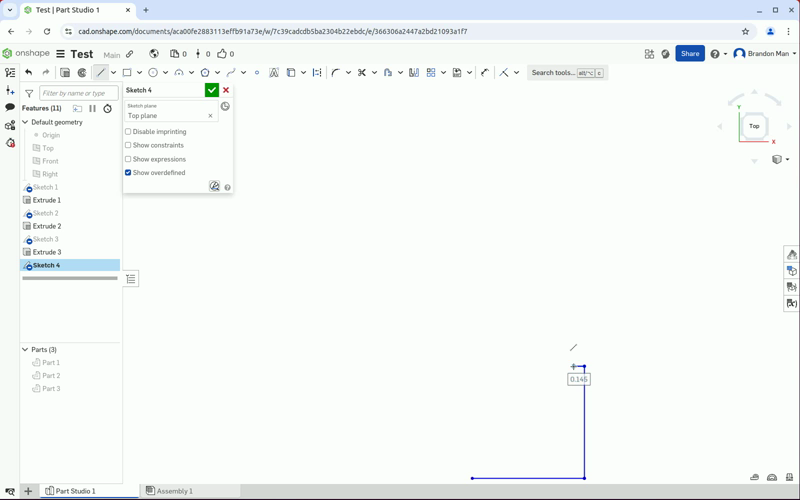
scroll(-6)
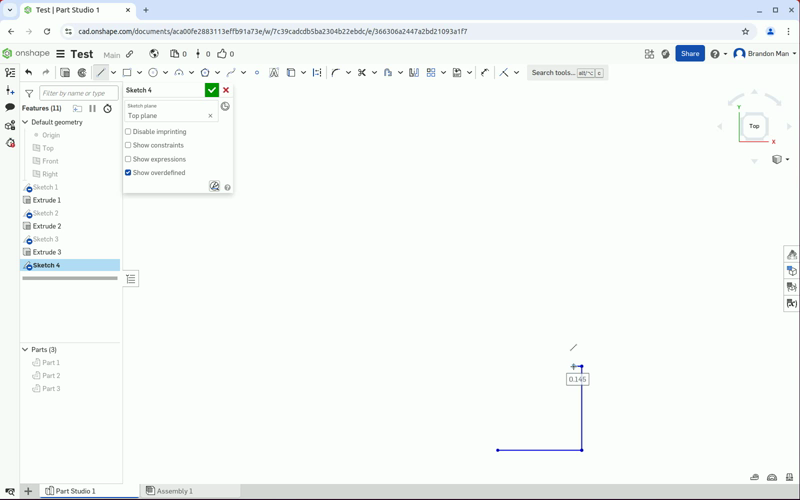
scroll(-6)
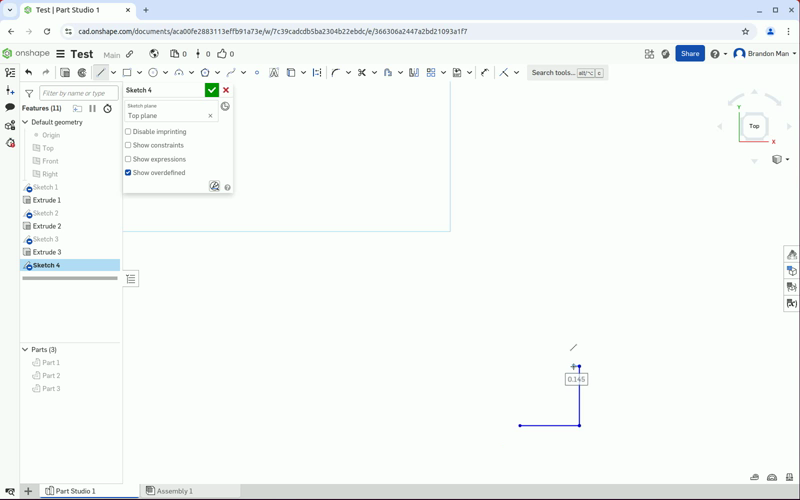
scroll(-6)
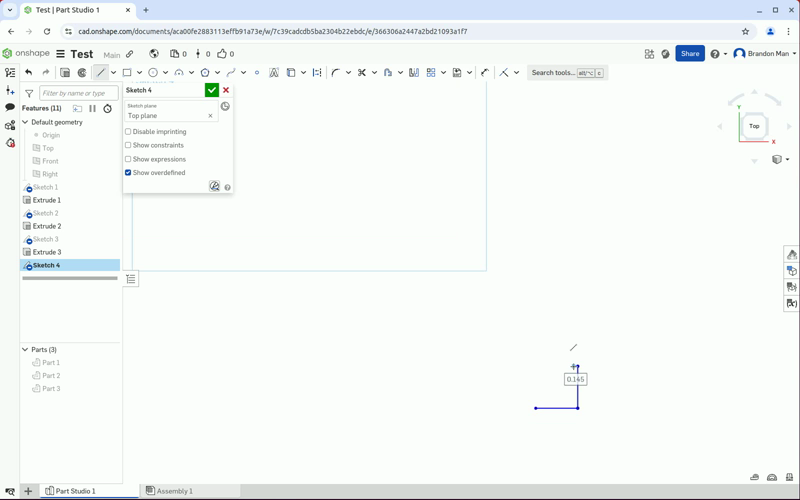
scroll(-6)
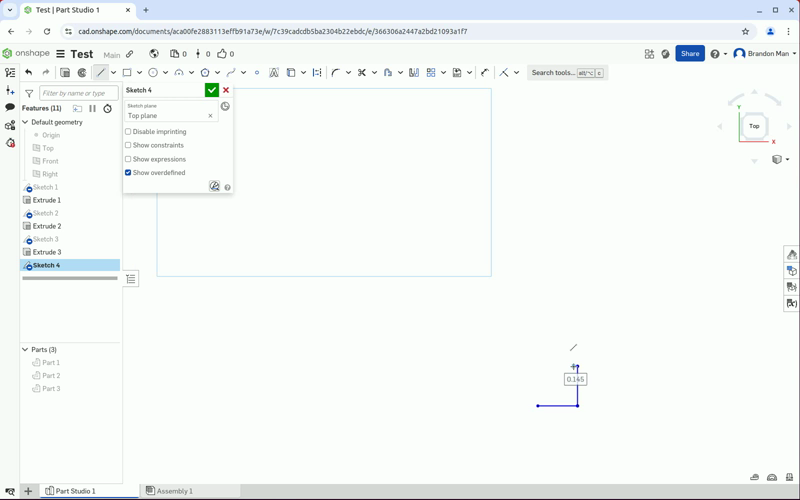
scroll(-6)
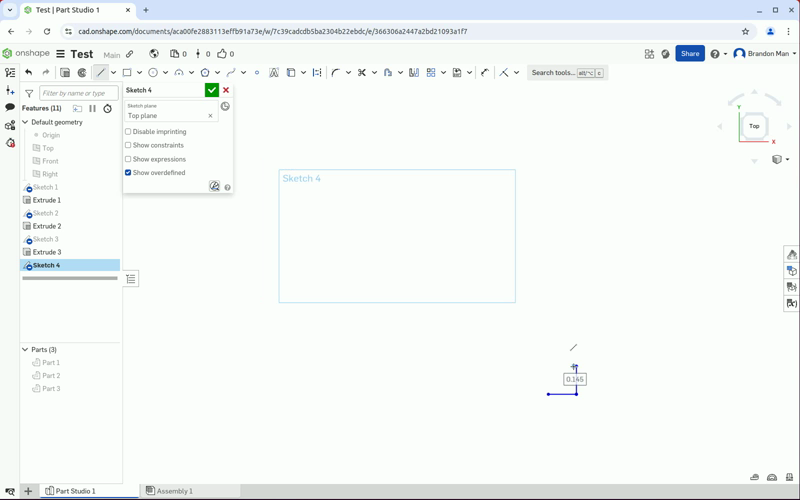
scroll(-6)
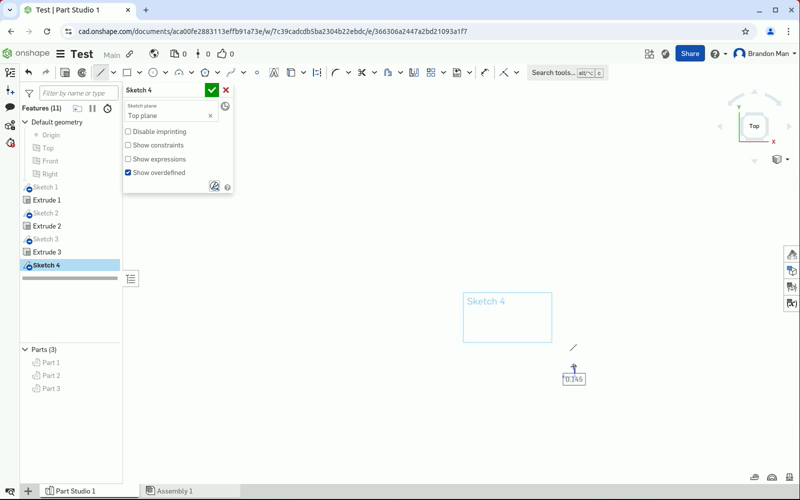
key_up(shift)
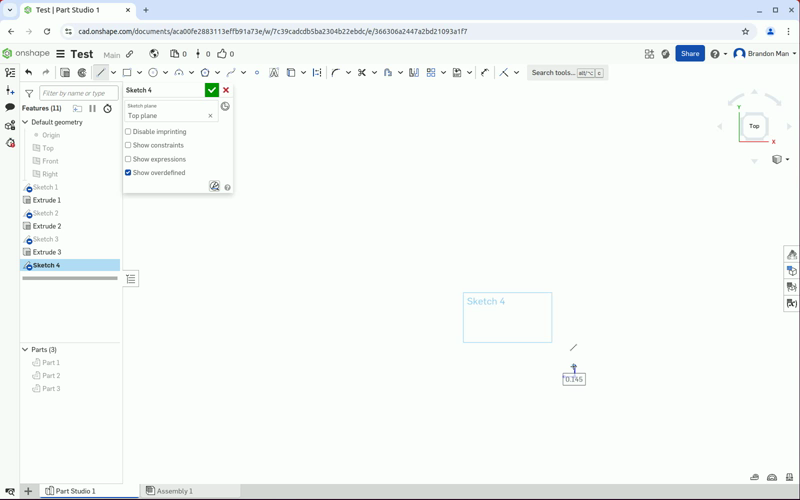
key_down(shift)
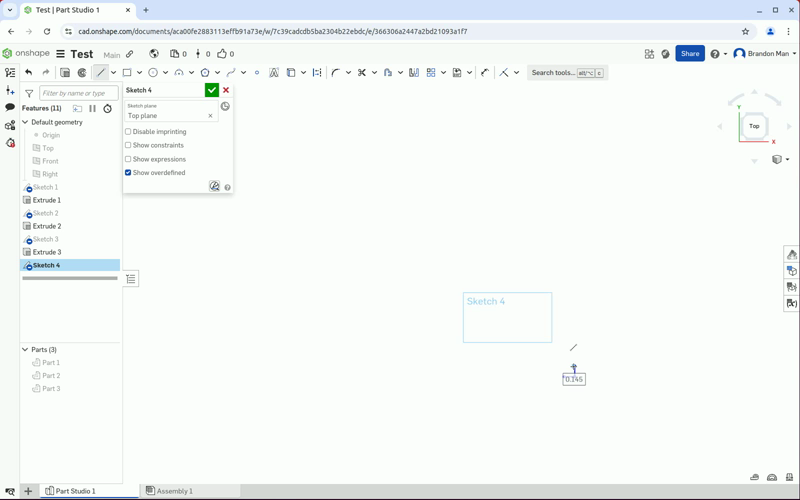
mouse_move(589, 366)
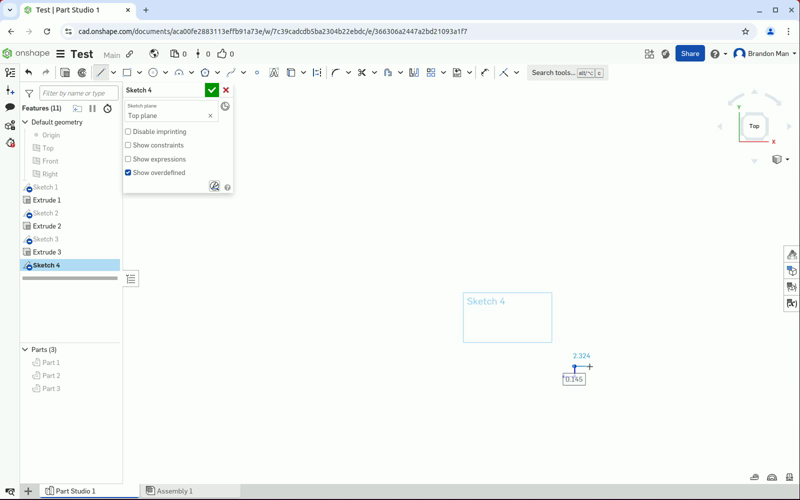
mouse_move(573, 375)
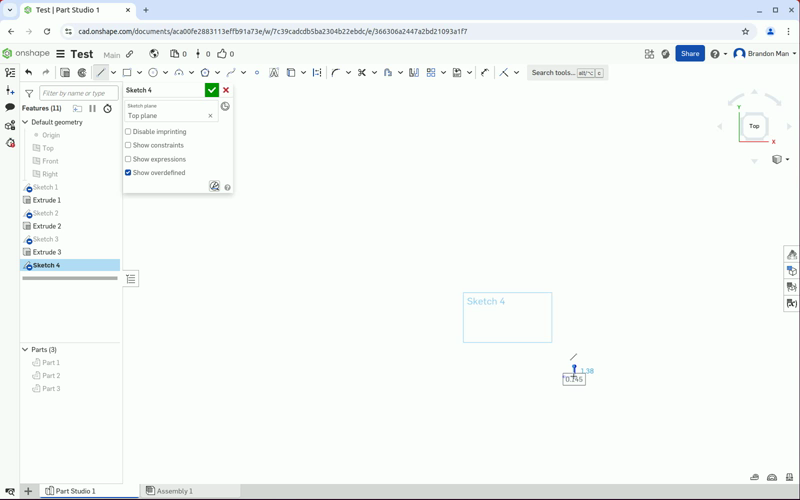
scroll(6)
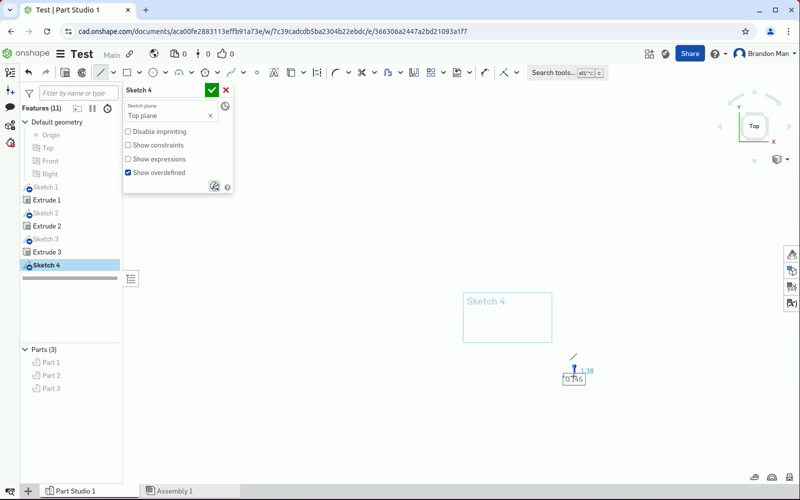
scroll(6)
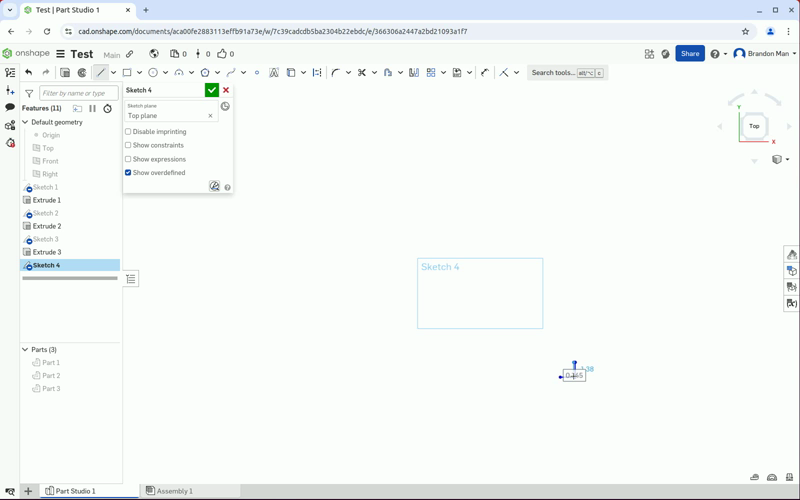
scroll(6)
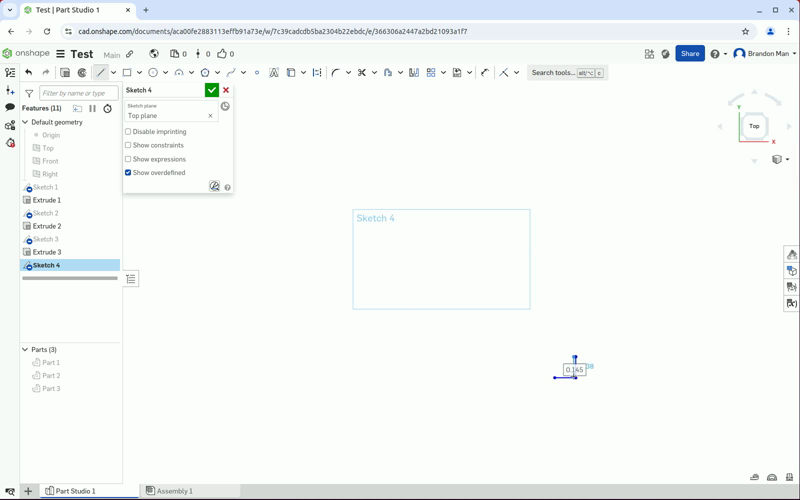
scroll(6)
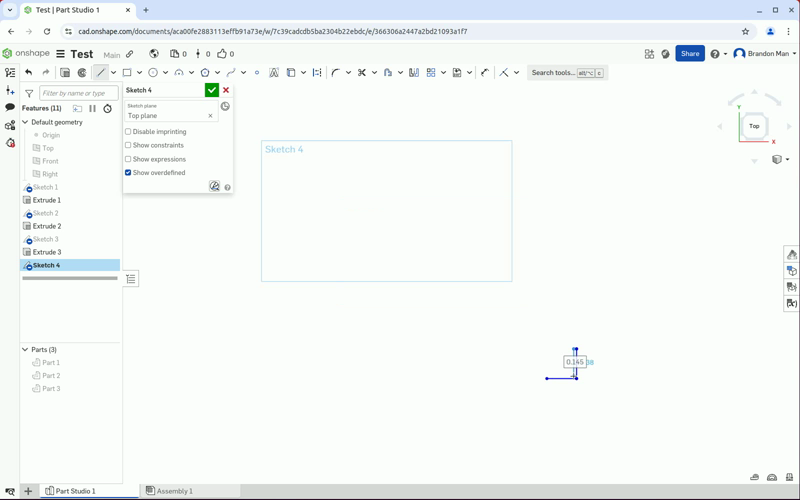
scroll(6)
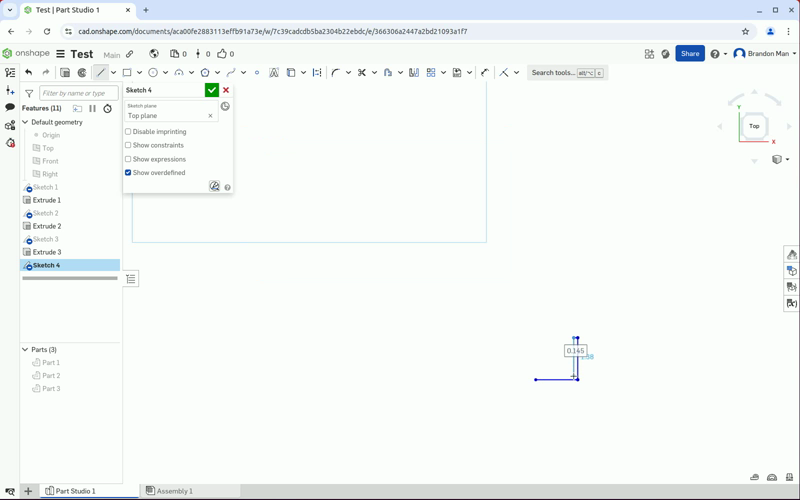
scroll(6)
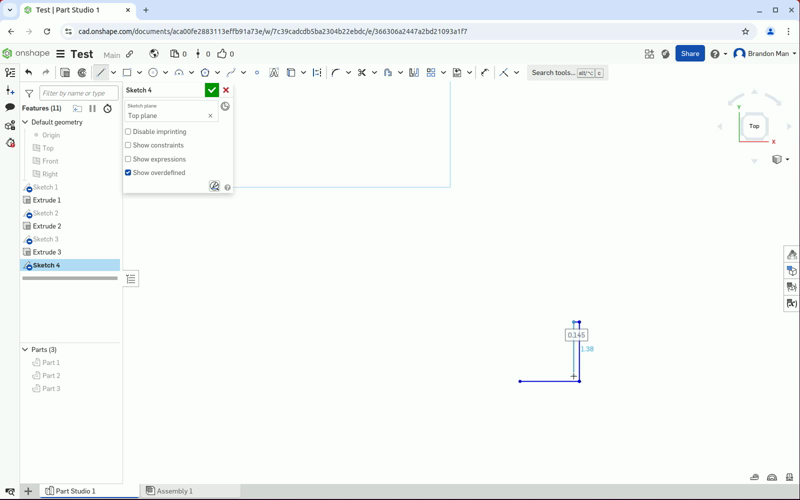
scroll(6)
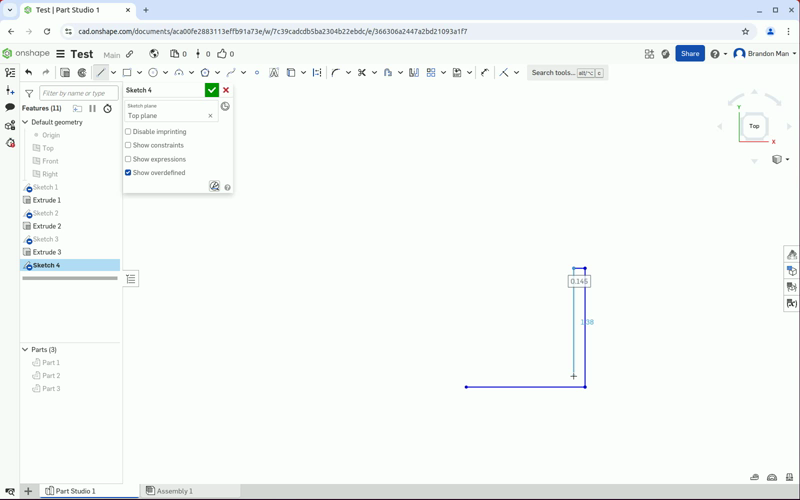
click(573, 375)
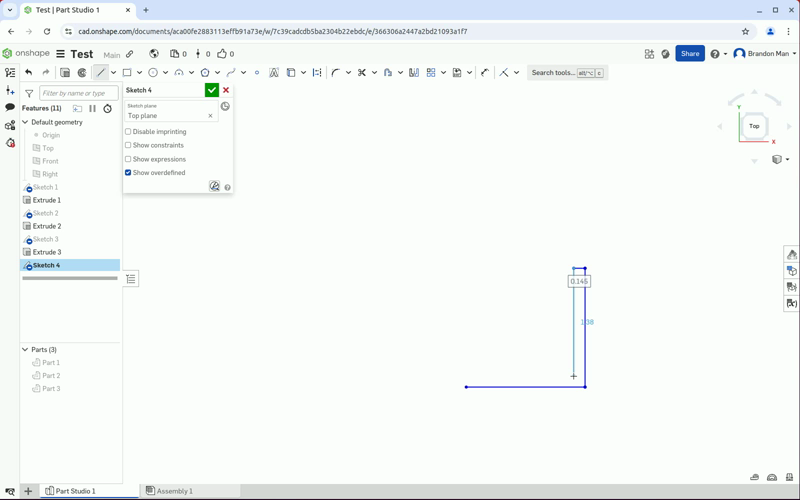
scroll(-6)
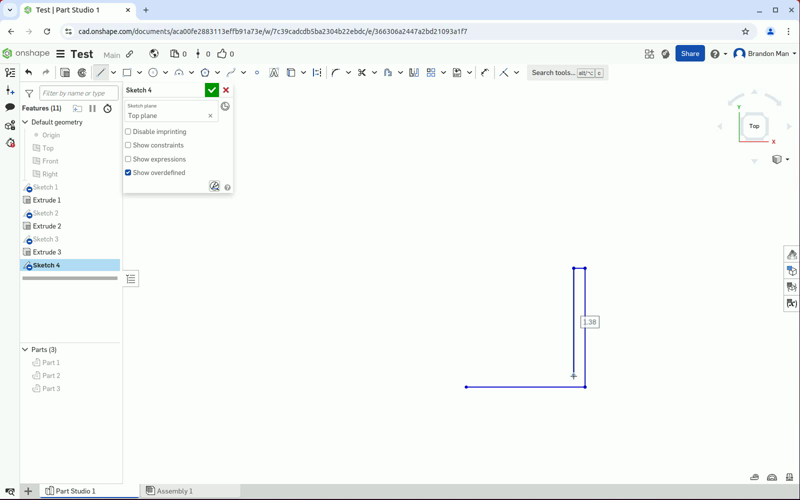
scroll(-6)
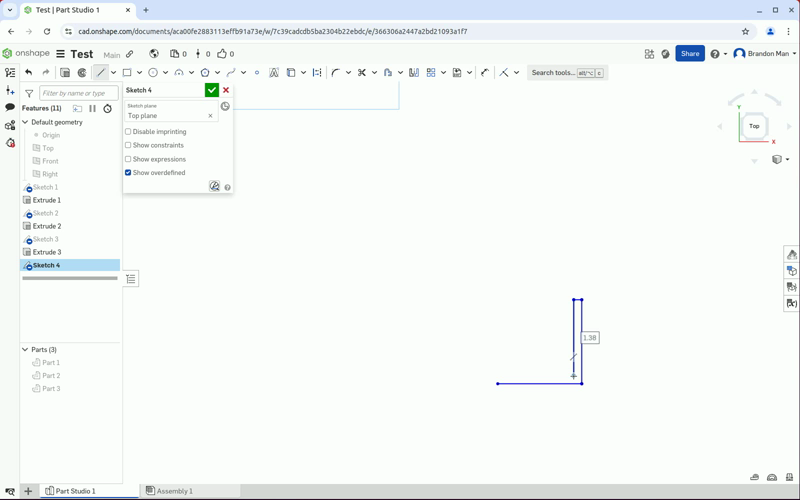
scroll(-6)
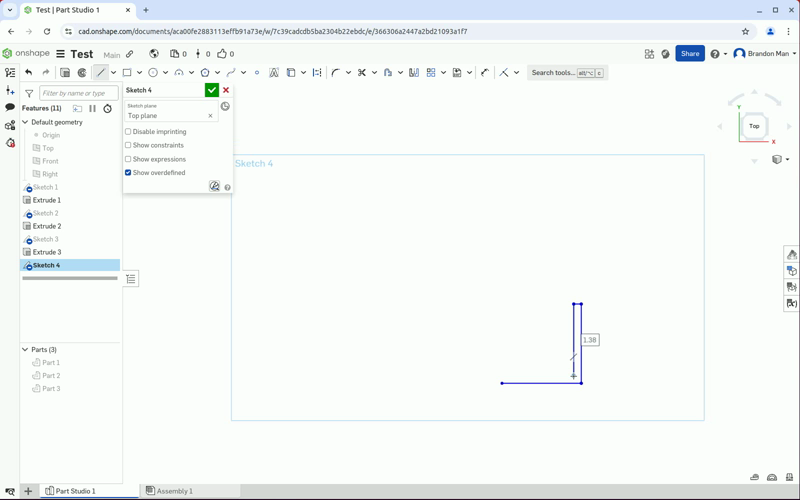
scroll(-6)
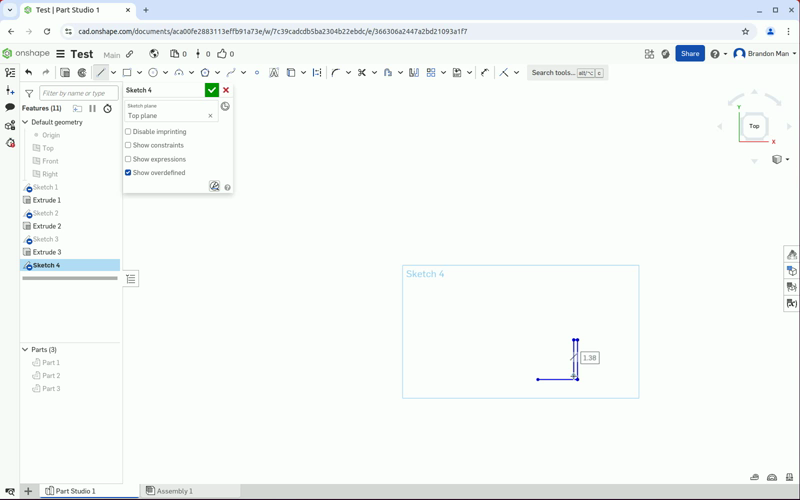
scroll(-6)
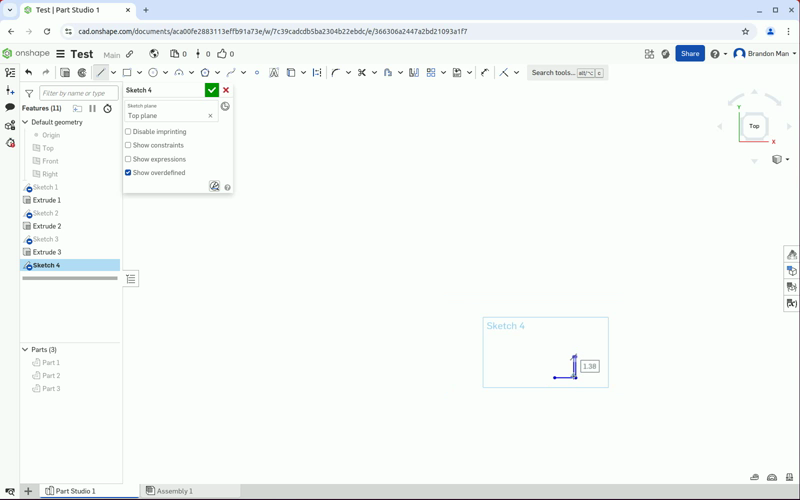
scroll(-6)
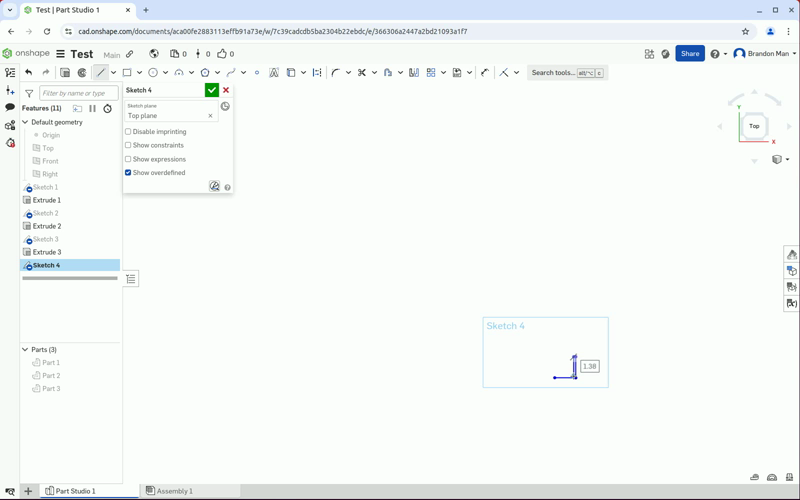
scroll(-6)
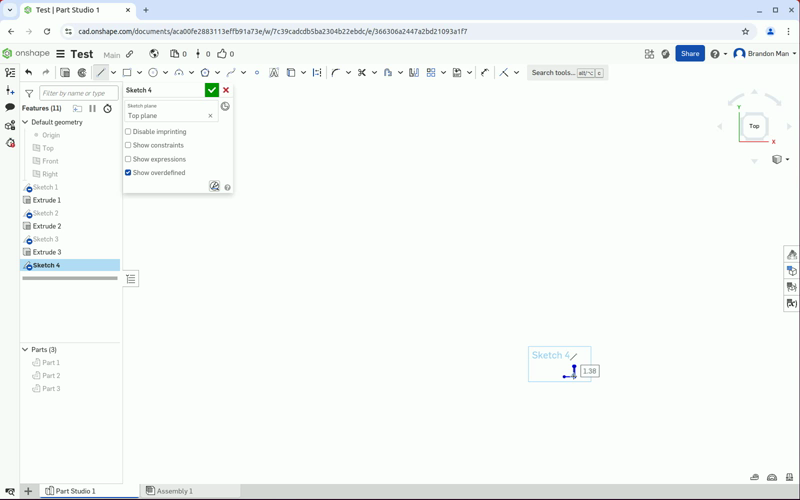
key_up(shift)
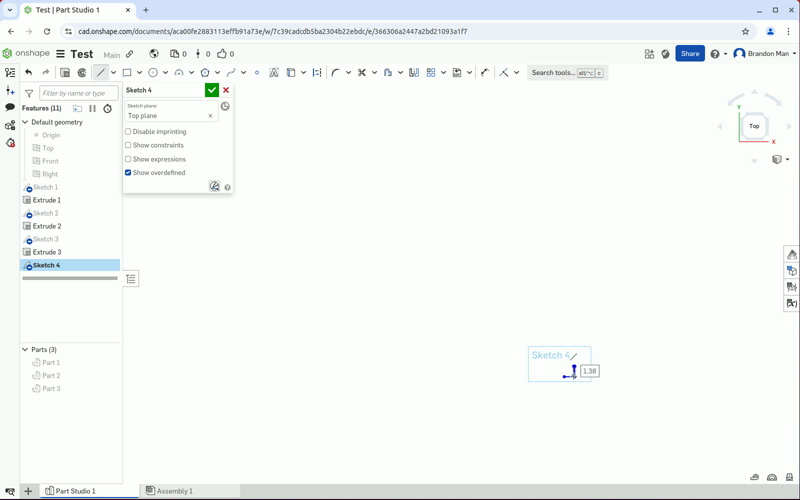
key_down(shift)
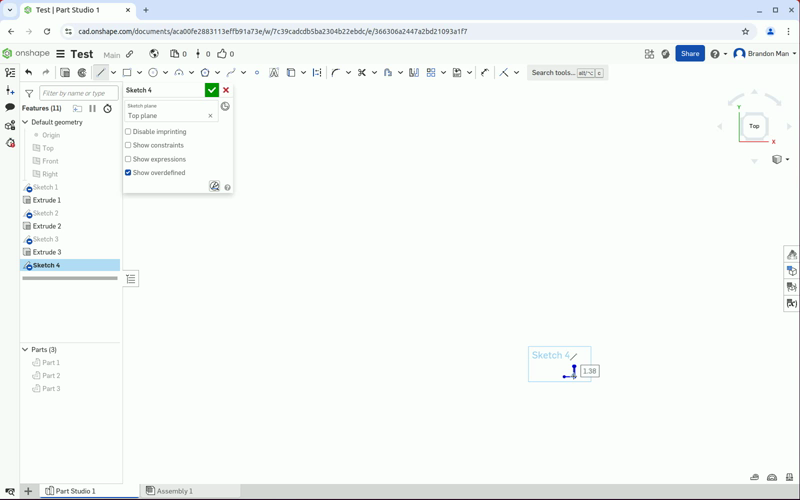
mouse_move(589, 375)
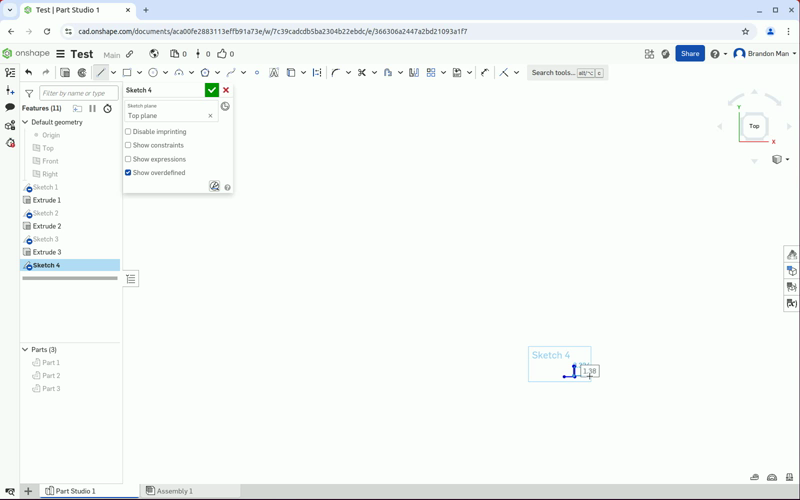
mouse_move(564, 375)
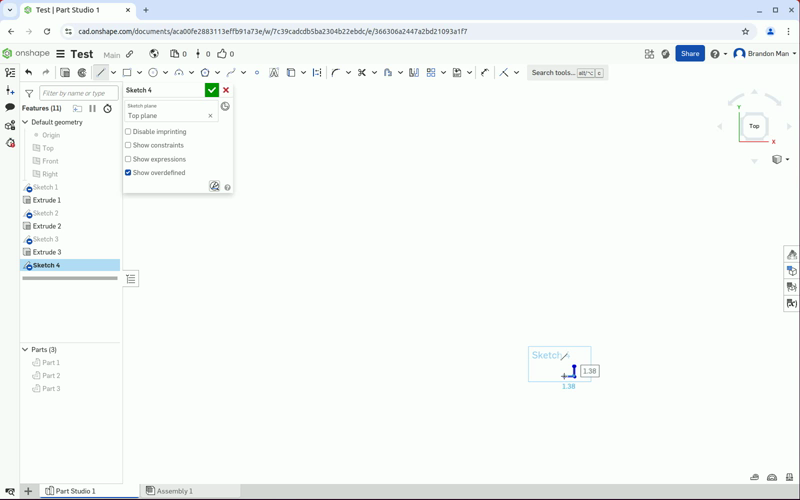
scroll(6)
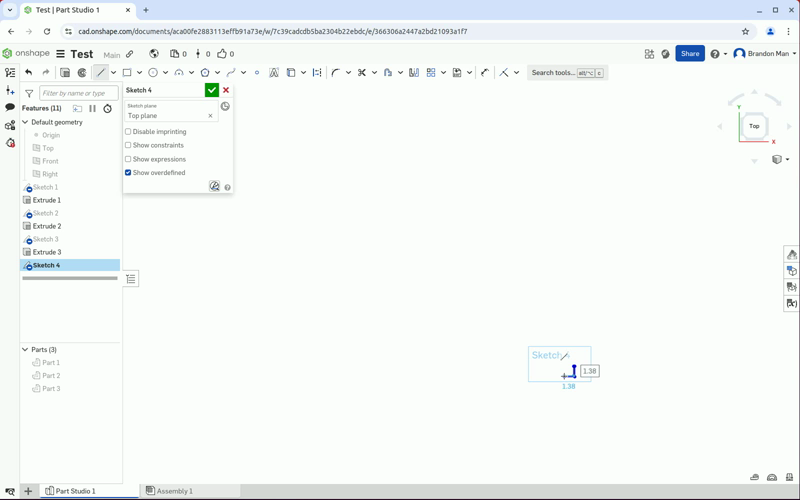
scroll(6)
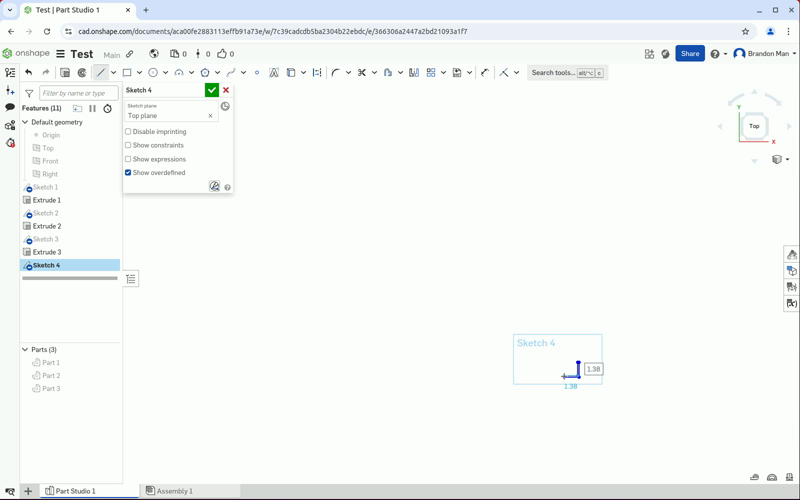
scroll(6)
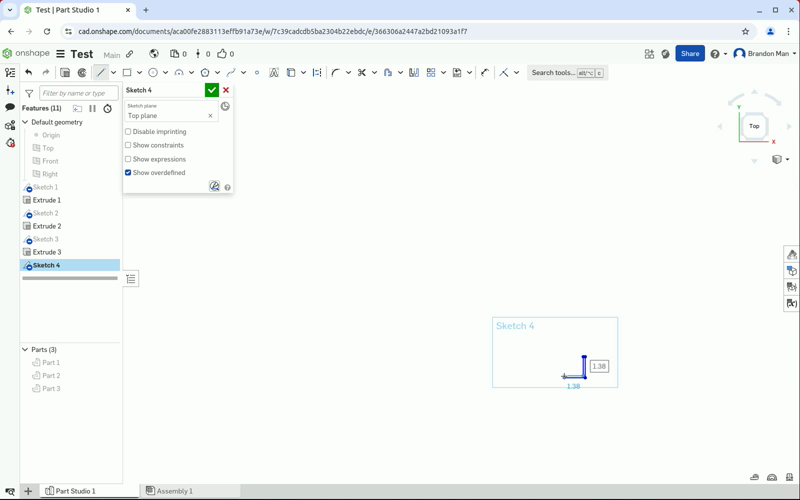
scroll(6)
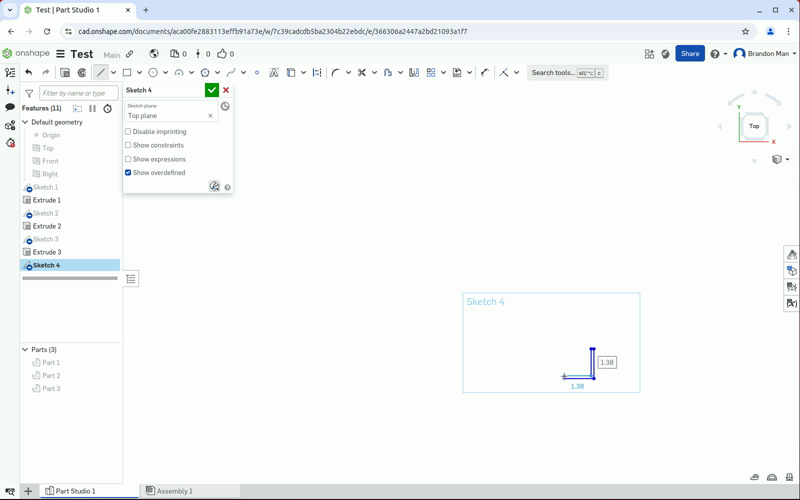
scroll(6)
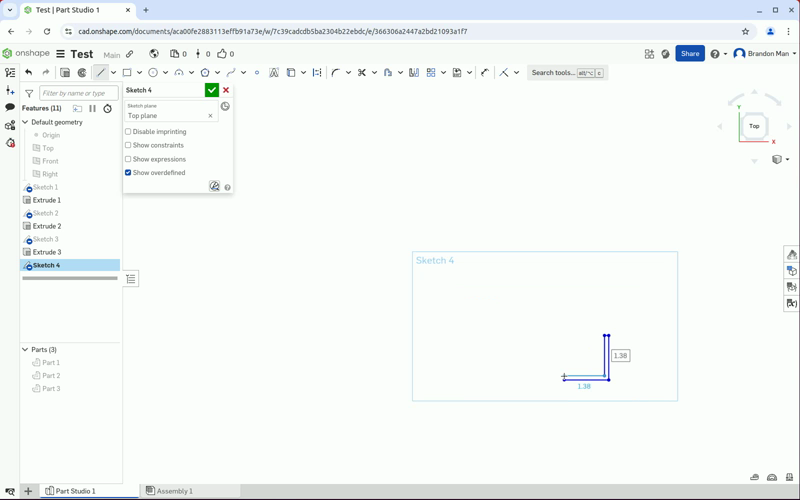
scroll(6)
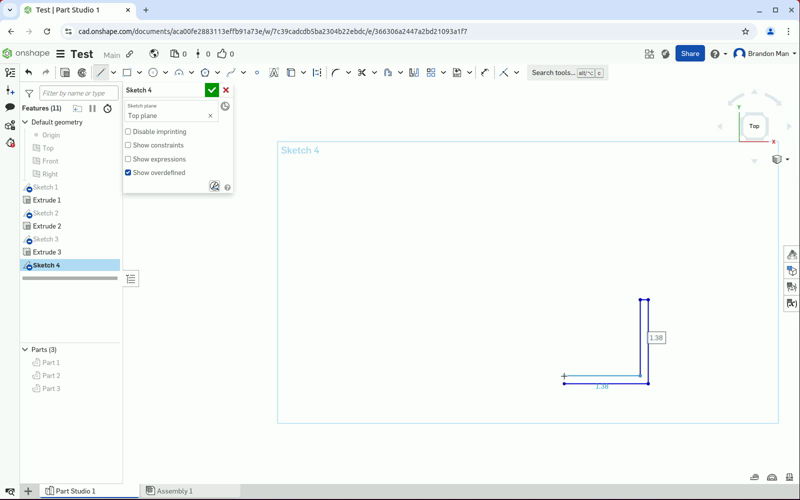
scroll(6)
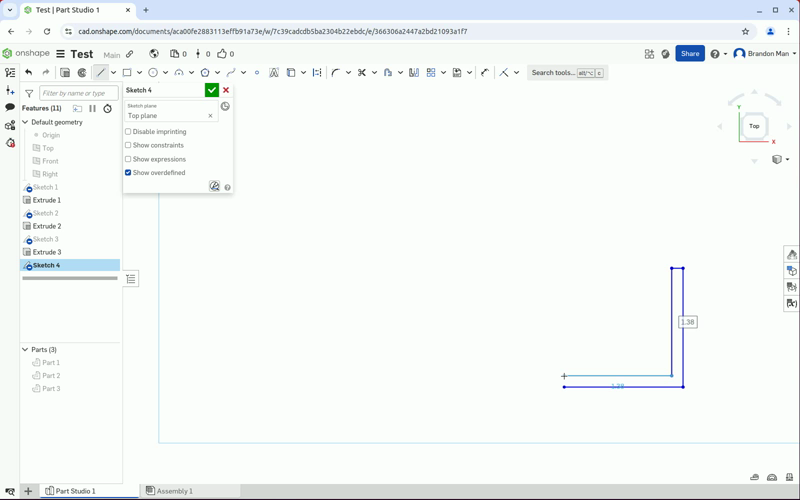
click(564, 375)
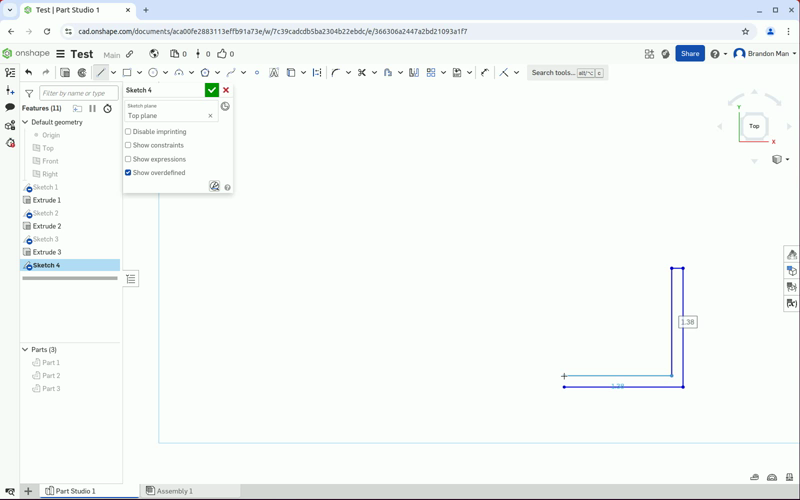
scroll(-6)
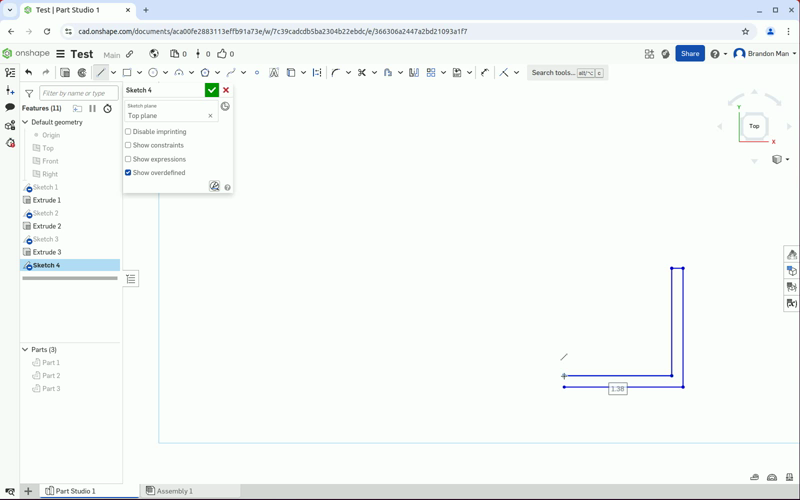
scroll(-6)
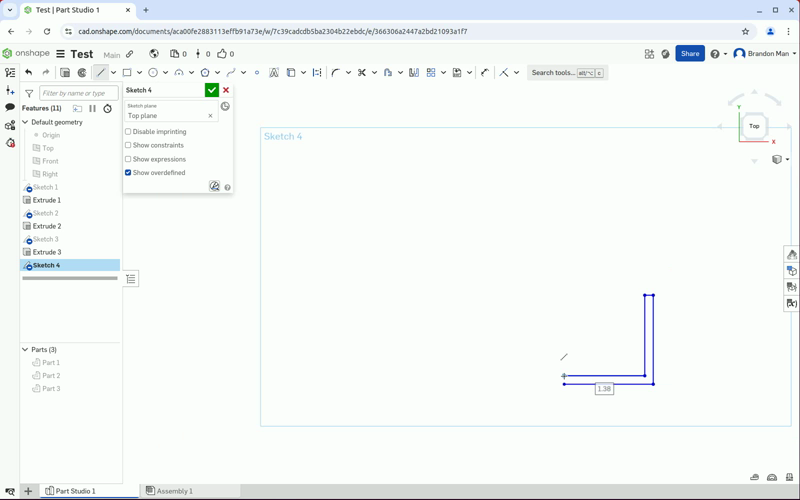
scroll(-6)
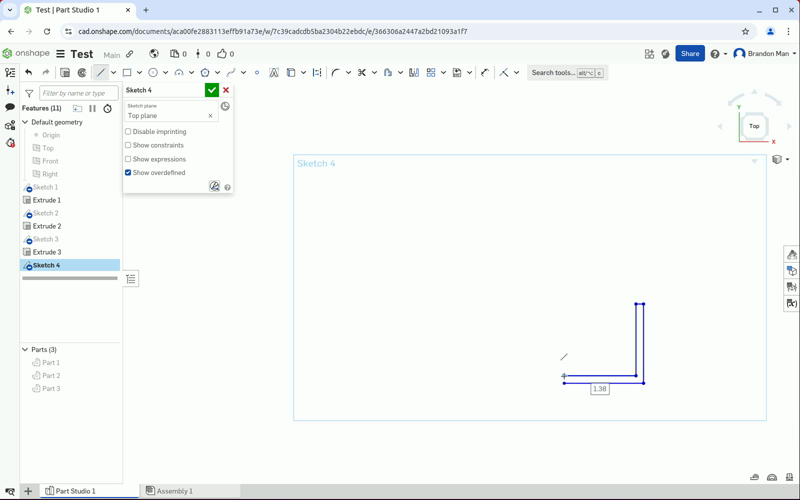
scroll(-6)
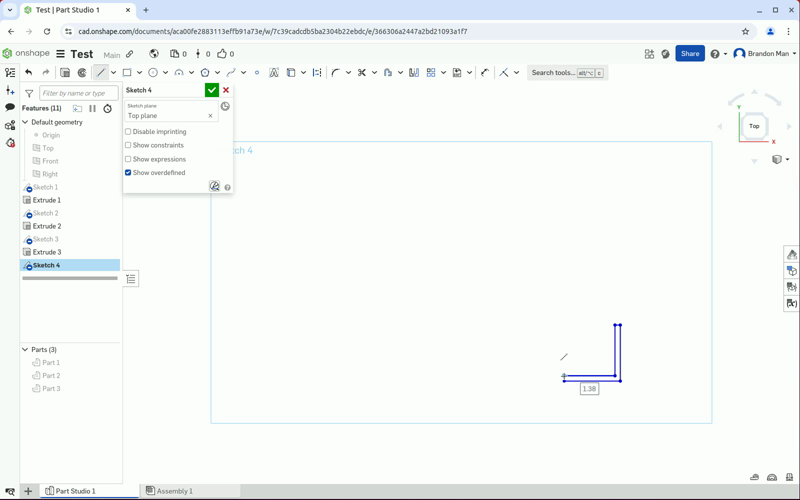
scroll(-6)
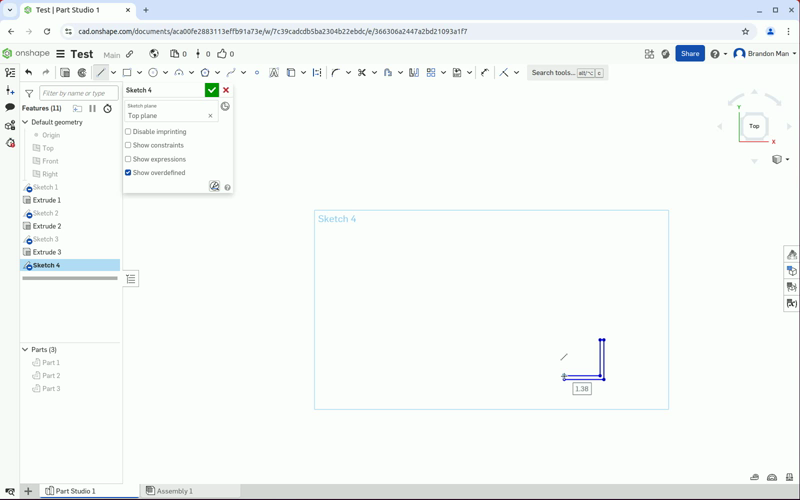
scroll(-6)
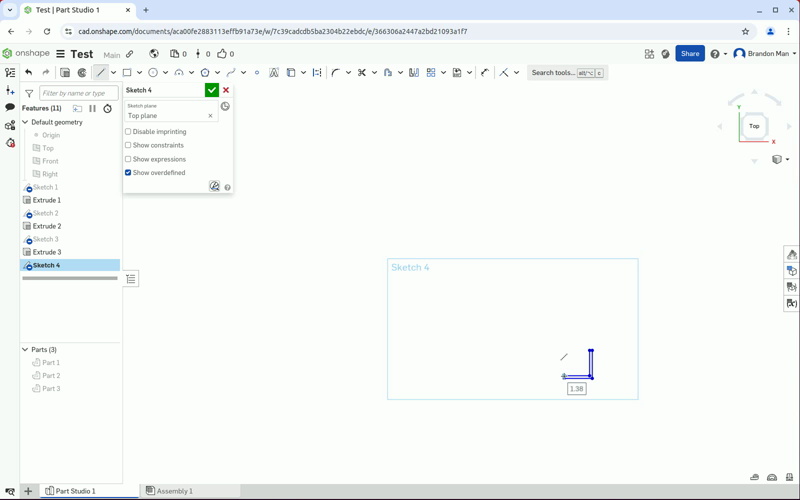
scroll(-6)
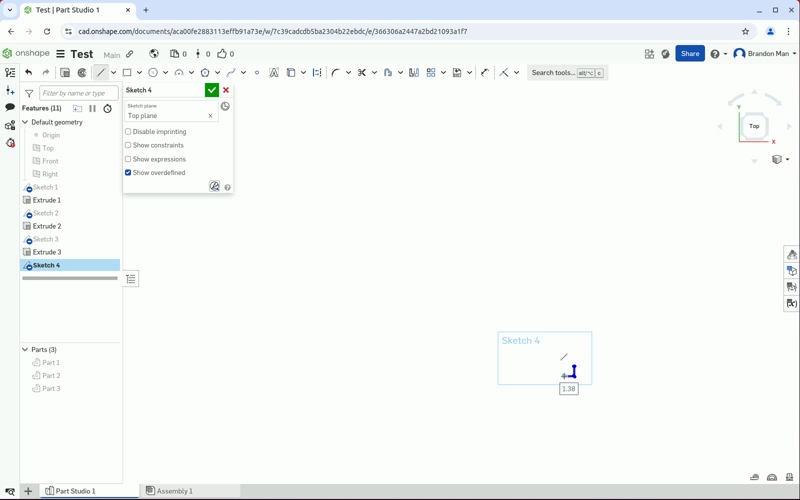
key_up(shift)
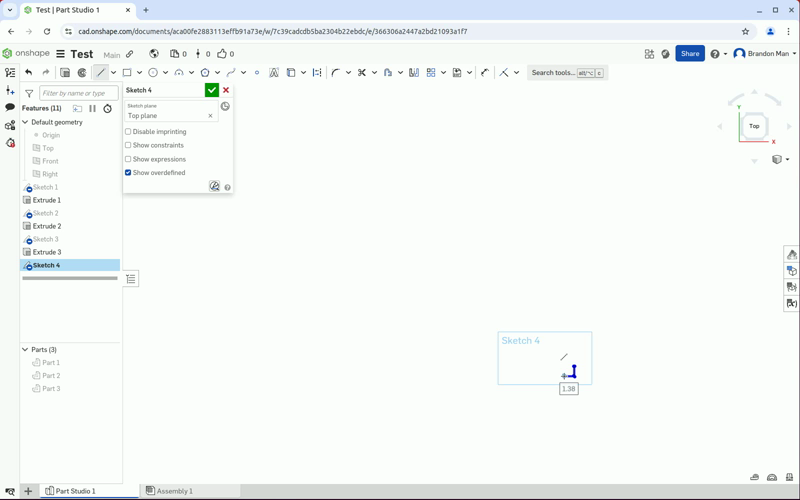
mouse_move(589, 375)
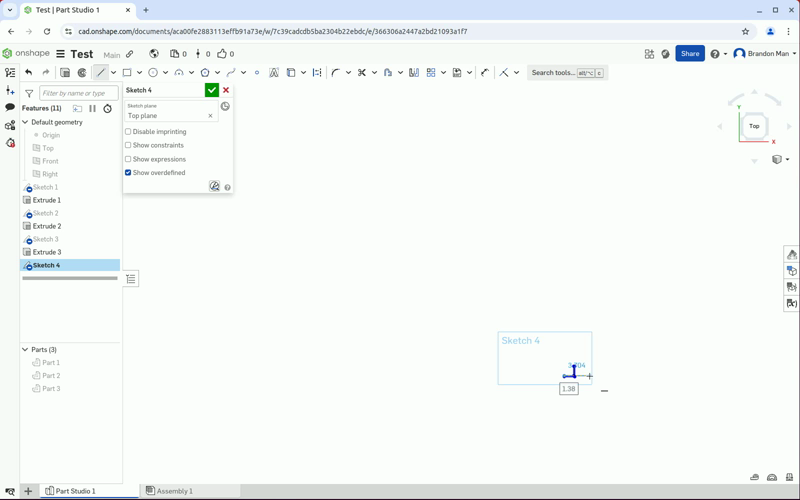
key_down(shift)
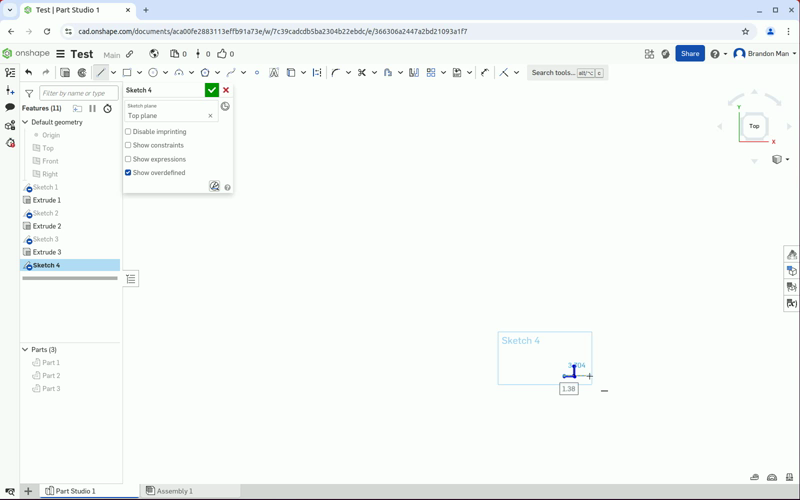
mouse_move(564, 376)
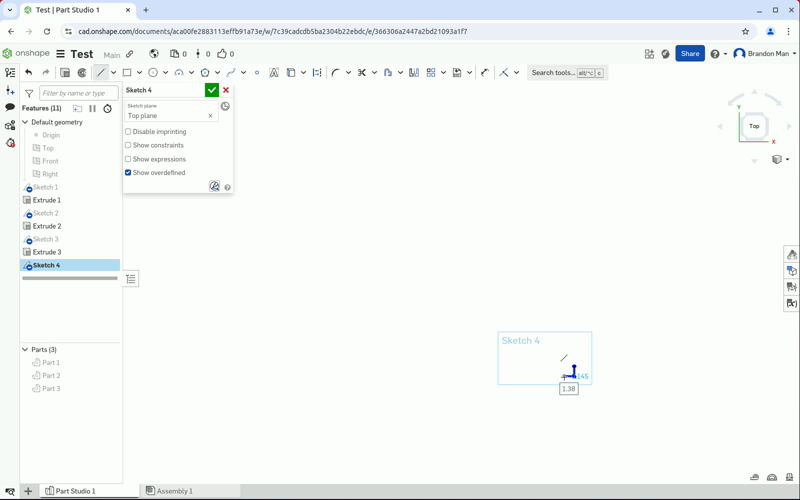
scroll(6)
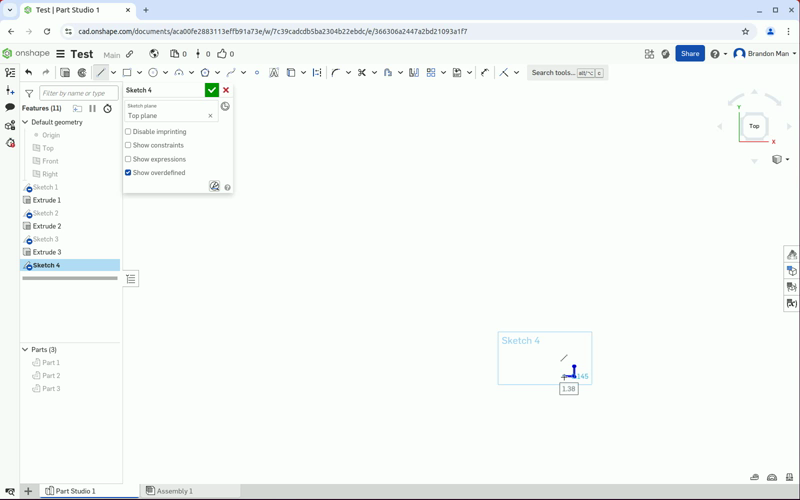
scroll(6)
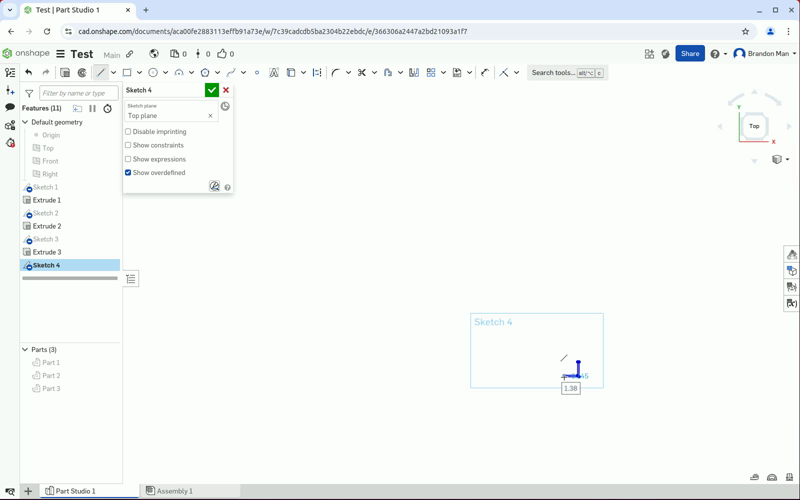
scroll(6)
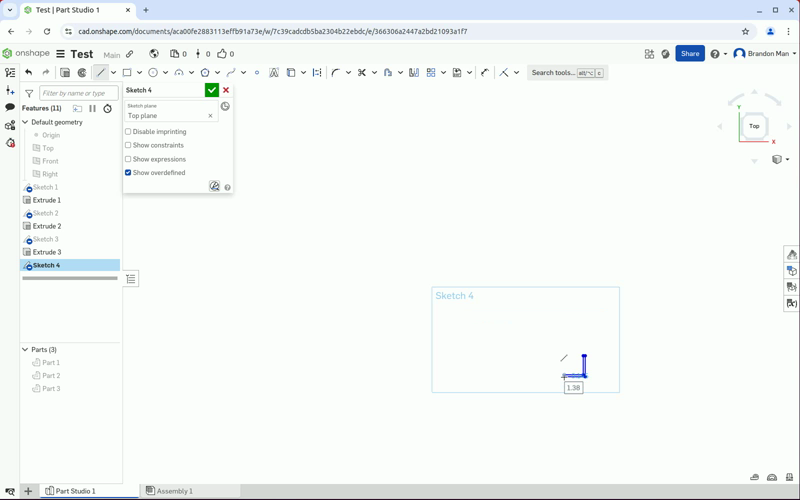
scroll(6)
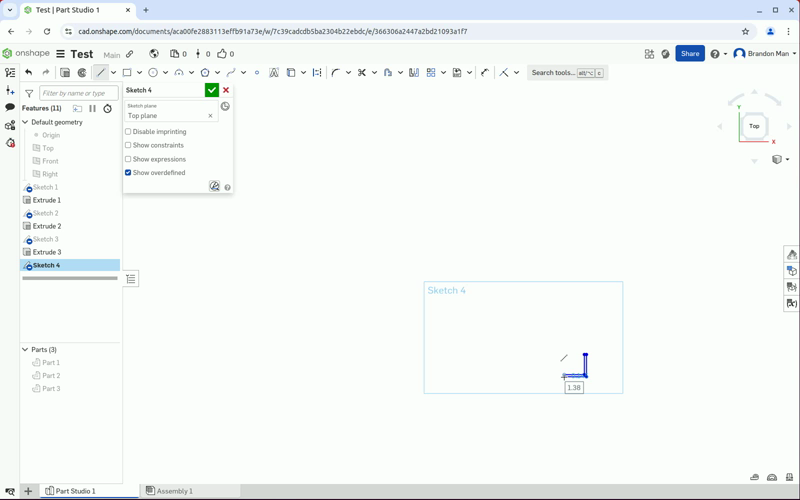
scroll(6)
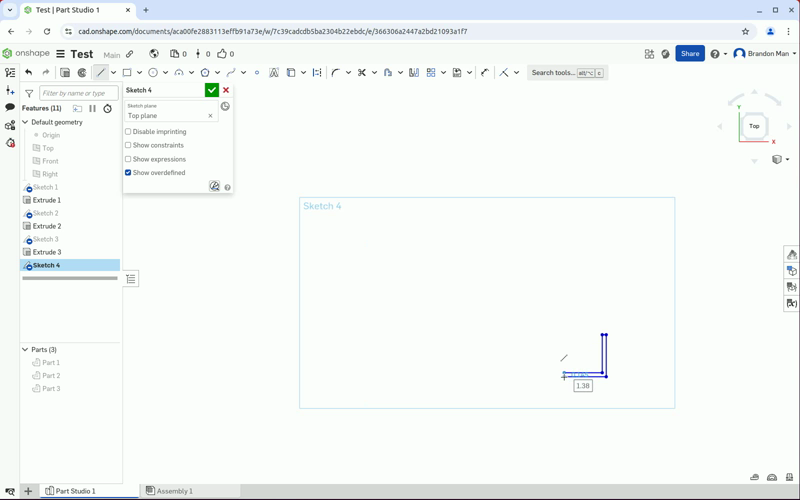
scroll(6)
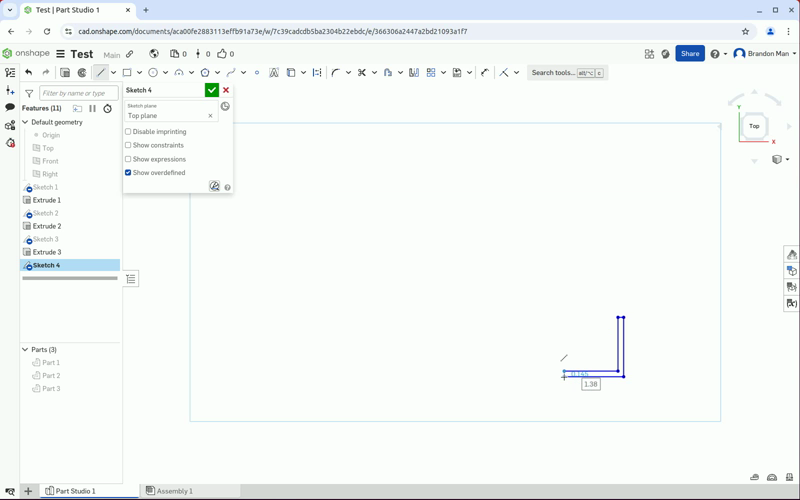
scroll(6)
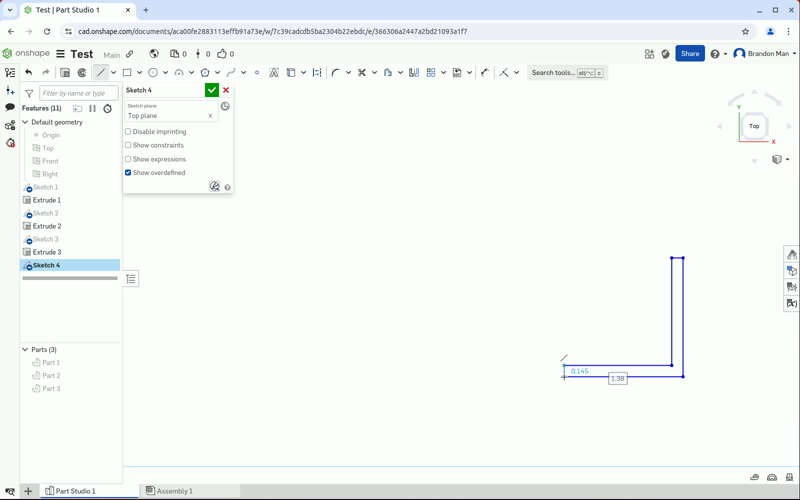
key_up(shift)
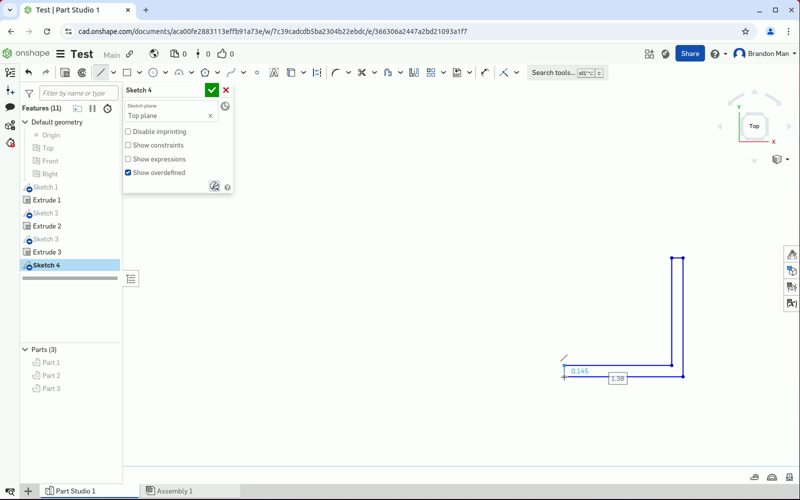
click(564, 376)
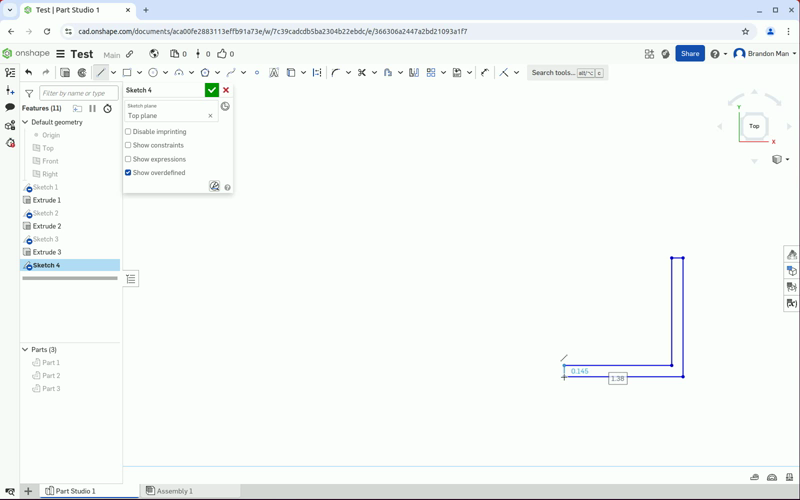
scroll(-6)
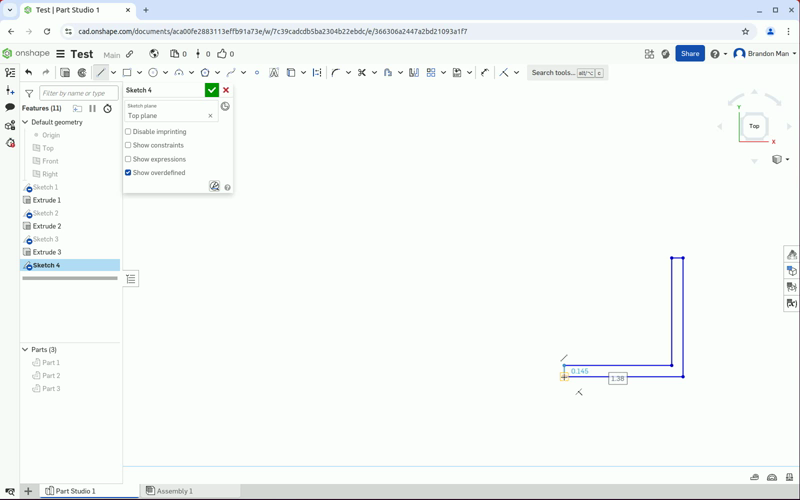
scroll(-6)
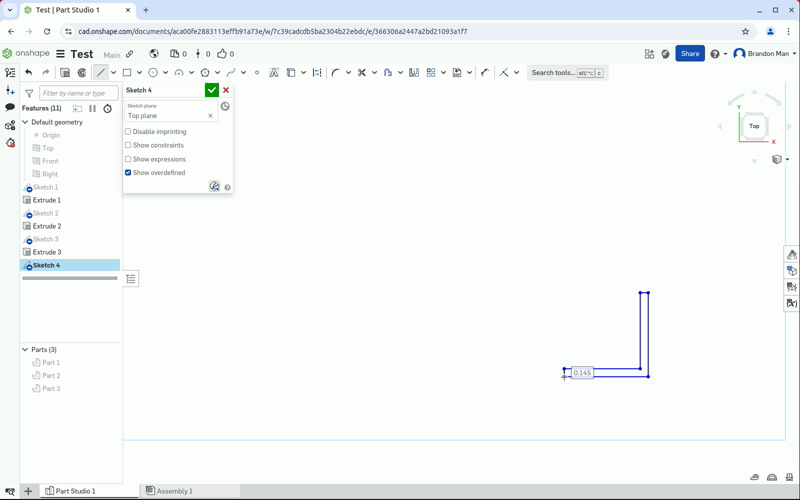
scroll(-6)
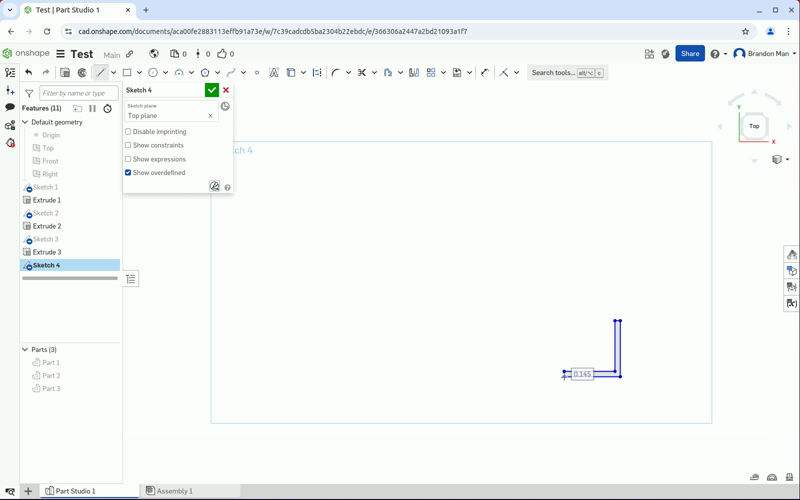
scroll(-6)
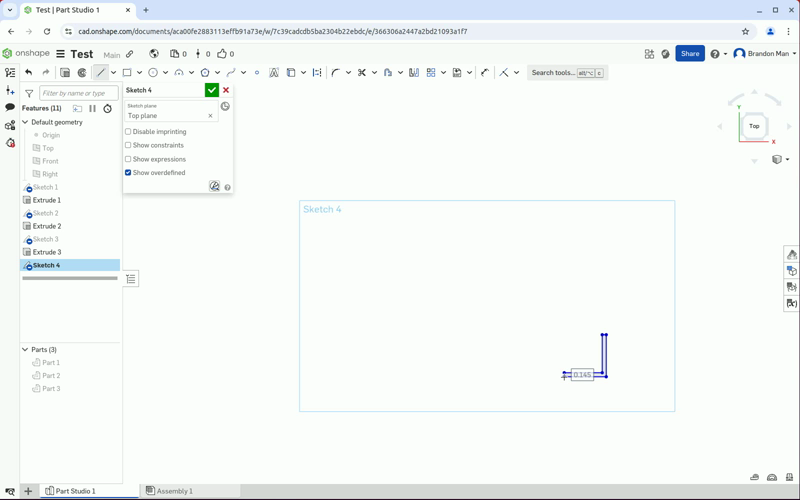
scroll(-6)
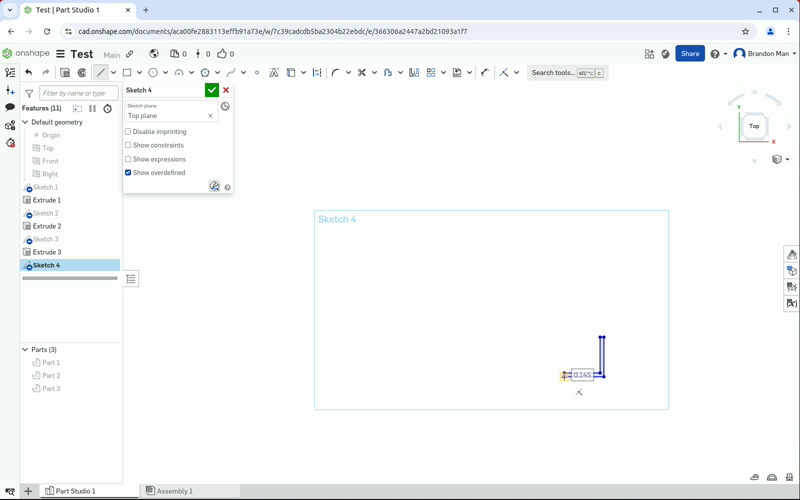
scroll(-6)
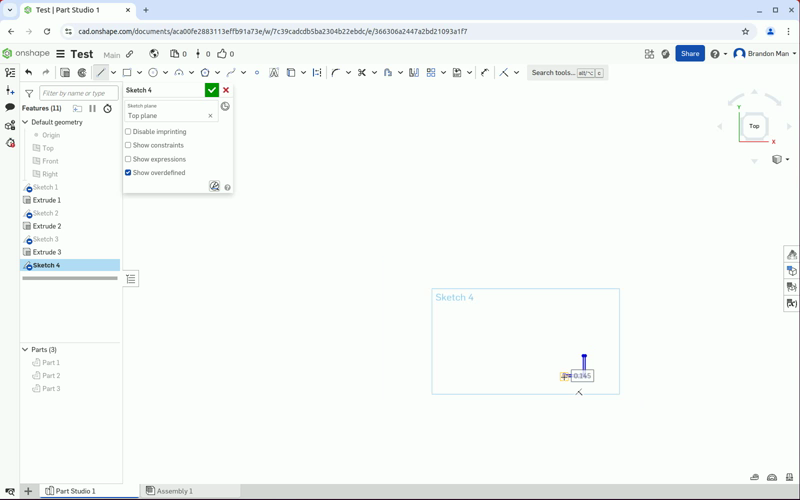
scroll(-6)
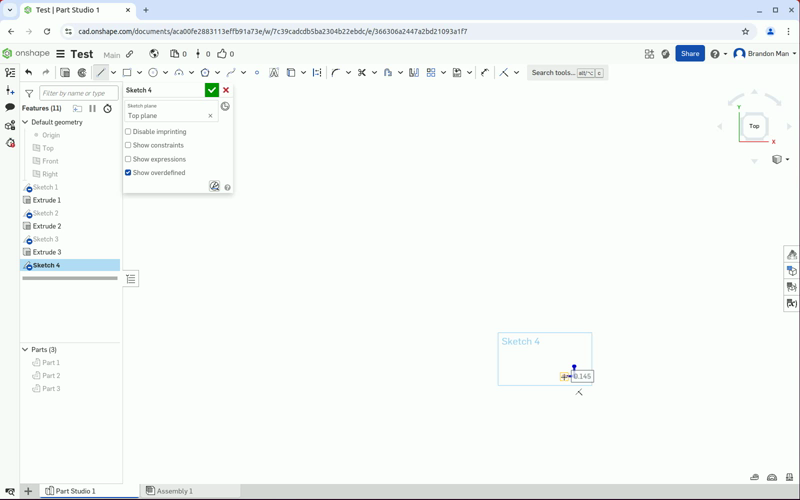
key(esc)
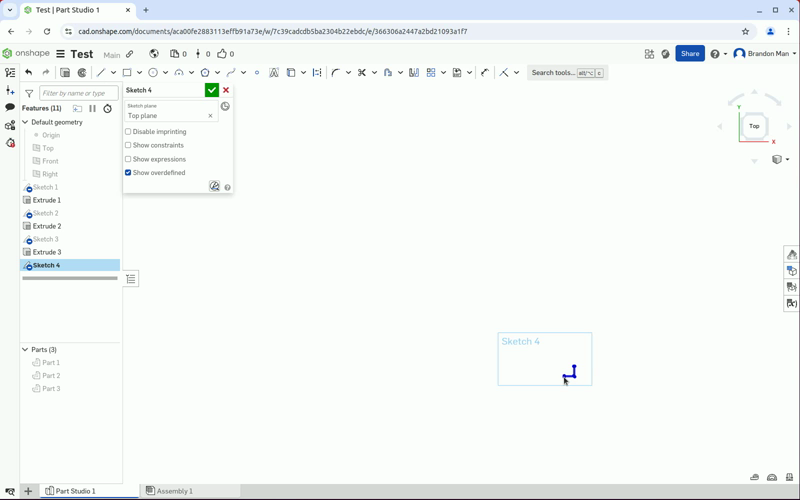
mouse_move(569, 376)
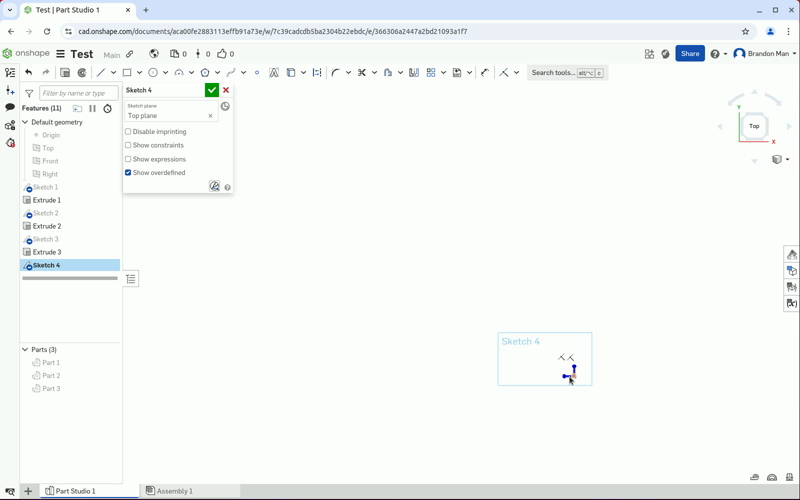
scroll(6)
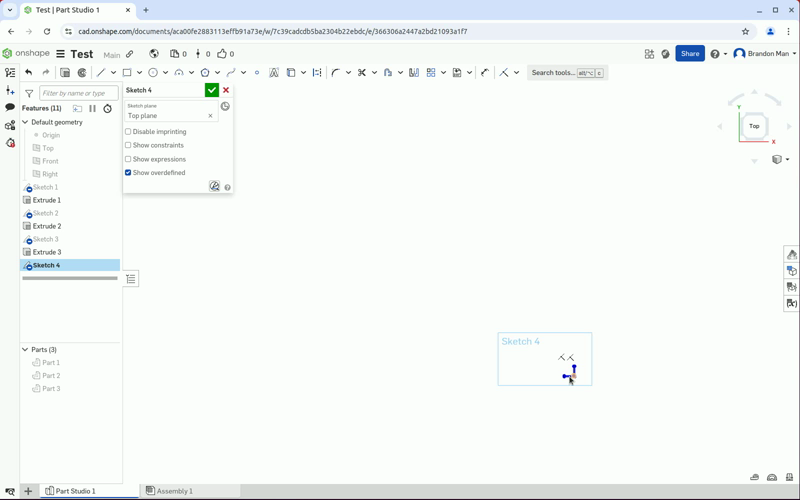
scroll(6)
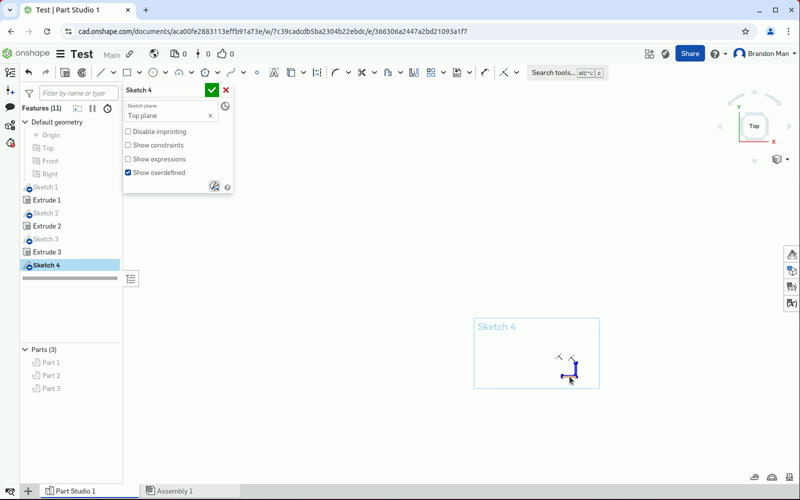
scroll(6)
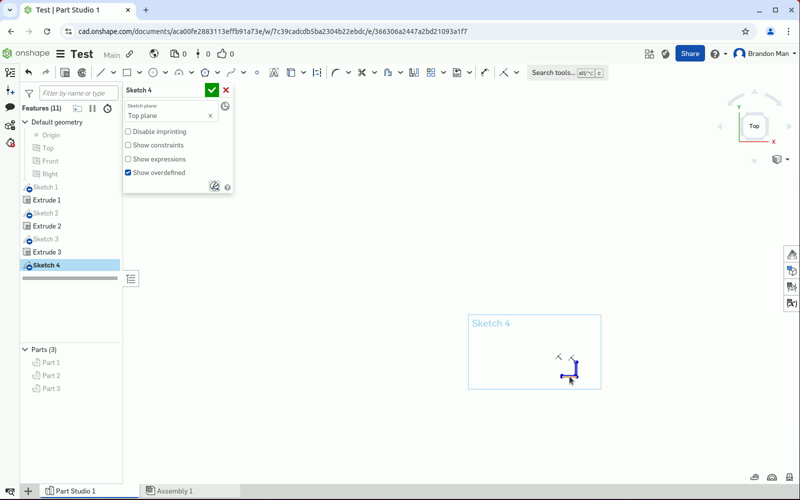
scroll(6)
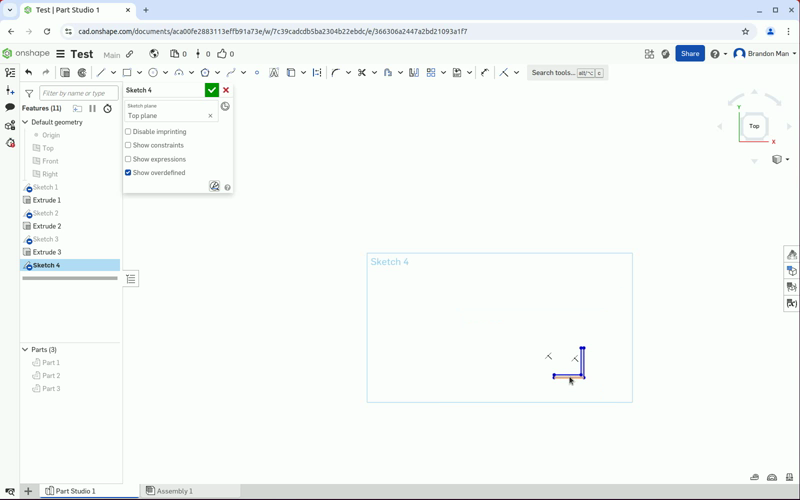
scroll(6)
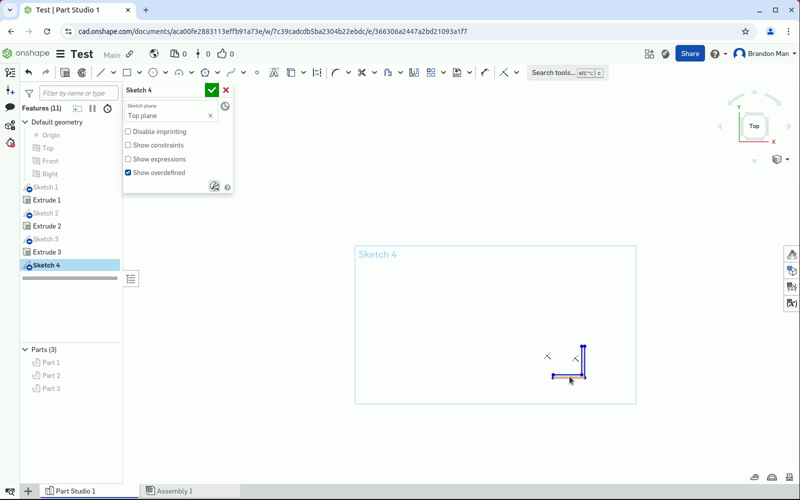
scroll(6)
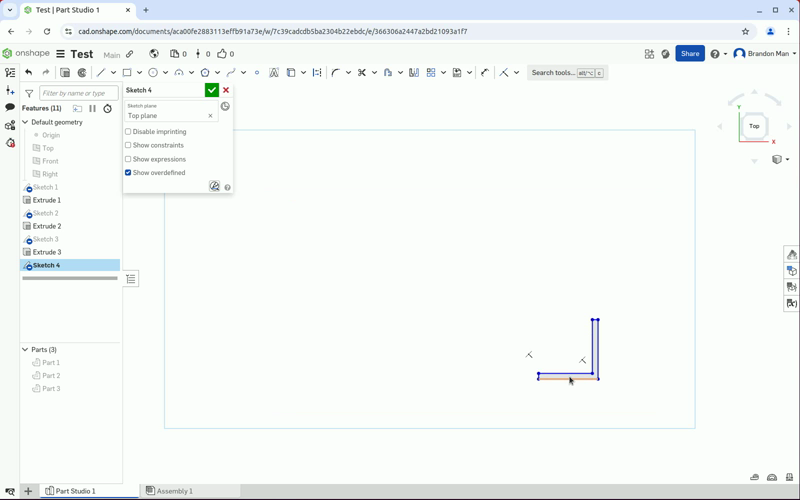
scroll(6)
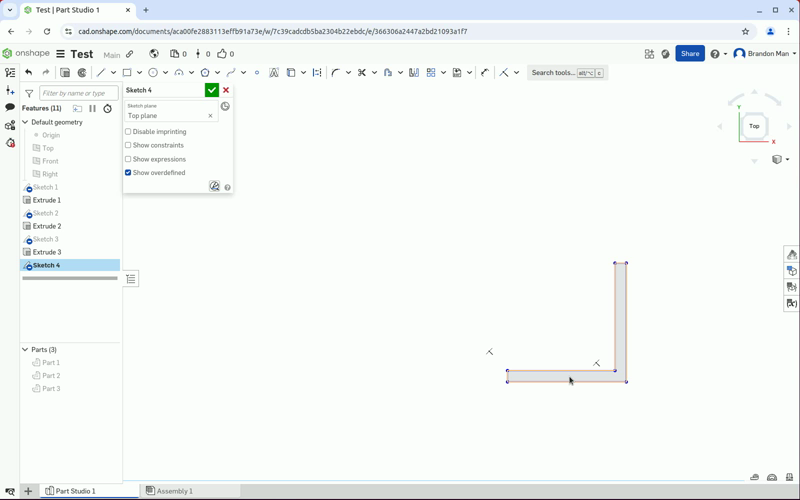
click(569, 376)
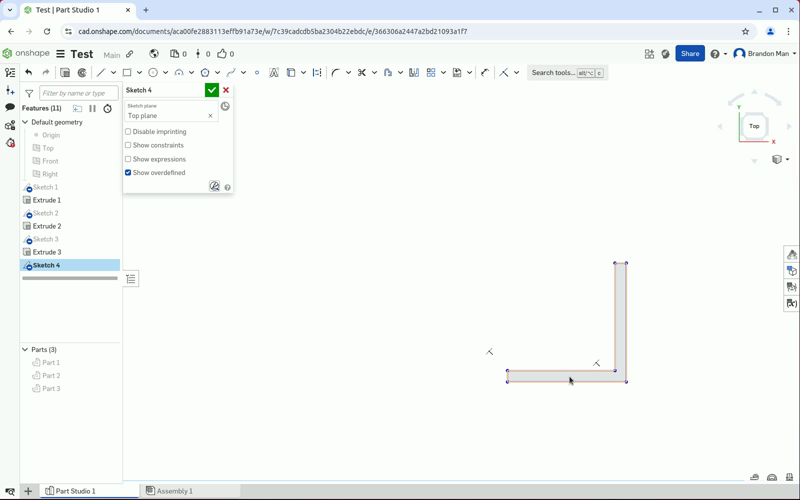
scroll(-6)
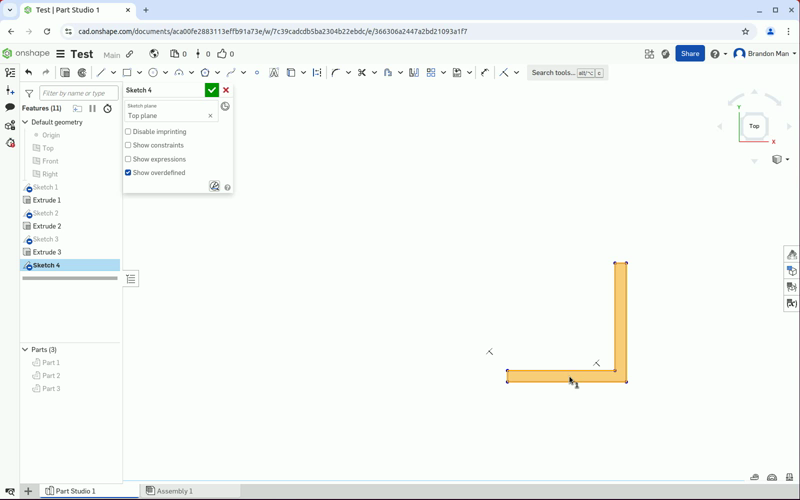
scroll(-6)
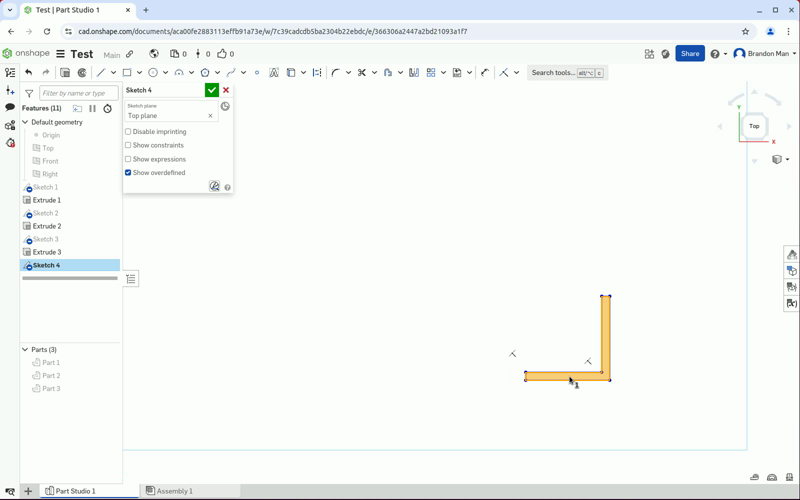
scroll(-6)
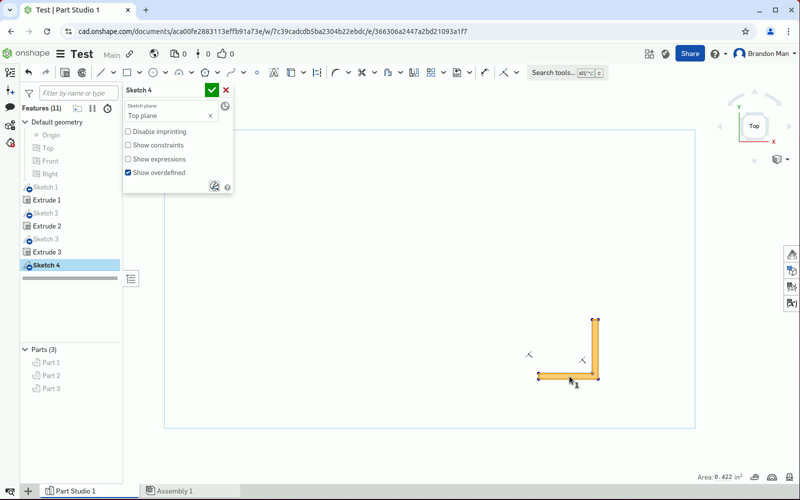
scroll(-6)
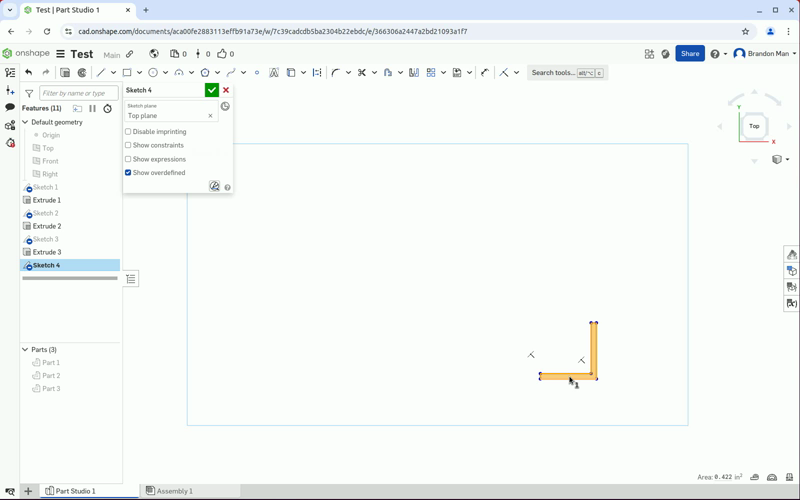
scroll(-6)
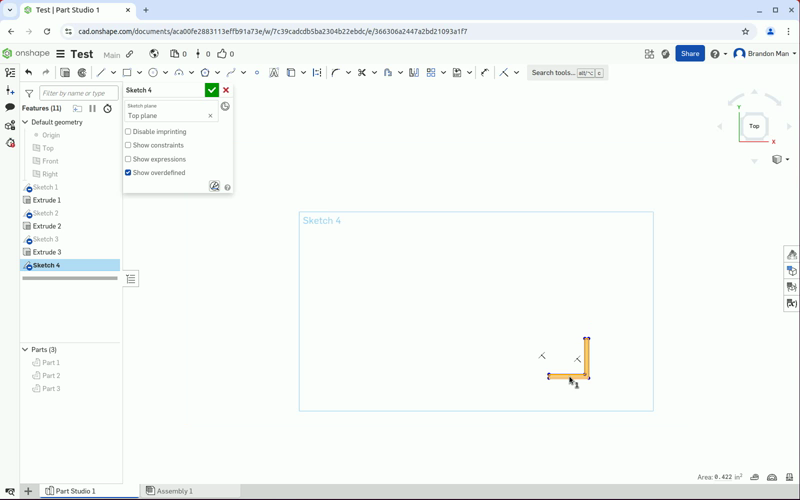
scroll(-6)
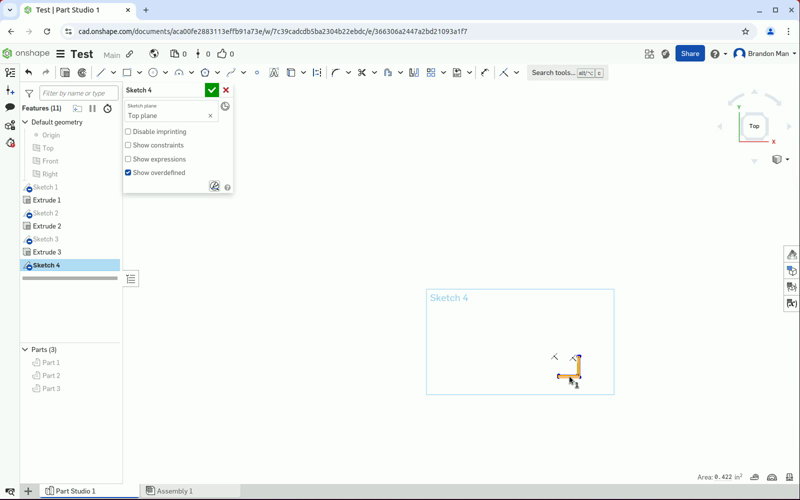
scroll(-6)
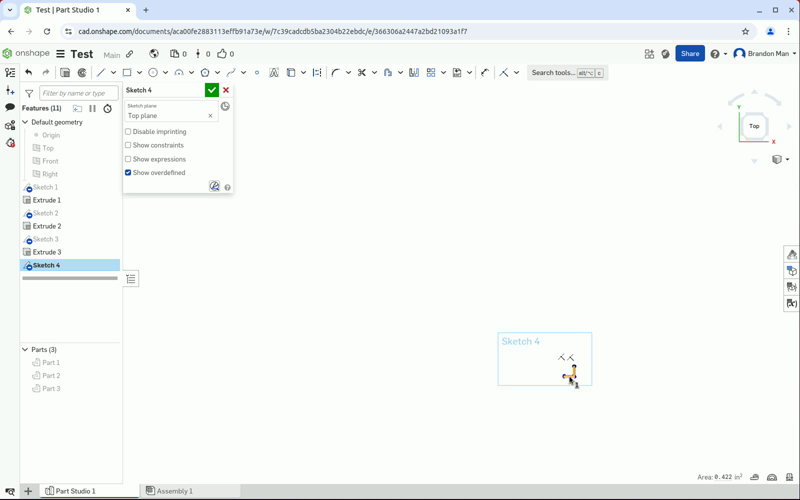
mouse_move(73, 352)
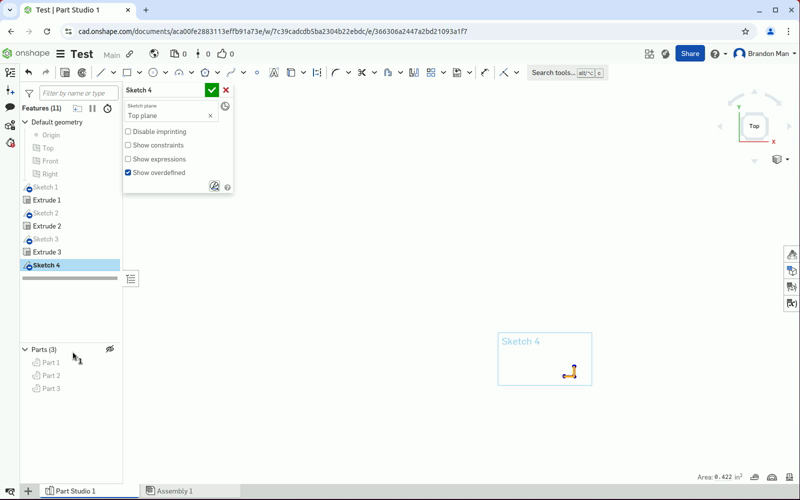
key(shift+y)
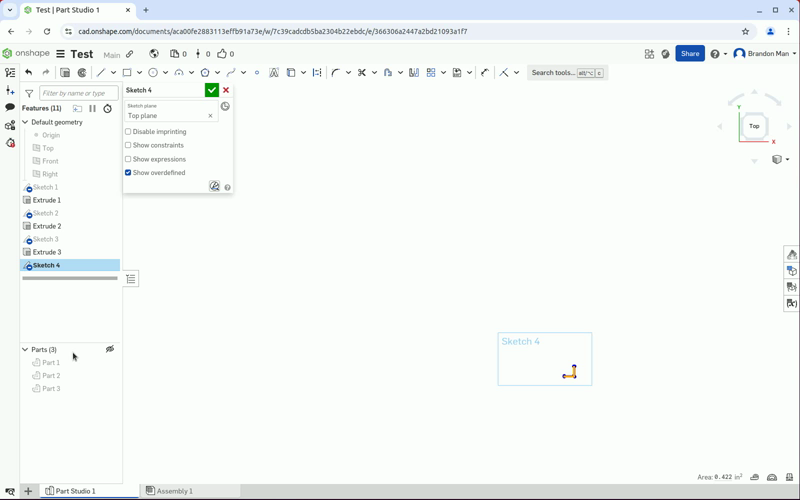
key(shift+e)
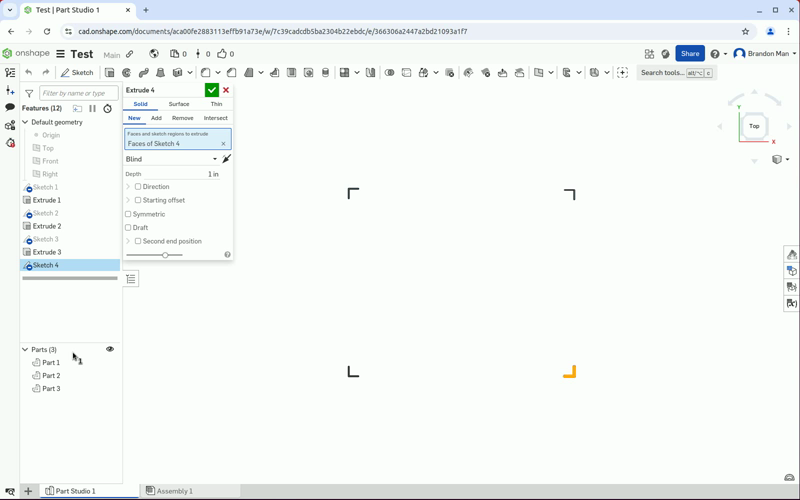
mouse_move(143, 106)
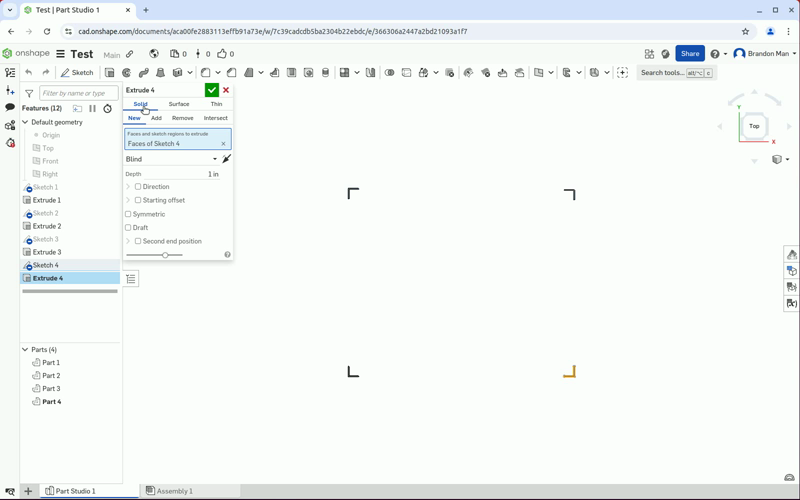
click(143, 106)
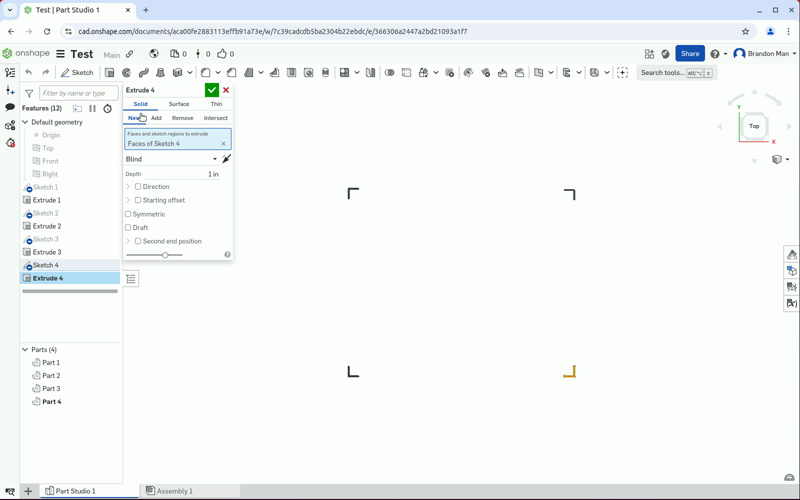
mouse_move(137, 120)
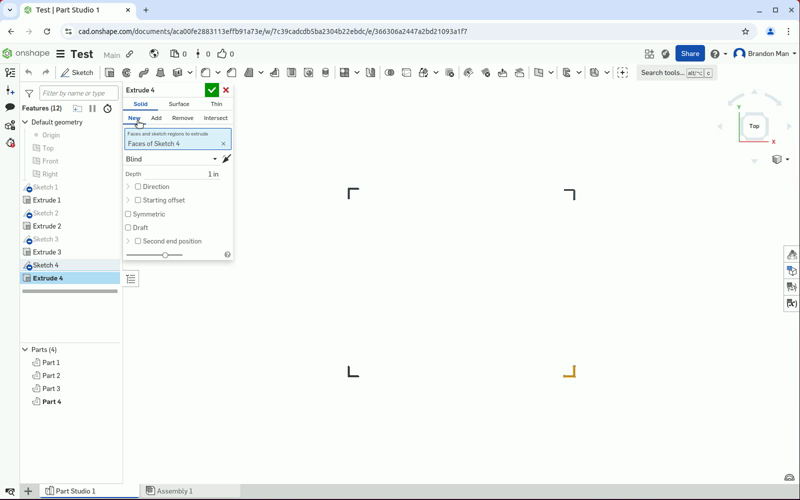
click(137, 120)
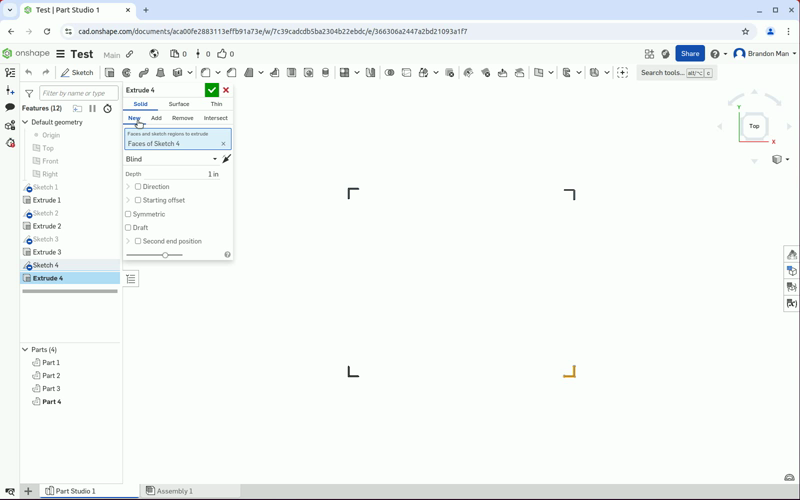
key(tab, 4)
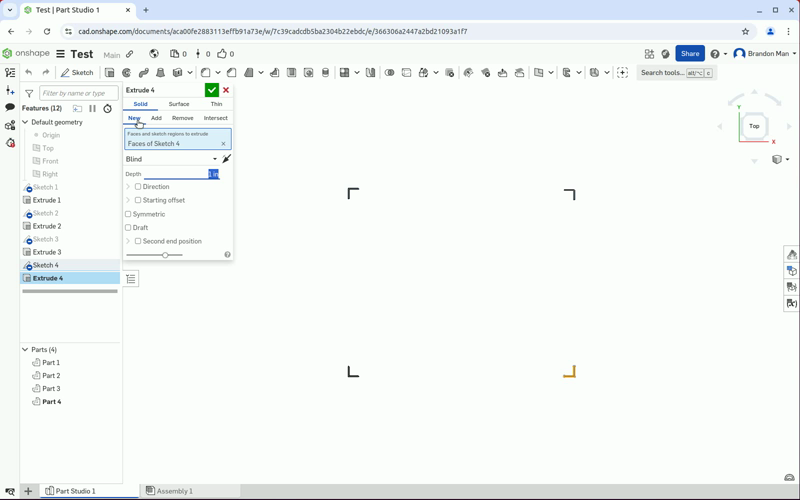
text(22.386)
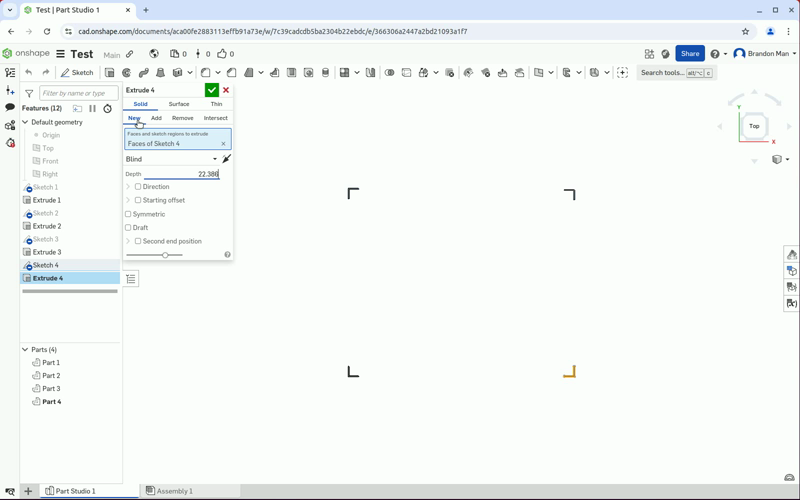
key(enter)
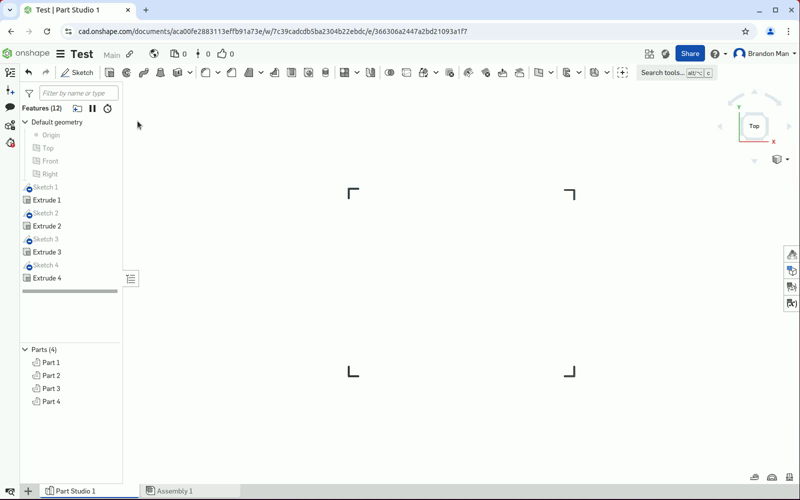
key(shift+h)
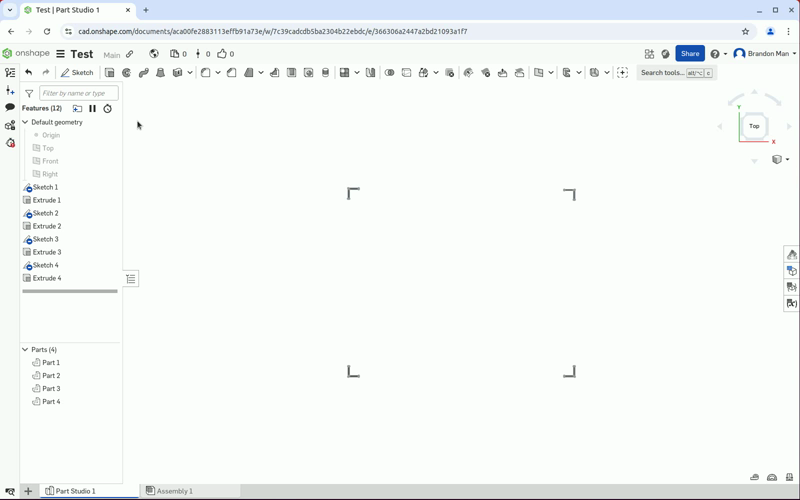
key(shift+h)
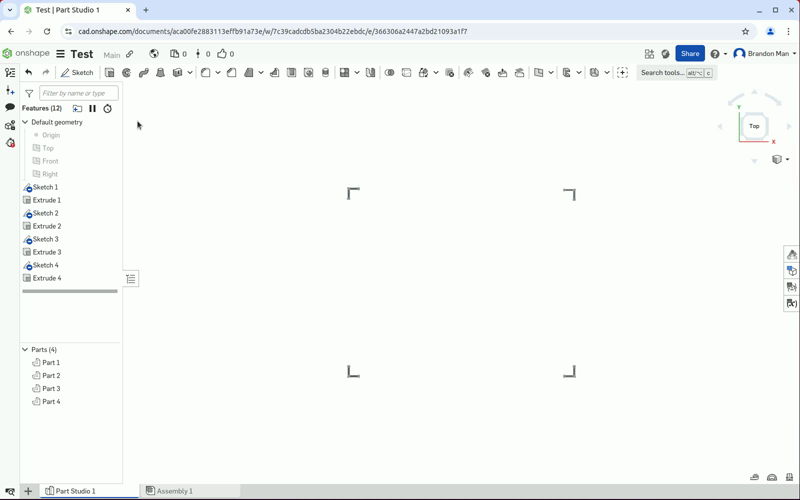
key(shift+7)
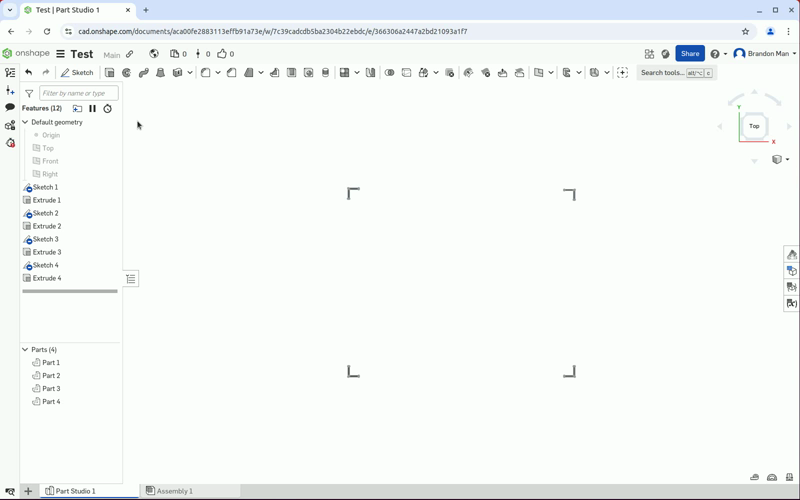
key(up, 3)
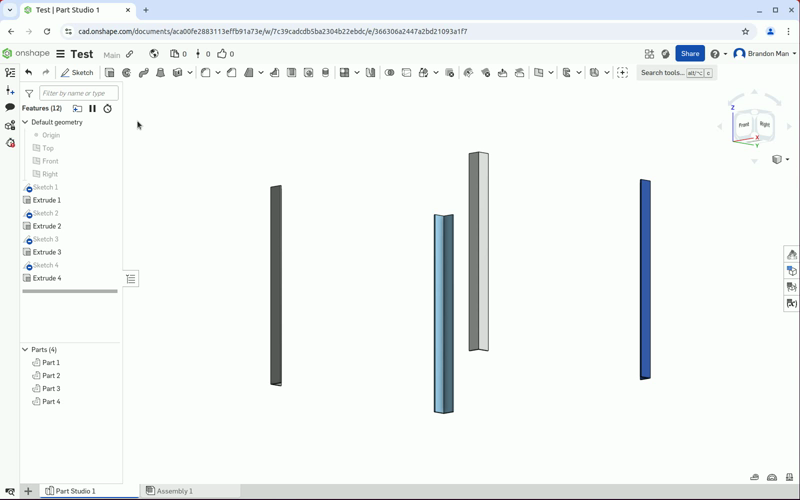
key(left, 3)
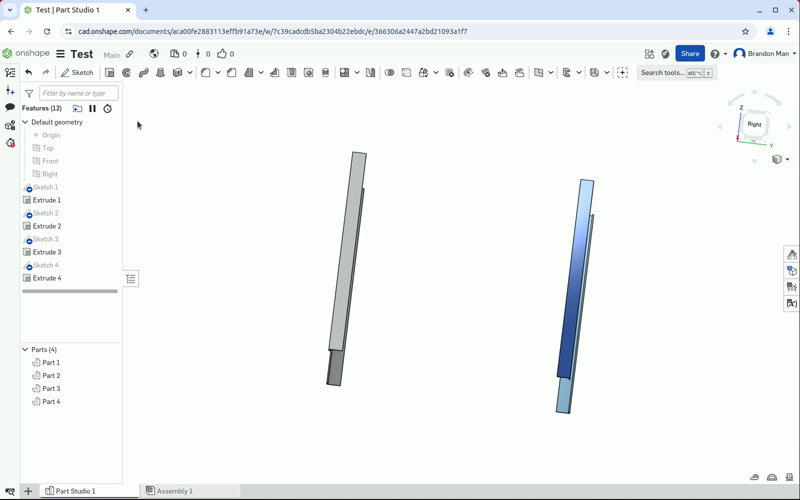
key(right, 3)
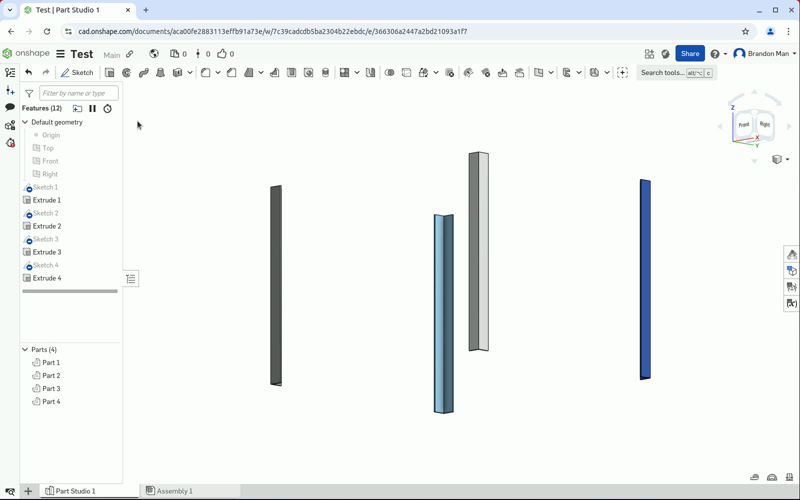
key(down, 3)
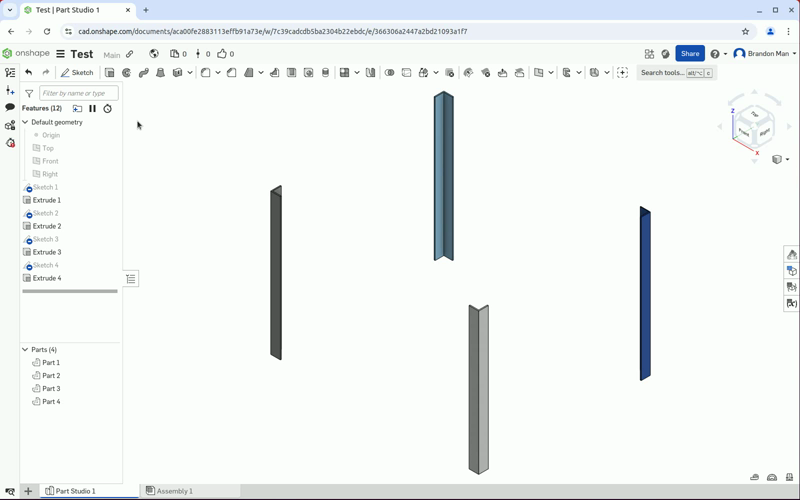
mouse_move(73, 189)
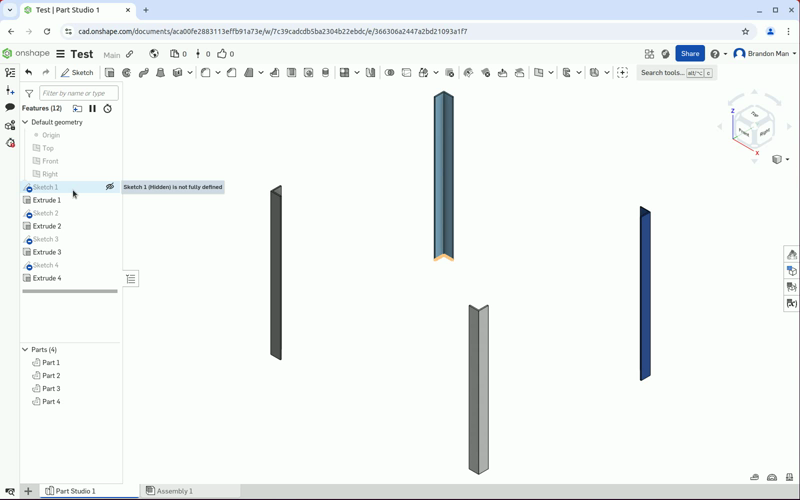
click(73, 189)